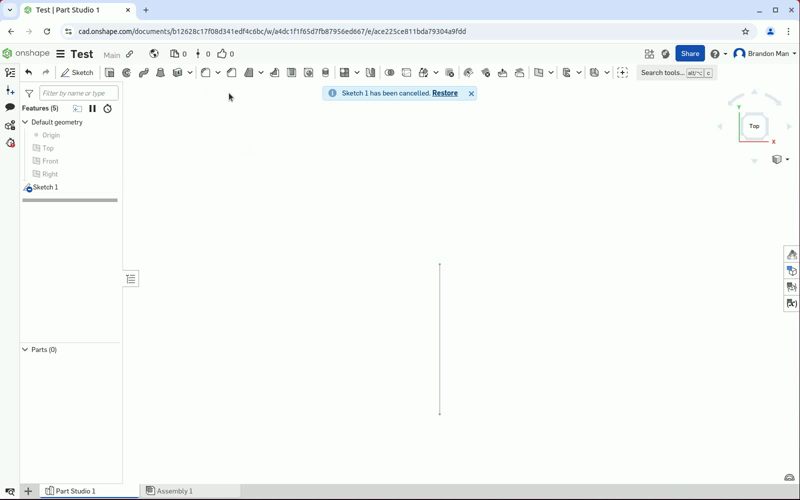
key(shift+h)
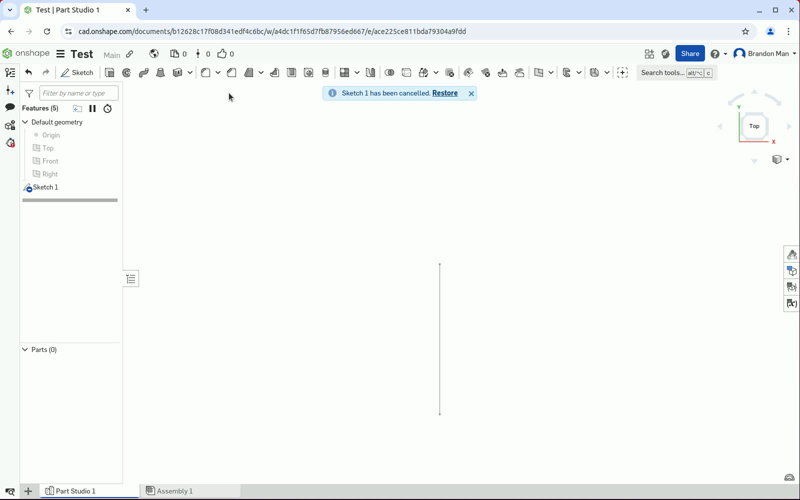
key(shift+s)
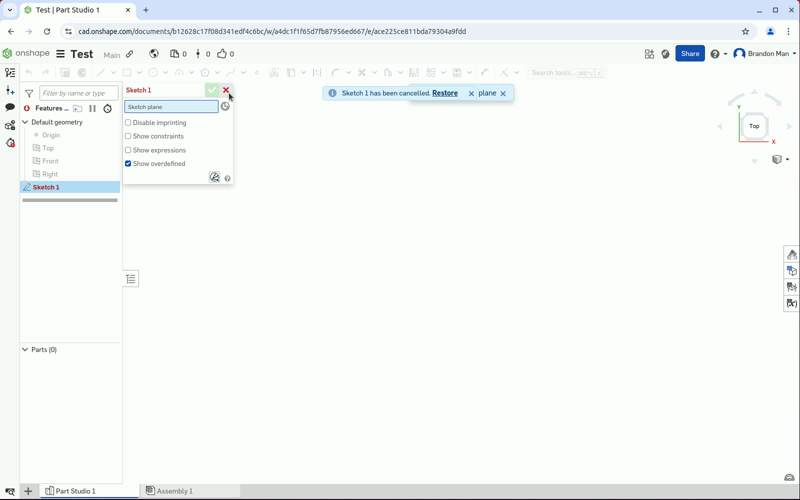
mouse_move(73, 150)
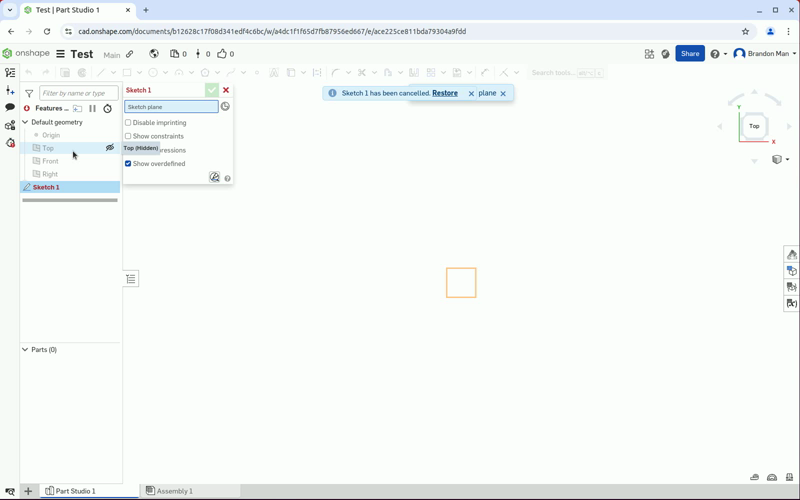
click(73, 150)
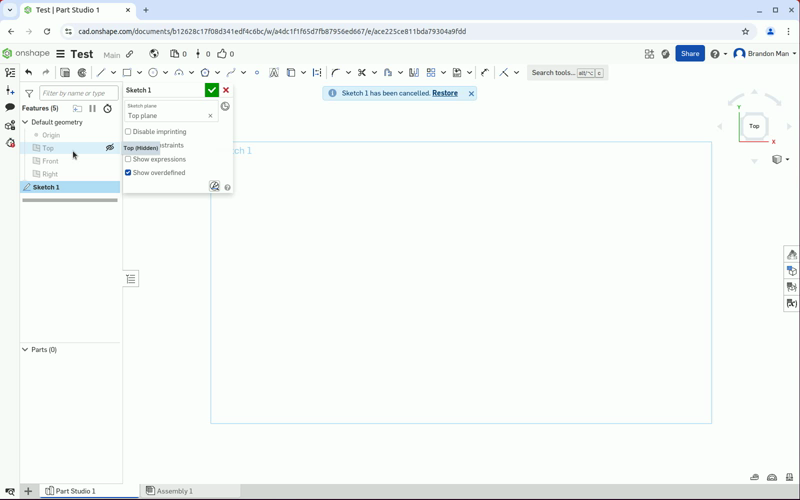
mouse_move(73, 352)
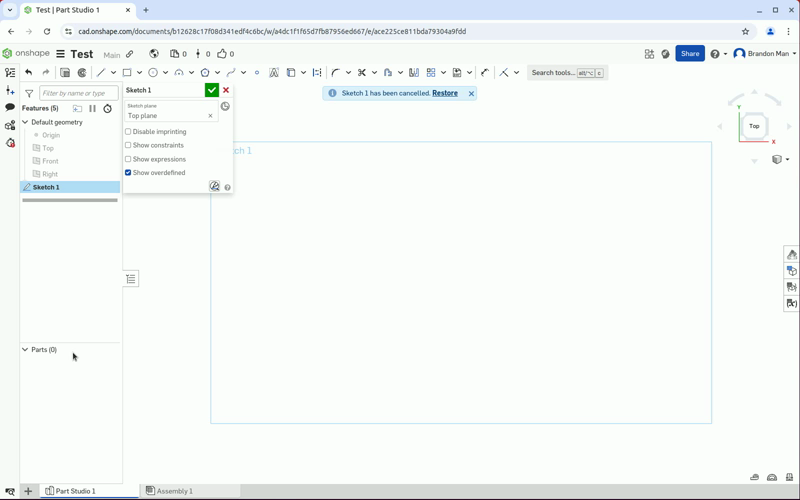
key(y)
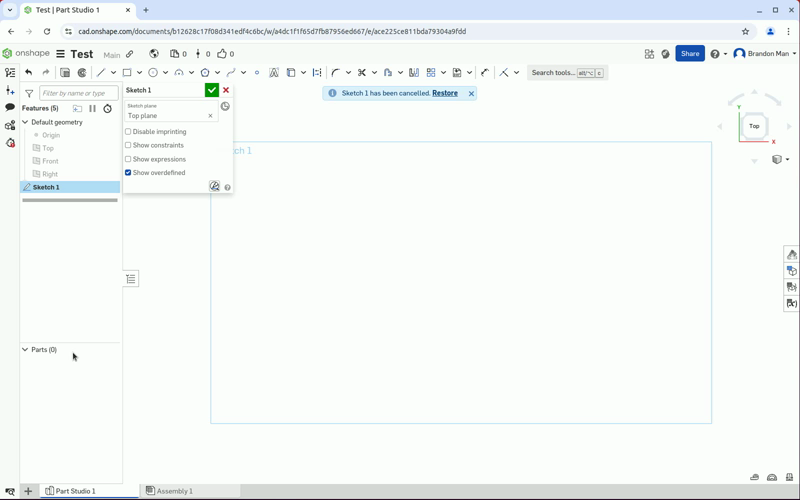
key(l)
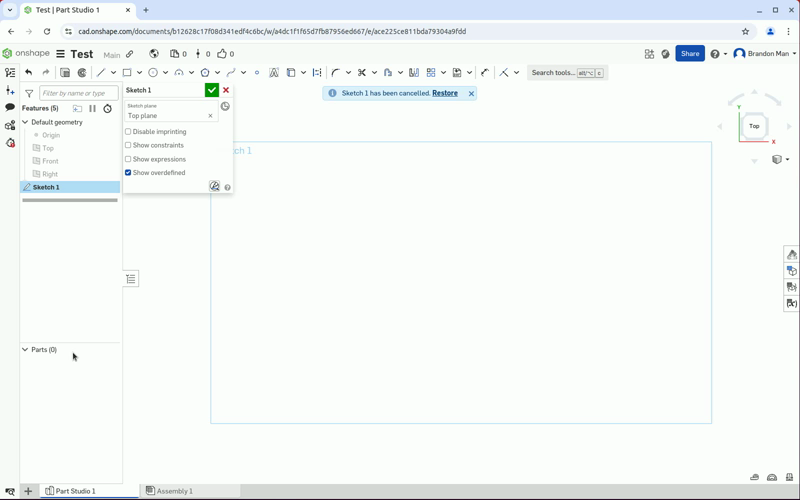
key_down(shift)
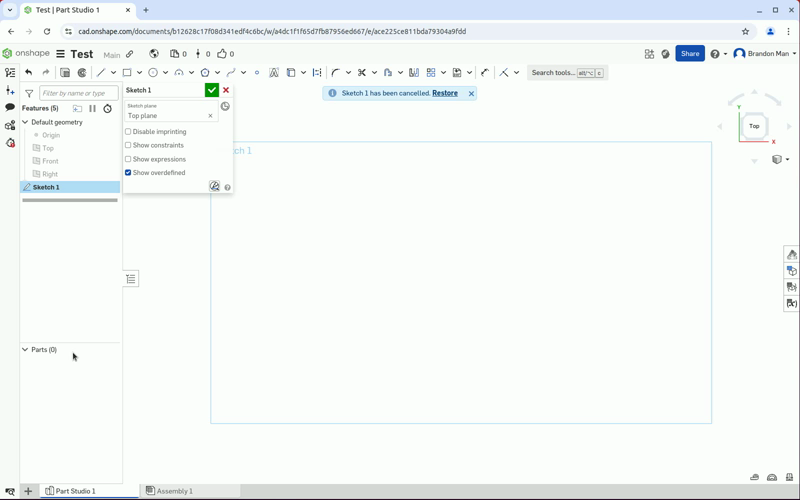
mouse_move(351, 282)
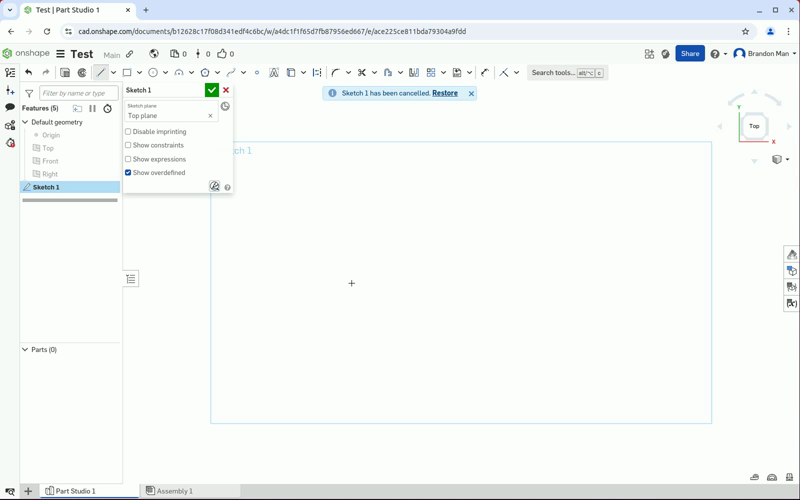
click(351, 282)
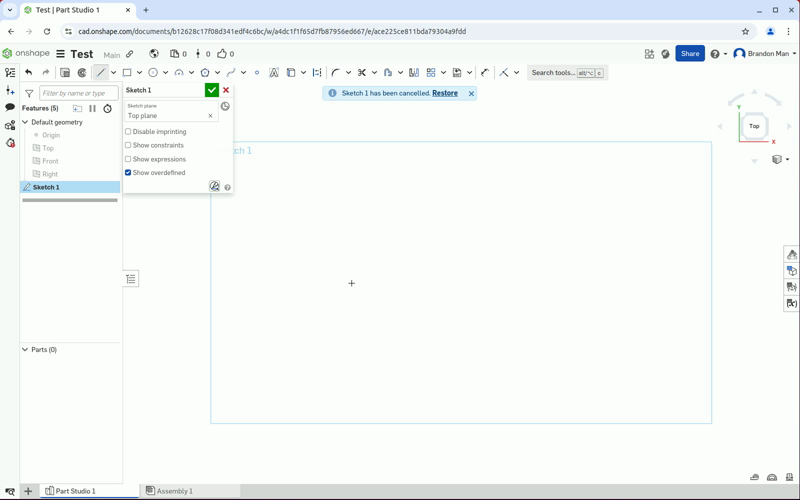
key_up(shift)
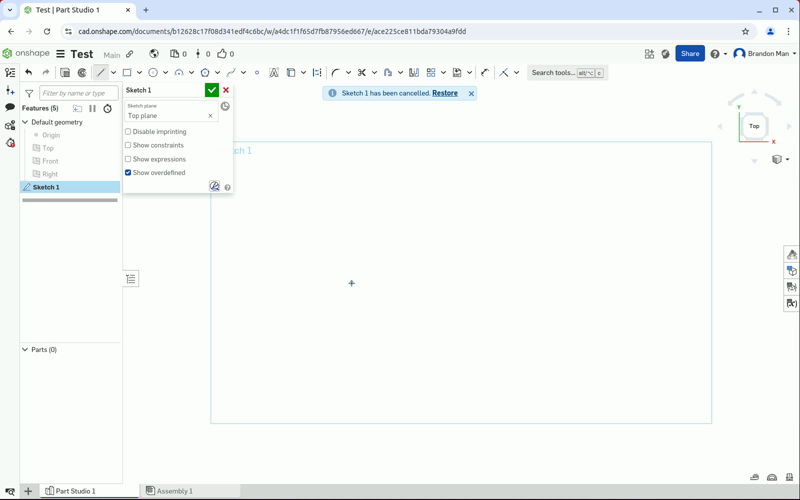
key_down(shift)
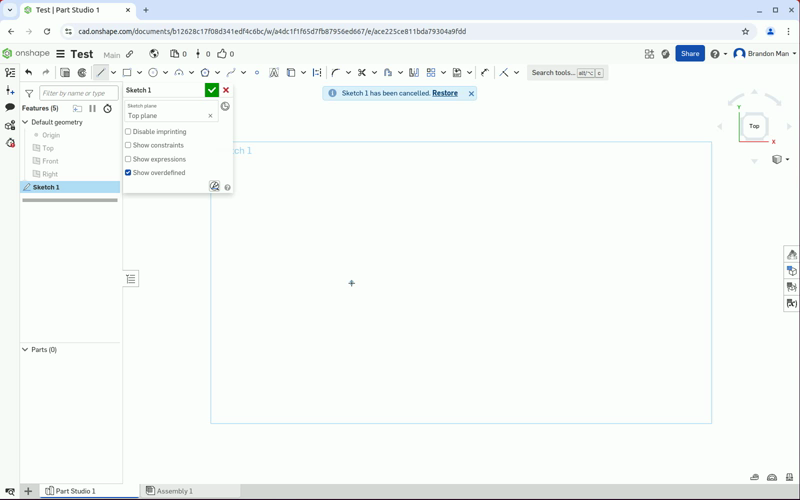
mouse_move(568, 282)
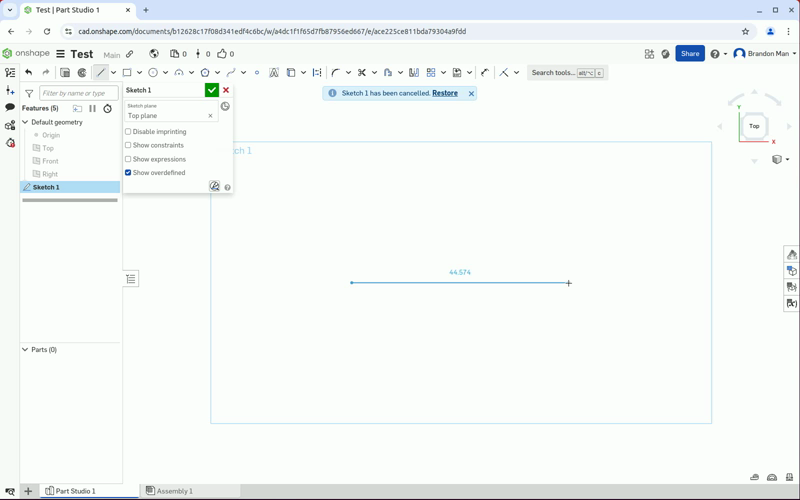
click(568, 282)
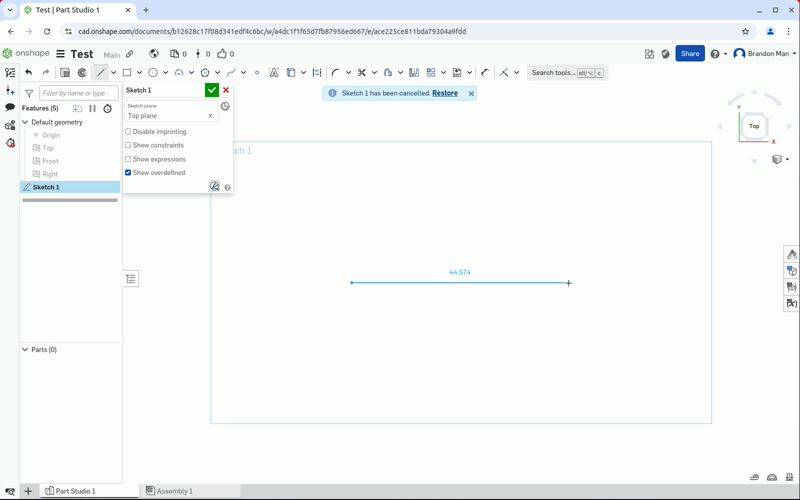
key_up(shift)
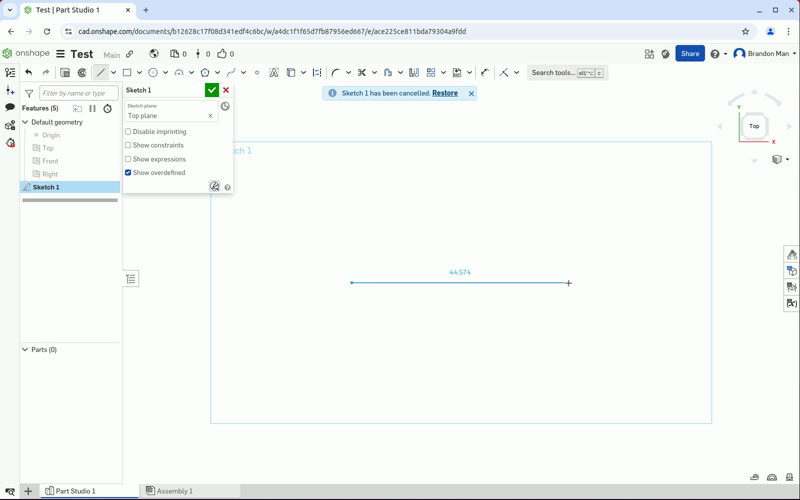
key_down(shift)
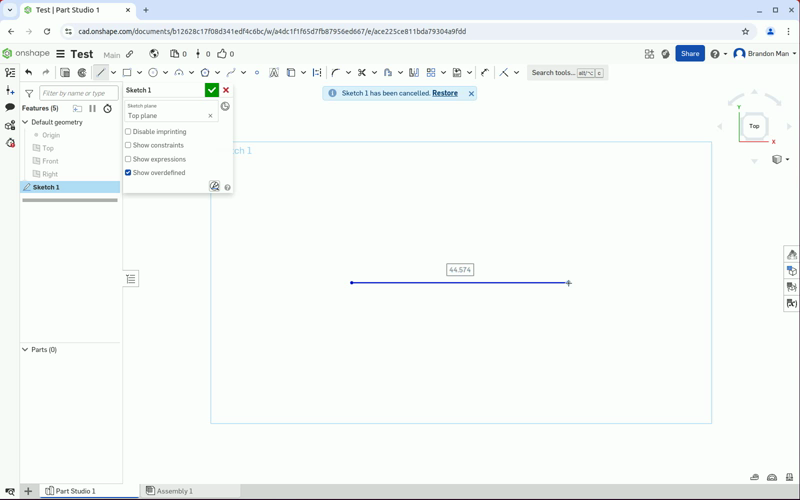
mouse_move(589, 282)
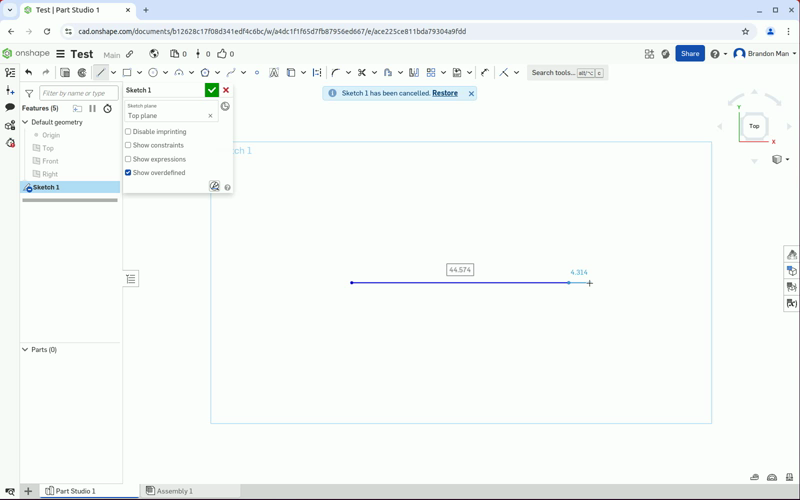
mouse_move(568, 280)
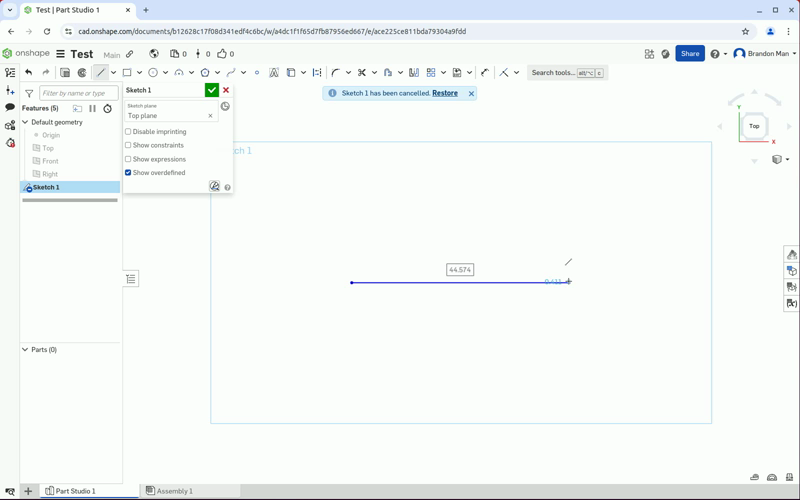
scroll(6)
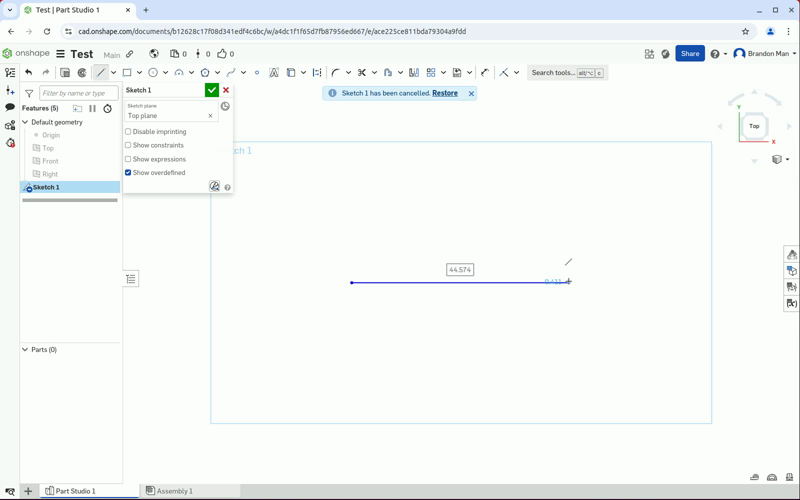
scroll(6)
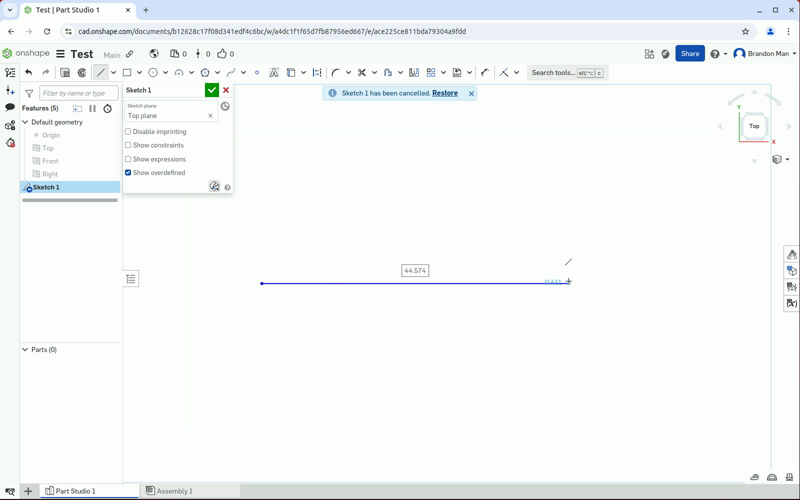
scroll(6)
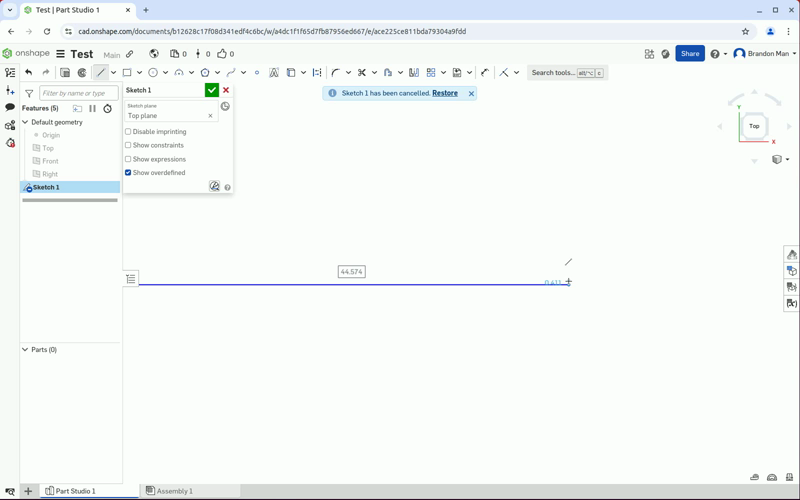
scroll(6)
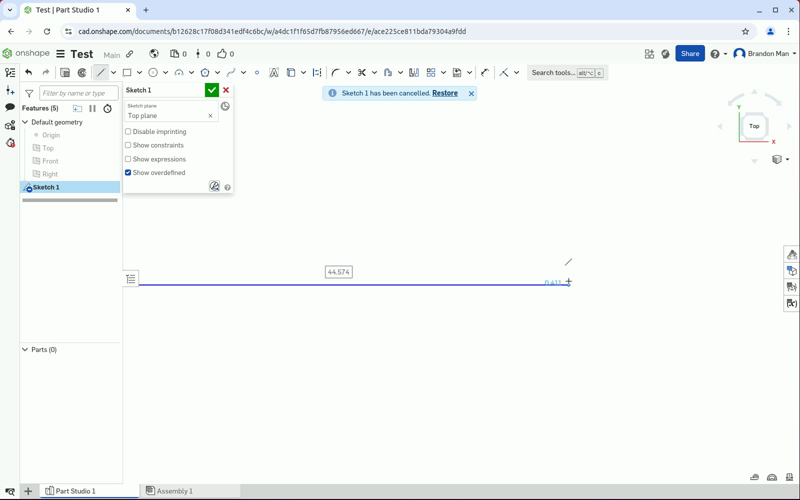
scroll(6)
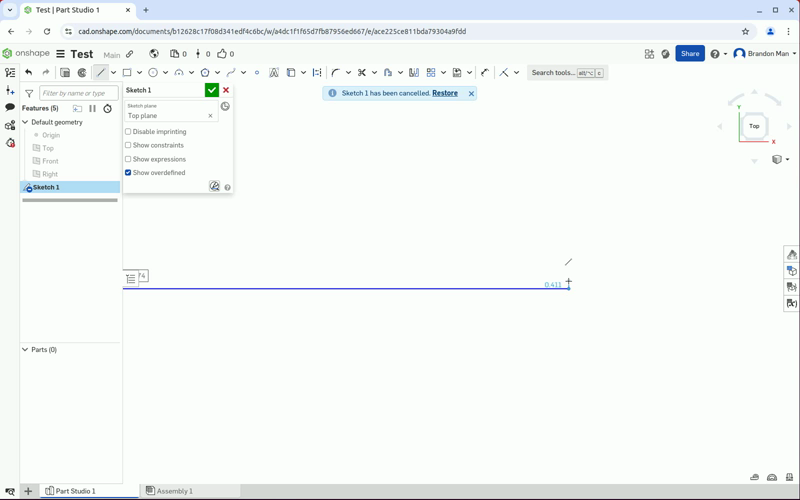
scroll(6)
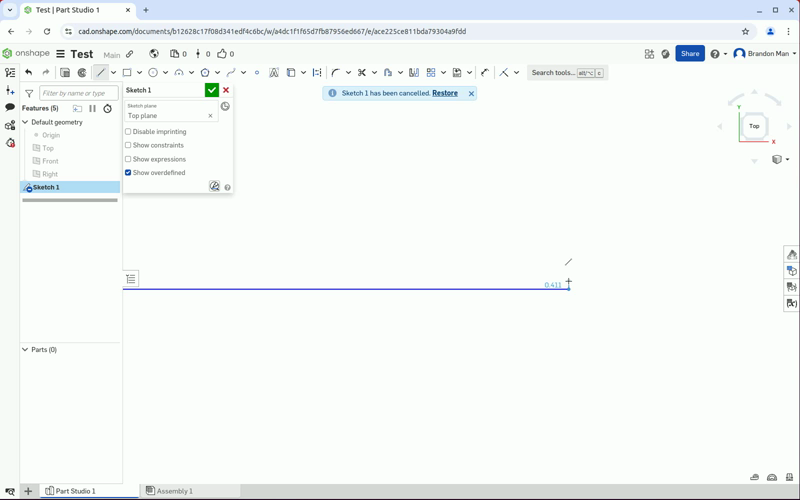
scroll(6)
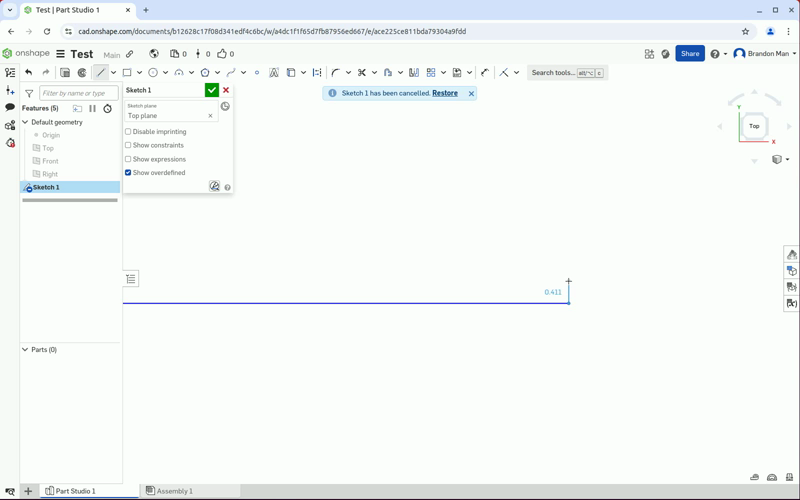
click(568, 280)
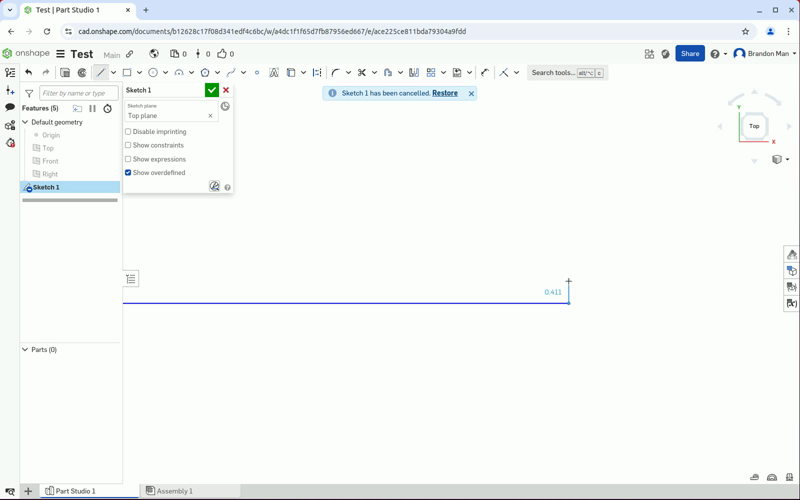
scroll(-6)
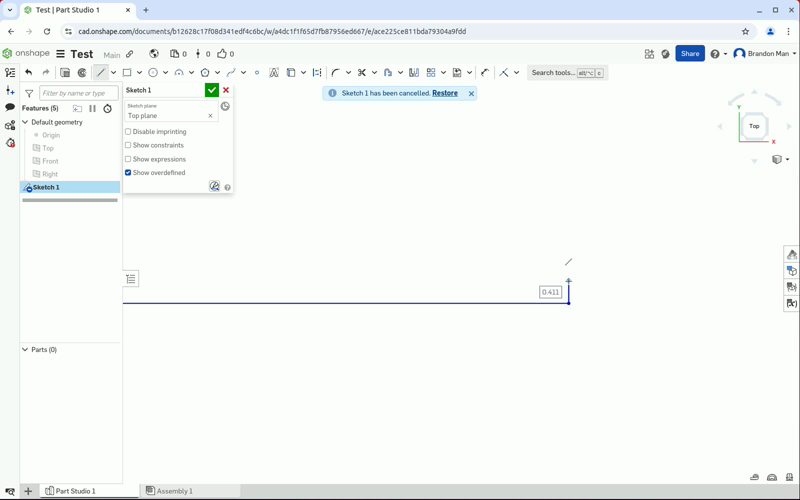
scroll(-6)
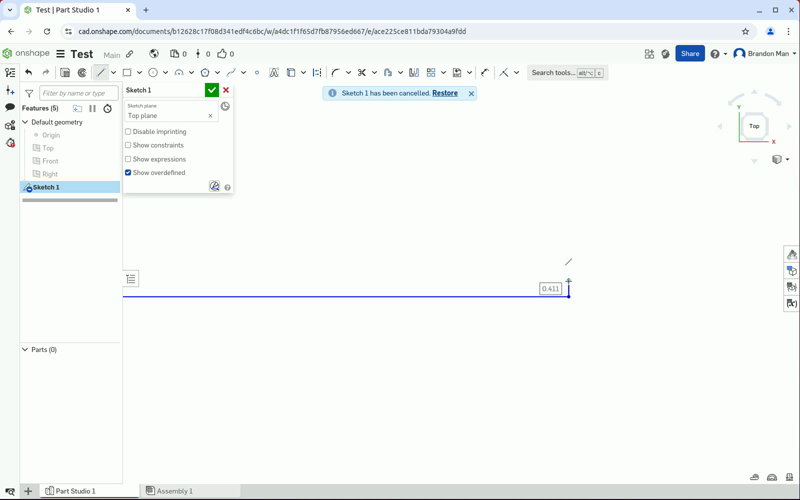
scroll(-6)
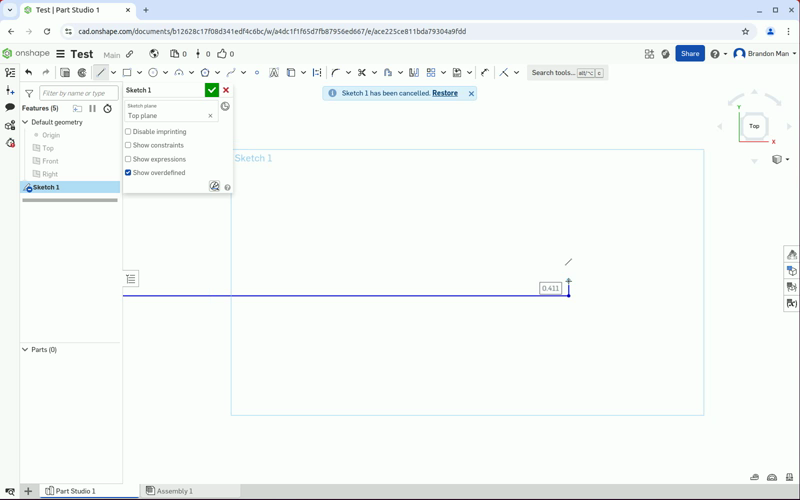
scroll(-6)
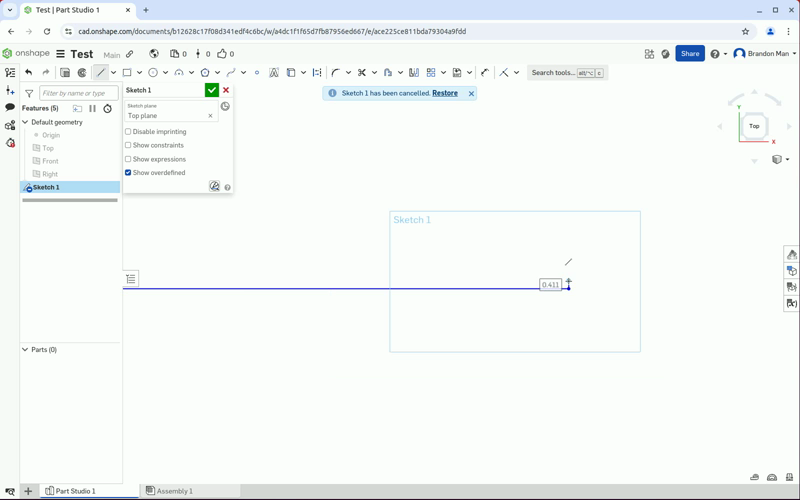
scroll(-6)
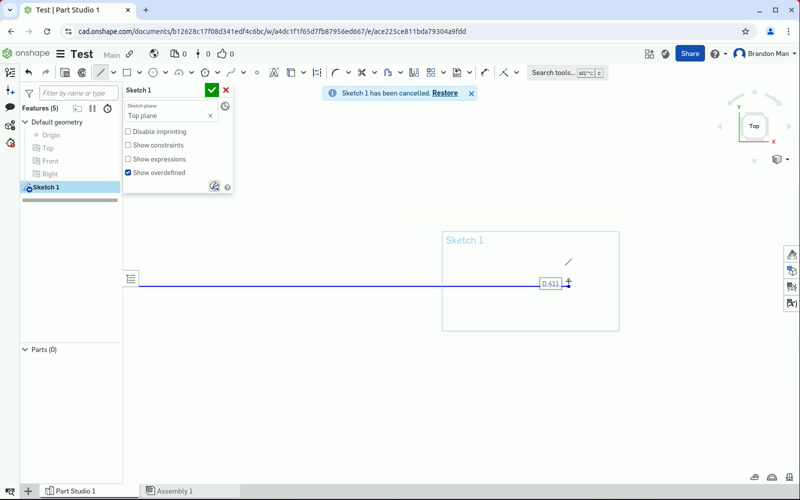
scroll(-6)
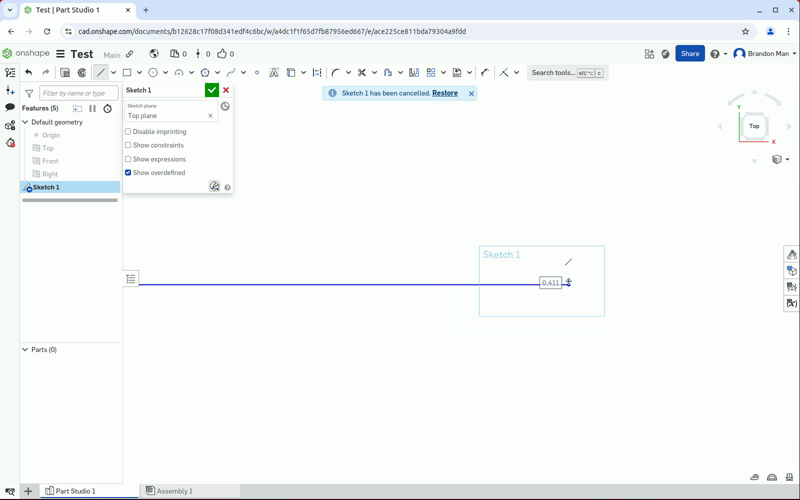
scroll(-6)
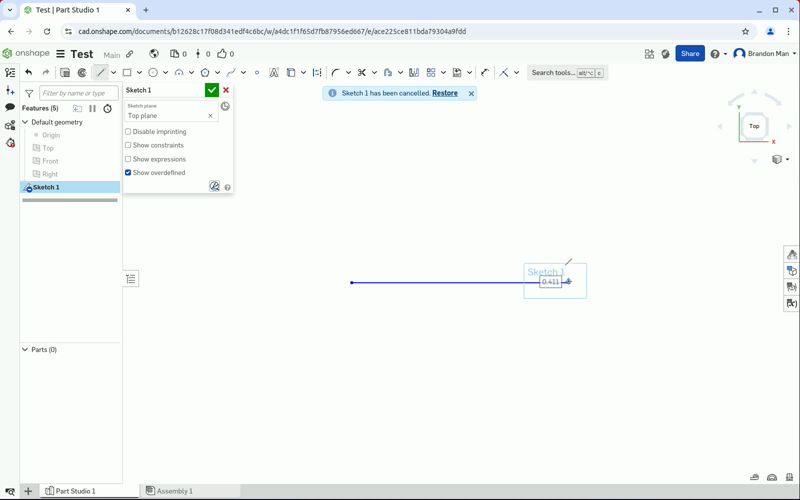
key_up(shift)
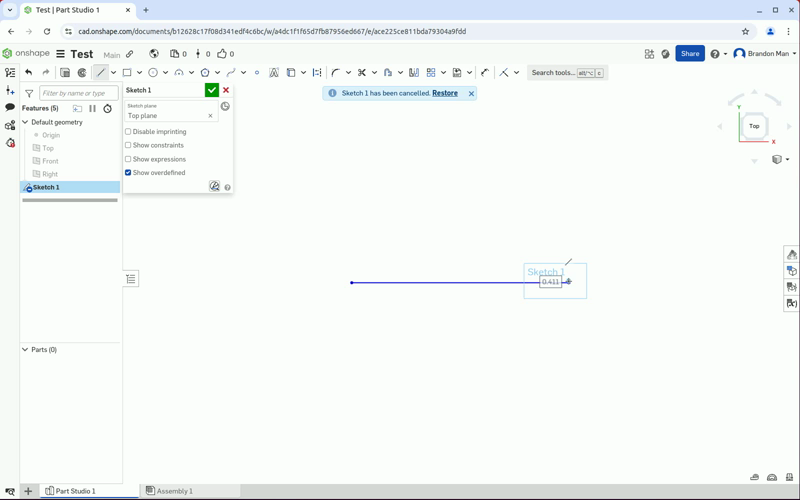
key_down(shift)
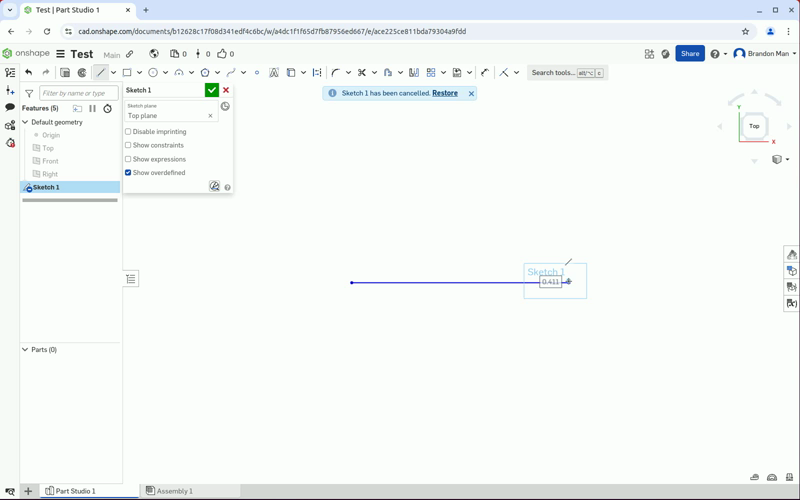
mouse_move(589, 280)
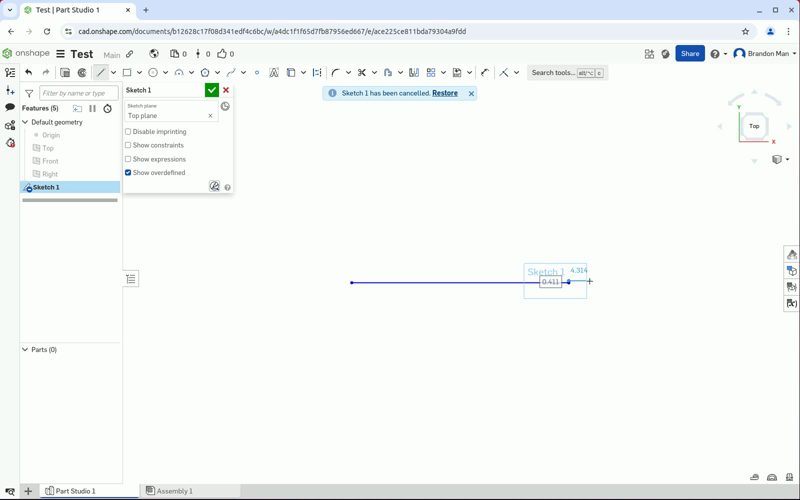
mouse_move(568, 273)
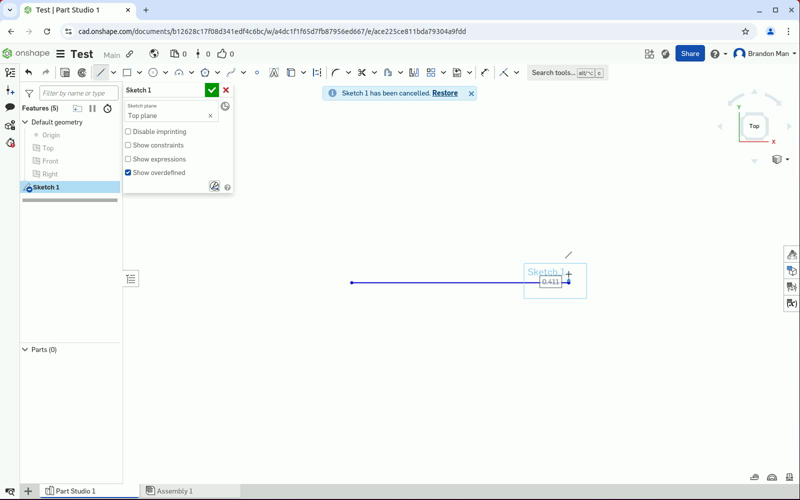
scroll(6)
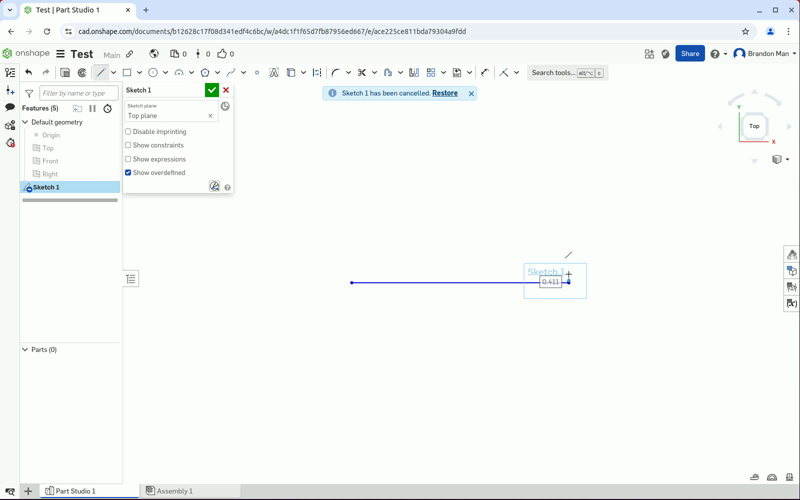
scroll(6)
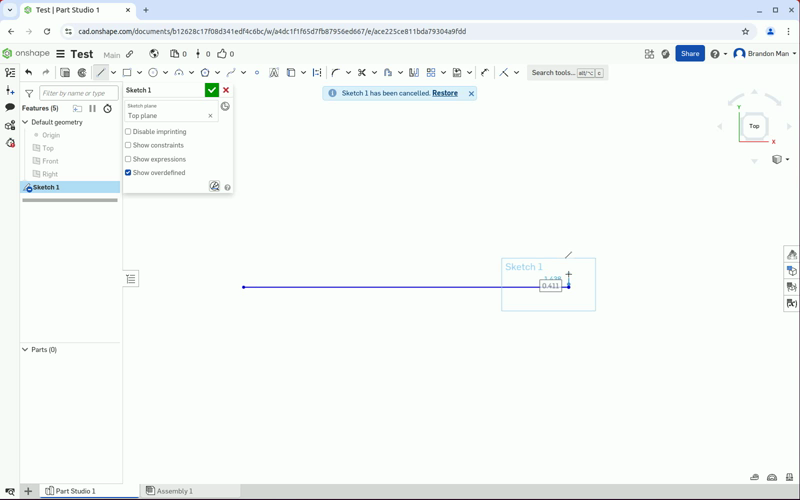
scroll(6)
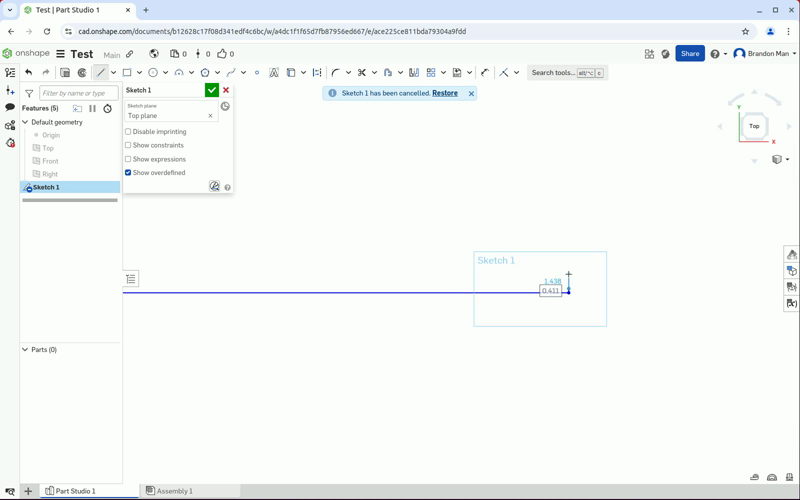
scroll(6)
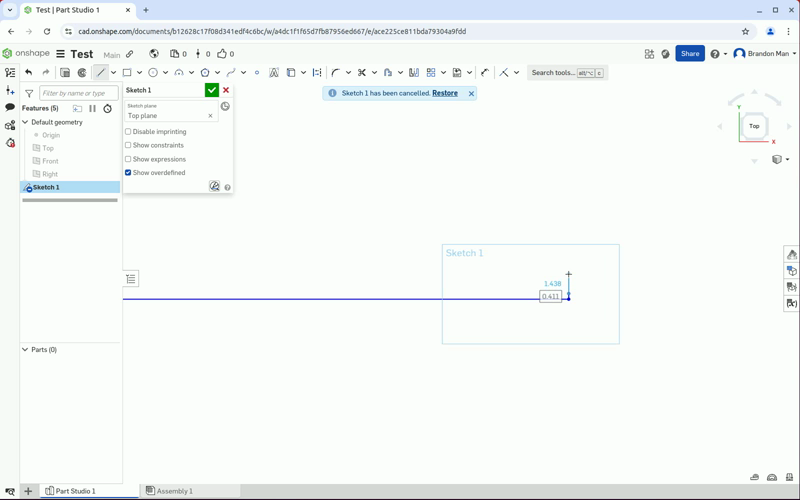
scroll(6)
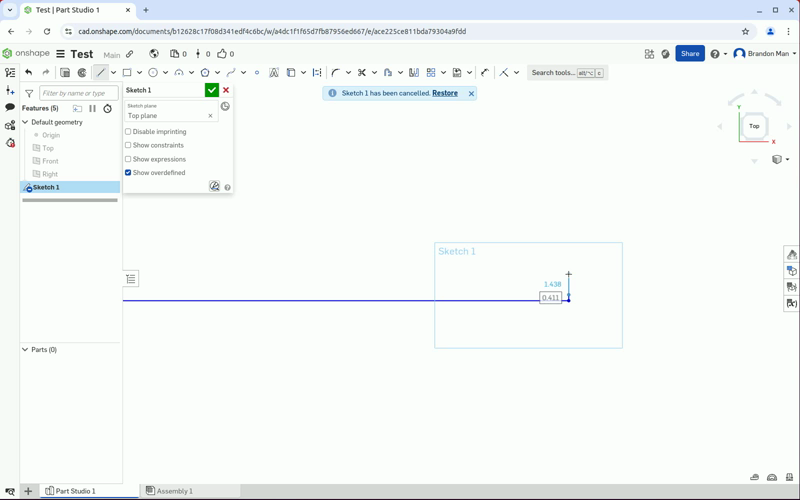
scroll(6)
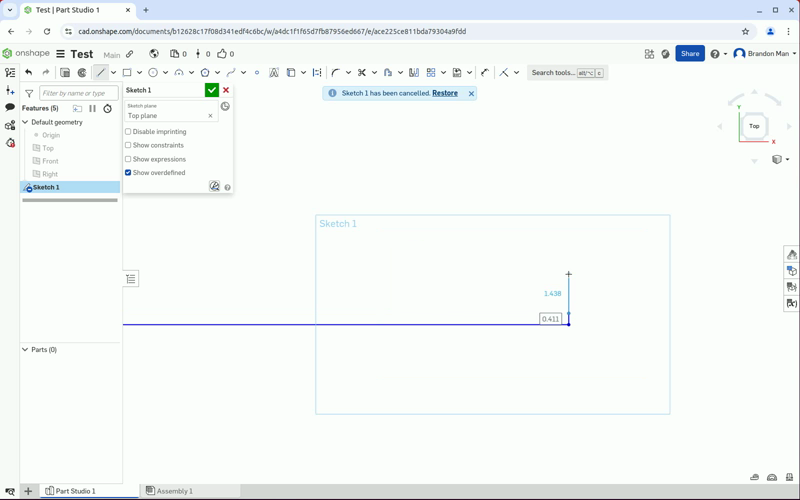
scroll(6)
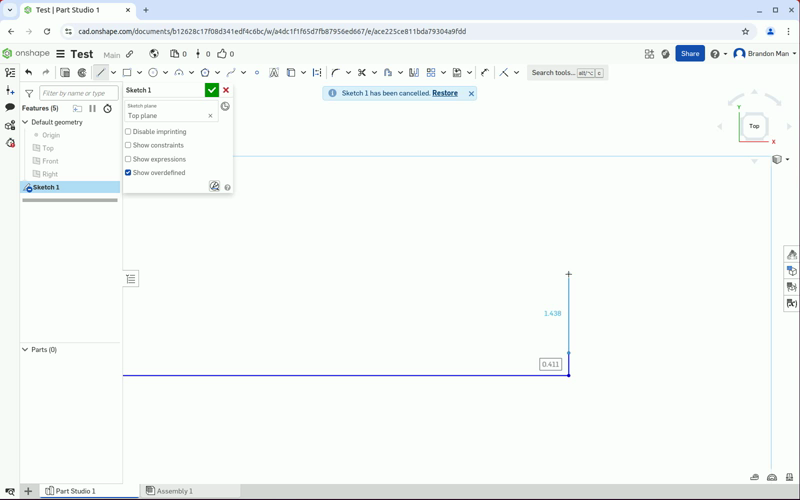
click(568, 273)
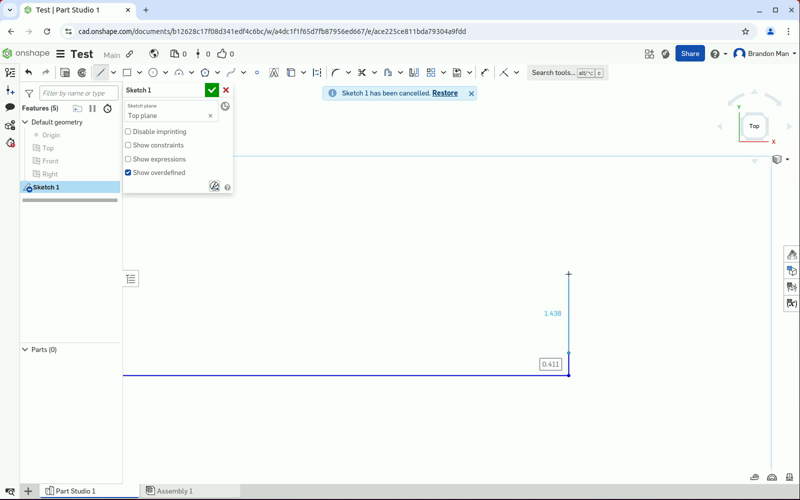
scroll(-6)
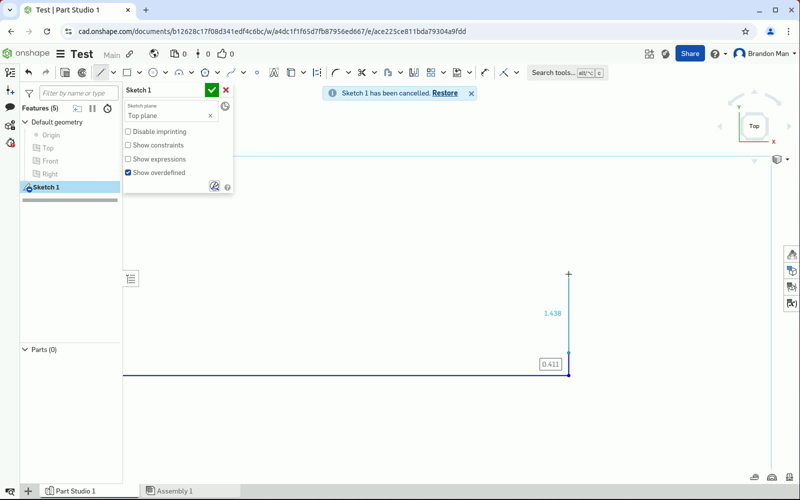
scroll(-6)
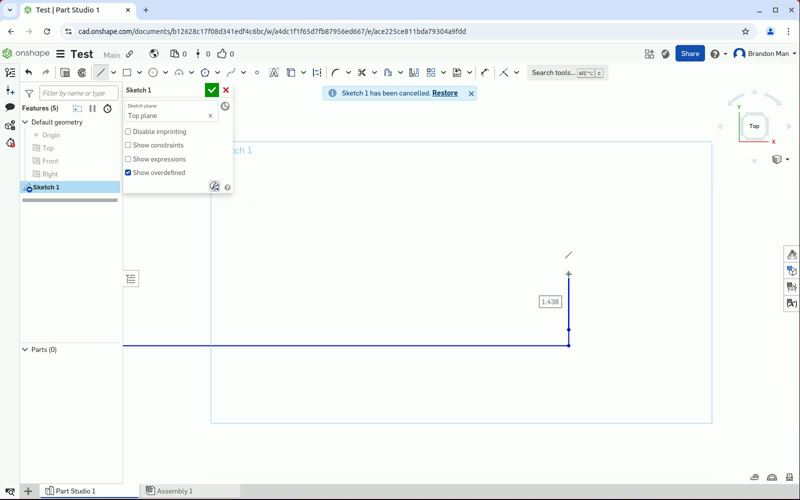
scroll(-6)
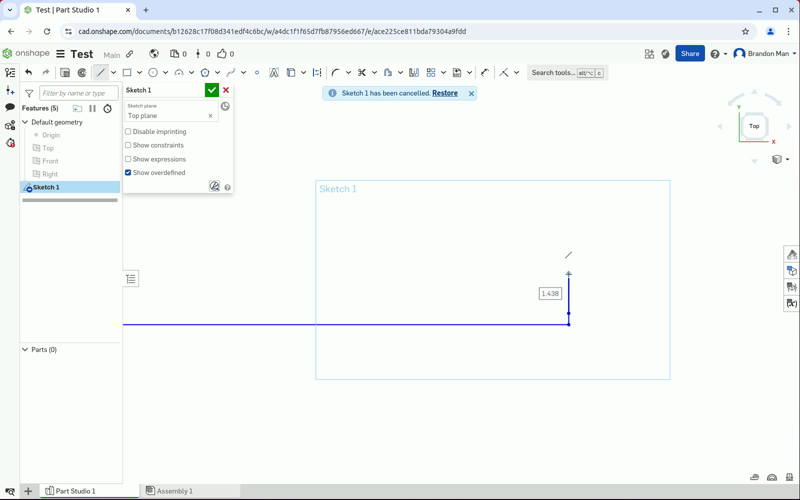
scroll(-6)
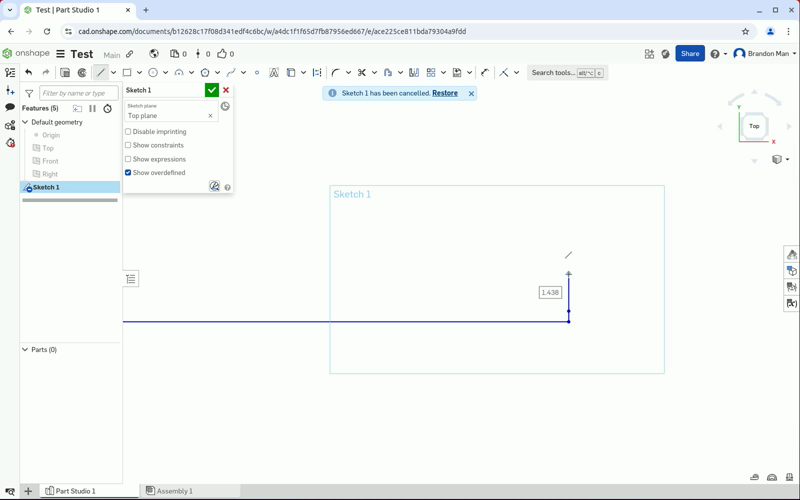
scroll(-6)
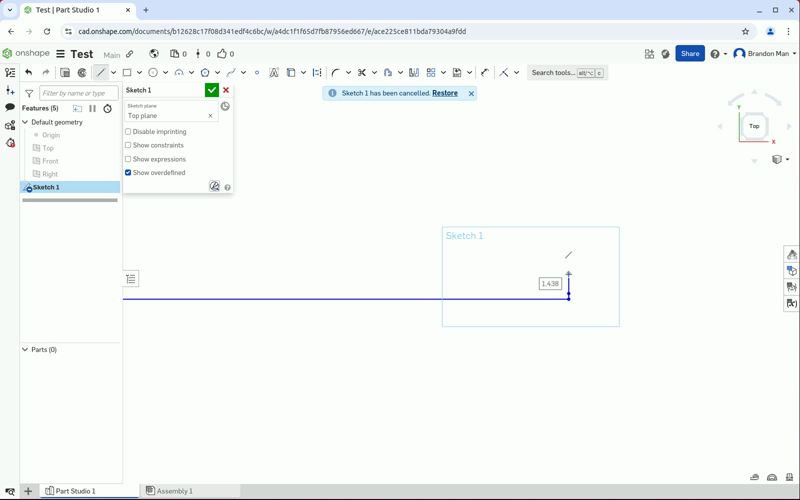
scroll(-6)
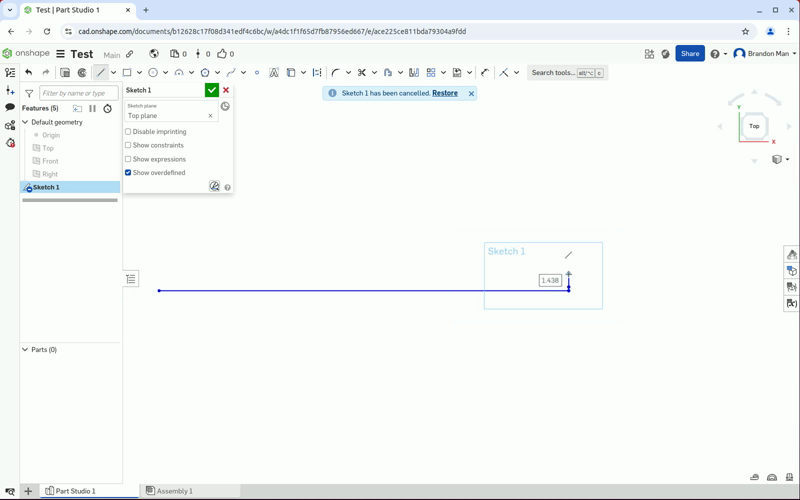
scroll(-6)
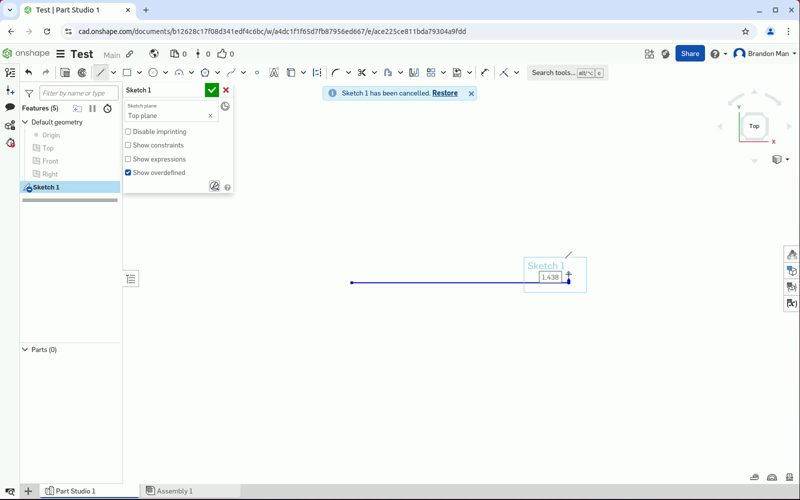
key_up(shift)
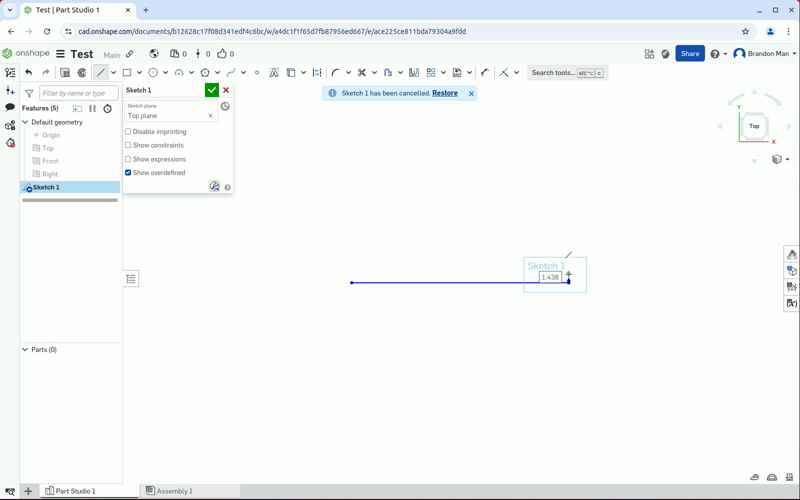
key_down(shift)
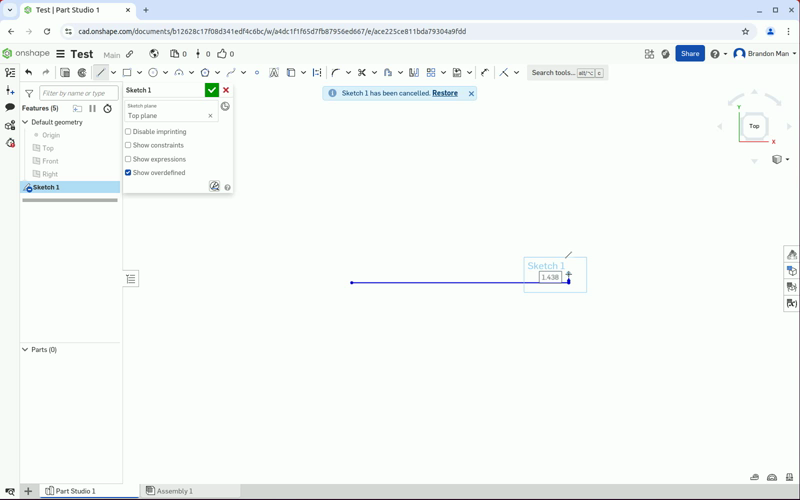
mouse_move(351, 273)
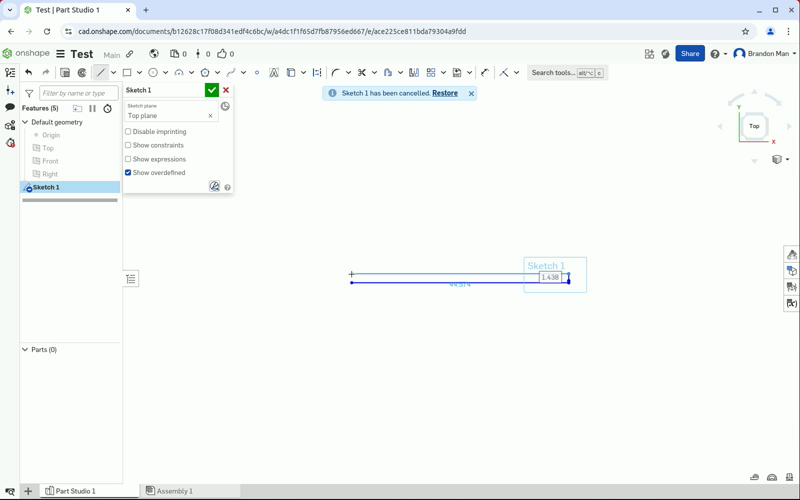
click(351, 273)
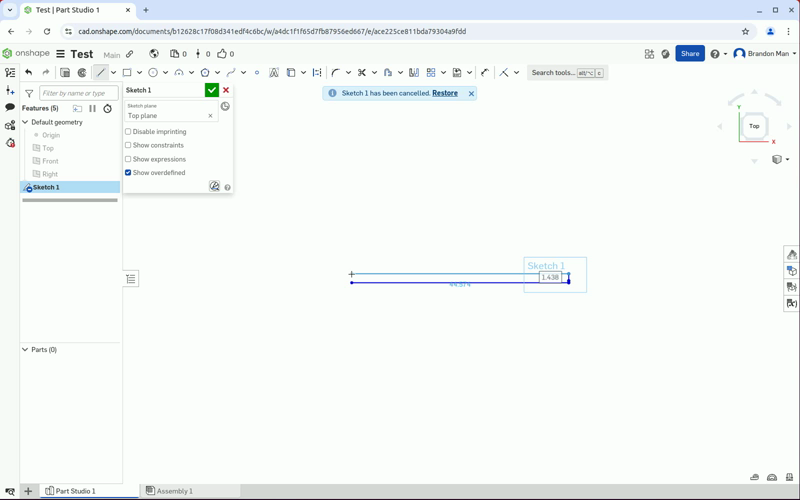
key_up(shift)
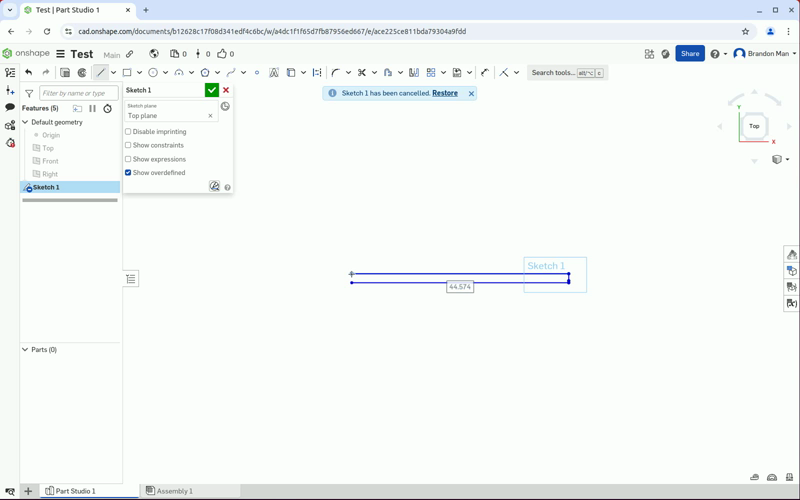
key_down(shift)
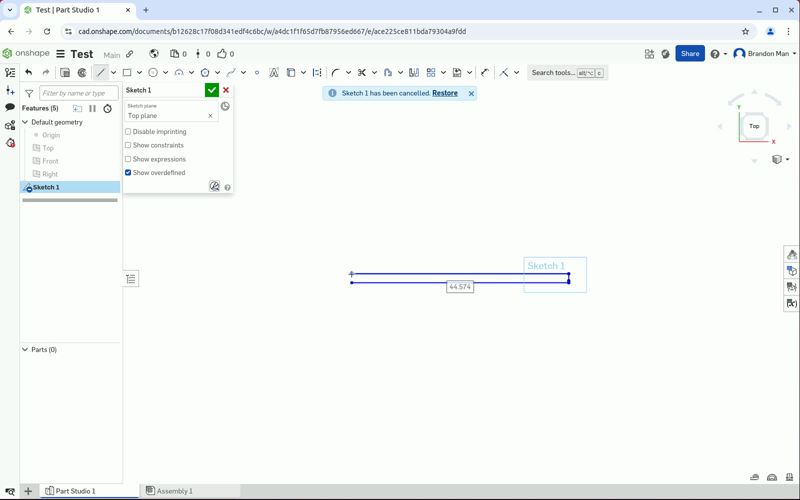
mouse_move(381, 273)
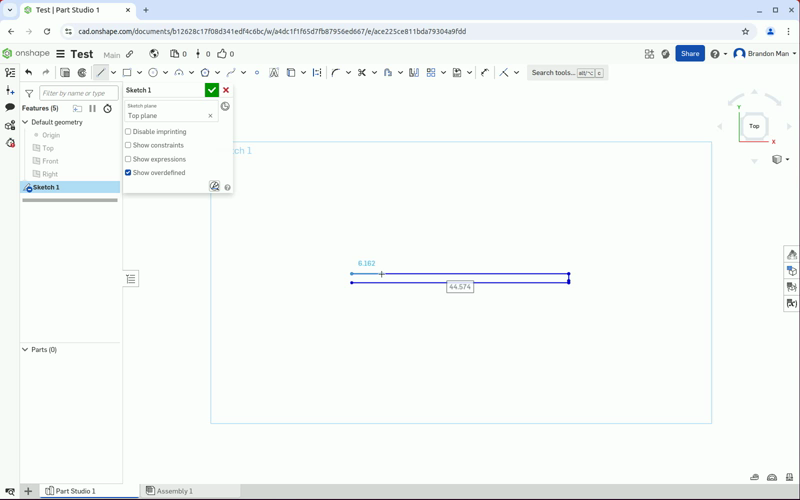
mouse_move(351, 280)
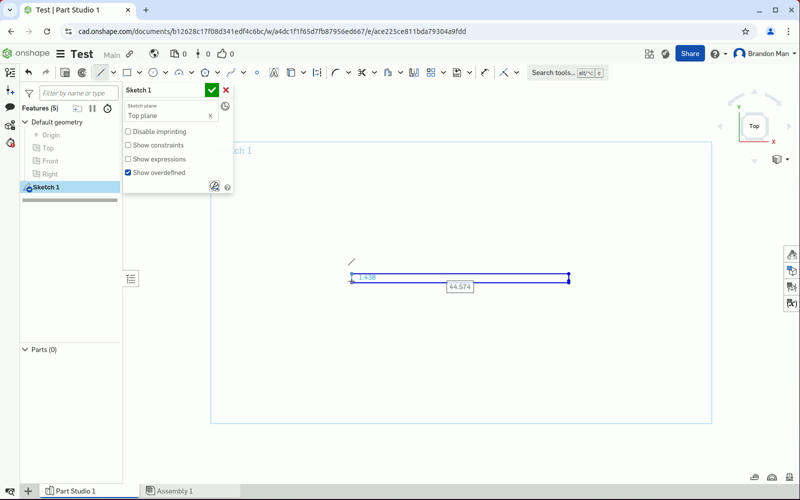
scroll(6)
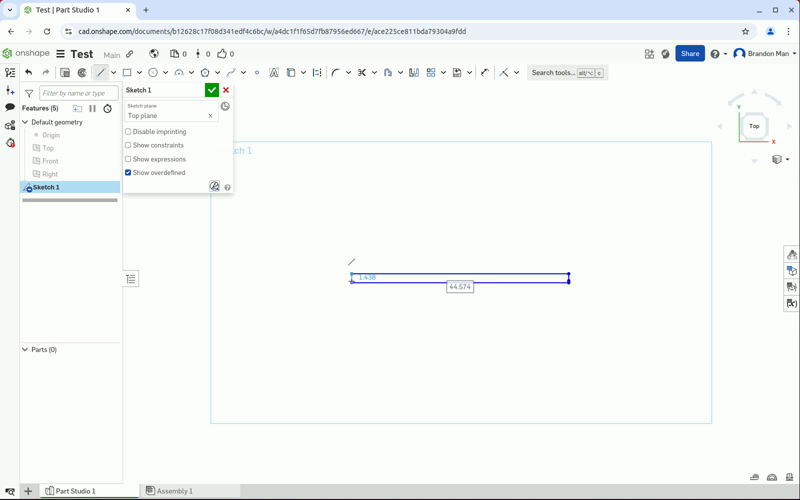
scroll(6)
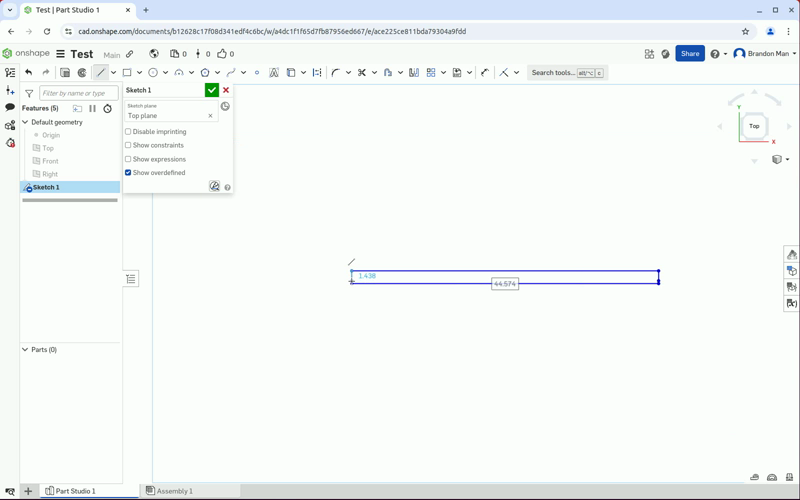
scroll(6)
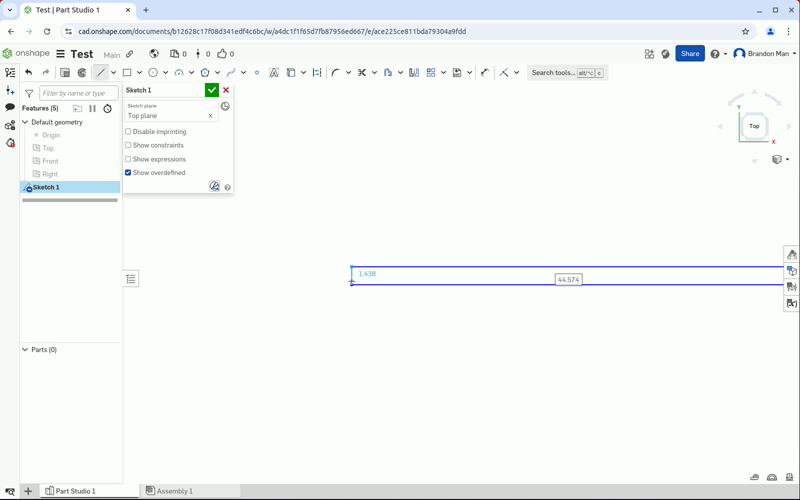
scroll(6)
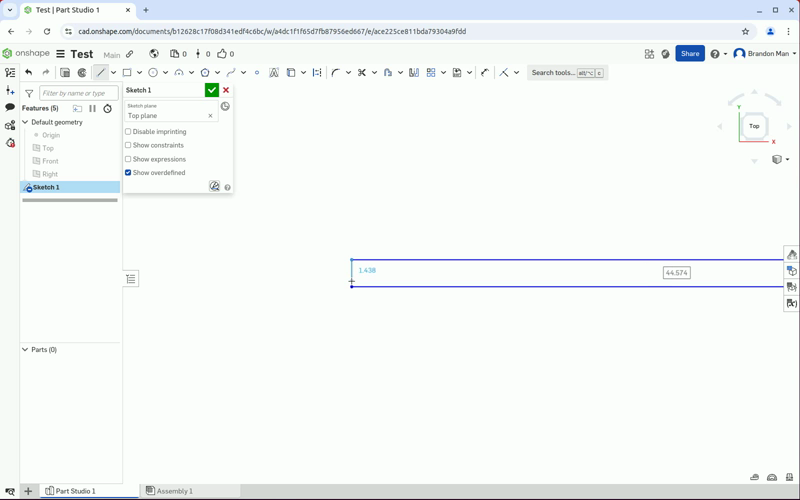
scroll(6)
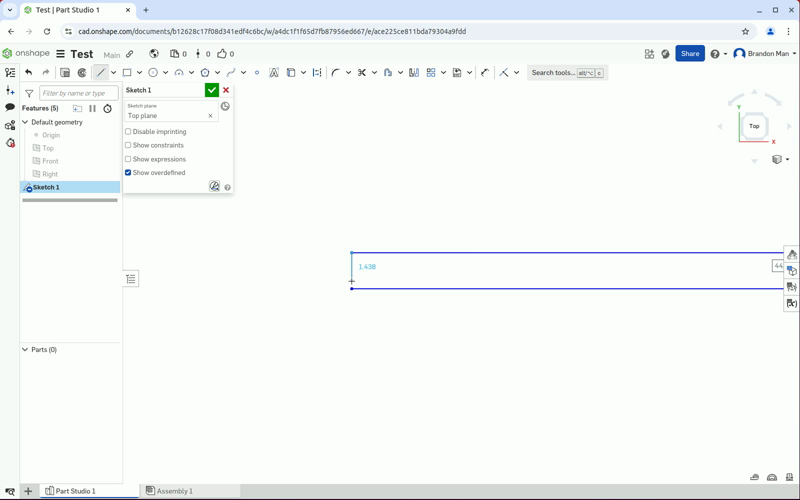
scroll(6)
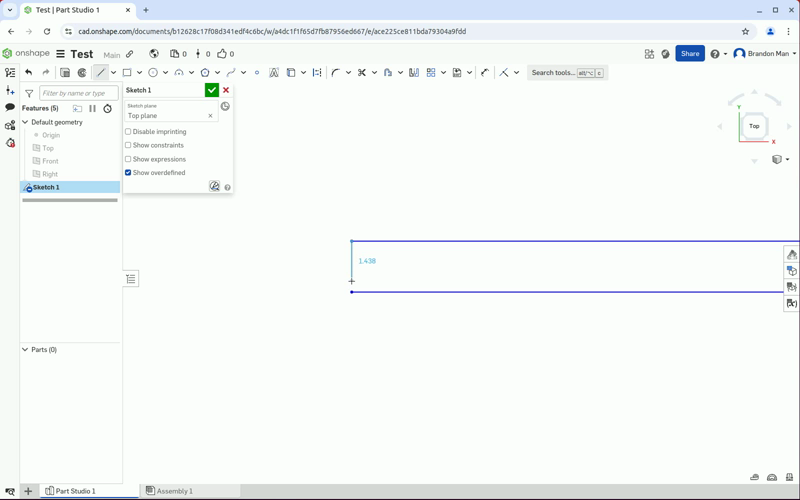
scroll(6)
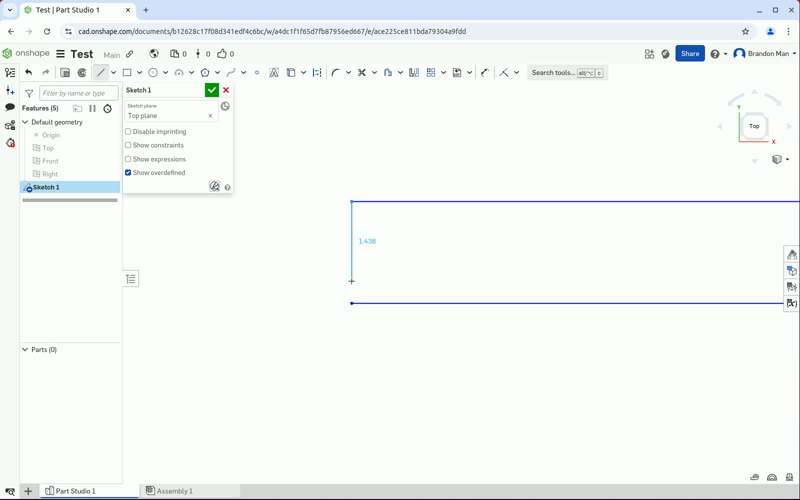
click(351, 280)
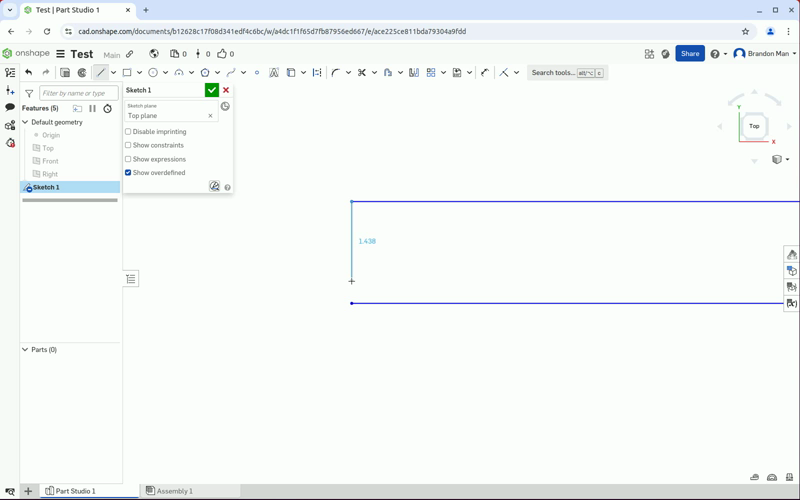
scroll(-6)
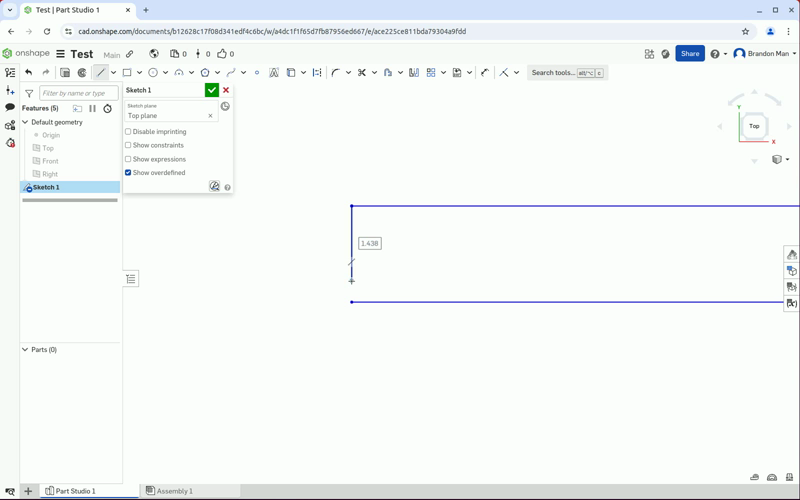
scroll(-6)
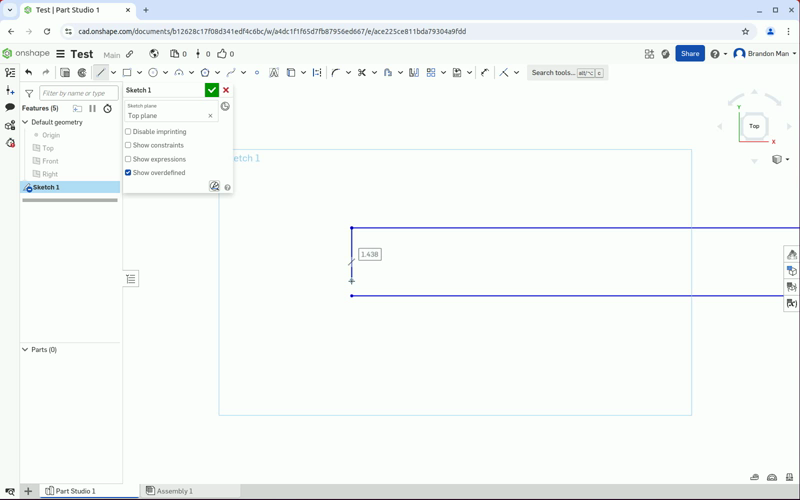
scroll(-6)
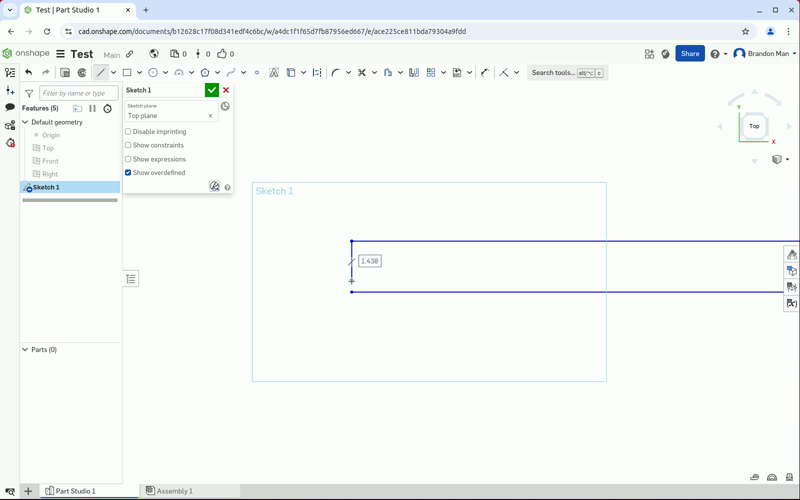
scroll(-6)
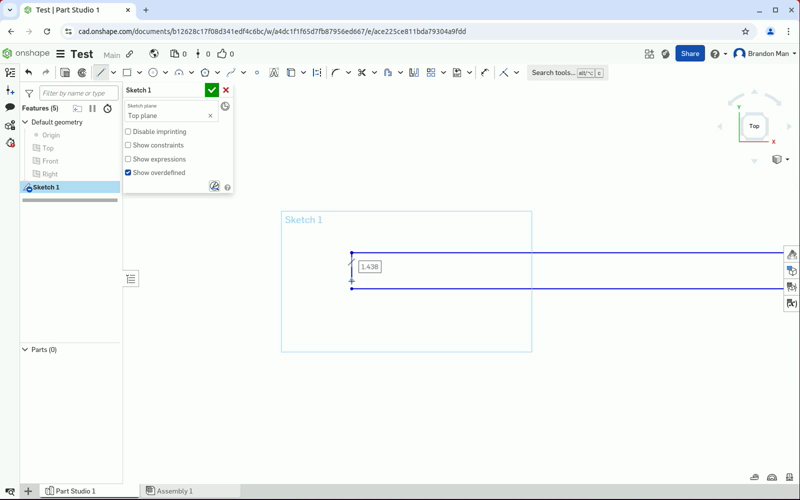
scroll(-6)
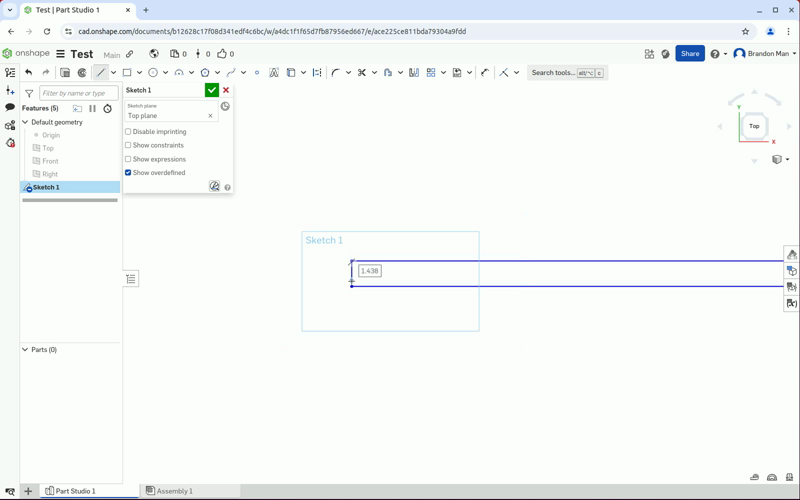
scroll(-6)
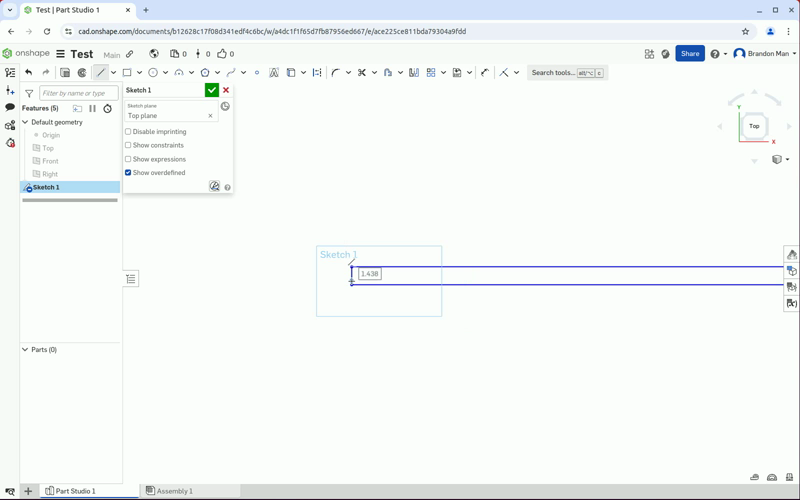
scroll(-6)
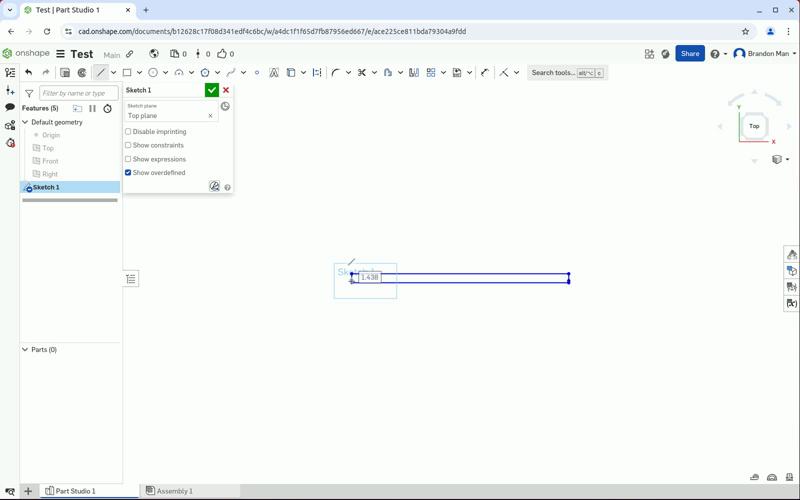
key_up(shift)
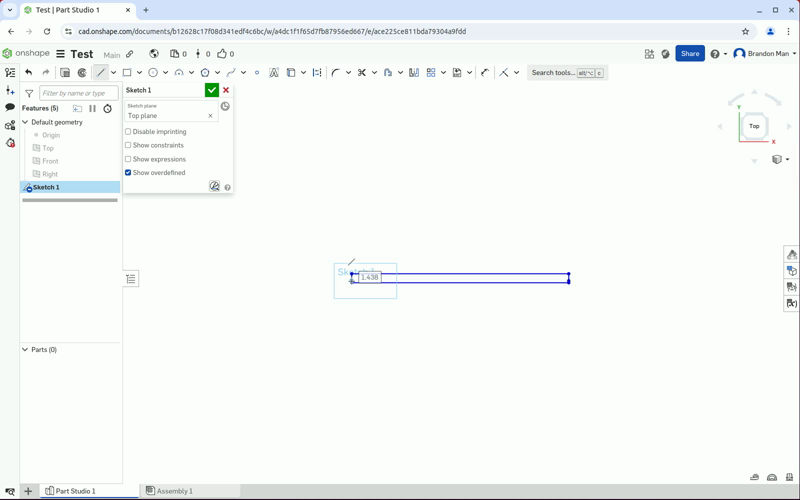
mouse_move(381, 280)
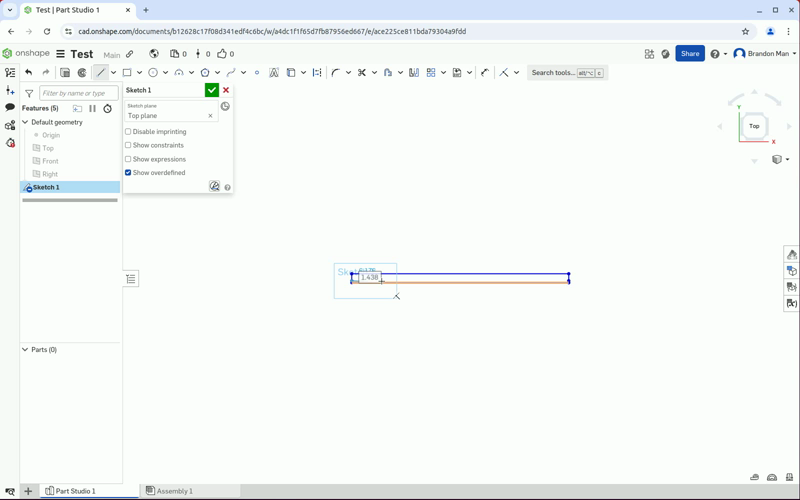
key_down(shift)
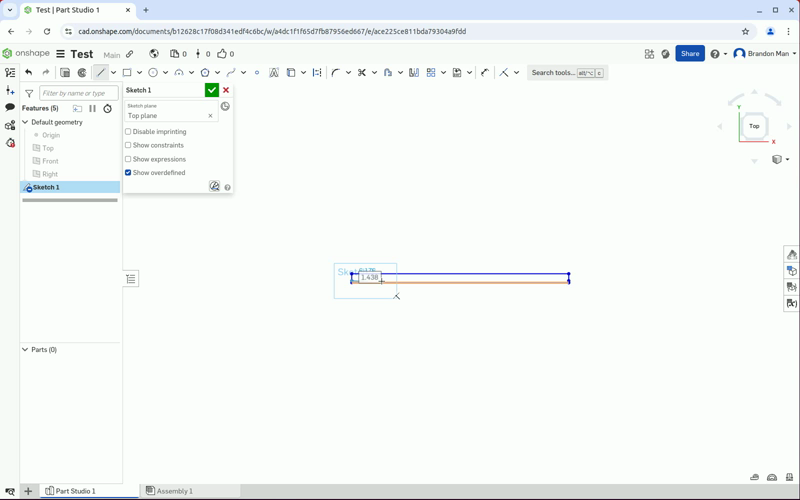
mouse_move(351, 282)
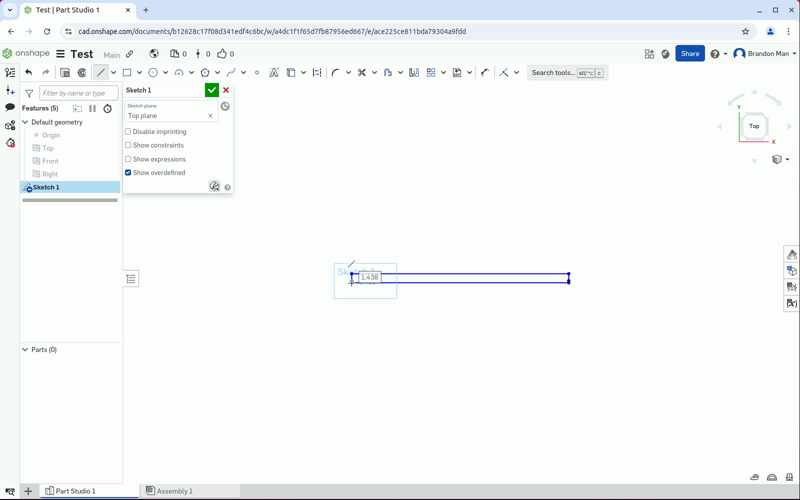
scroll(6)
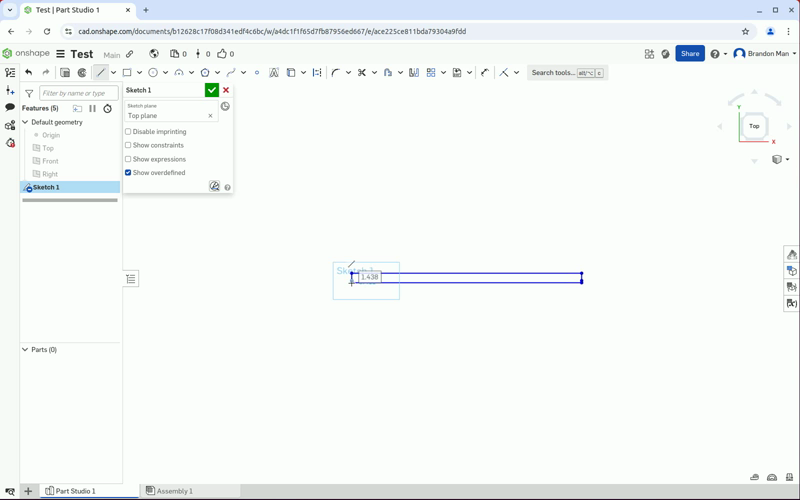
scroll(6)
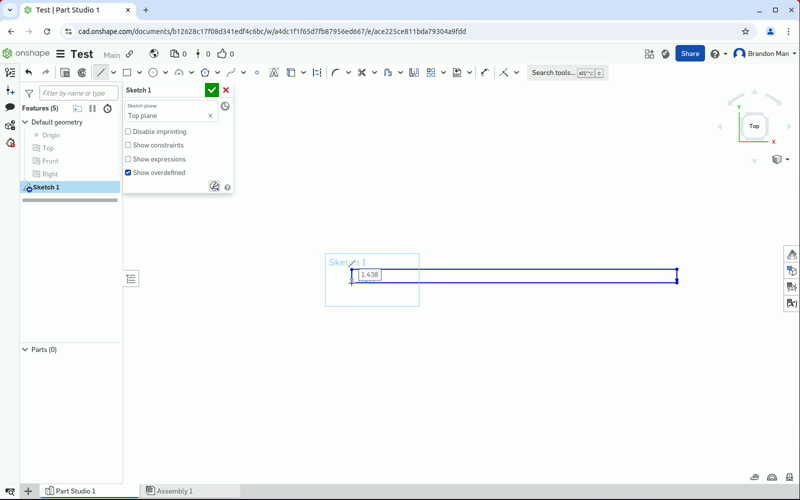
scroll(6)
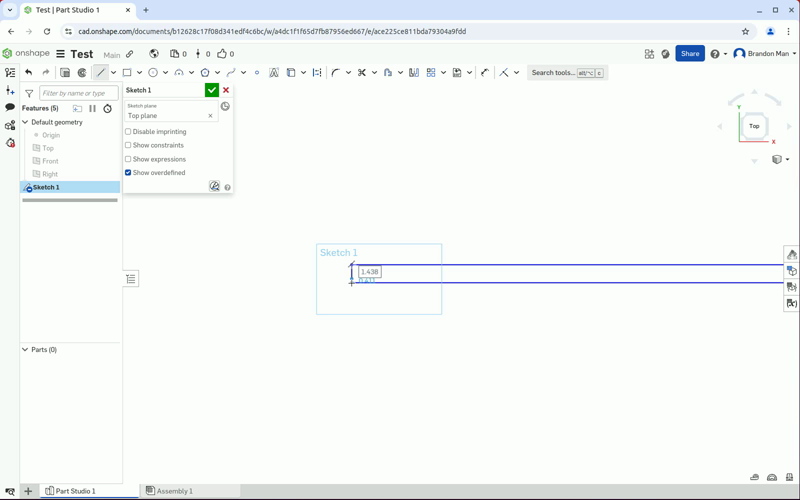
scroll(6)
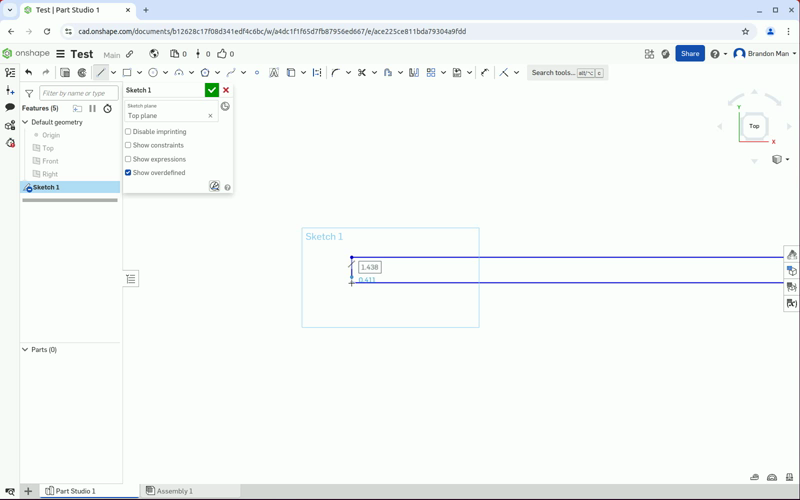
scroll(6)
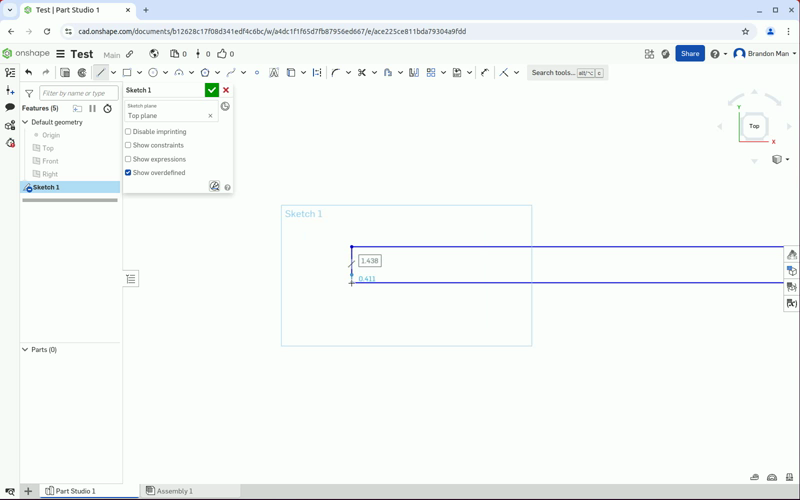
scroll(6)
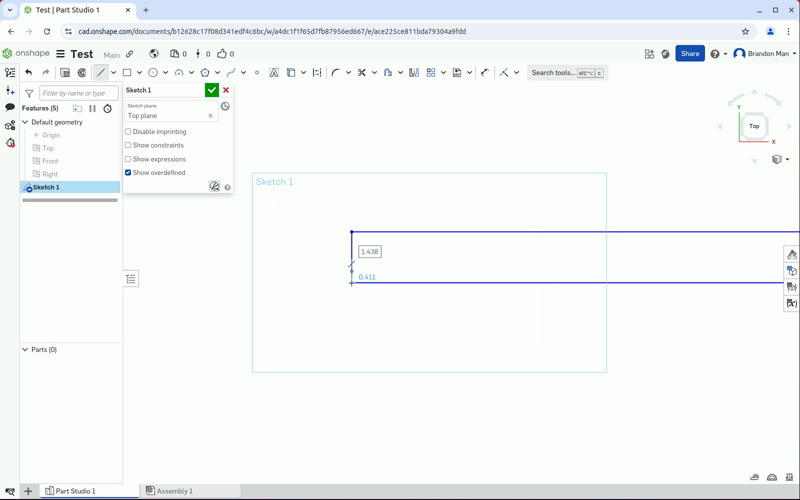
scroll(6)
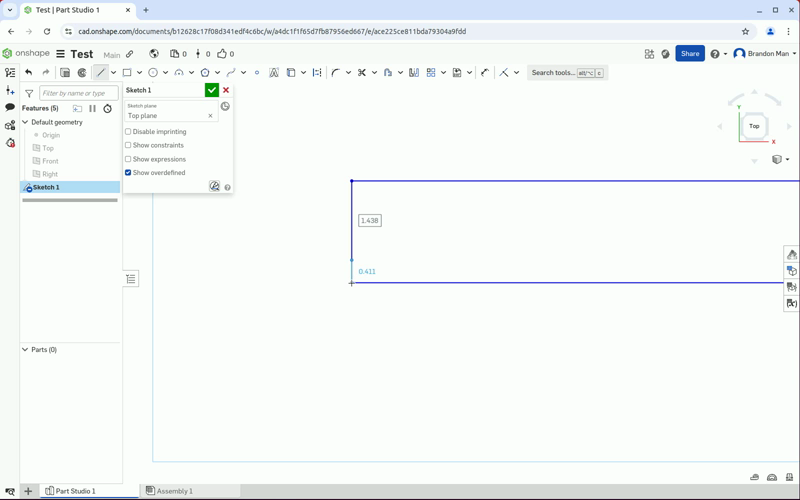
key_up(shift)
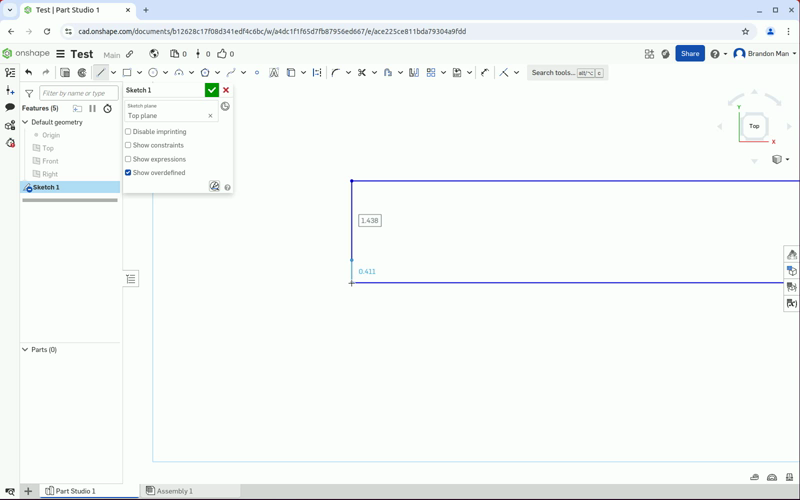
click(351, 282)
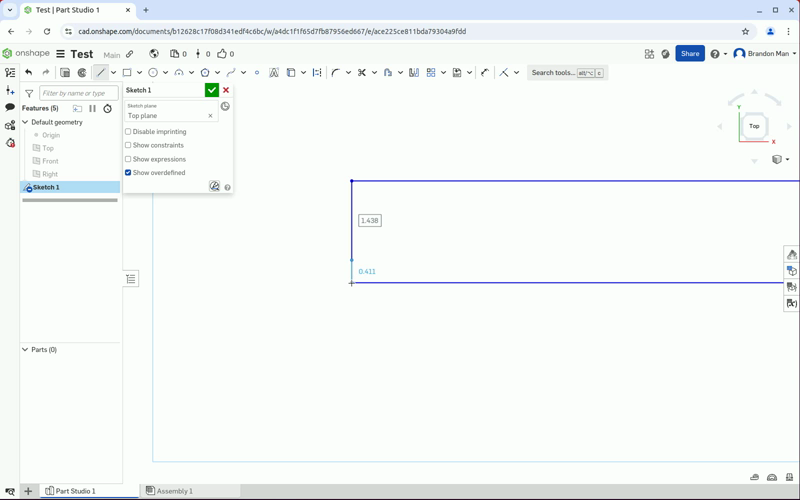
scroll(-6)
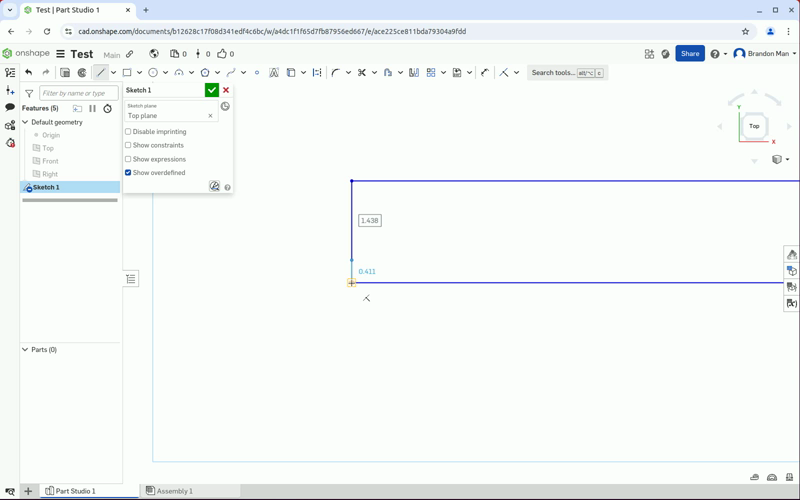
scroll(-6)
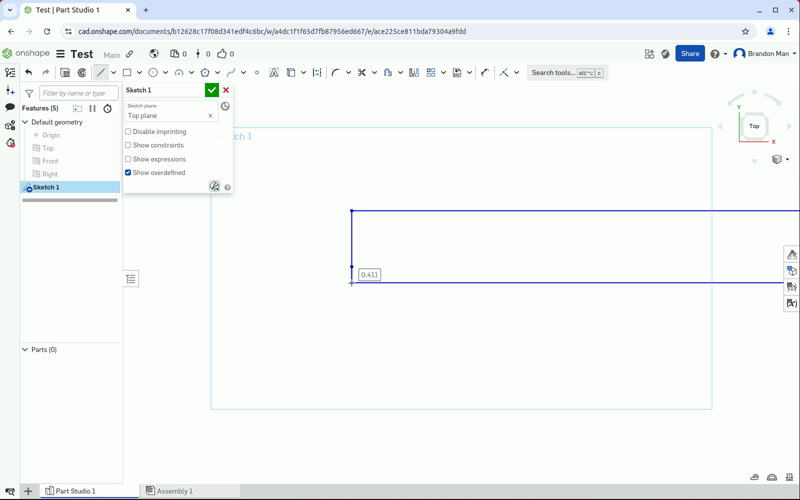
scroll(-6)
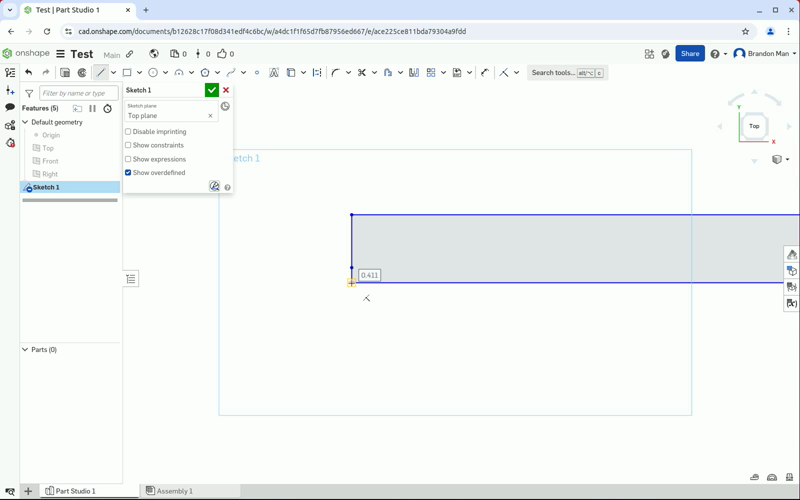
scroll(-6)
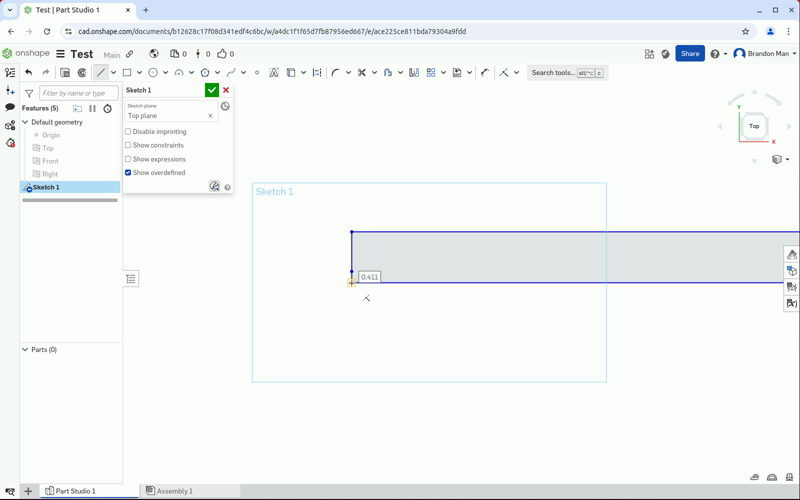
scroll(-6)
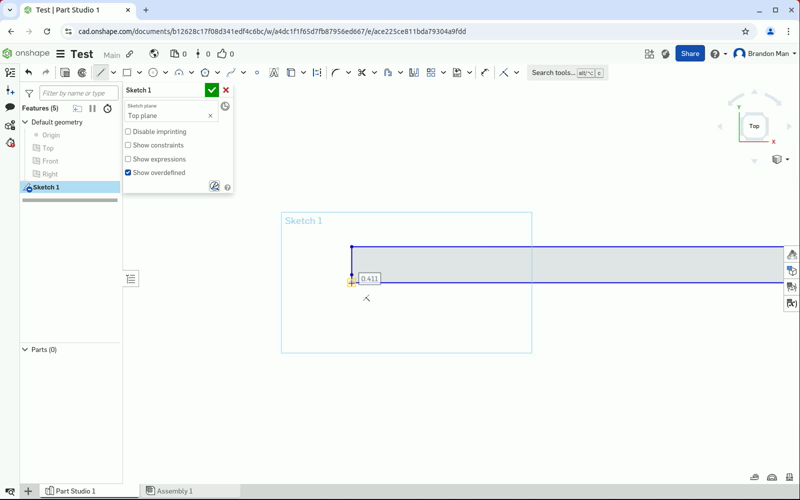
scroll(-6)
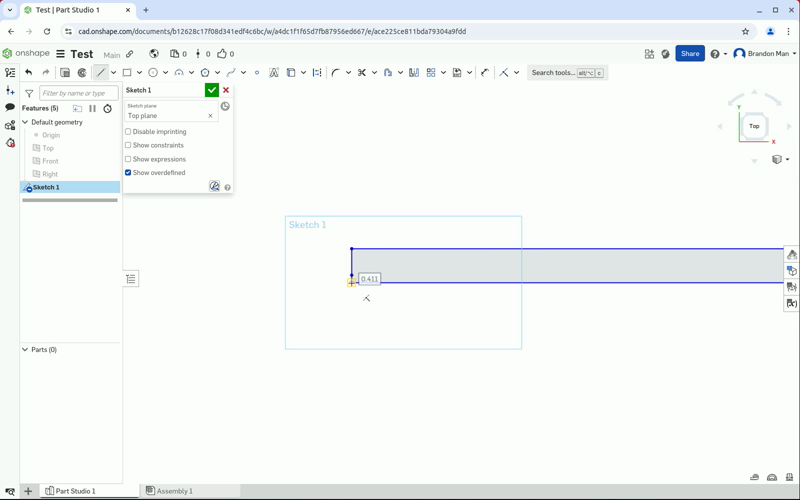
scroll(-6)
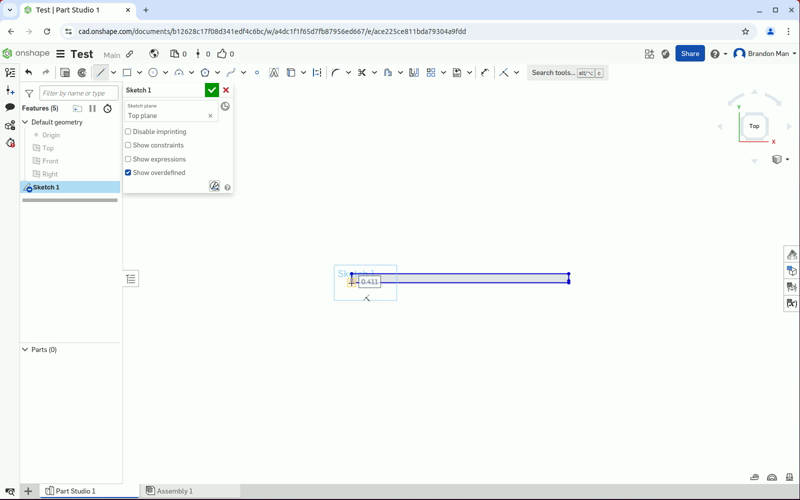
key(esc)
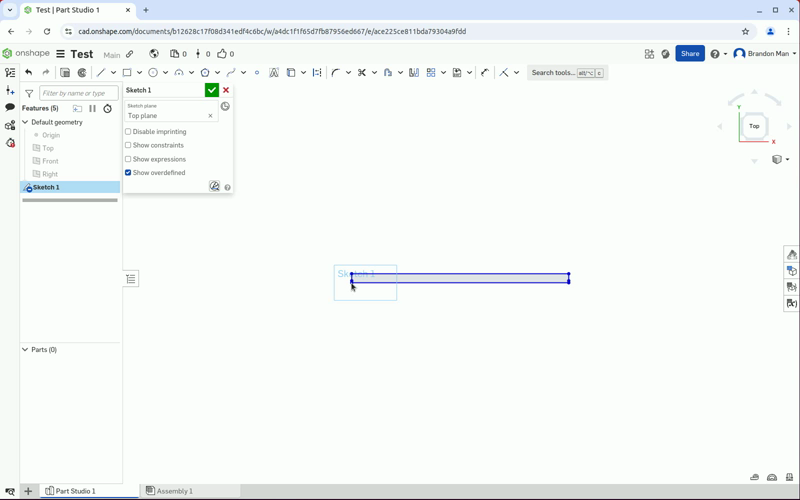
mouse_move(375, 280)
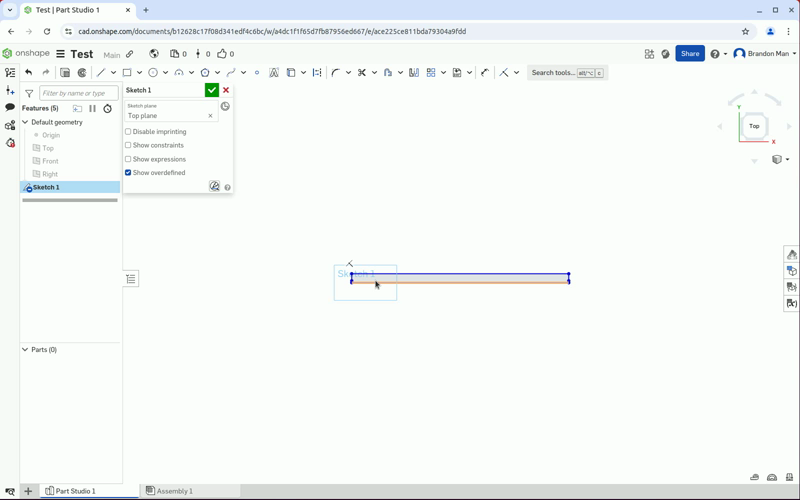
click(375, 280)
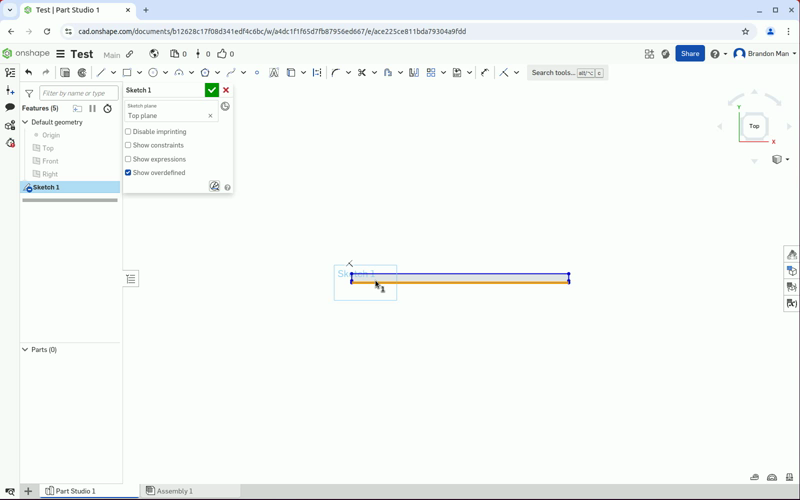
mouse_move(73, 352)
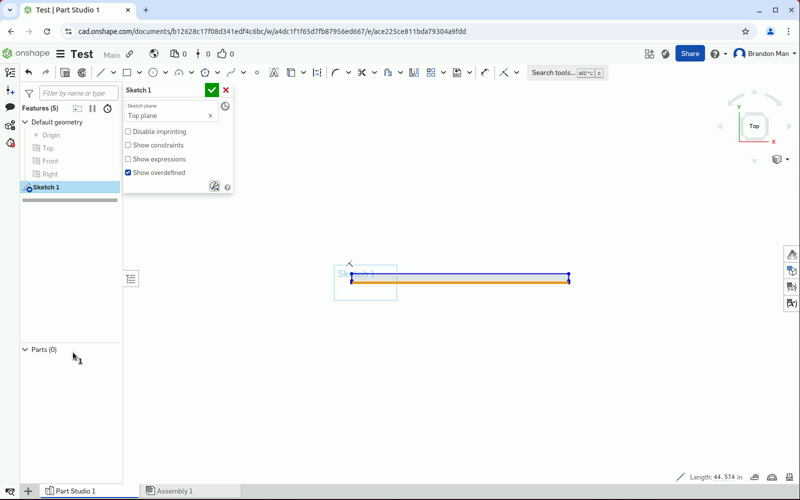
key(shift+y)
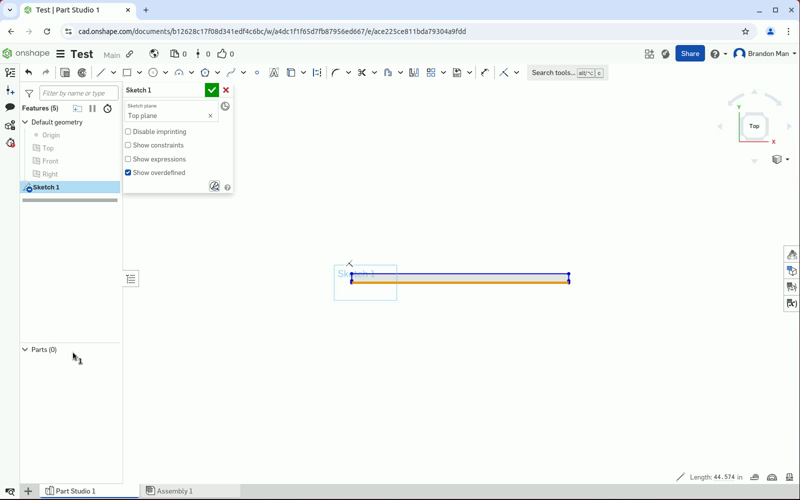
key(shift+e)
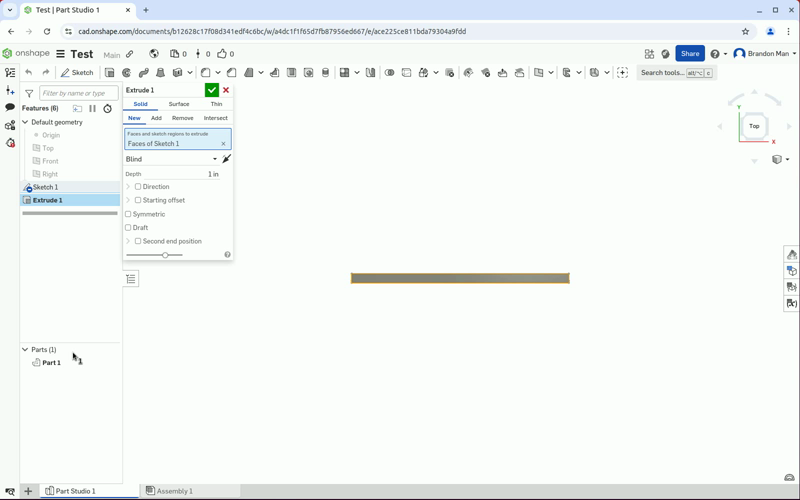
mouse_move(143, 106)
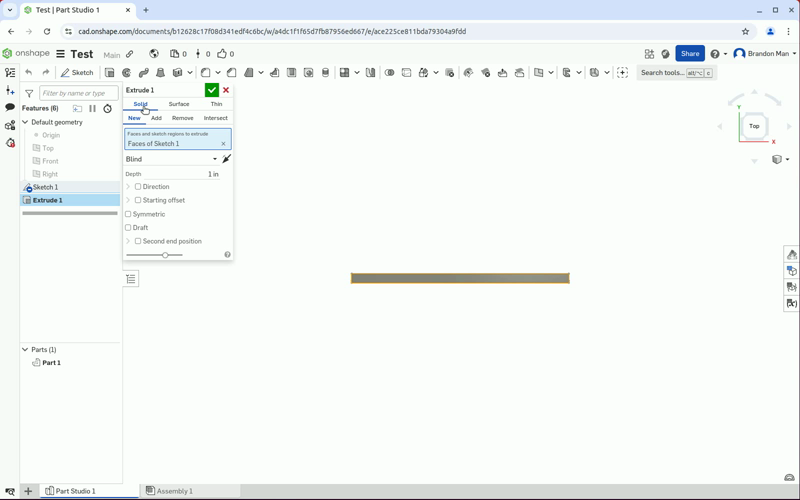
click(143, 106)
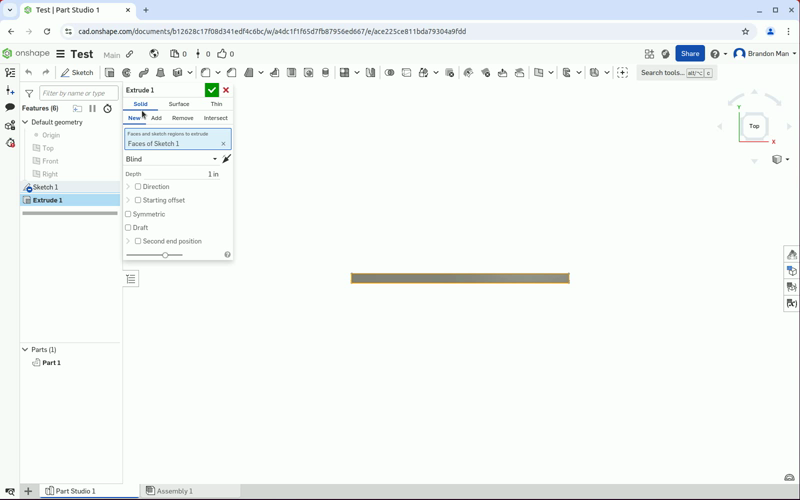
mouse_move(137, 120)
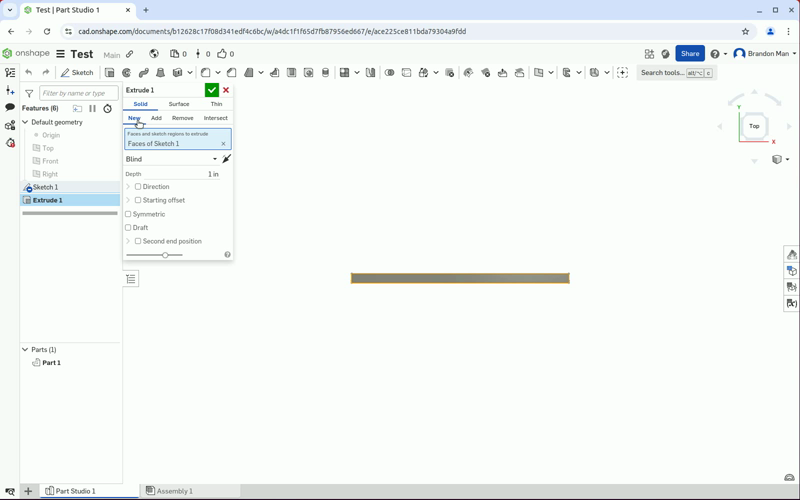
click(137, 120)
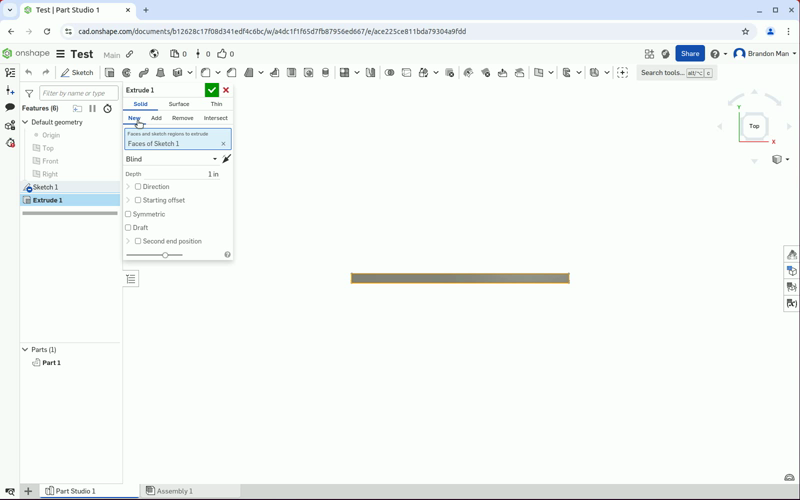
key(tab, 4)
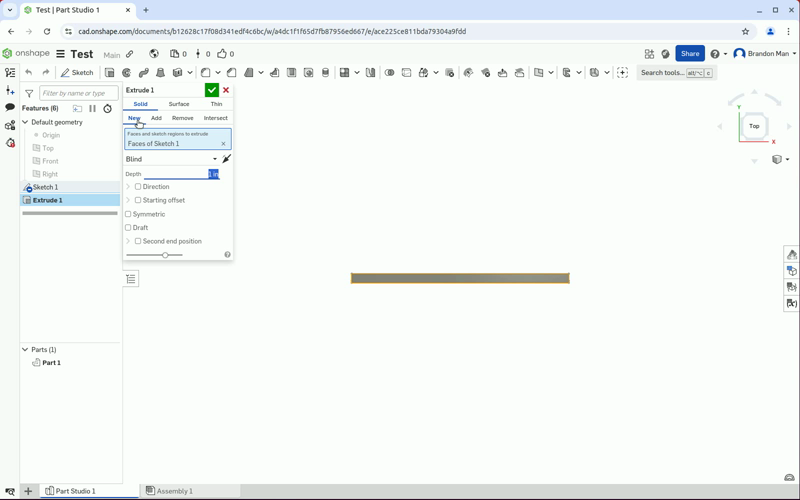
text(3.851)
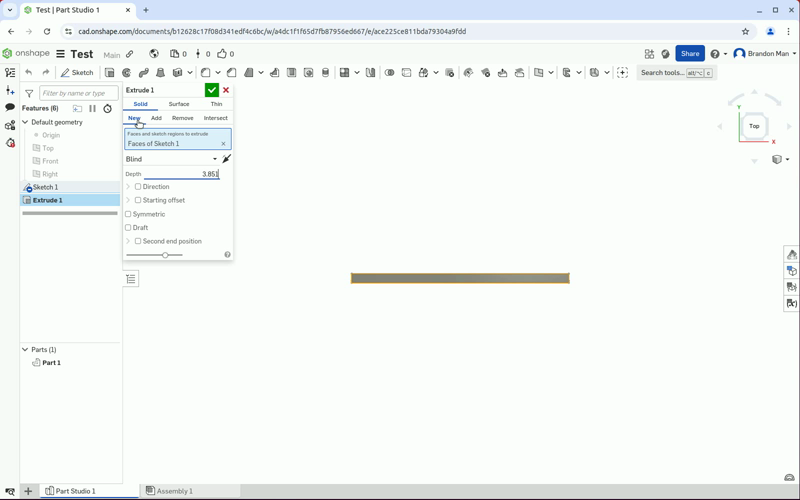
key(enter)
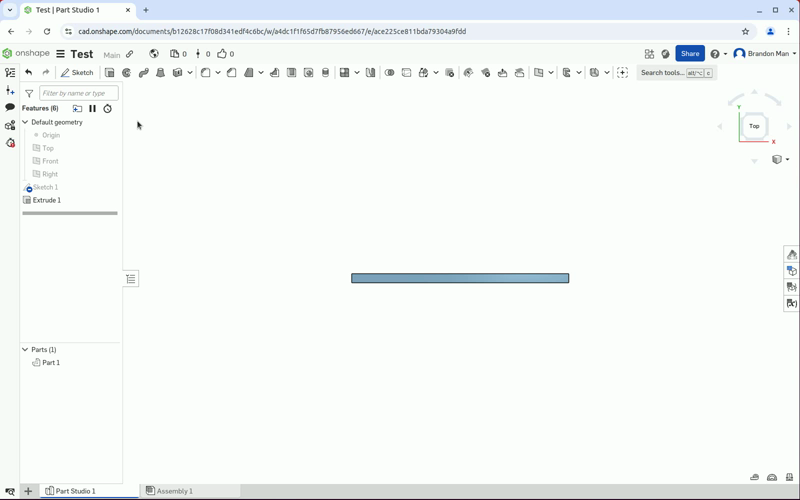
key(shift+h)
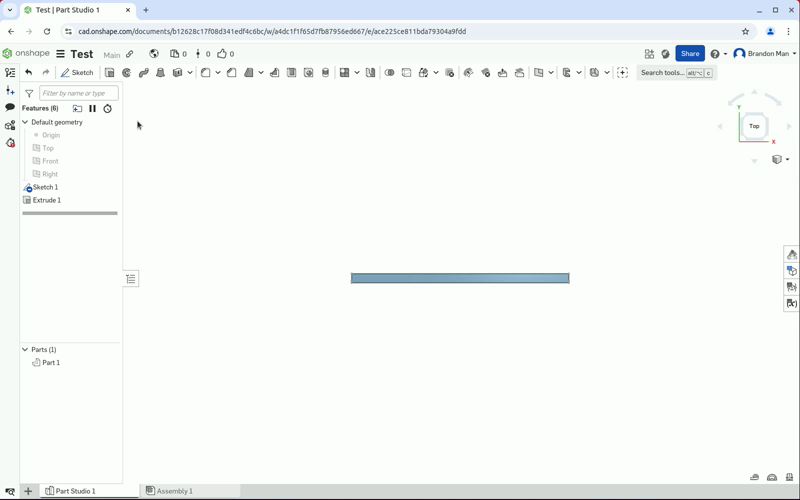
key(shift+h)
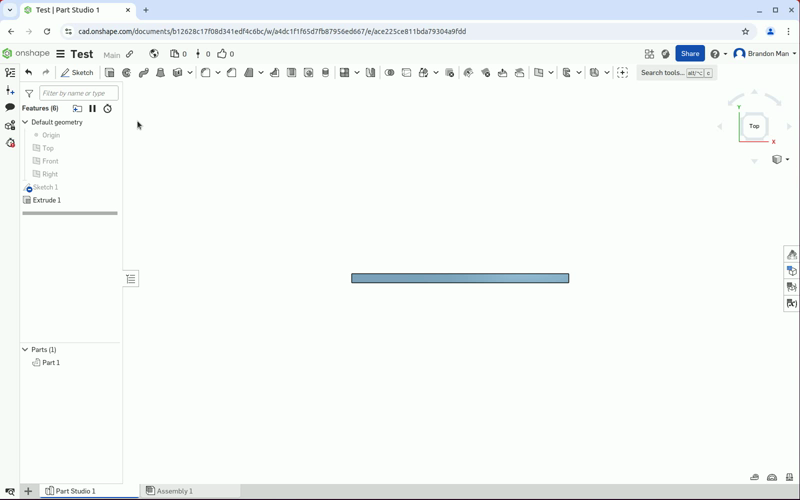
mouse_move(73, 189)
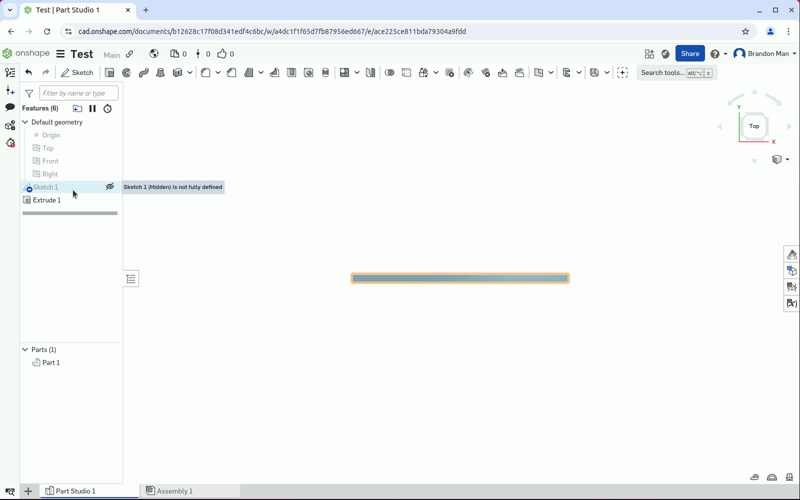
click(73, 189)
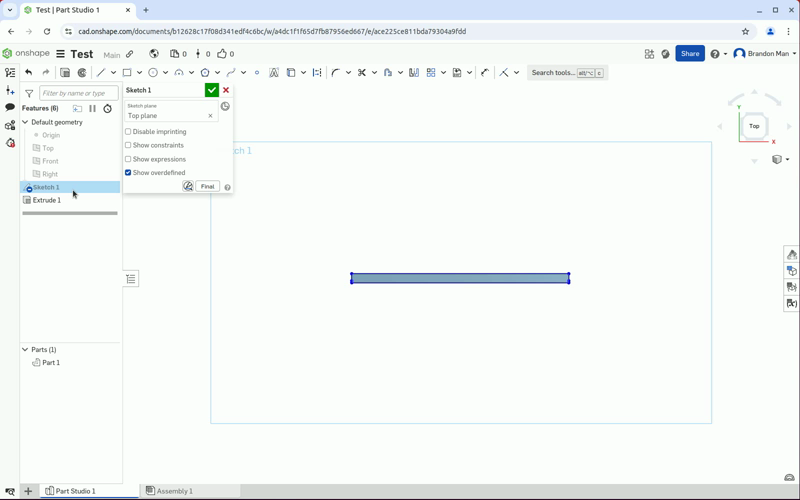
mouse_move(229, 92)
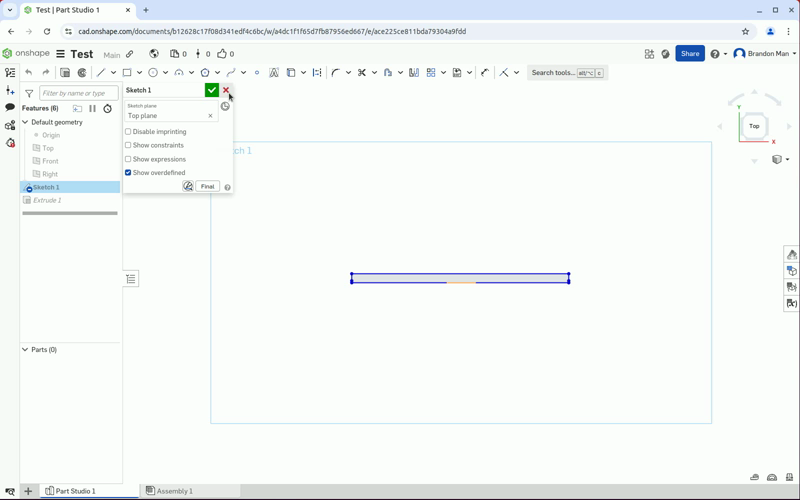
click(229, 92)
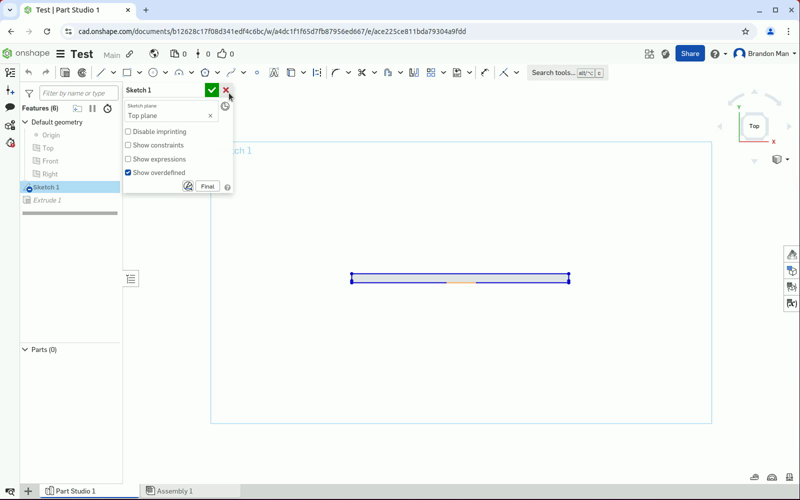
key(shift+s)
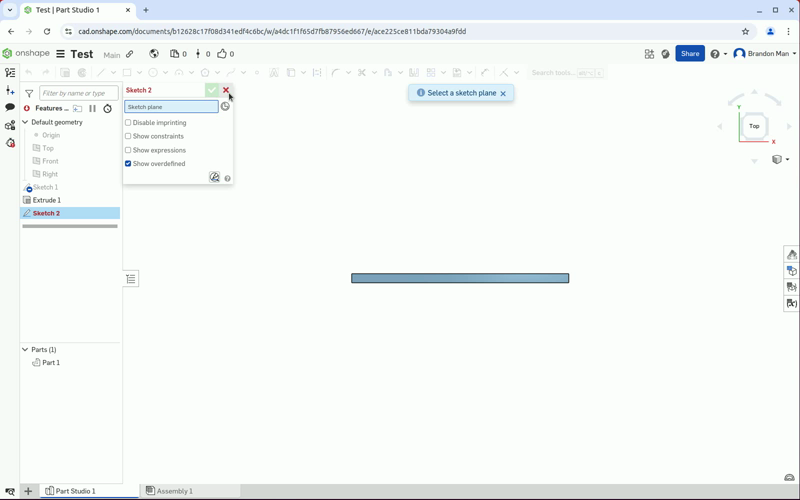
mouse_move(73, 150)
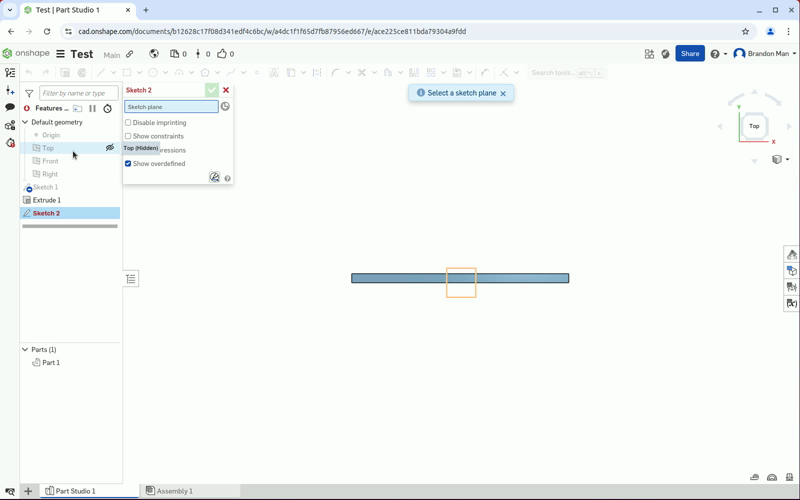
click(73, 150)
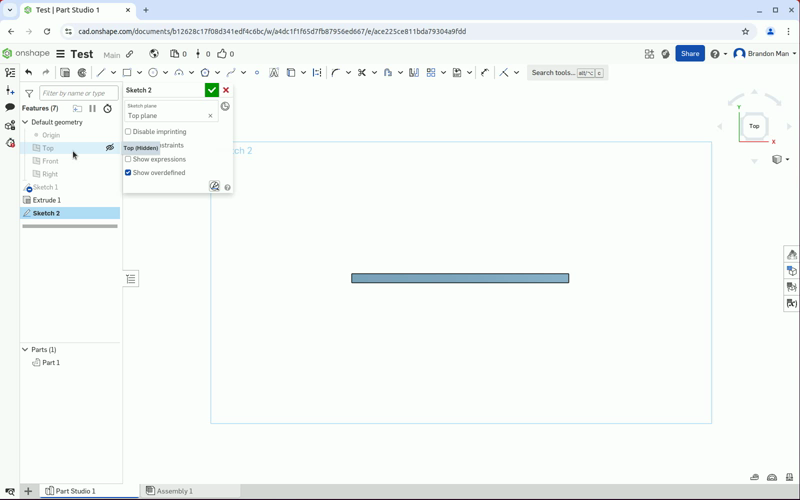
mouse_move(73, 352)
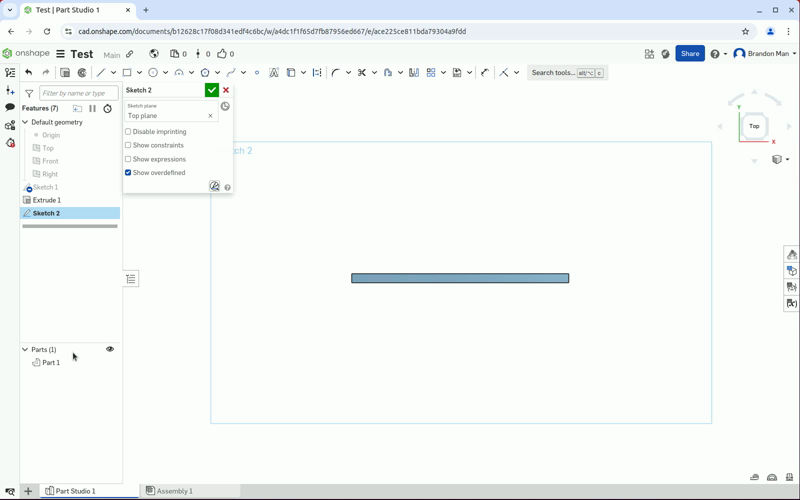
key(y)
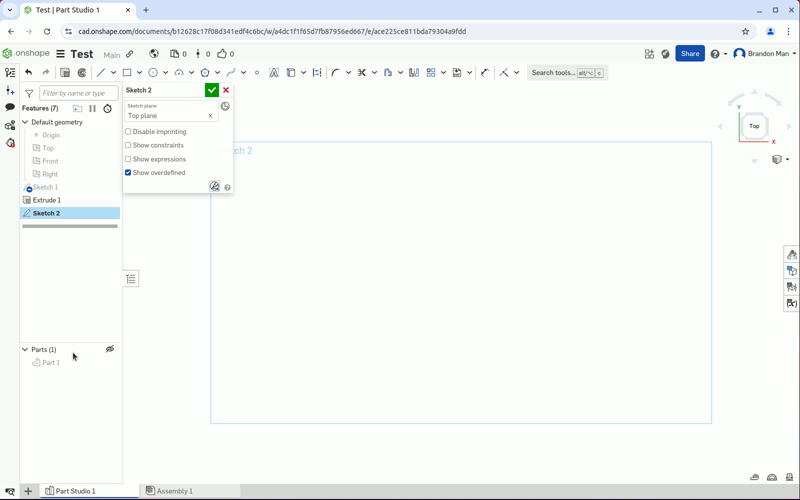
key(l)
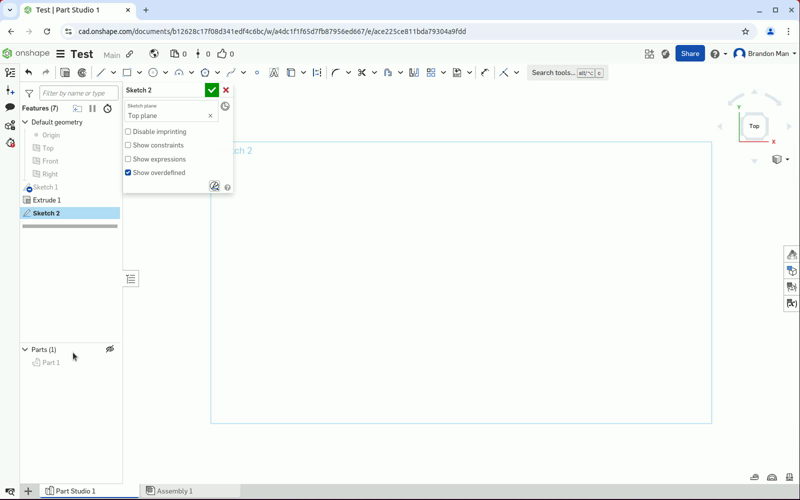
key_down(shift)
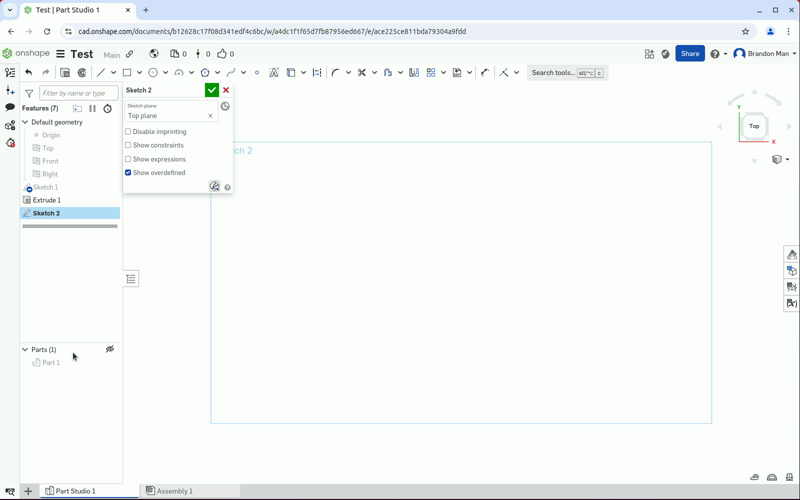
mouse_move(348, 282)
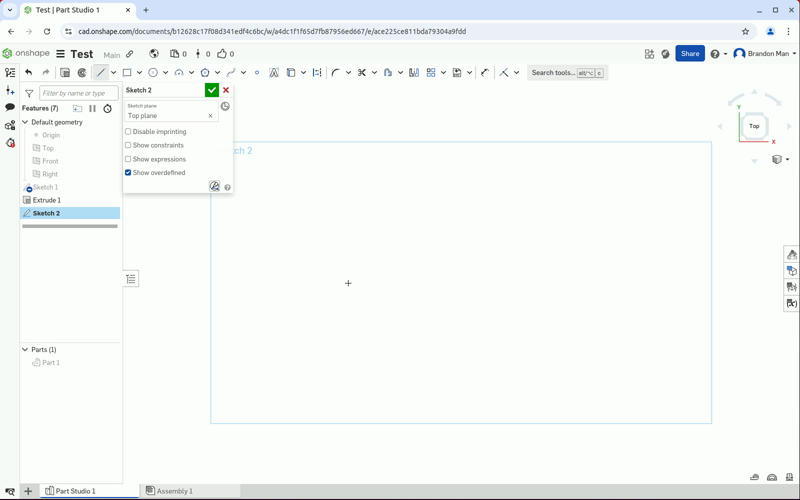
click(348, 282)
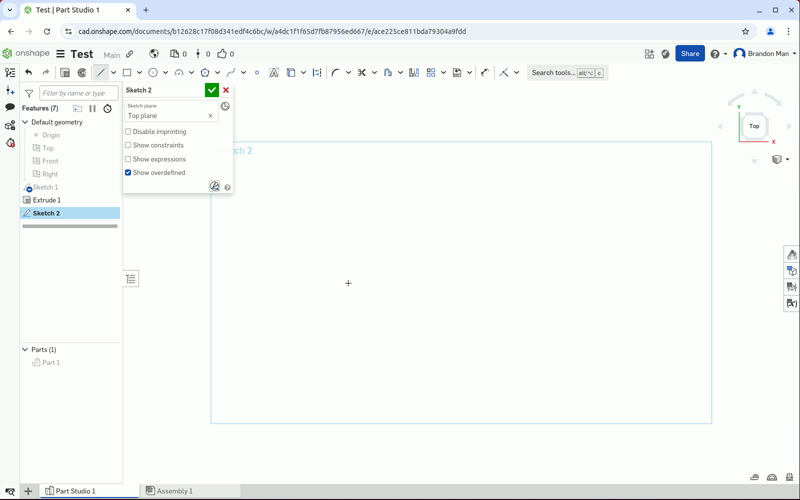
key_up(shift)
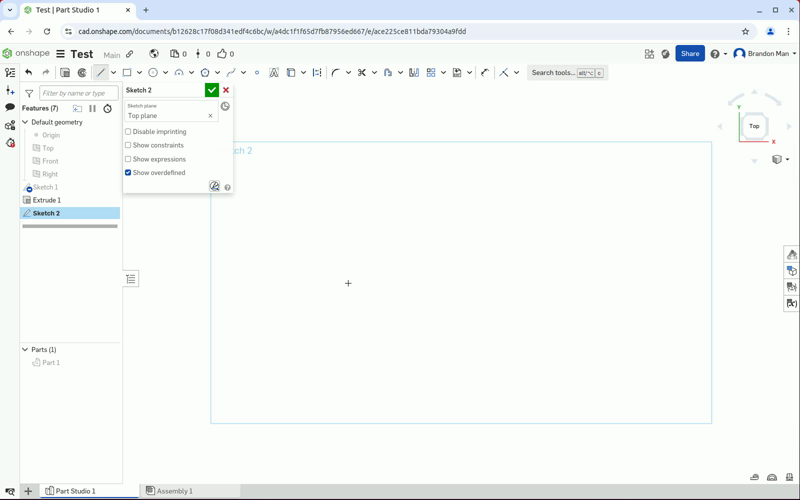
key_down(shift)
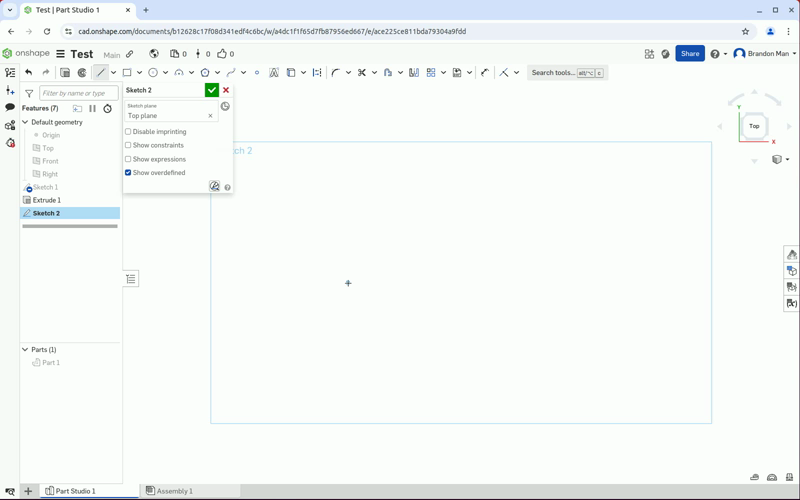
mouse_move(378, 282)
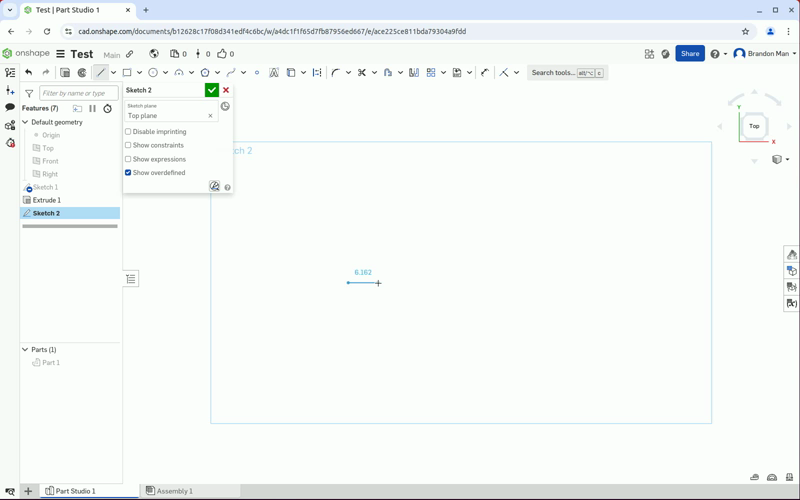
mouse_move(352, 282)
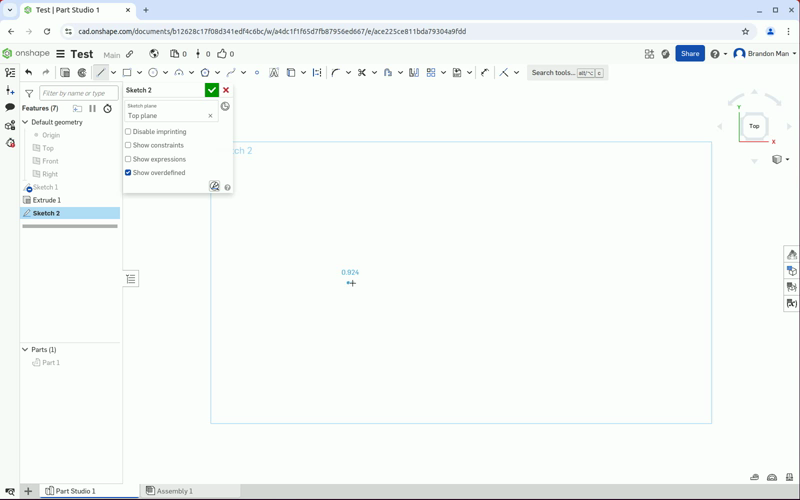
scroll(6)
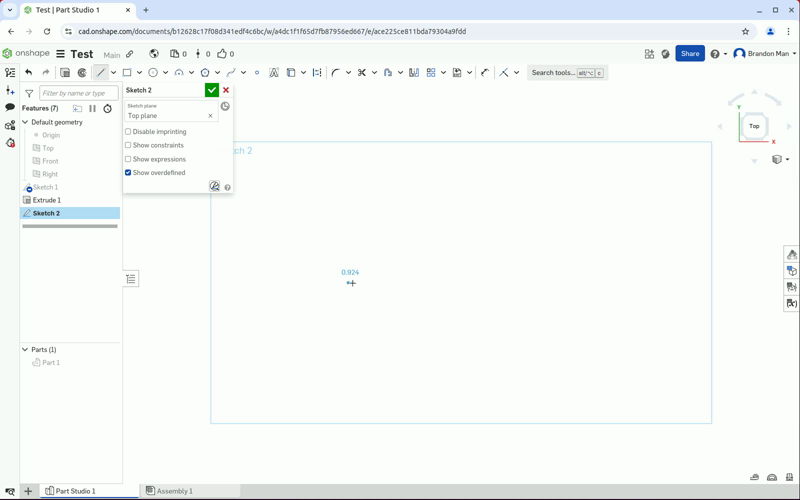
scroll(6)
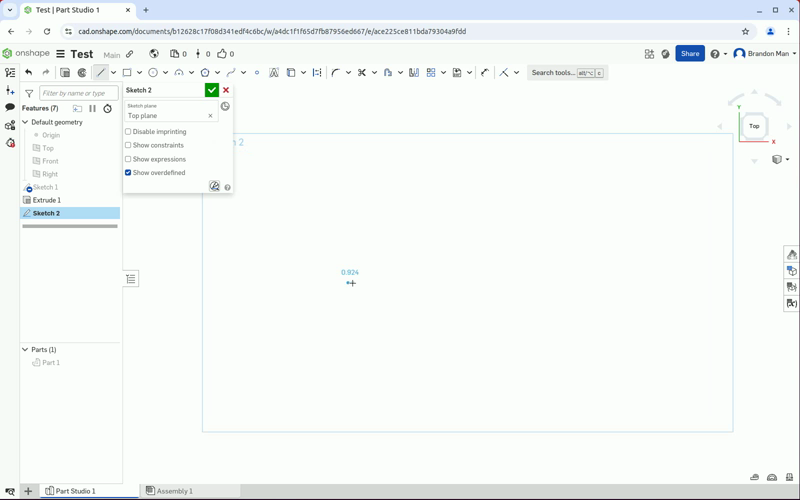
scroll(6)
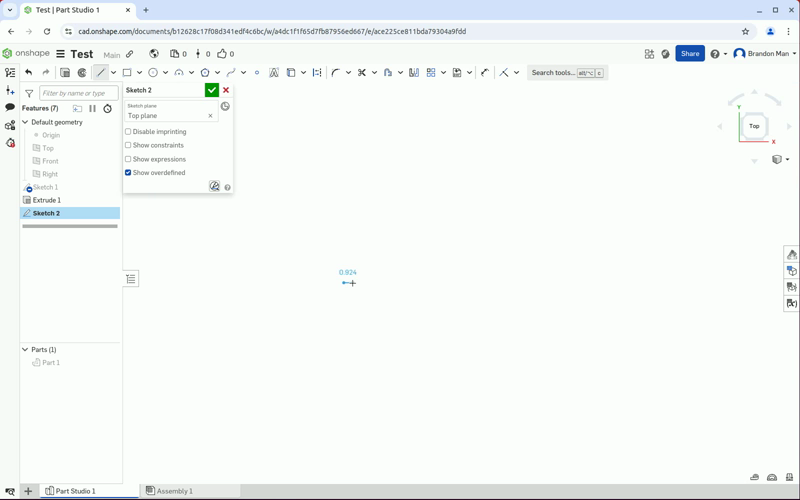
scroll(6)
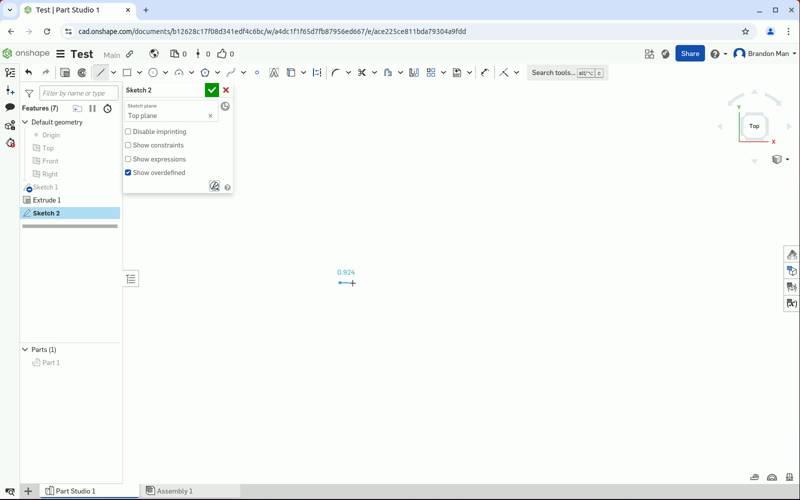
scroll(6)
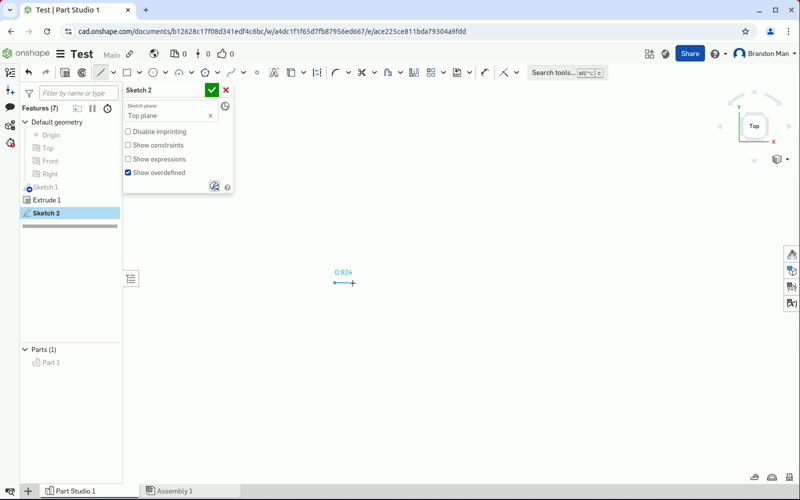
scroll(6)
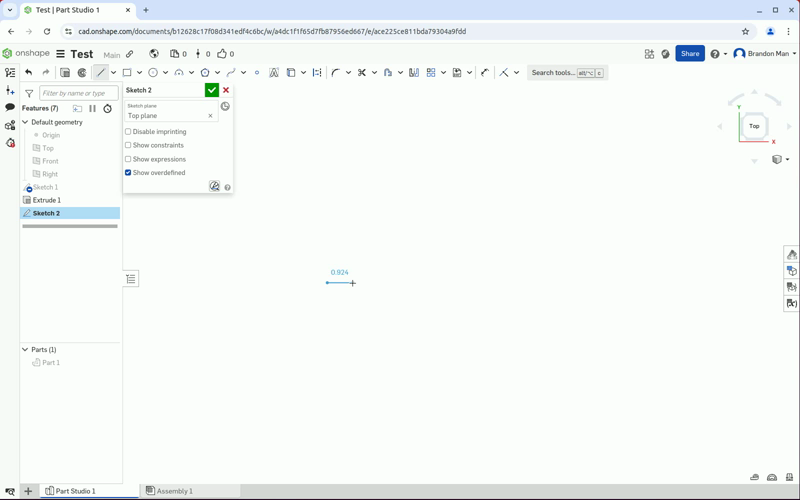
scroll(6)
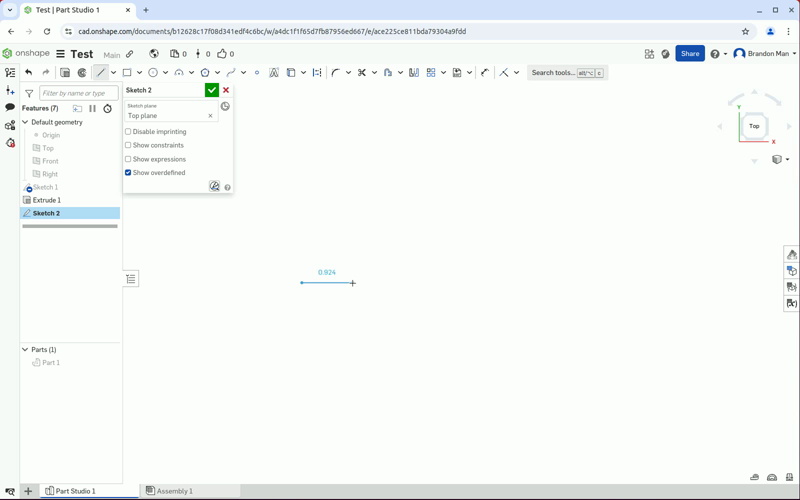
click(352, 282)
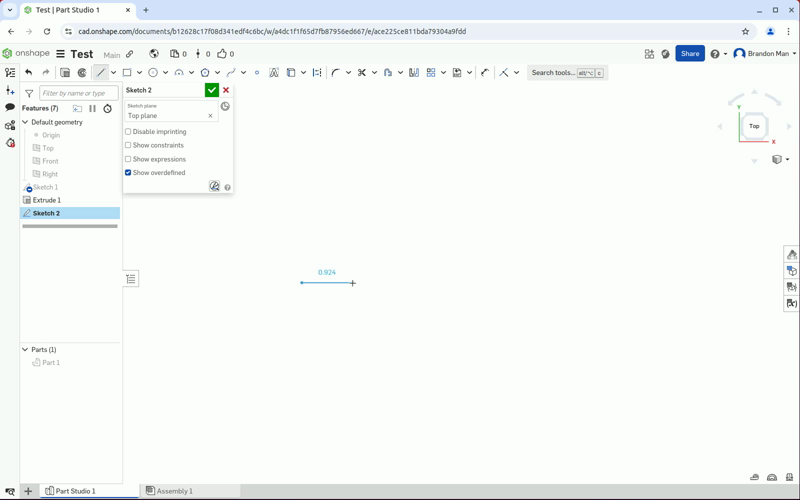
scroll(-6)
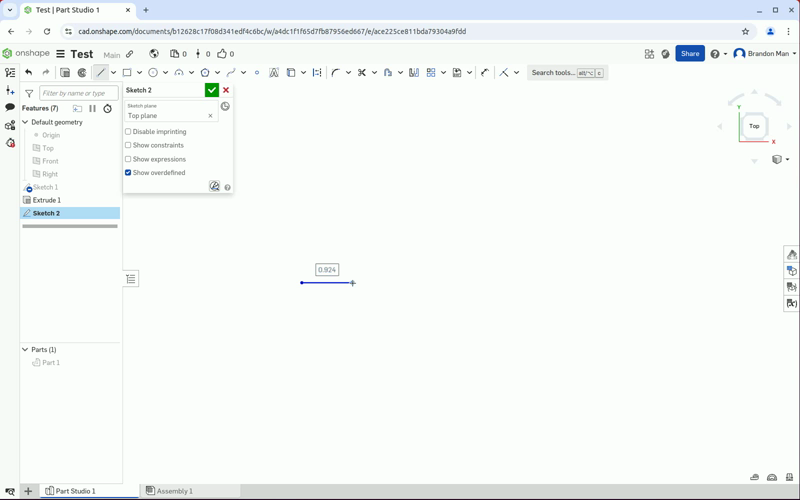
scroll(-6)
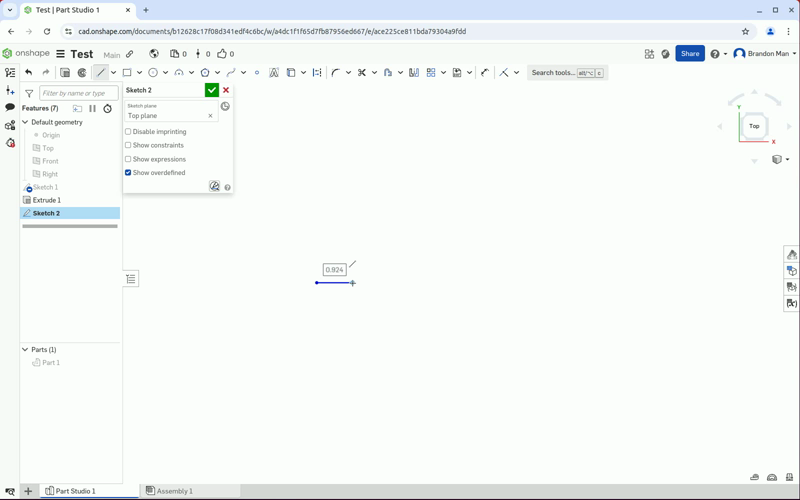
scroll(-6)
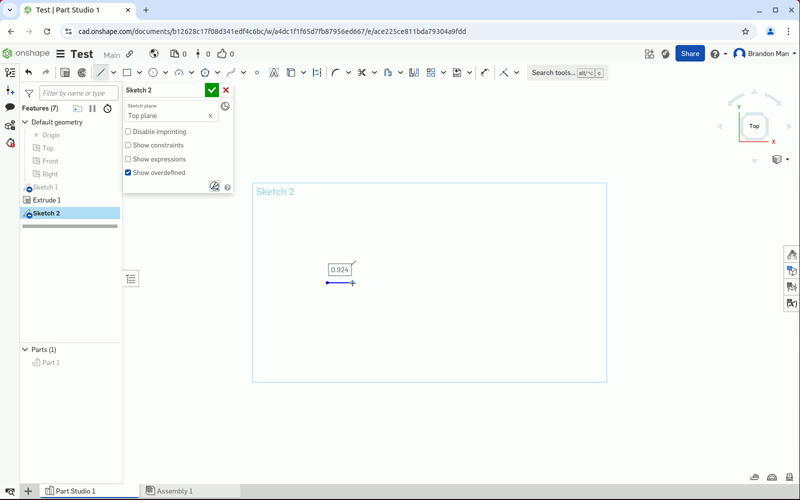
scroll(-6)
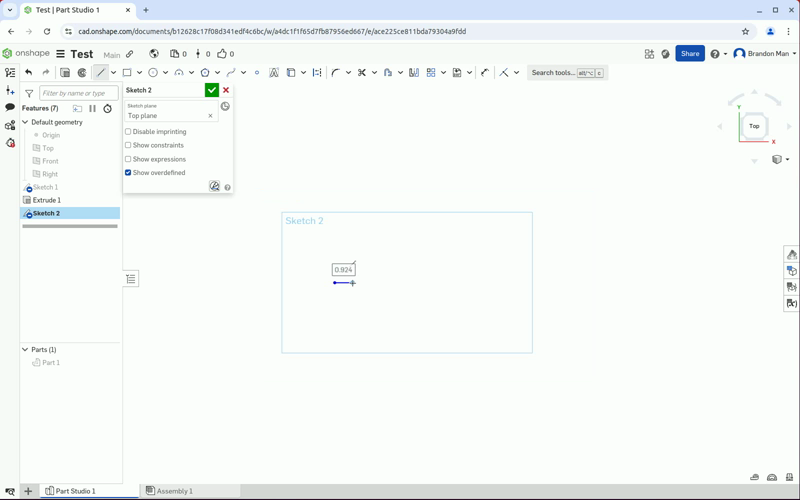
scroll(-6)
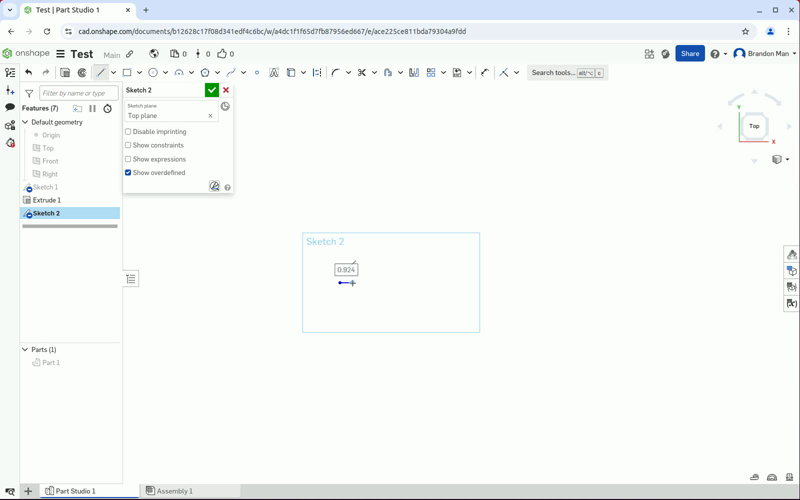
scroll(-6)
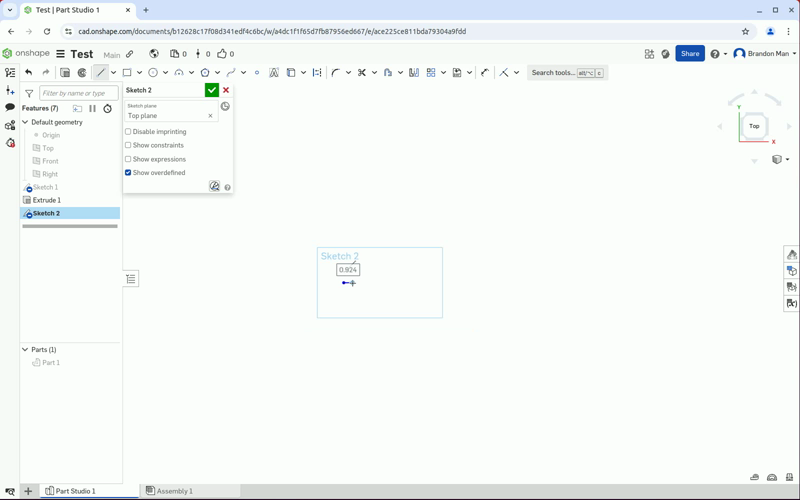
scroll(-6)
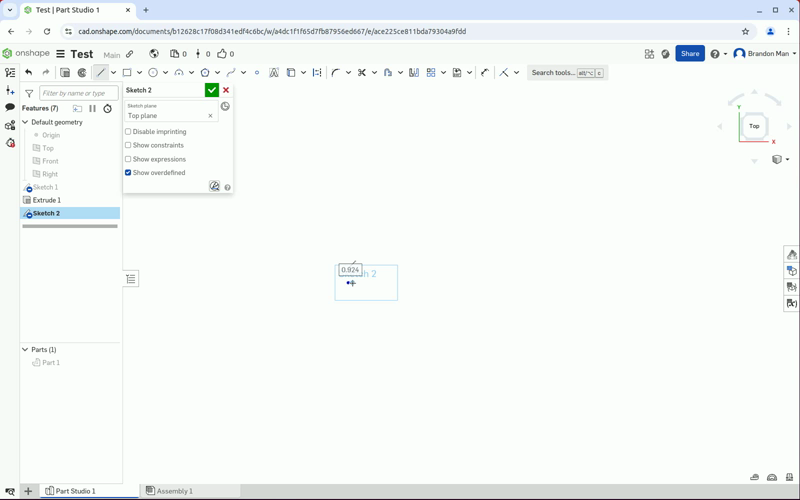
key_up(shift)
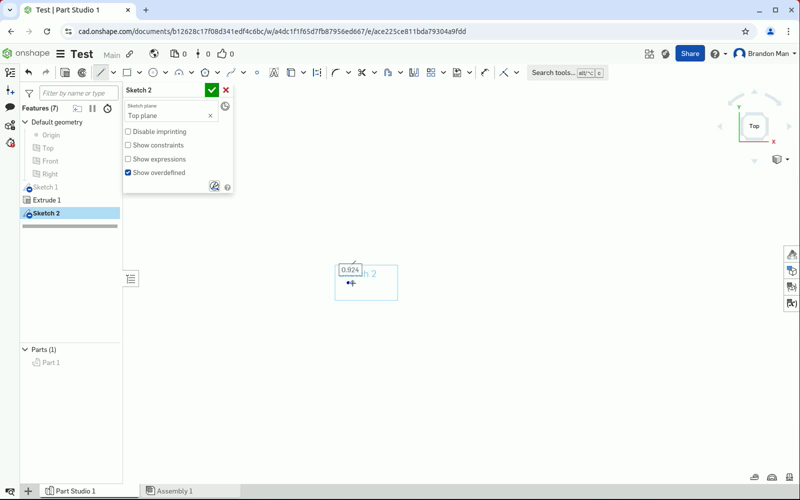
key_down(shift)
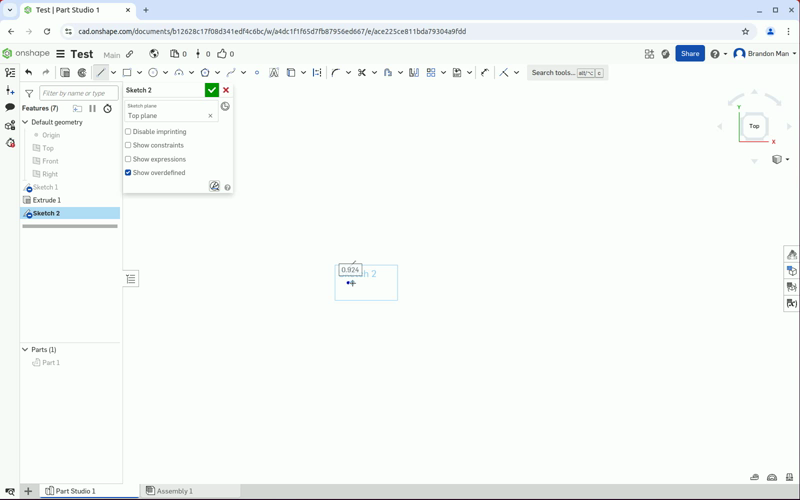
mouse_move(382, 282)
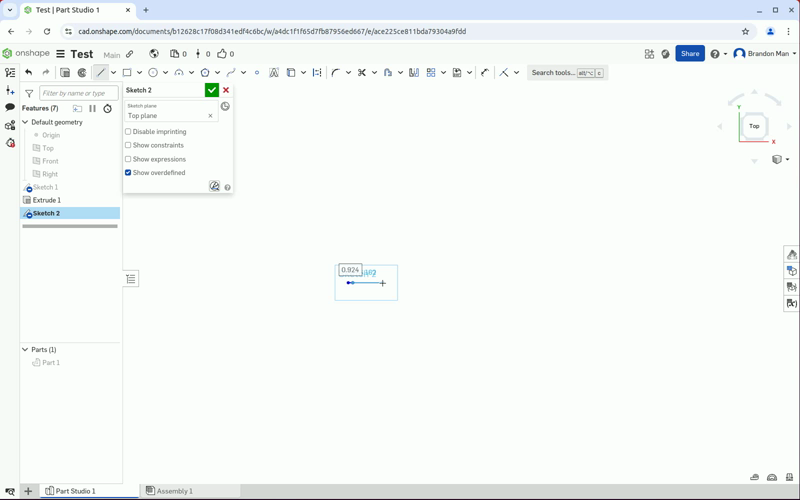
mouse_move(352, 279)
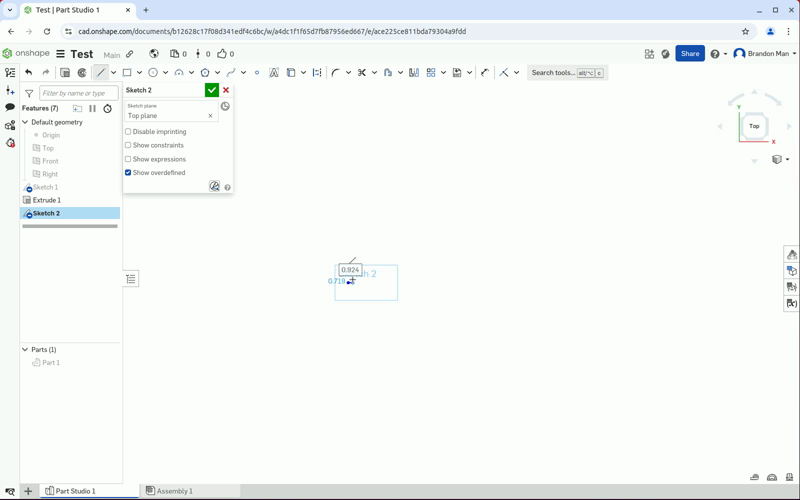
scroll(6)
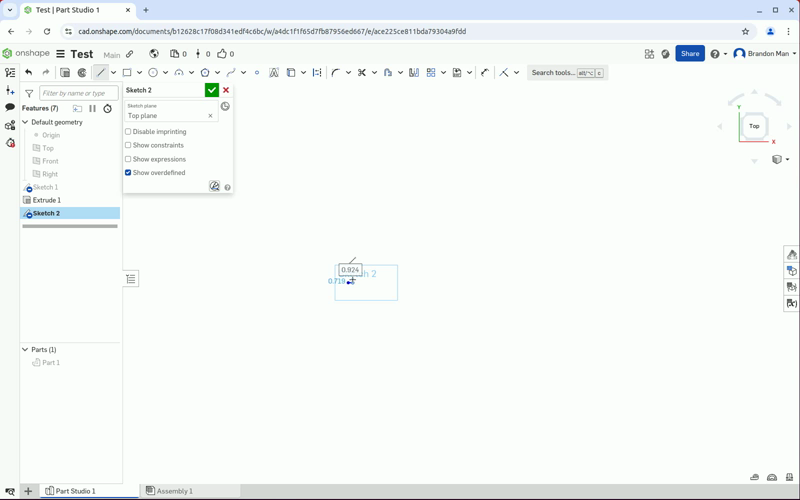
scroll(6)
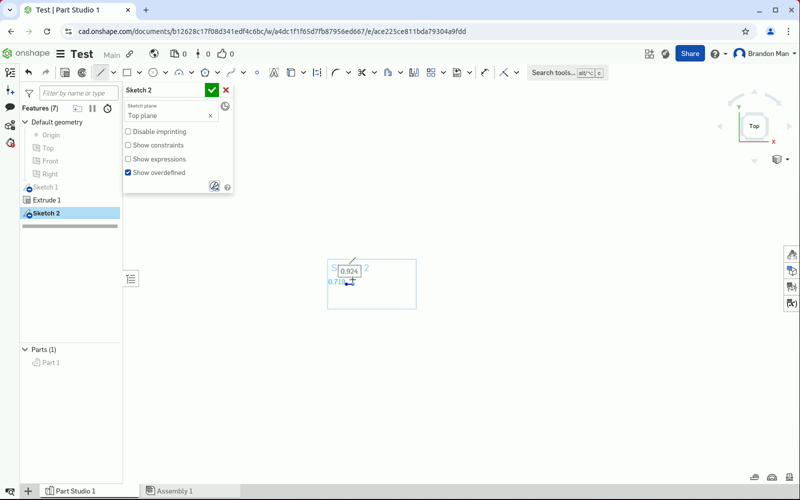
scroll(6)
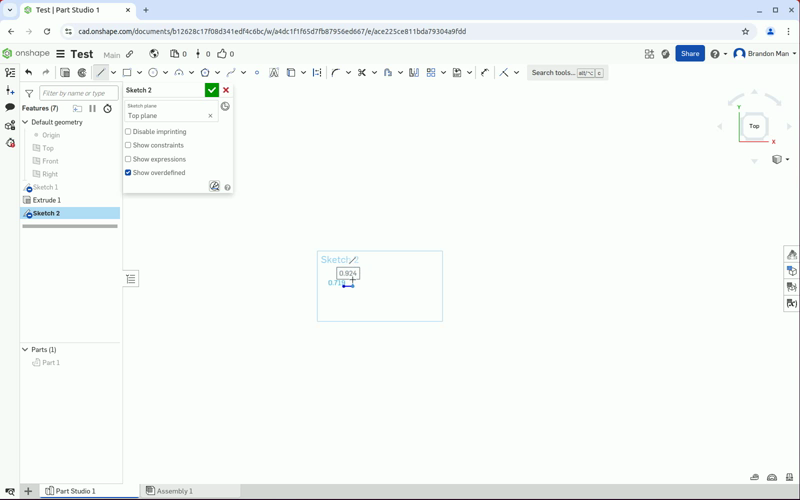
scroll(6)
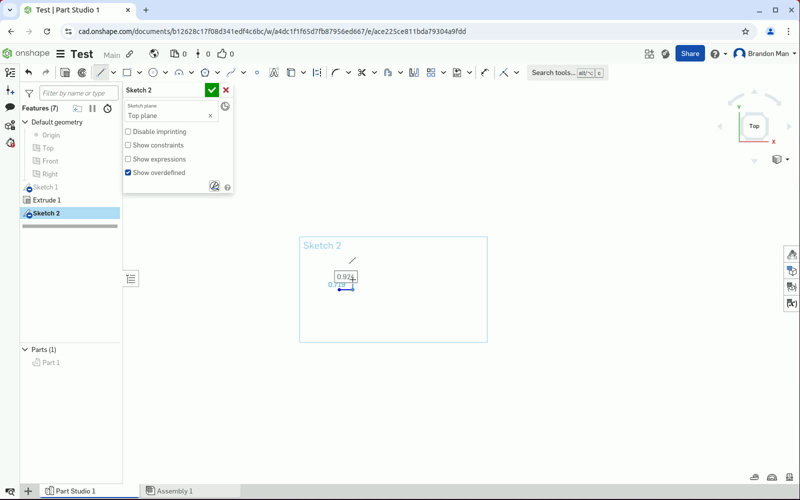
scroll(6)
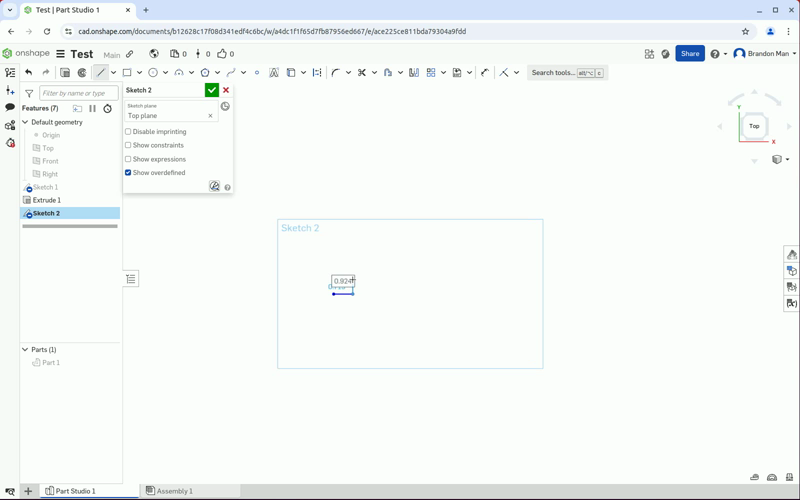
scroll(6)
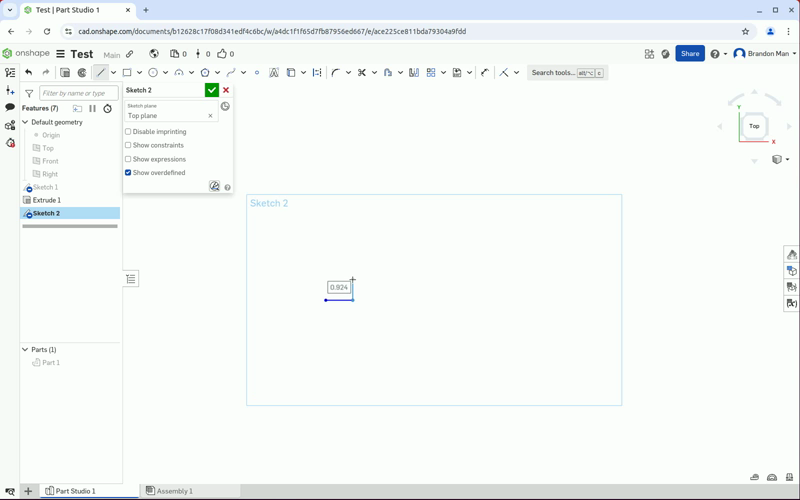
scroll(6)
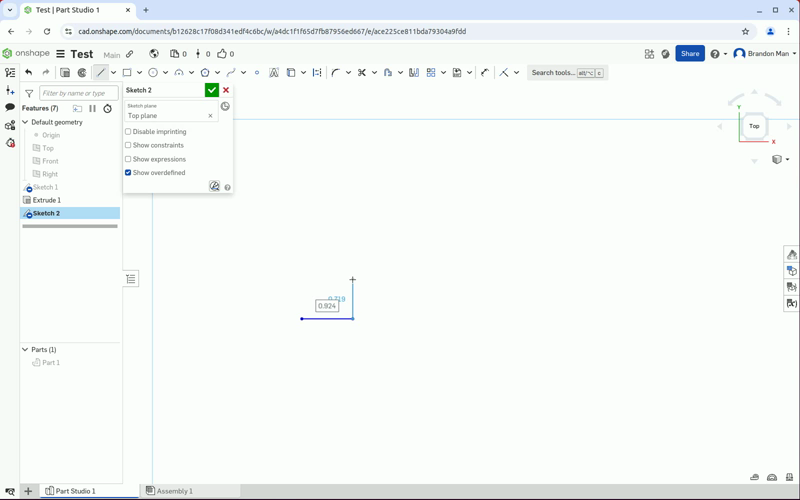
click(352, 279)
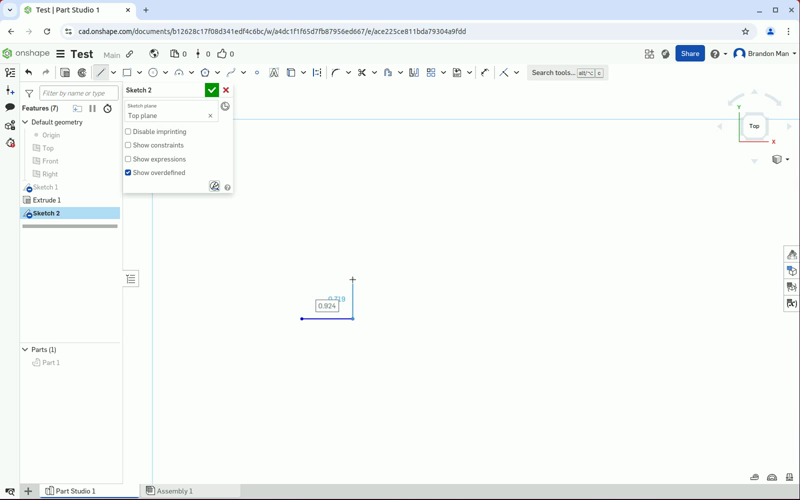
scroll(-6)
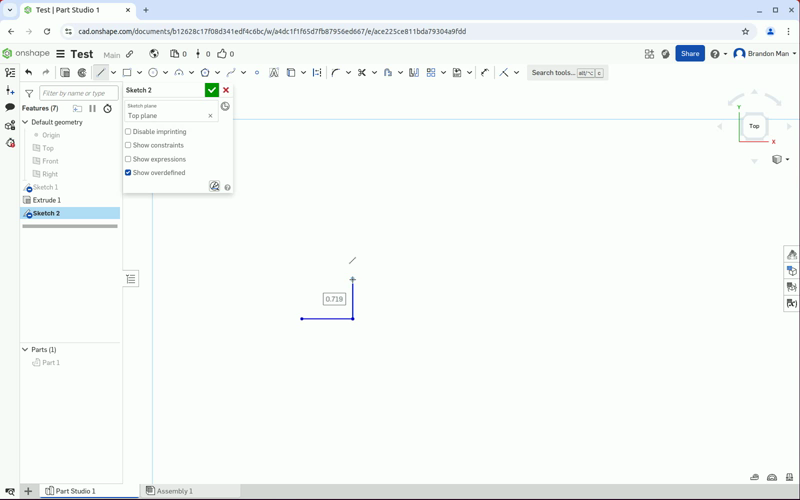
scroll(-6)
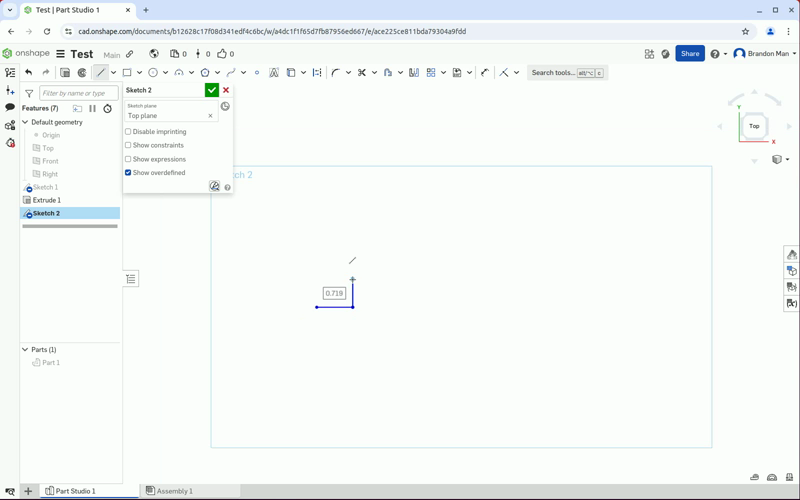
scroll(-6)
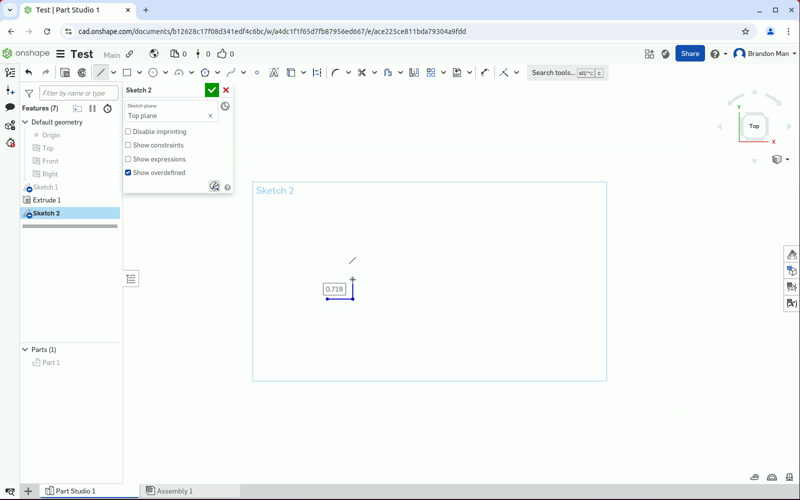
scroll(-6)
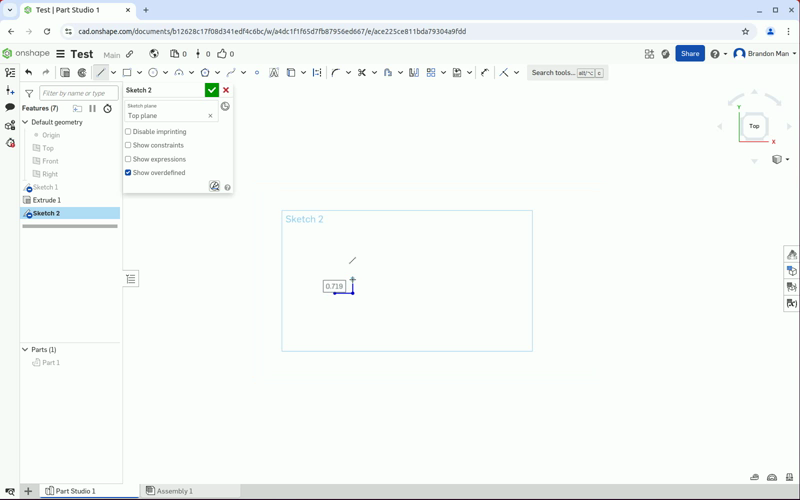
scroll(-6)
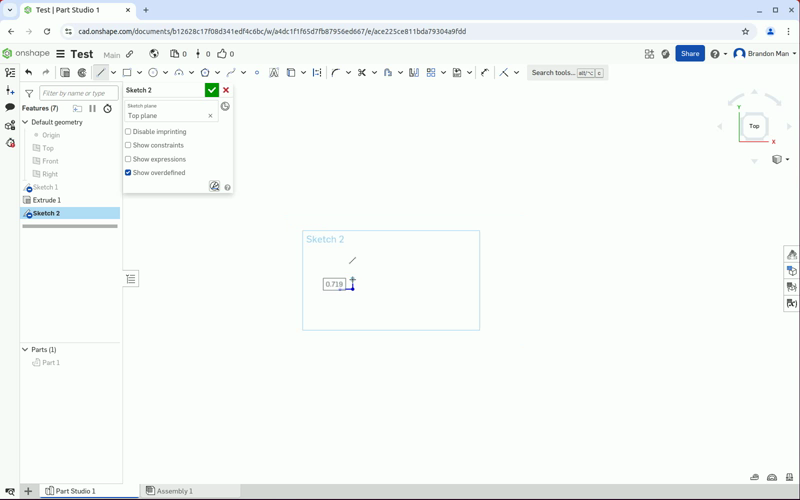
scroll(-6)
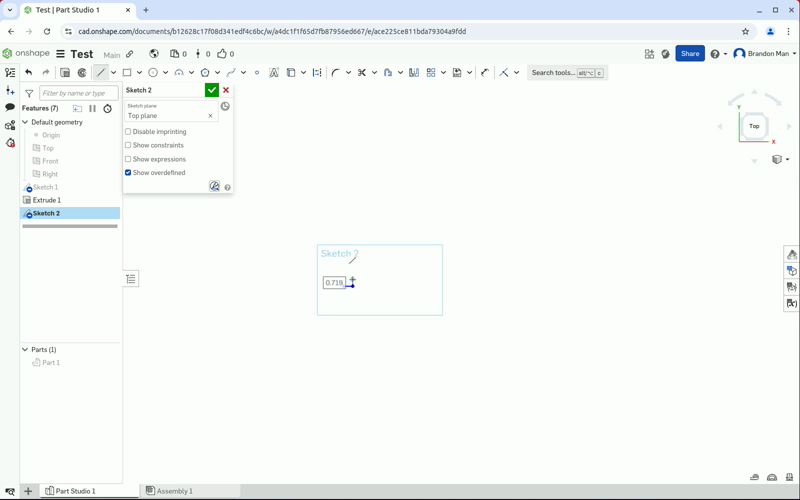
scroll(-6)
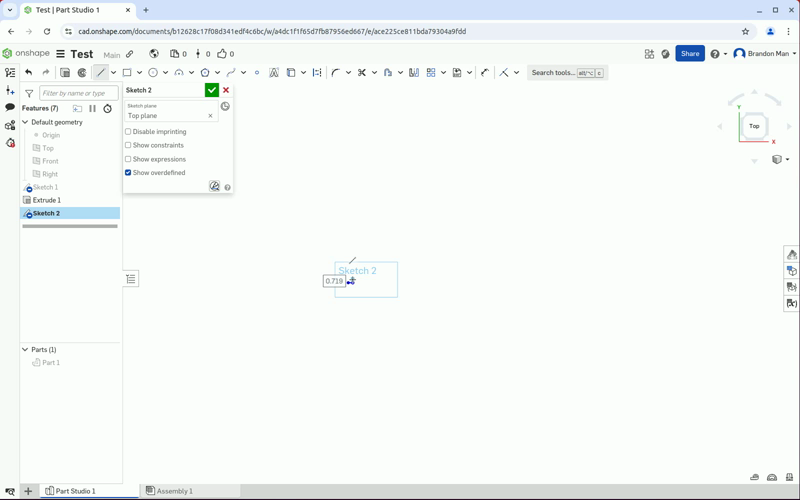
key_up(shift)
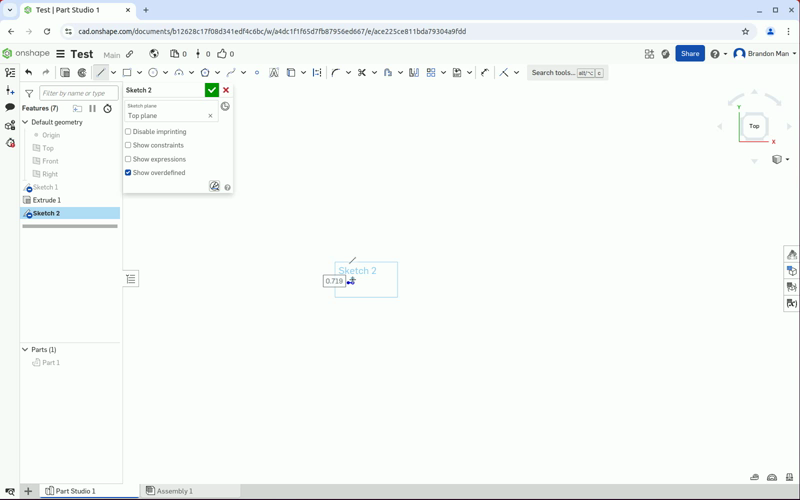
key_down(shift)
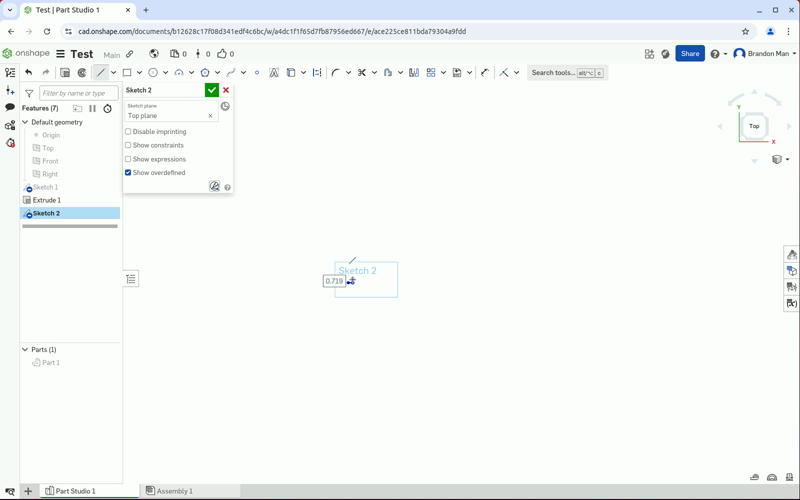
mouse_move(382, 279)
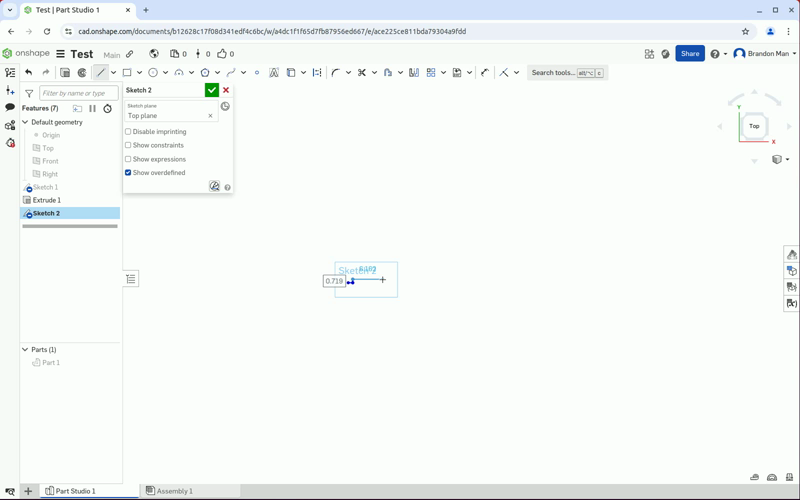
mouse_move(348, 279)
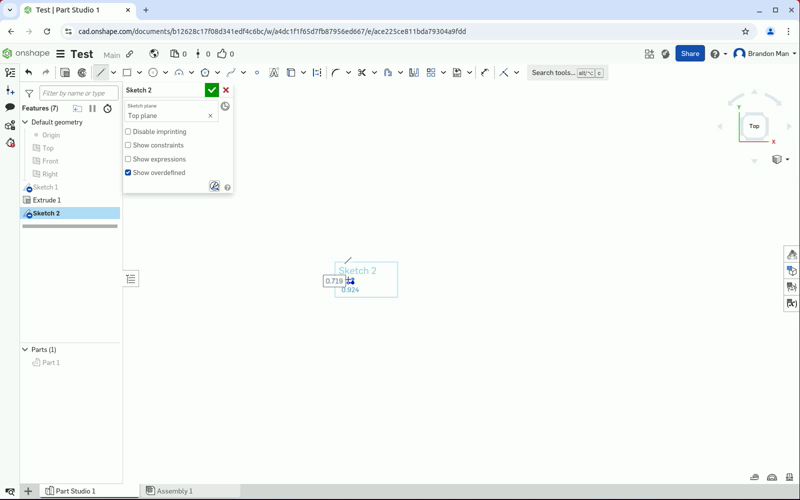
scroll(6)
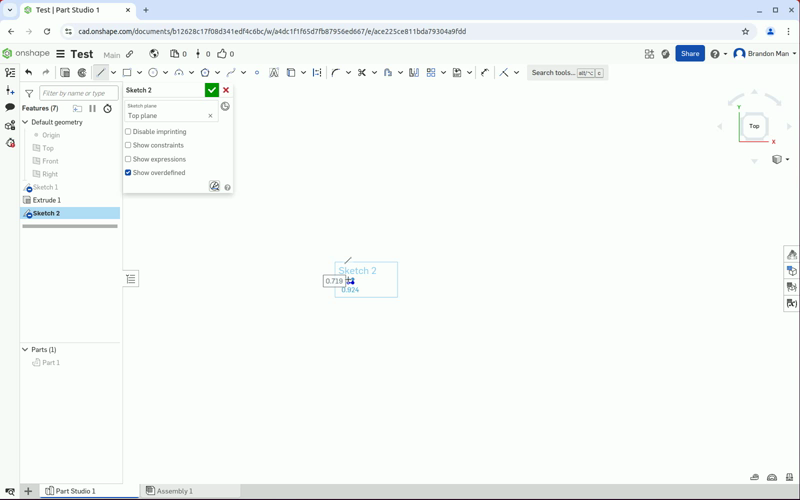
scroll(6)
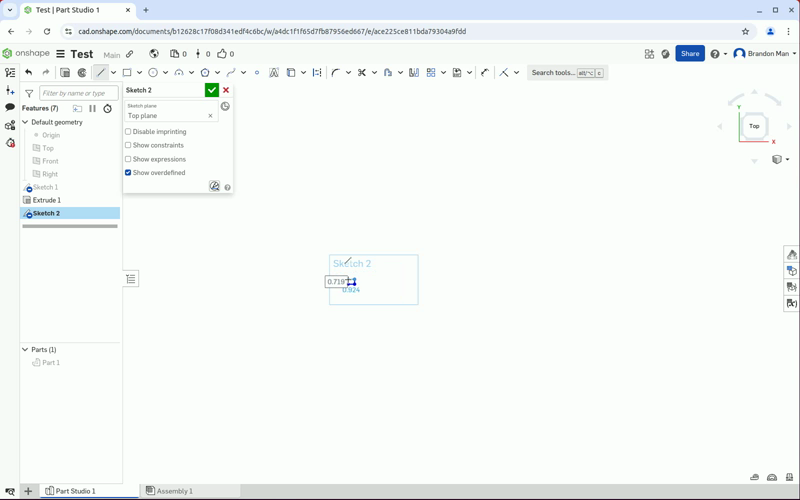
scroll(6)
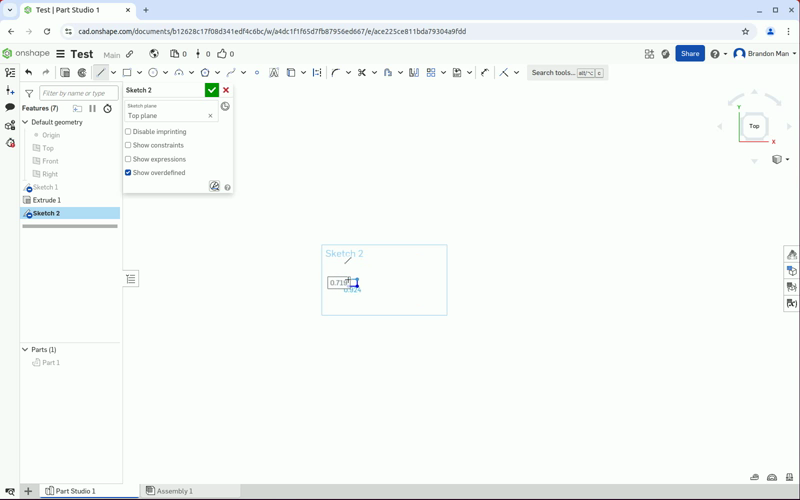
scroll(6)
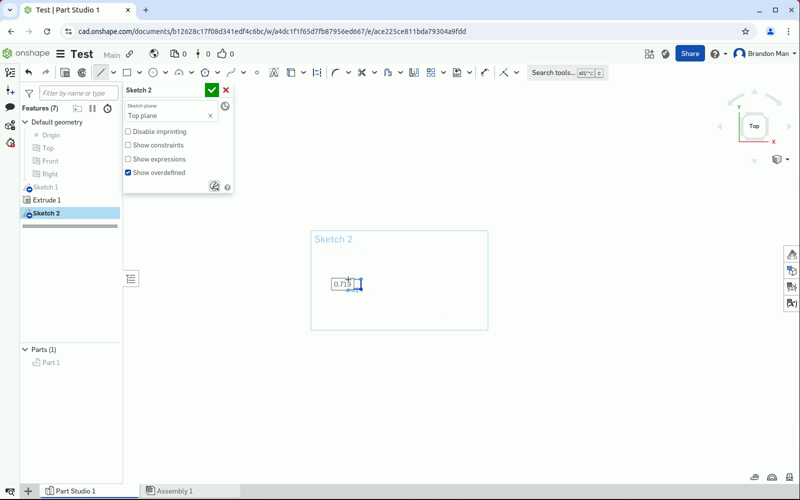
scroll(6)
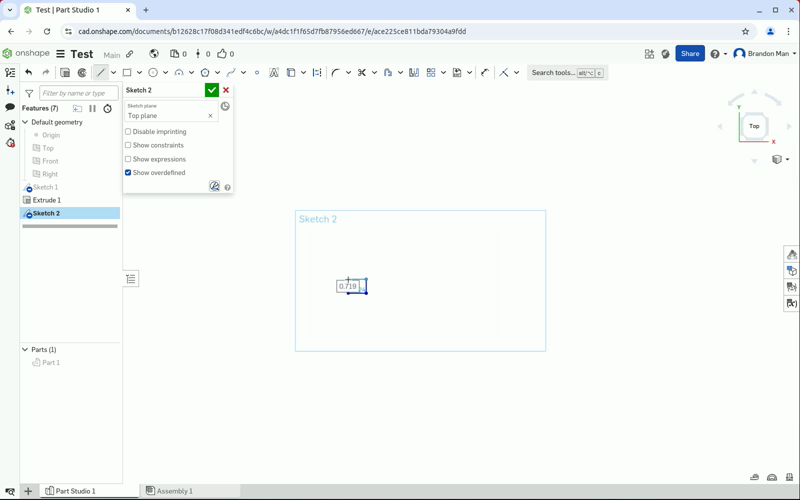
scroll(6)
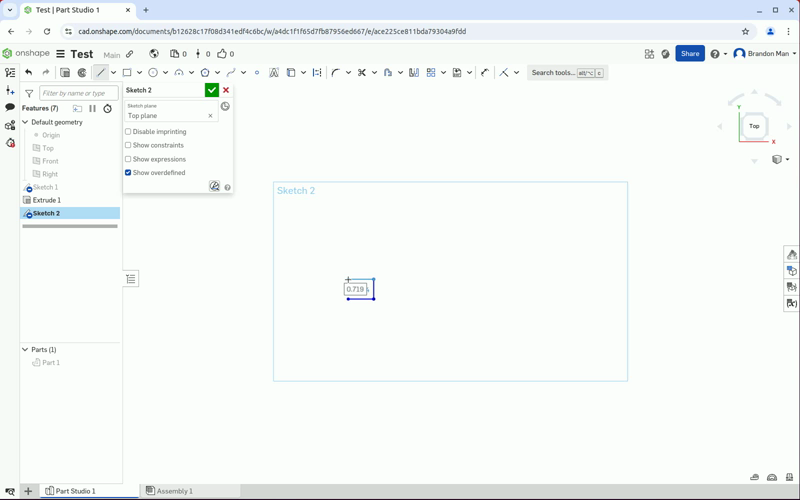
scroll(6)
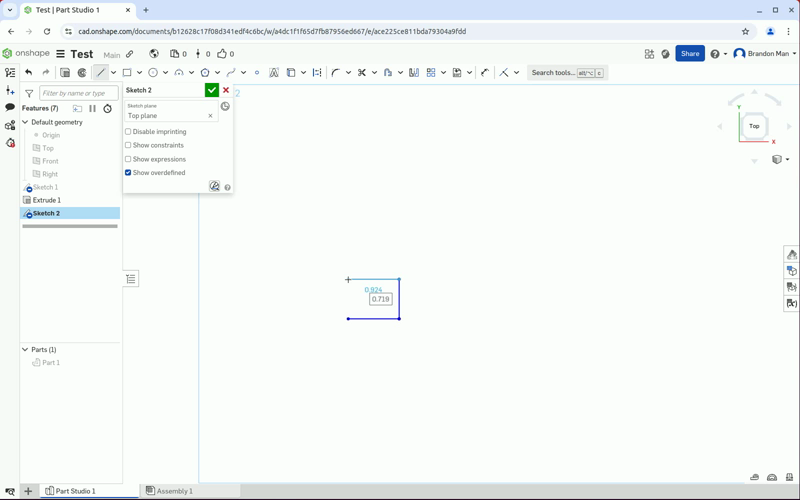
click(348, 279)
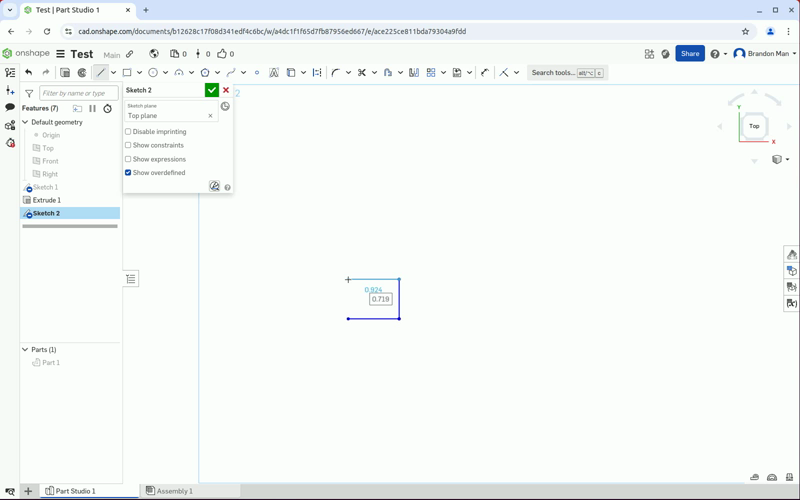
scroll(-6)
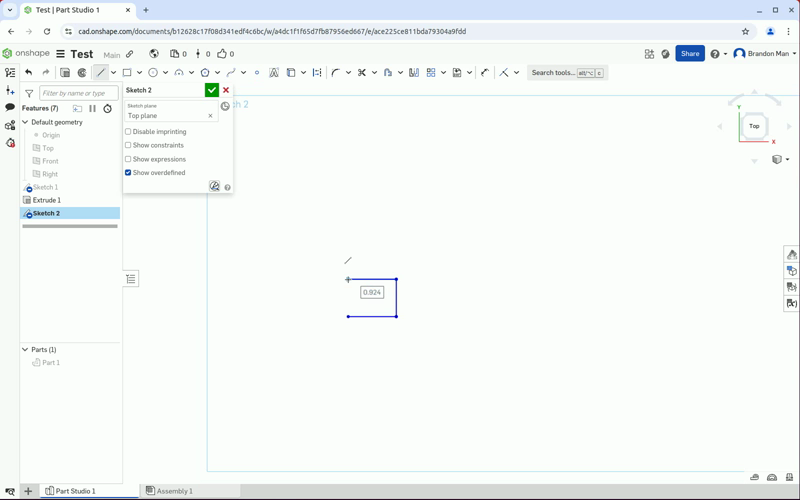
scroll(-6)
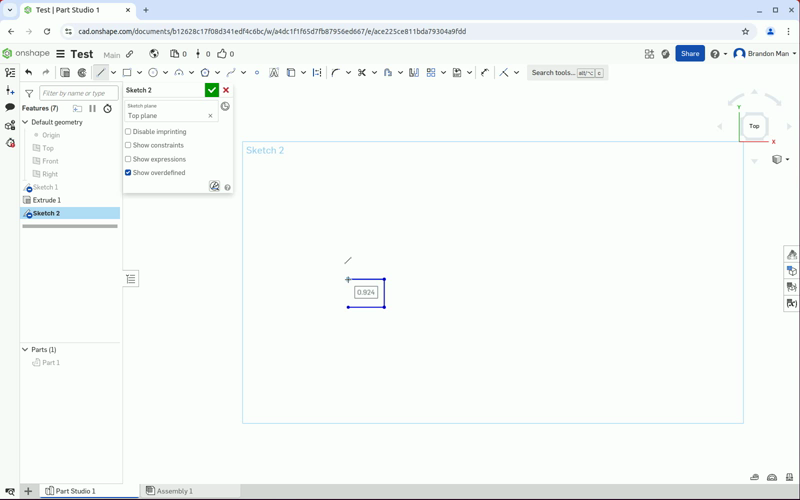
scroll(-6)
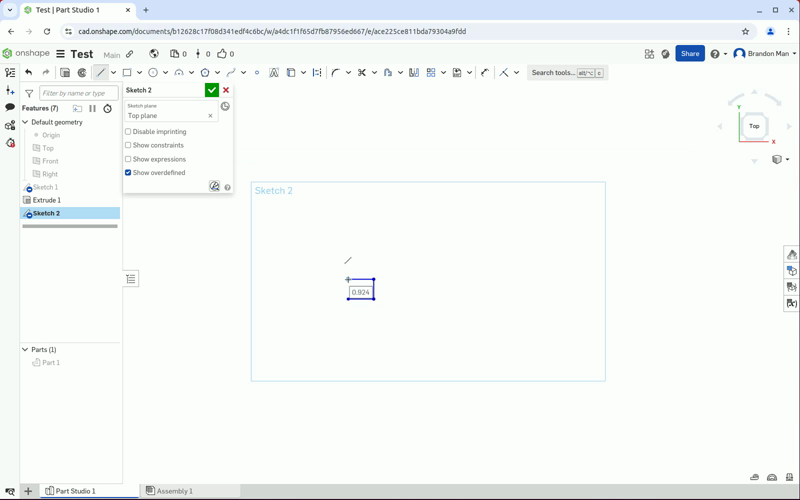
scroll(-6)
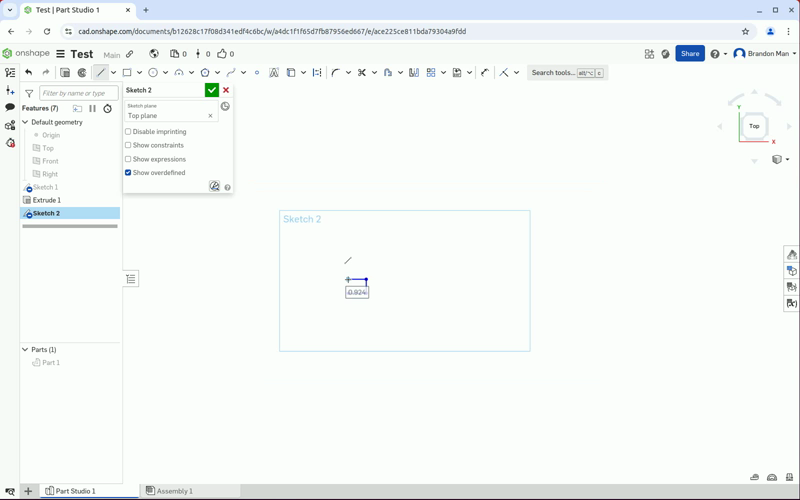
scroll(-6)
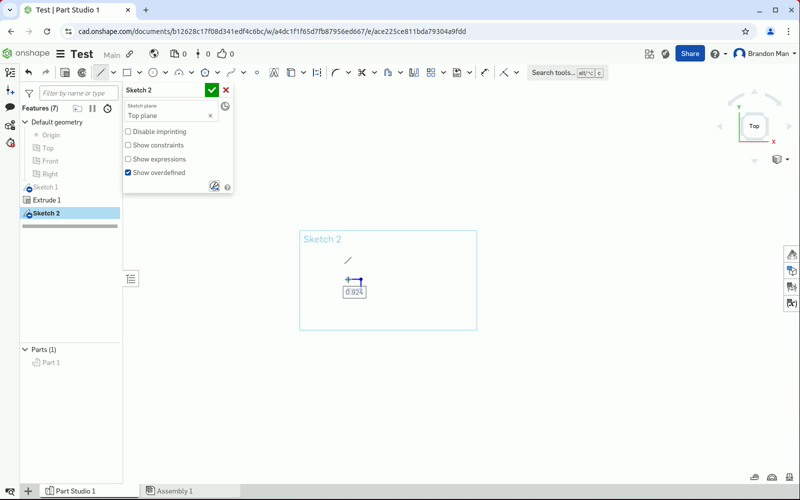
scroll(-6)
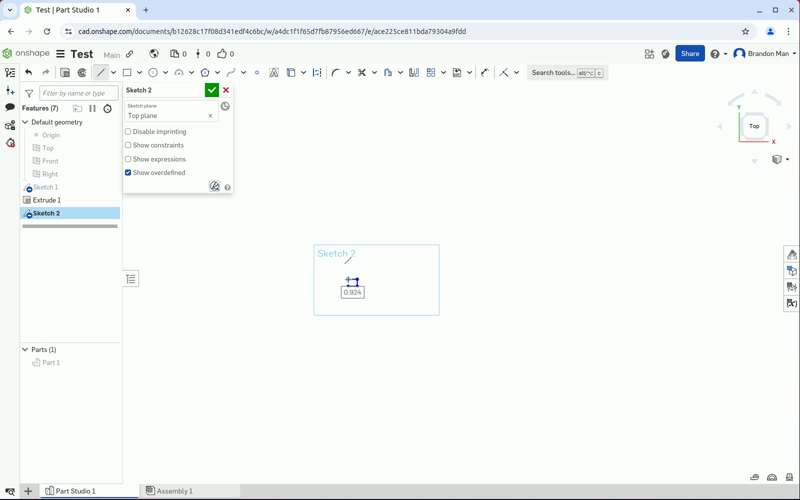
scroll(-6)
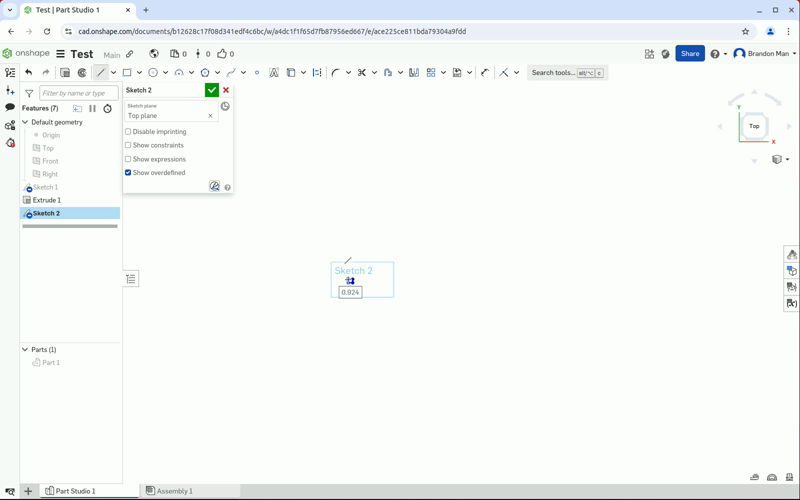
key_up(shift)
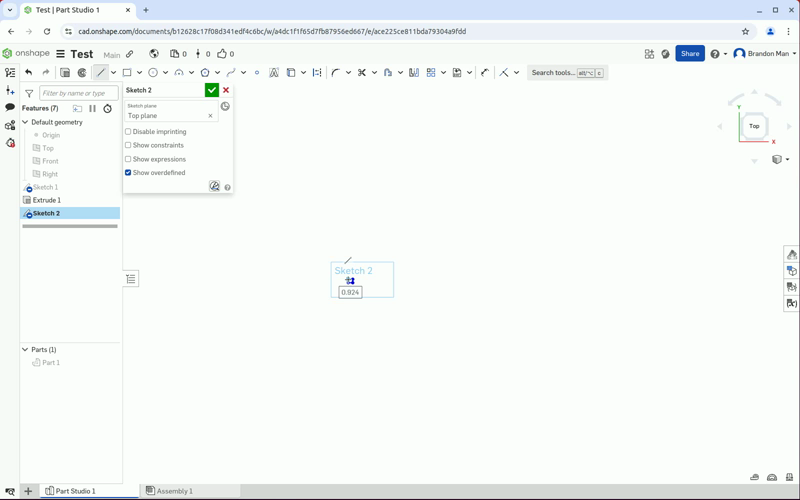
mouse_move(378, 279)
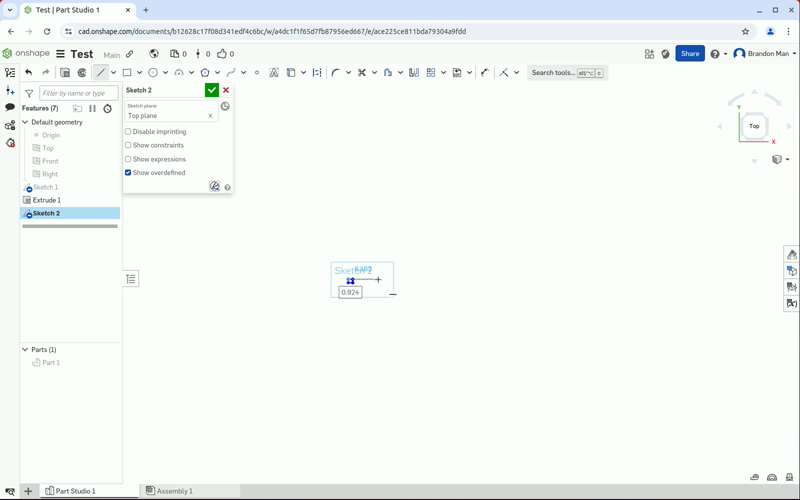
key_down(shift)
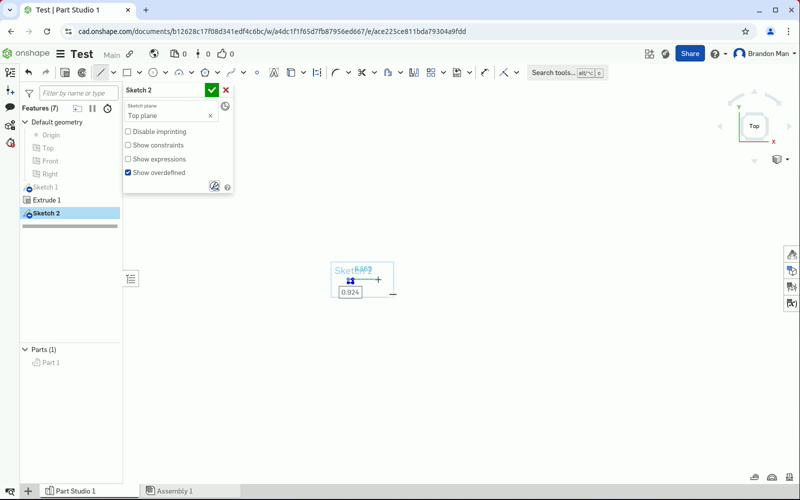
mouse_move(348, 282)
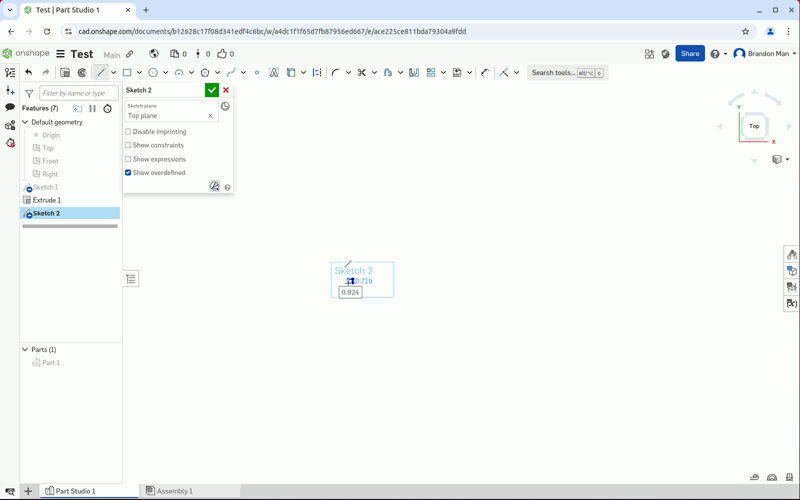
scroll(6)
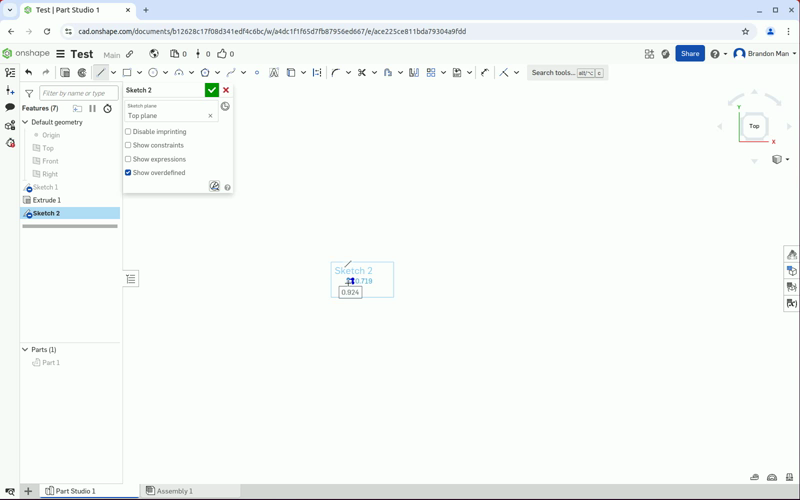
scroll(6)
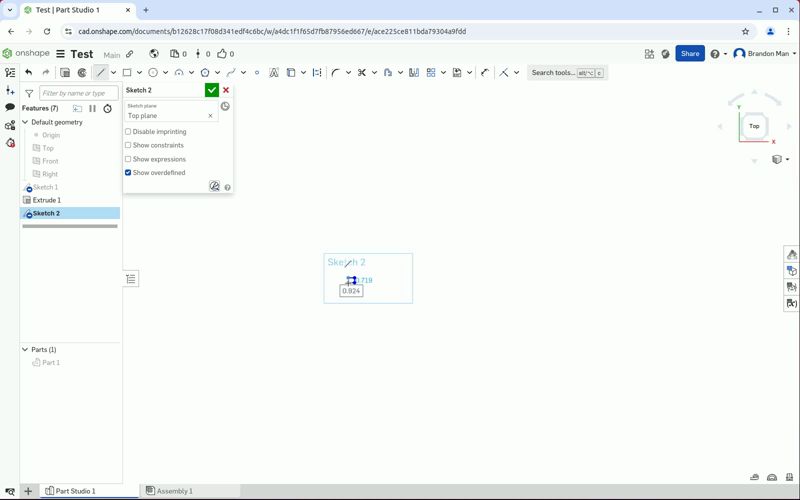
scroll(6)
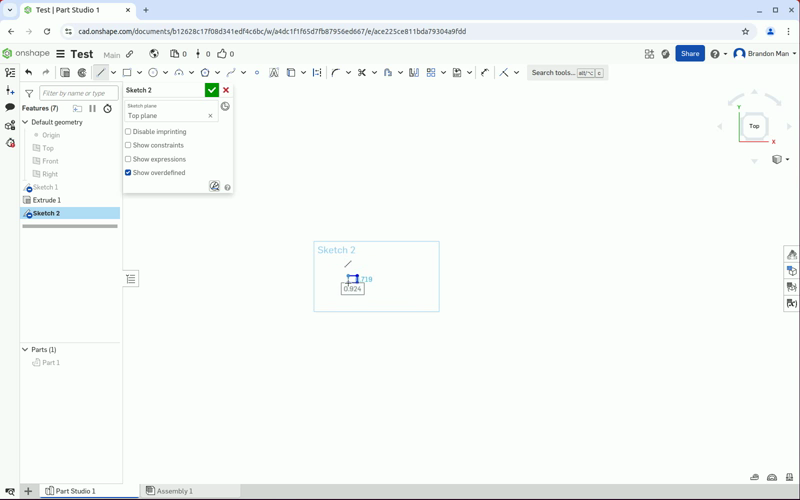
scroll(6)
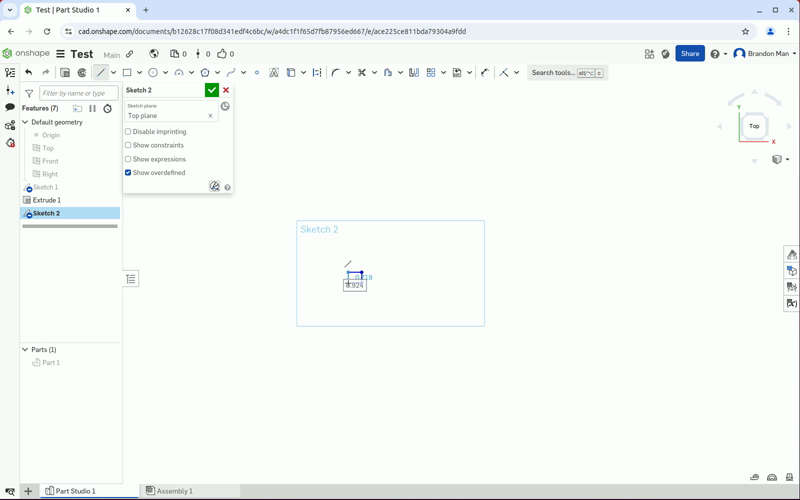
scroll(6)
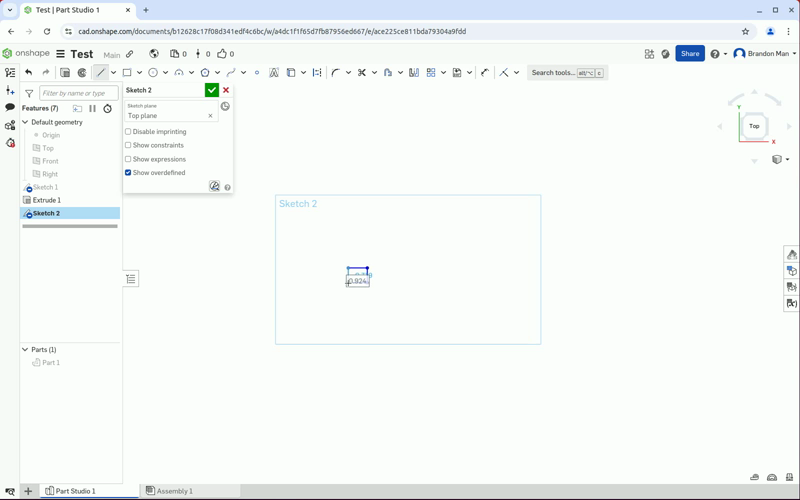
scroll(6)
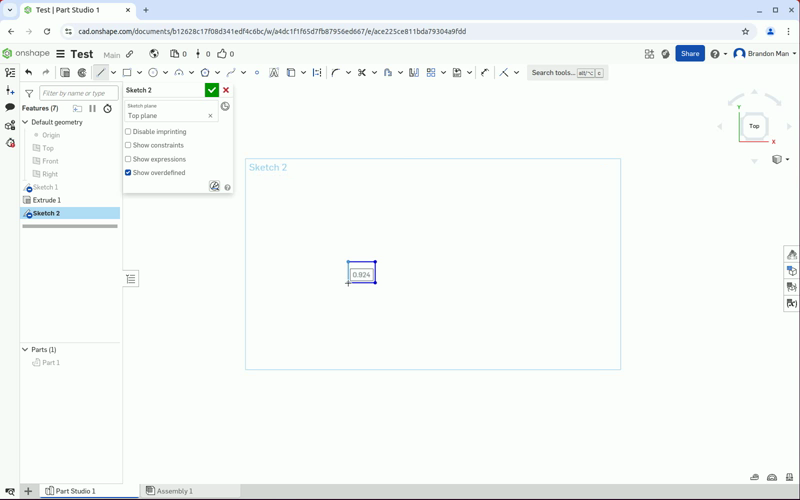
scroll(6)
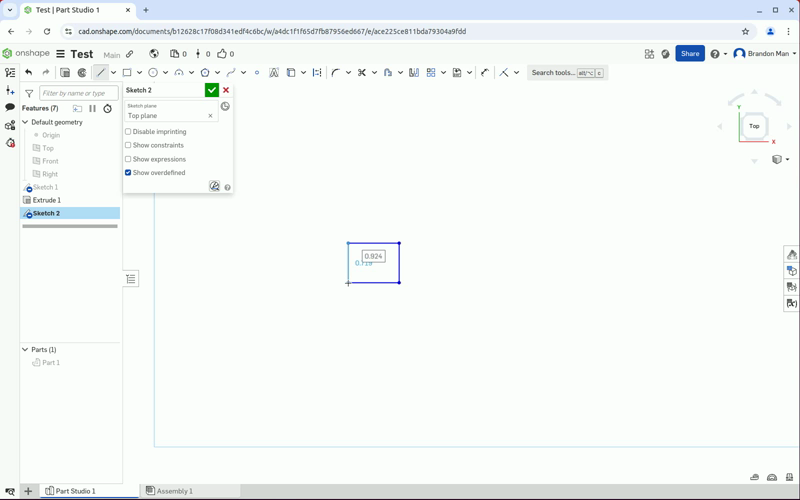
key_up(shift)
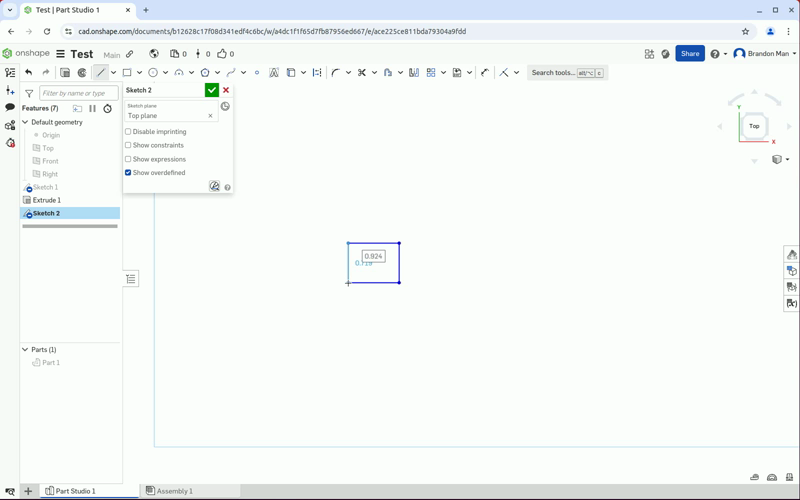
click(348, 282)
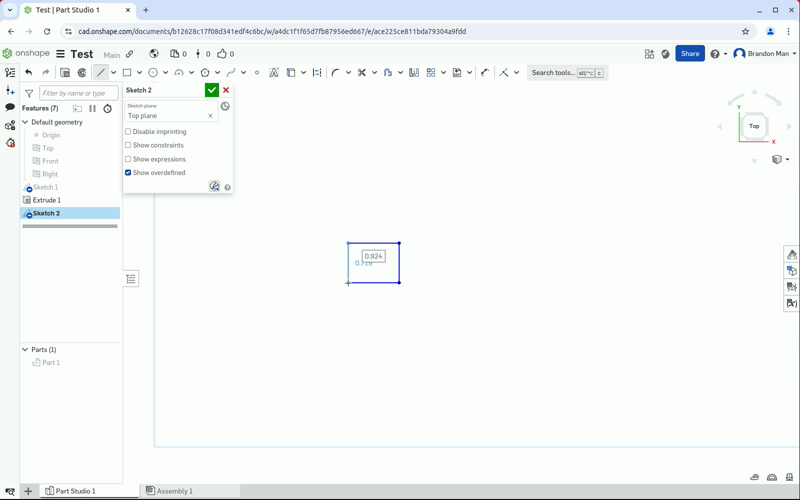
scroll(-6)
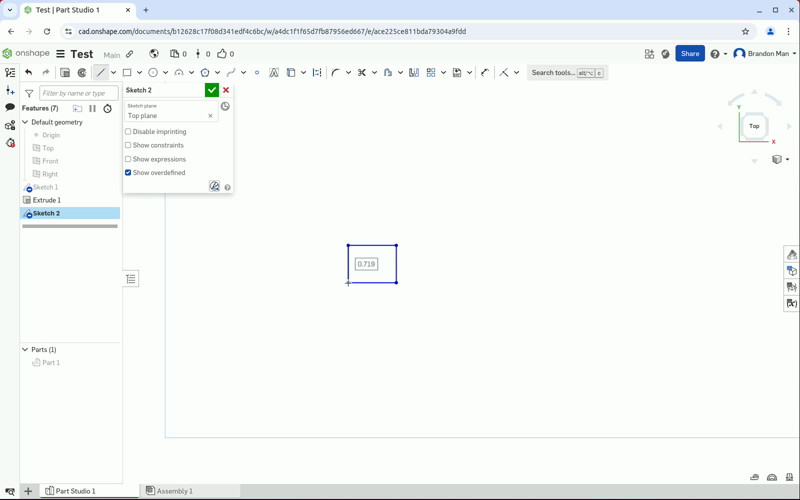
scroll(-6)
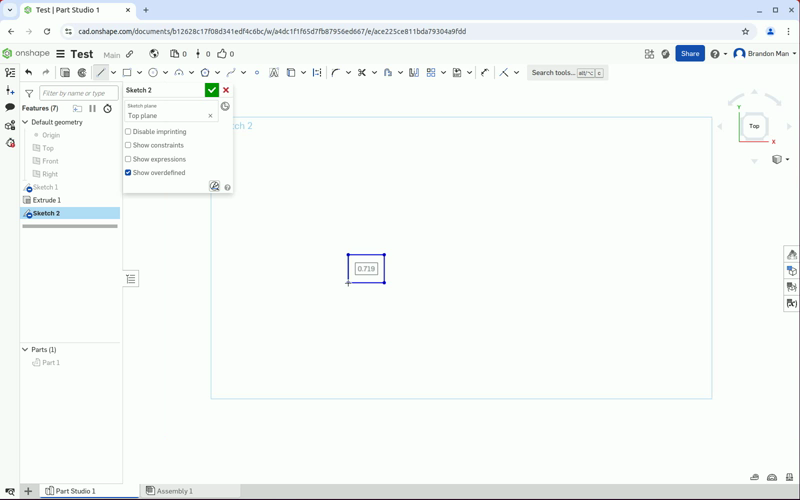
scroll(-6)
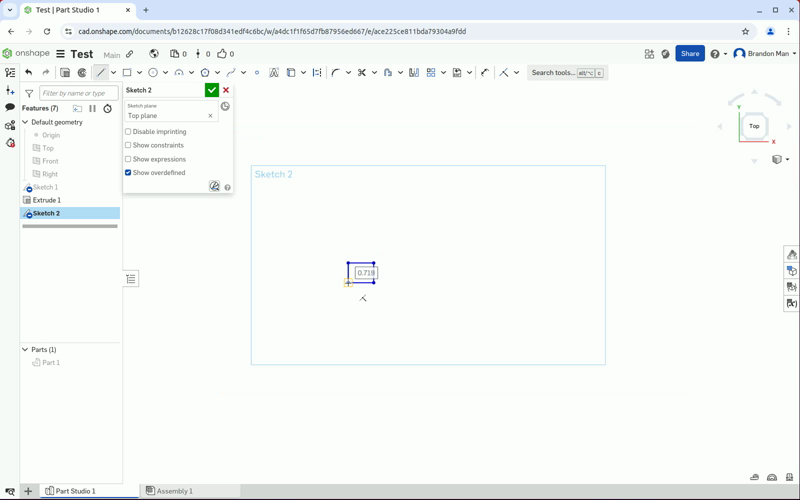
scroll(-6)
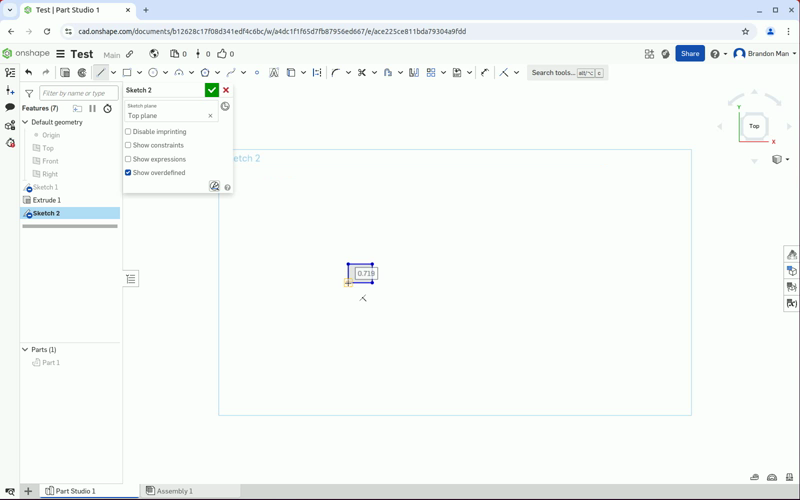
scroll(-6)
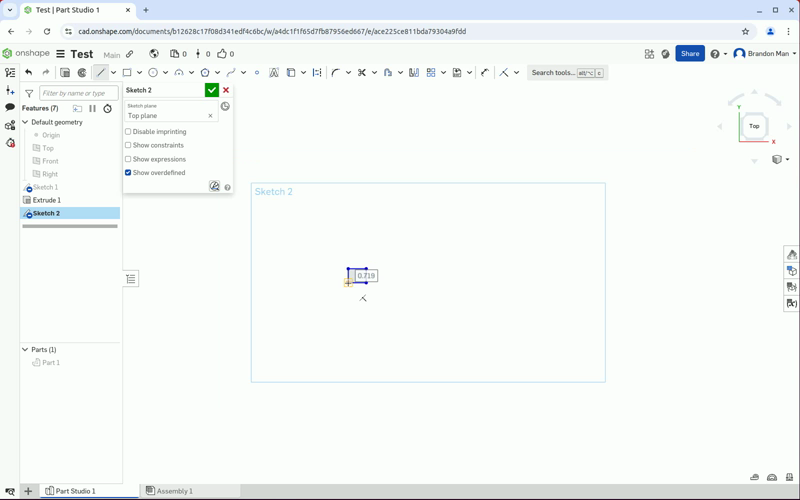
scroll(-6)
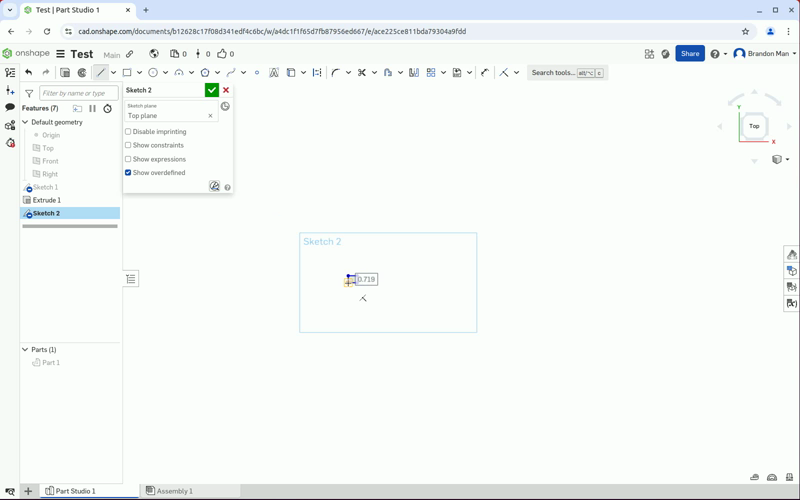
scroll(-6)
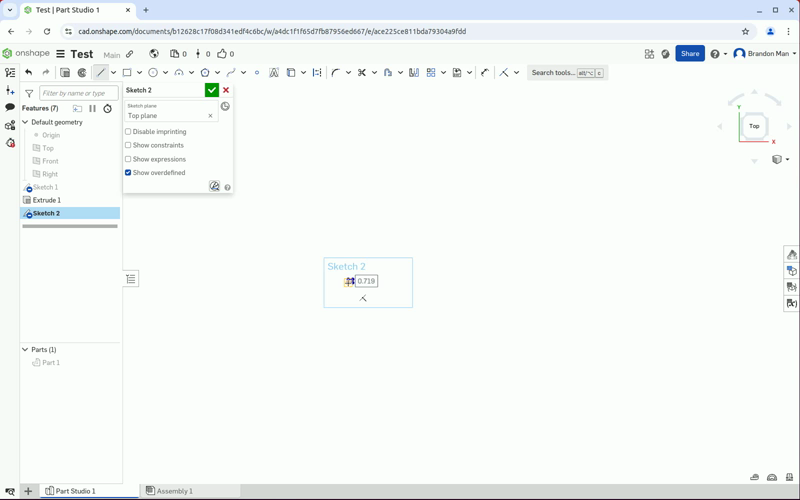
key(esc)
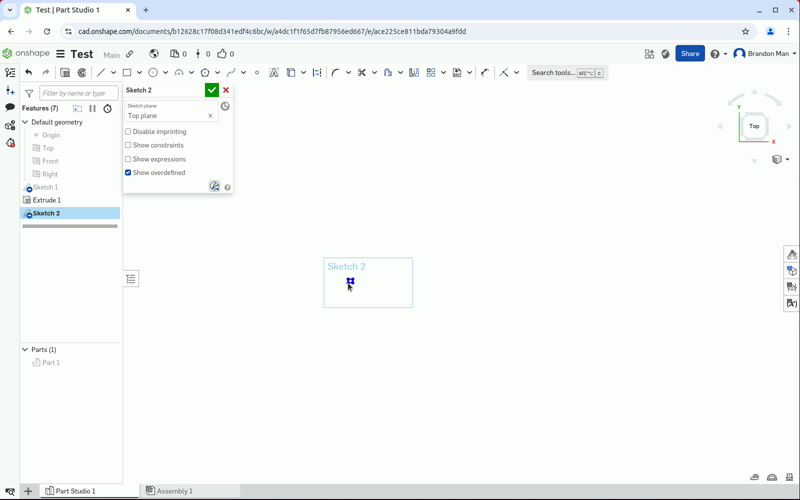
mouse_move(352, 280)
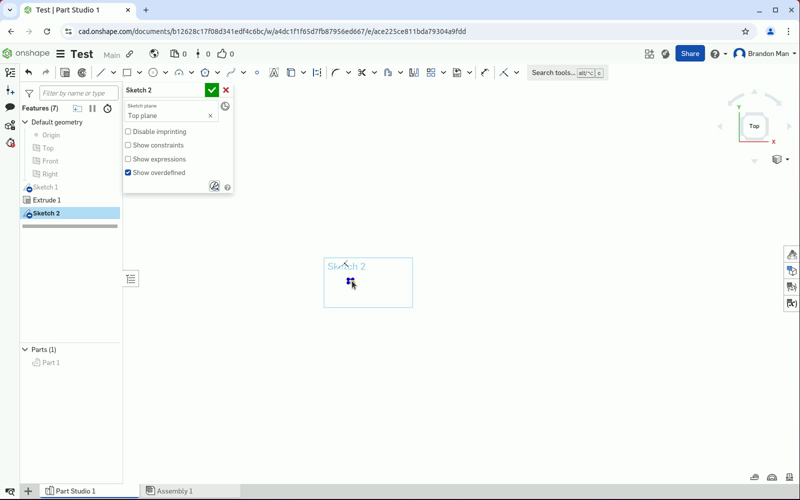
scroll(6)
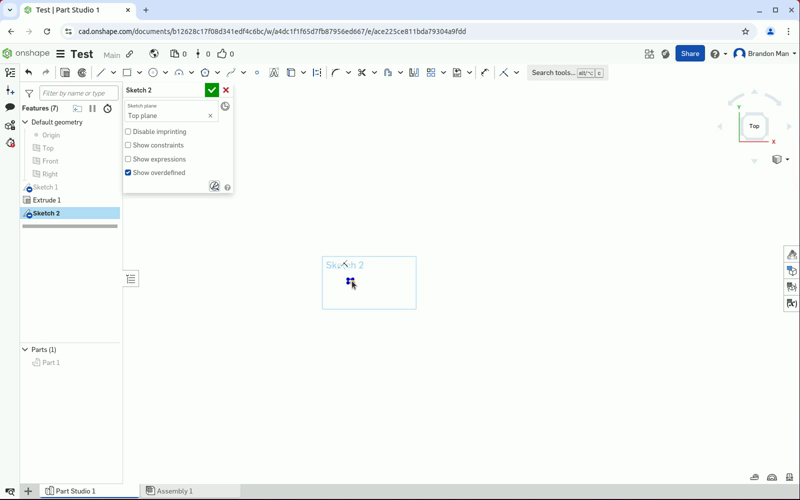
scroll(6)
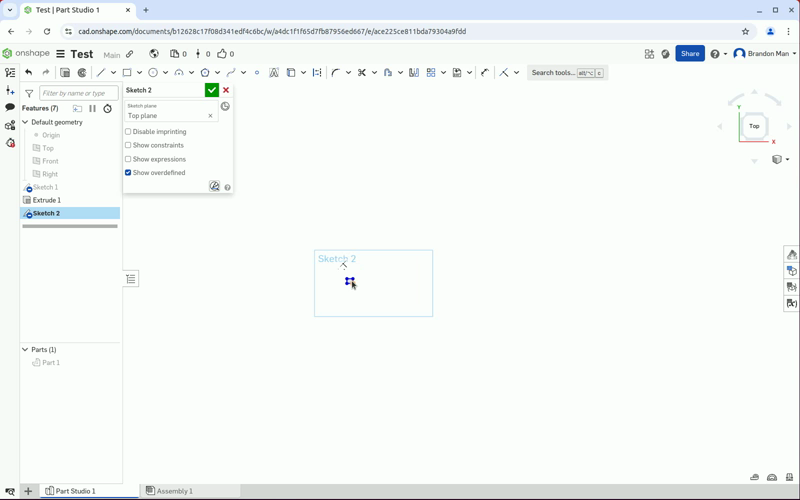
scroll(6)
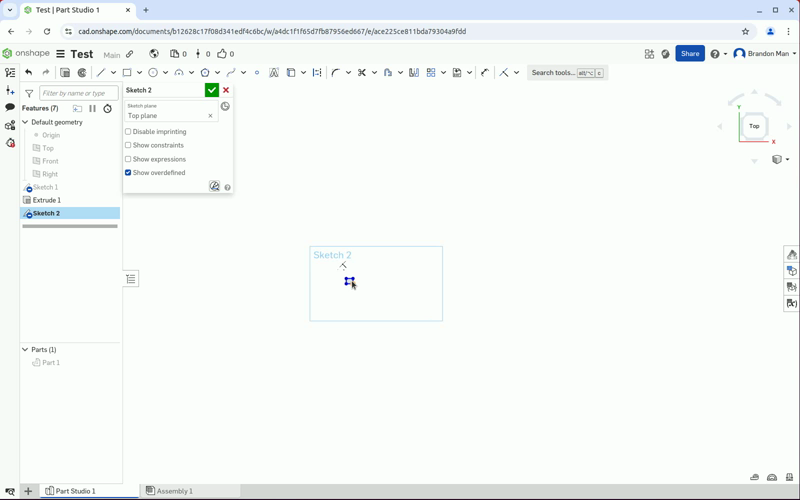
scroll(6)
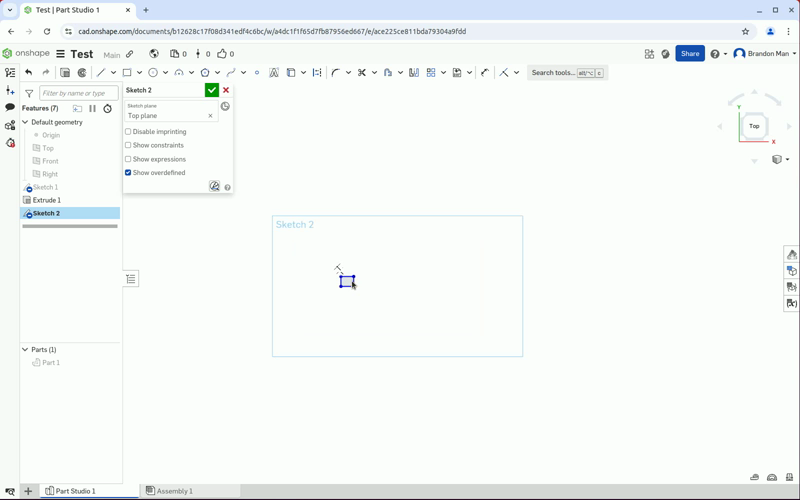
scroll(6)
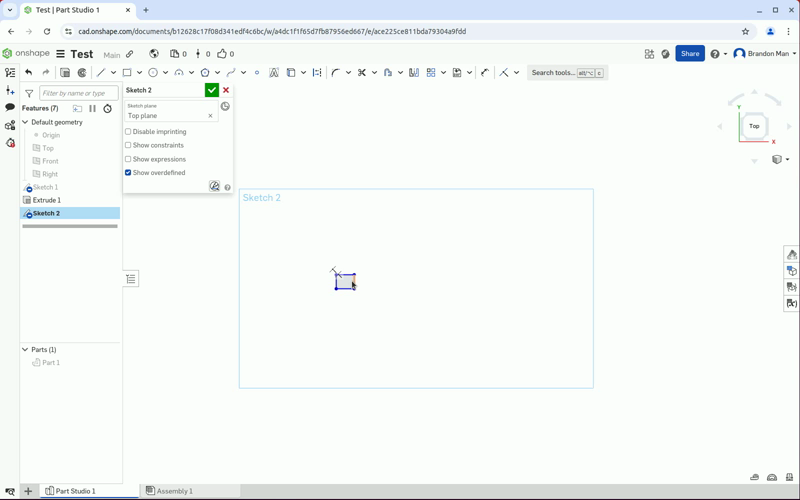
scroll(6)
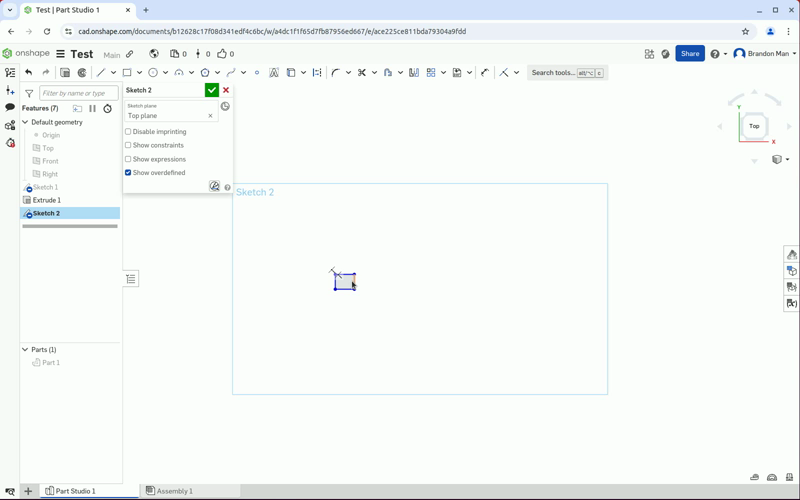
scroll(6)
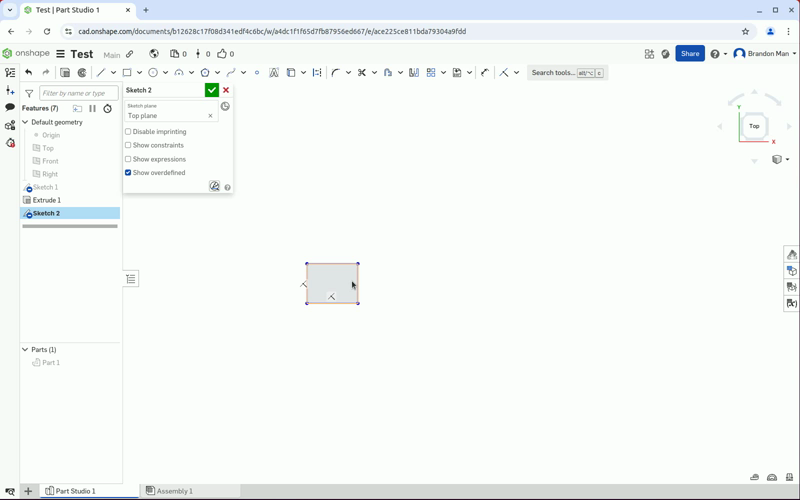
click(352, 280)
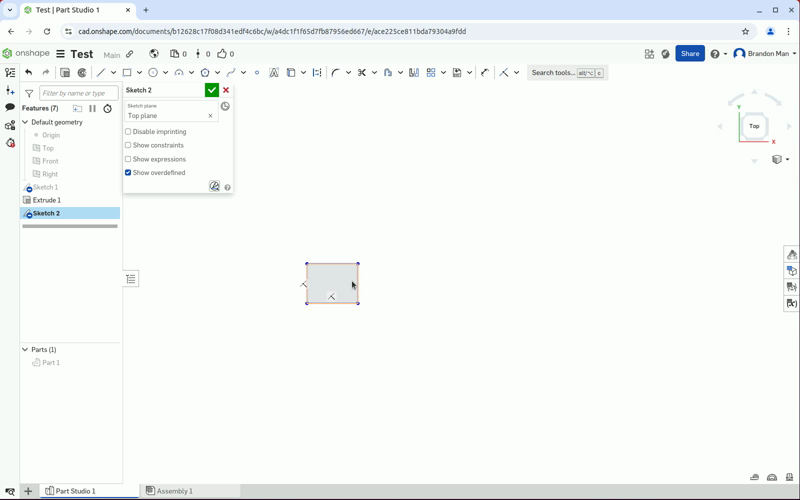
scroll(-6)
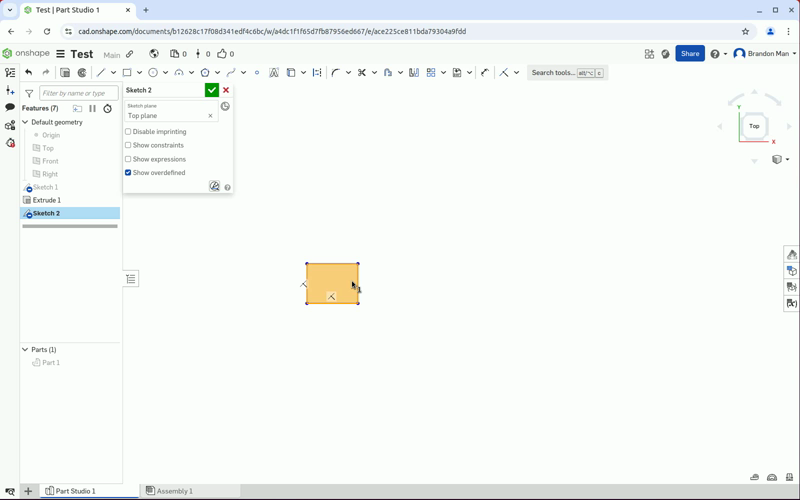
scroll(-6)
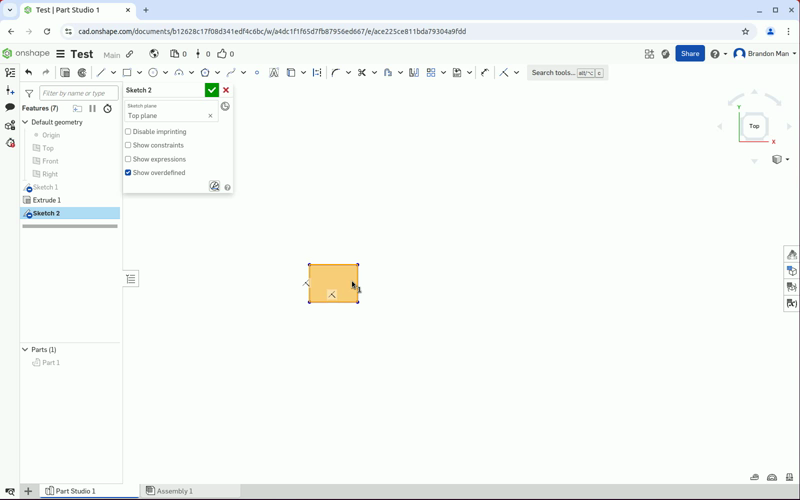
scroll(-6)
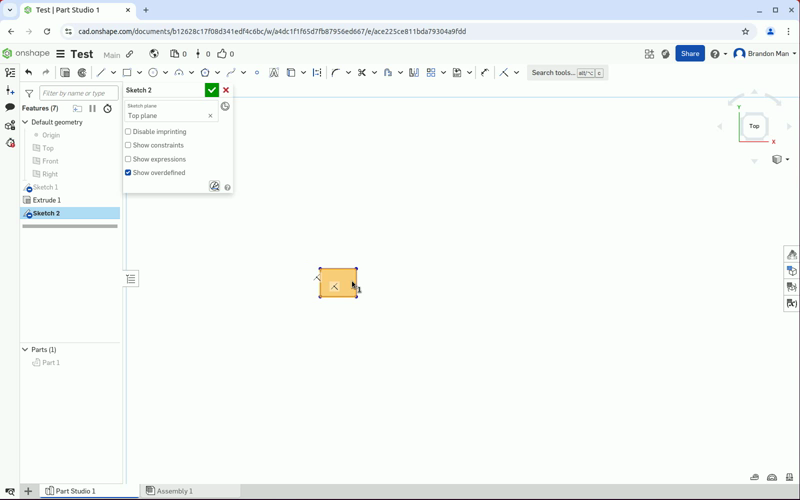
scroll(-6)
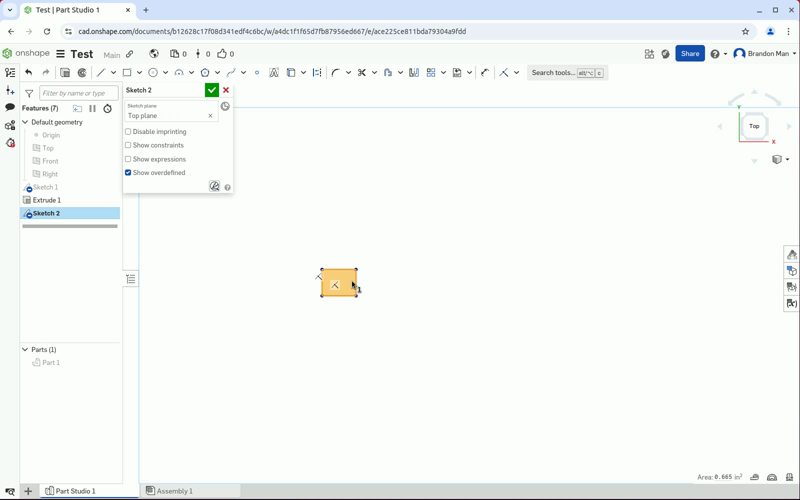
scroll(-6)
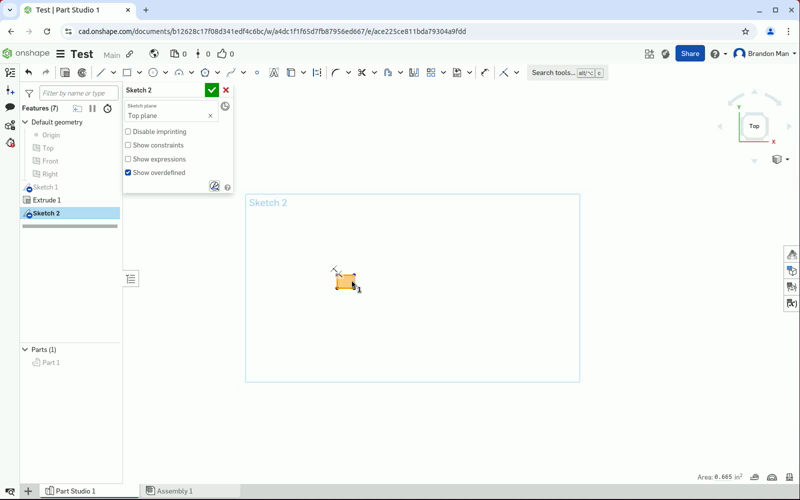
scroll(-6)
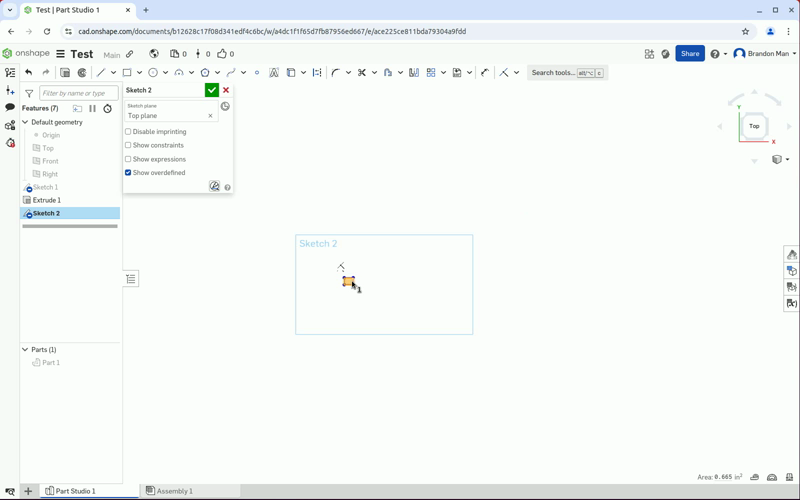
scroll(-6)
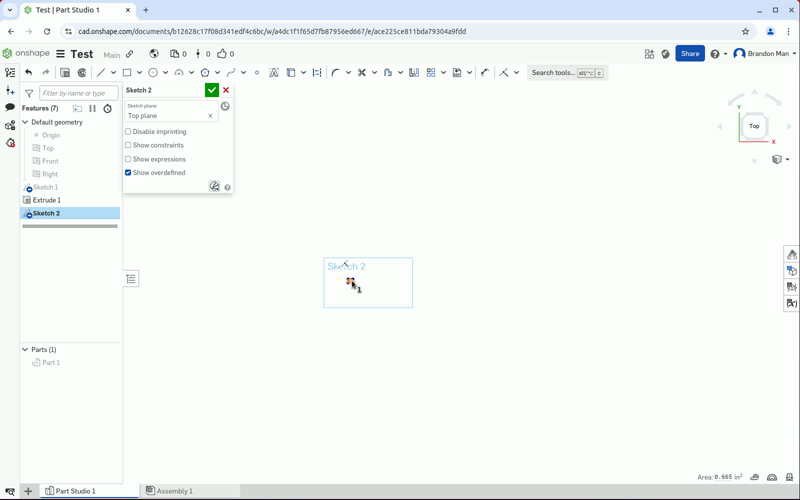
mouse_move(73, 352)
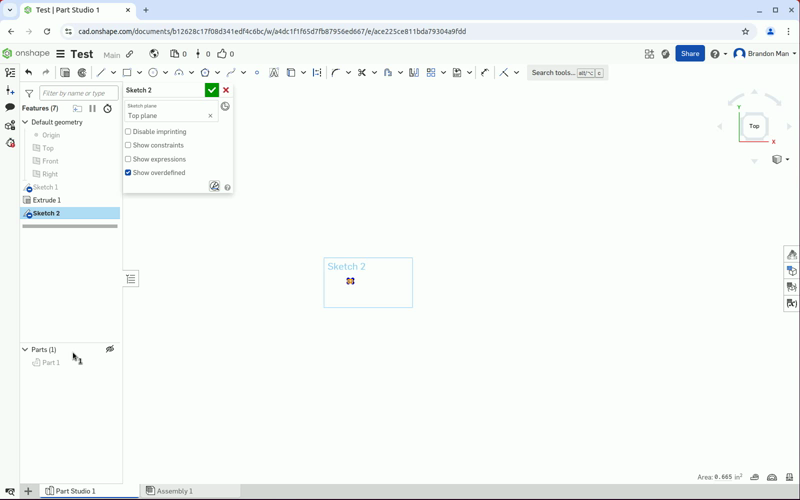
key(shift+y)
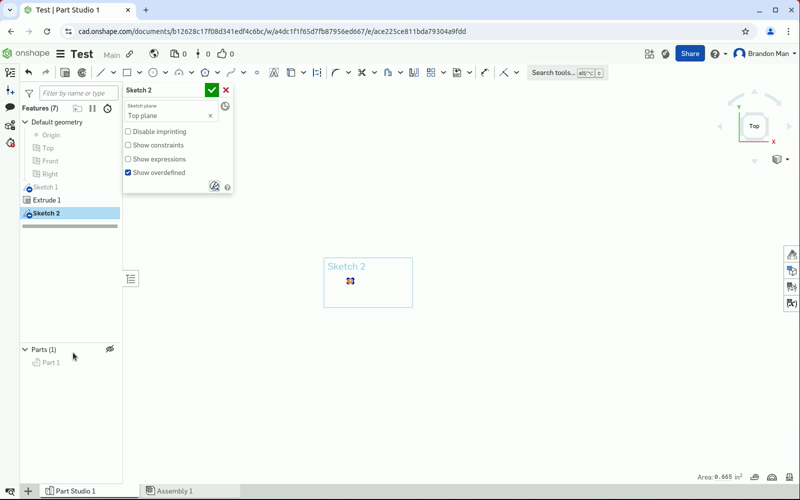
key(shift+e)
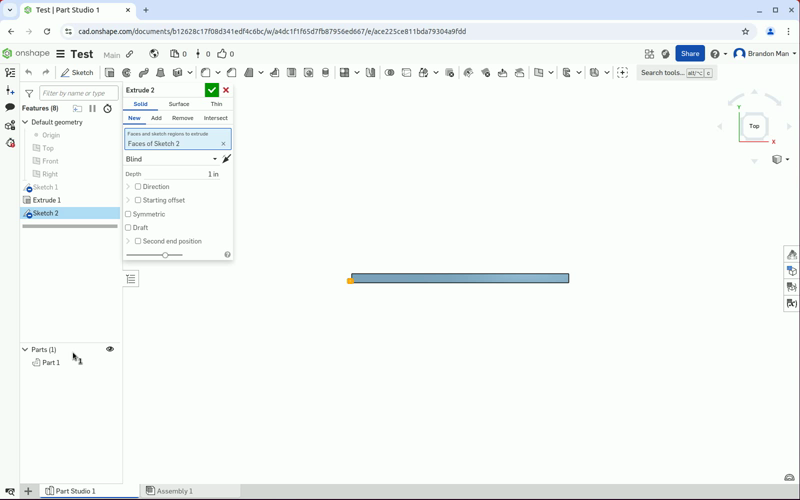
mouse_move(143, 106)
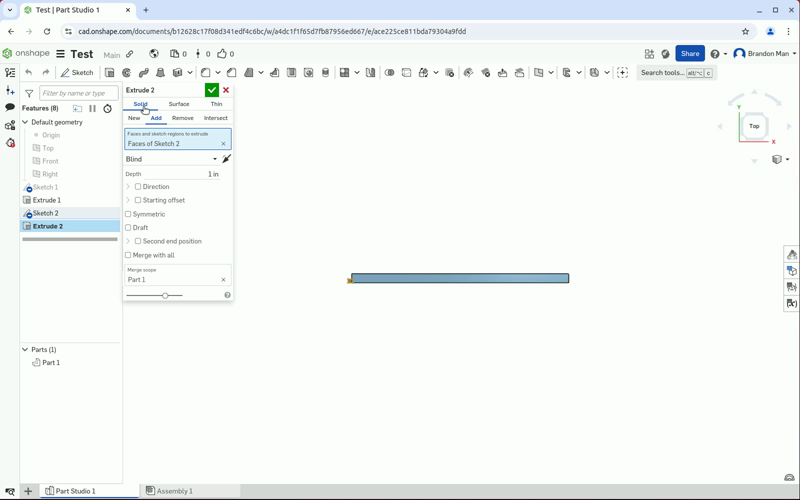
click(143, 106)
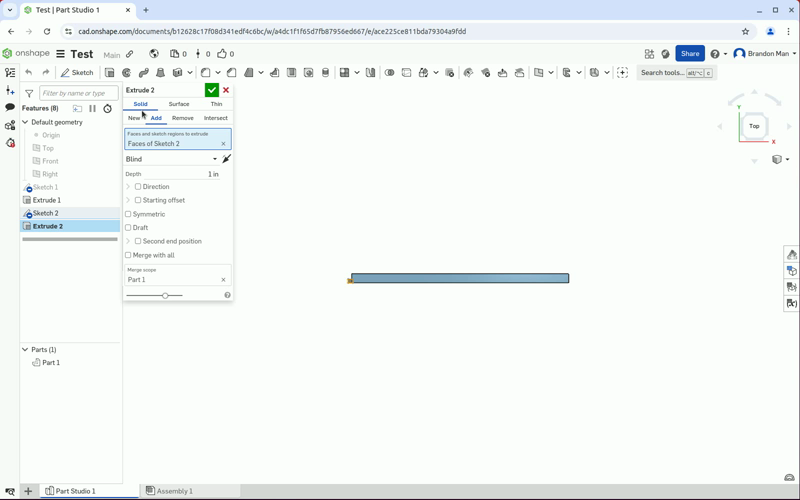
mouse_move(137, 120)
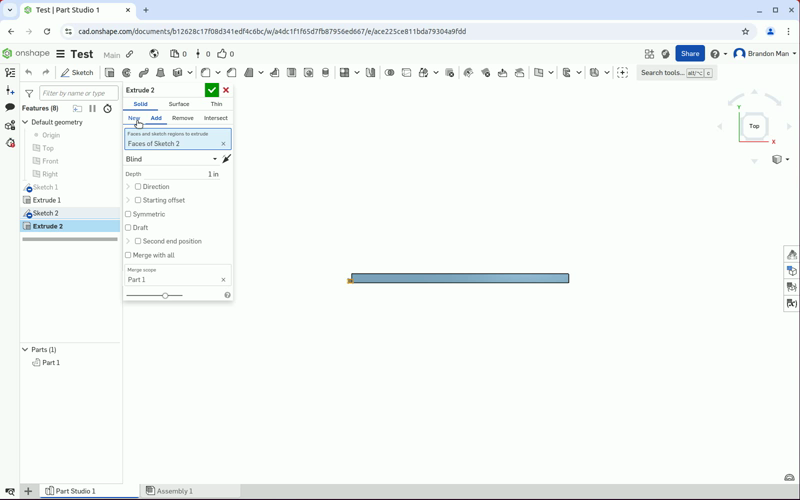
click(137, 120)
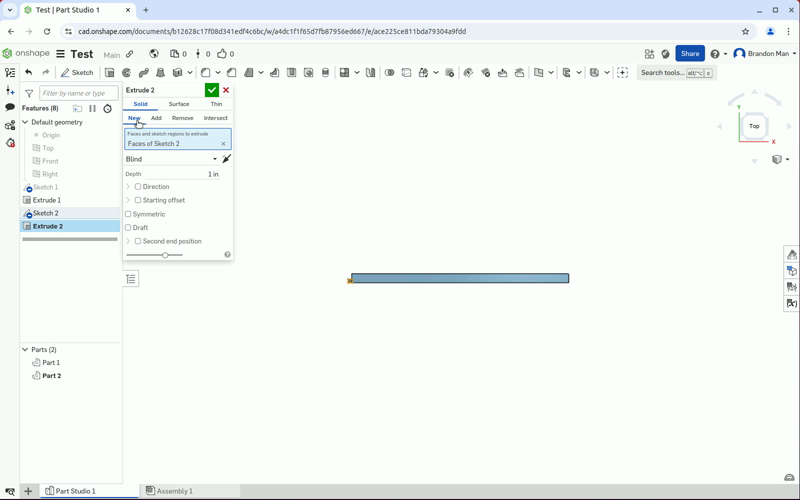
key(tab, 4)
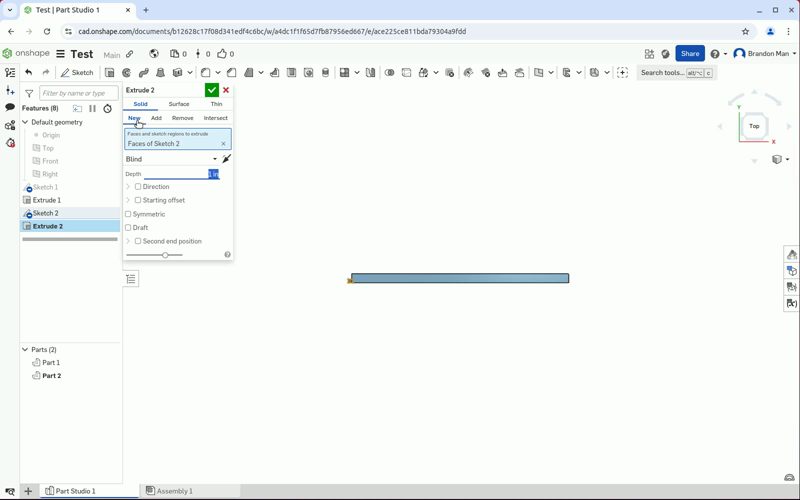
text(3.851)
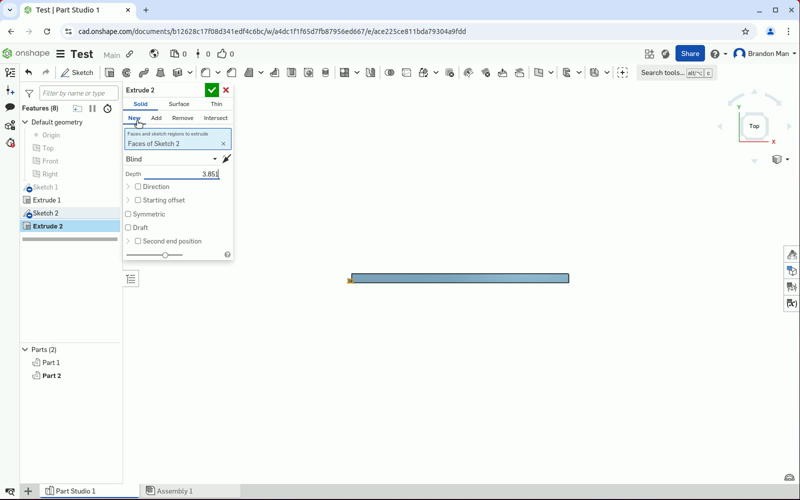
key(enter)
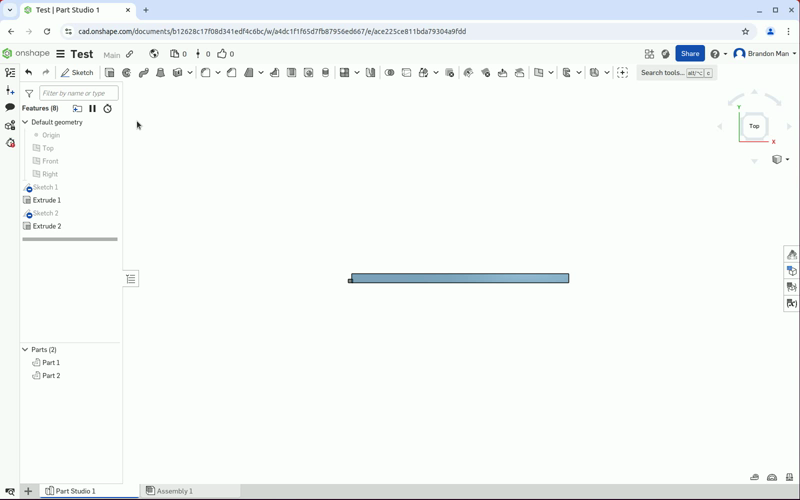
key(shift+h)
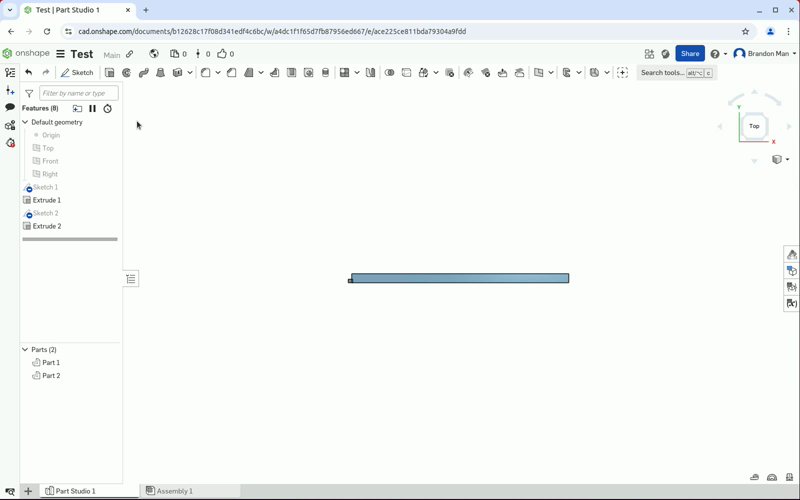
key(shift+h)
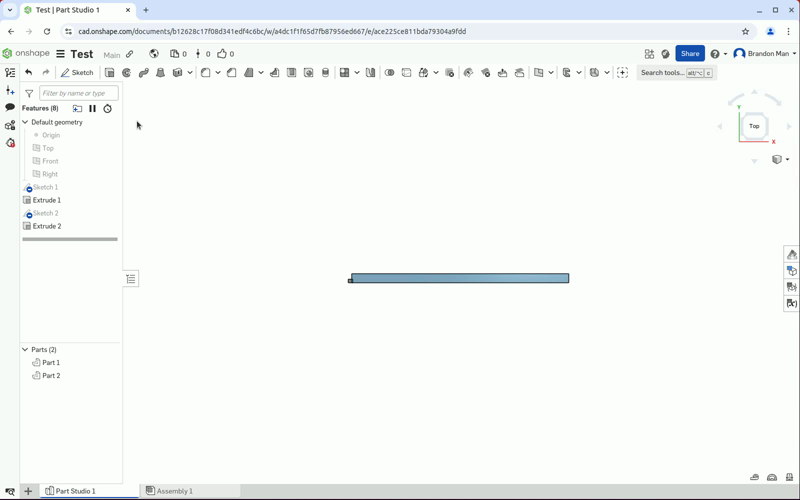
mouse_move(73, 189)
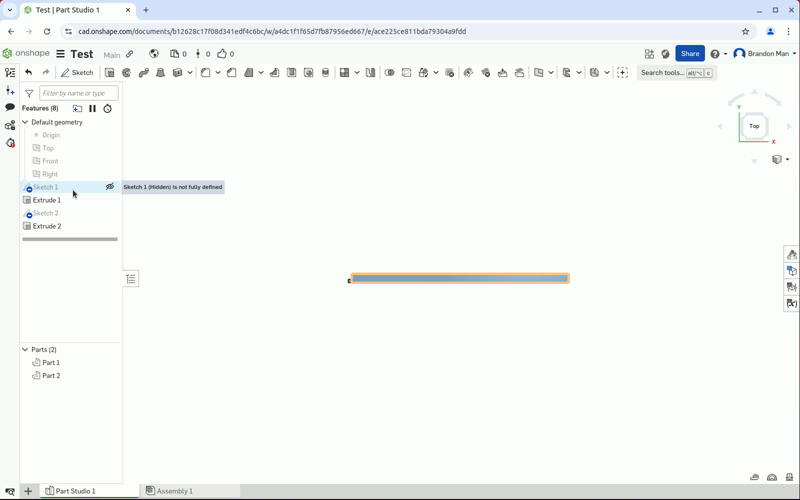
click(73, 189)
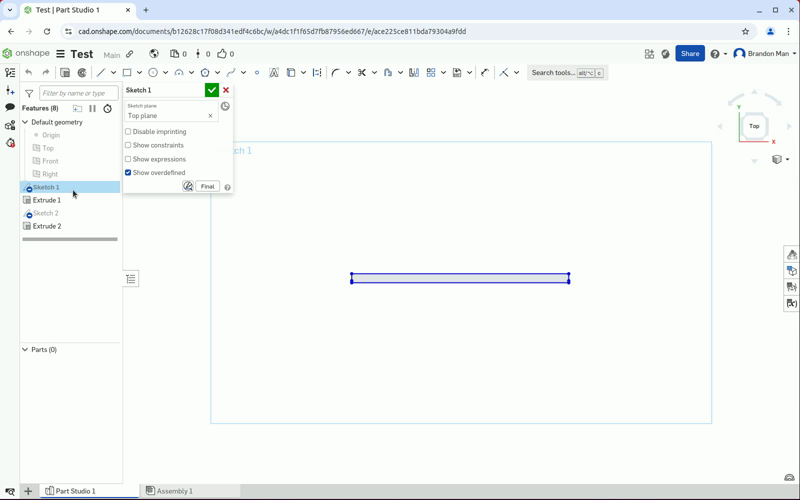
mouse_move(229, 92)
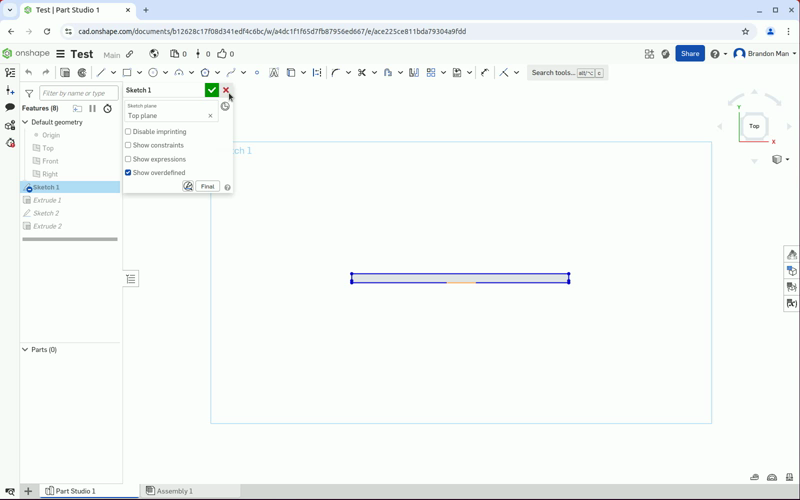
click(229, 92)
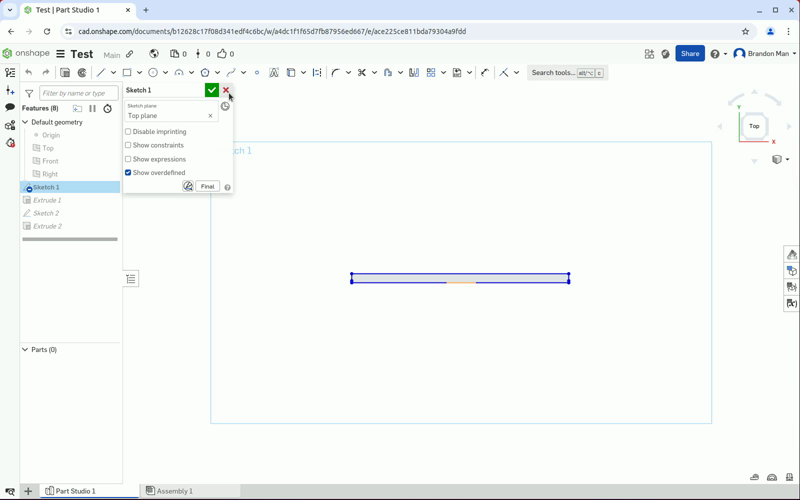
key(shift+s)
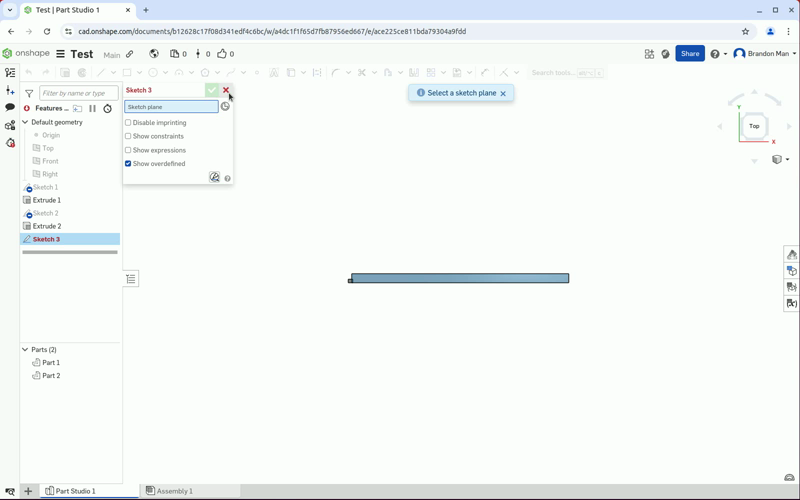
mouse_move(73, 150)
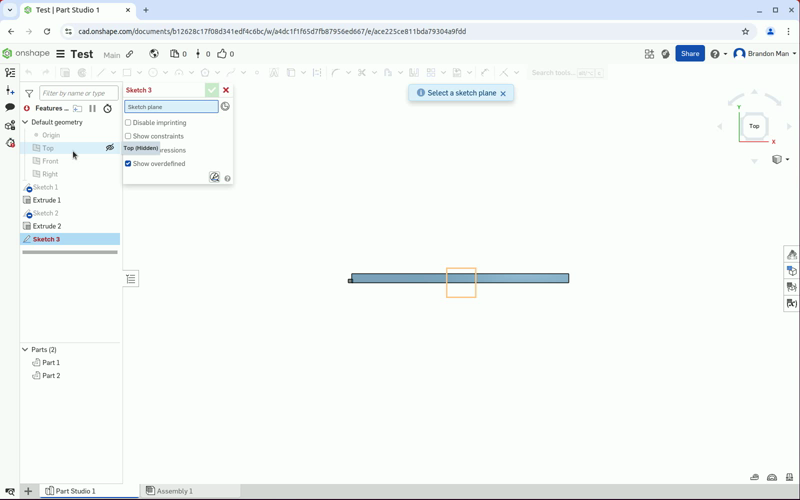
click(73, 150)
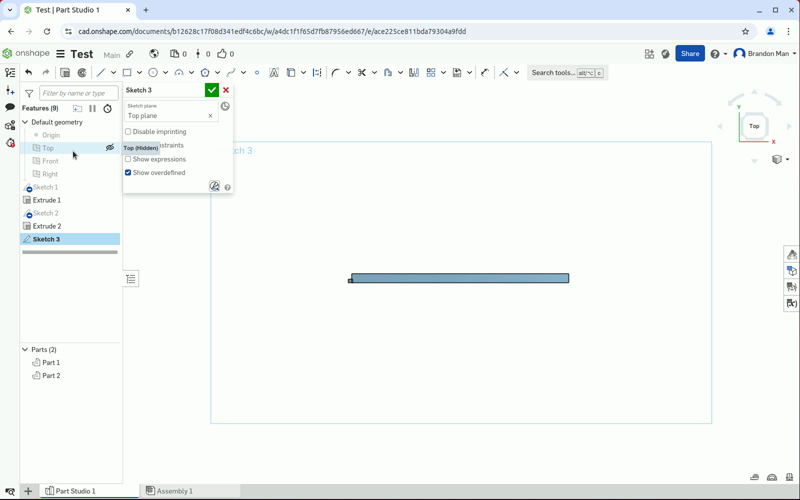
mouse_move(73, 352)
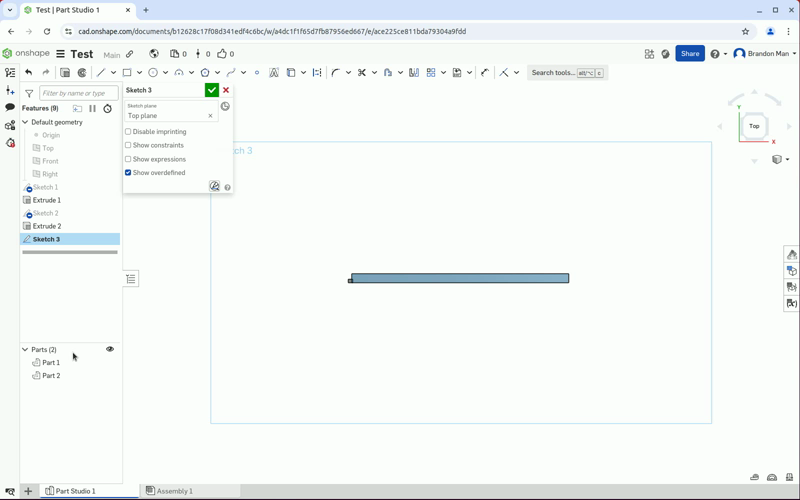
key(y)
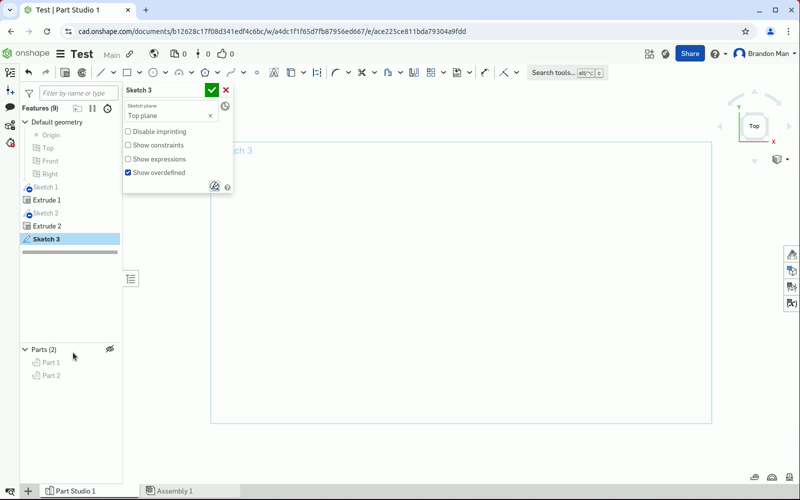
key(l)
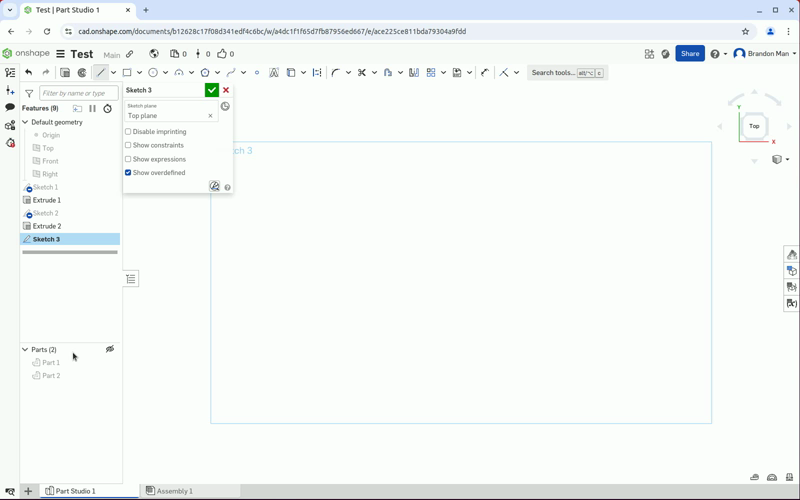
key_down(shift)
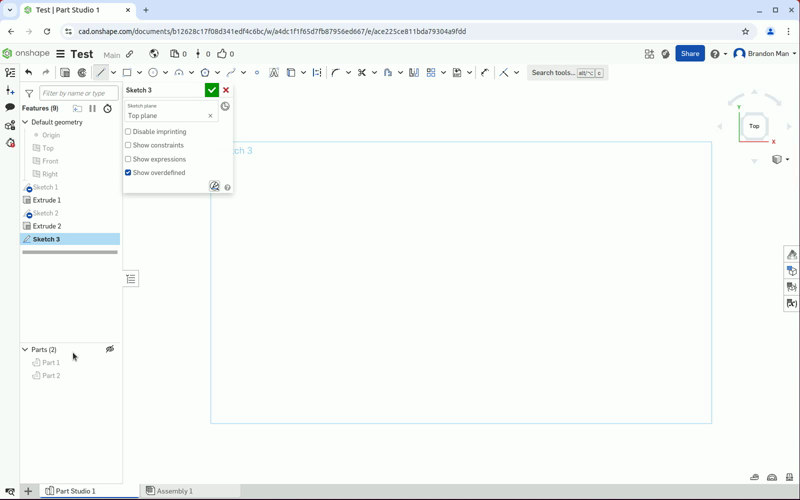
mouse_move(569, 282)
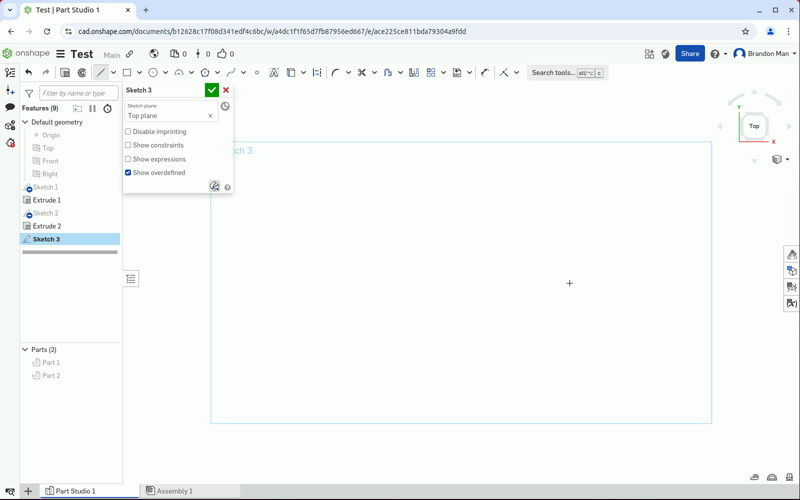
click(569, 282)
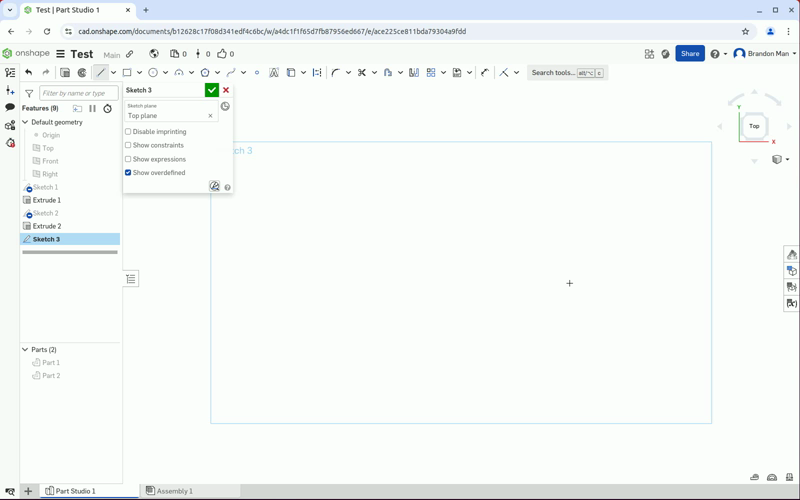
key_up(shift)
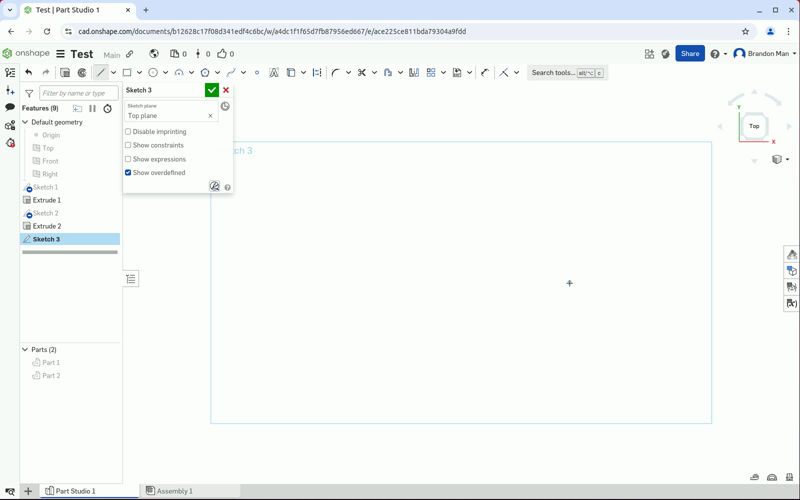
key_down(shift)
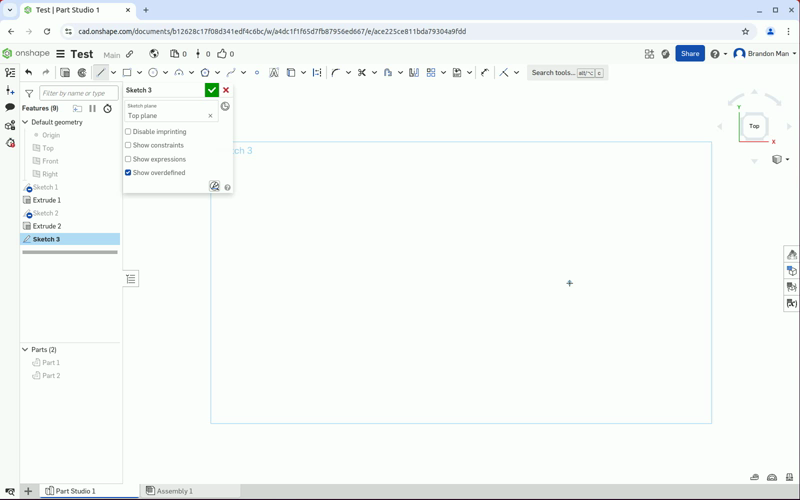
mouse_move(589, 282)
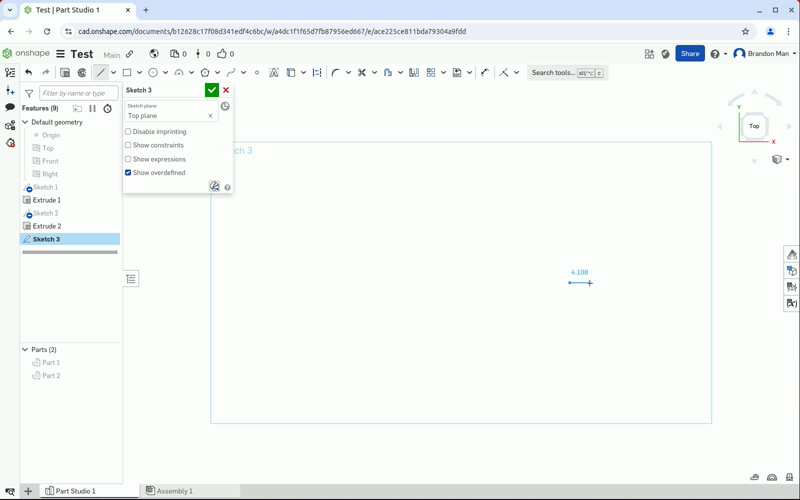
mouse_move(574, 282)
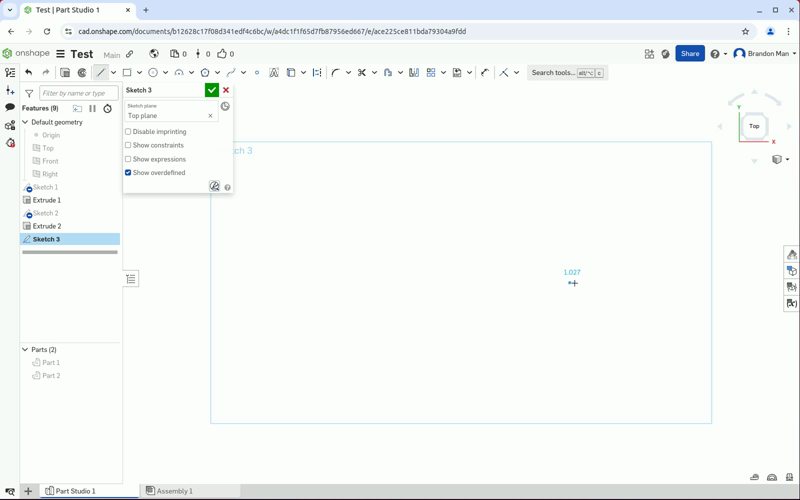
scroll(6)
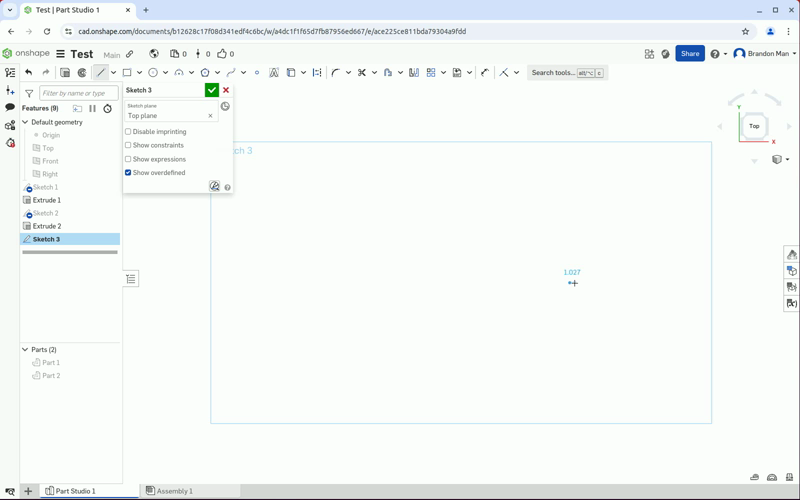
scroll(6)
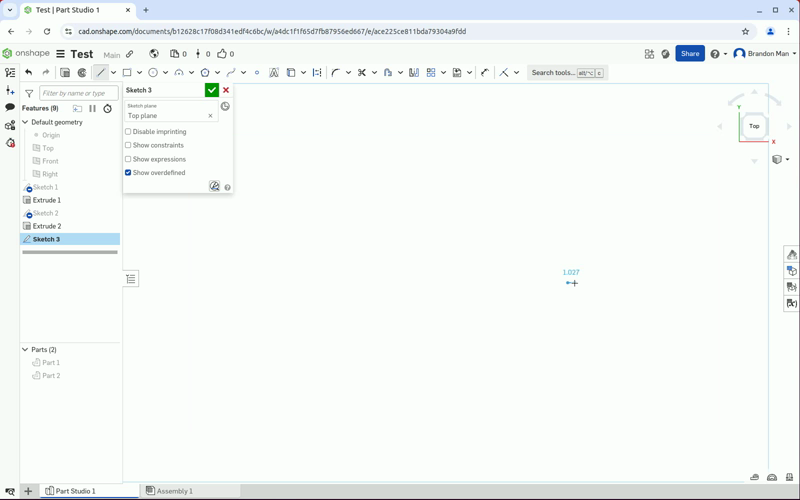
scroll(6)
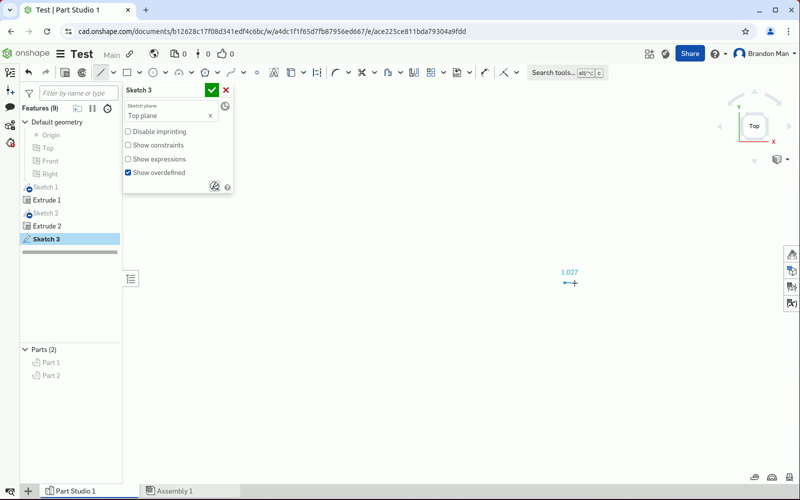
scroll(6)
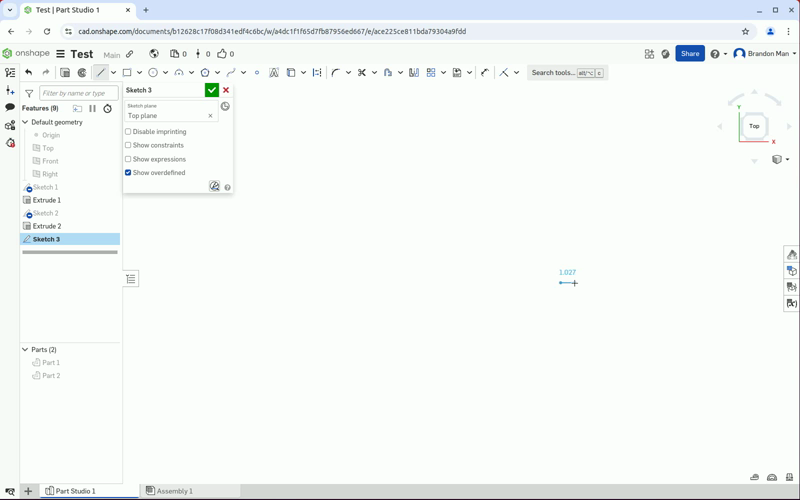
scroll(6)
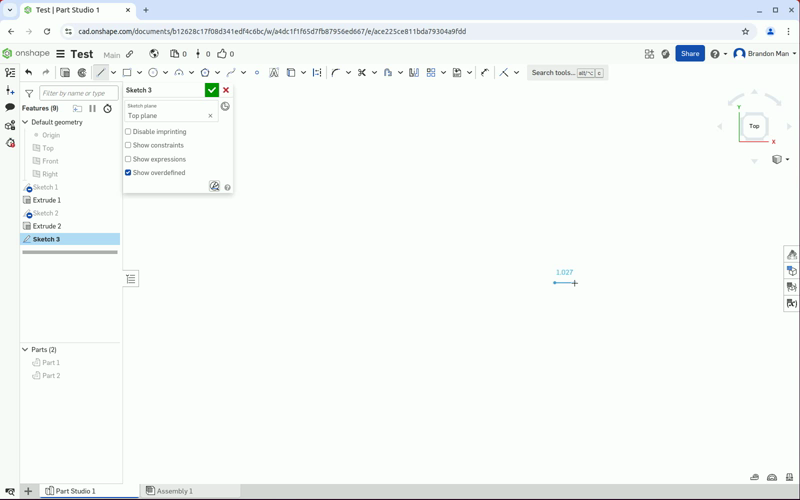
scroll(6)
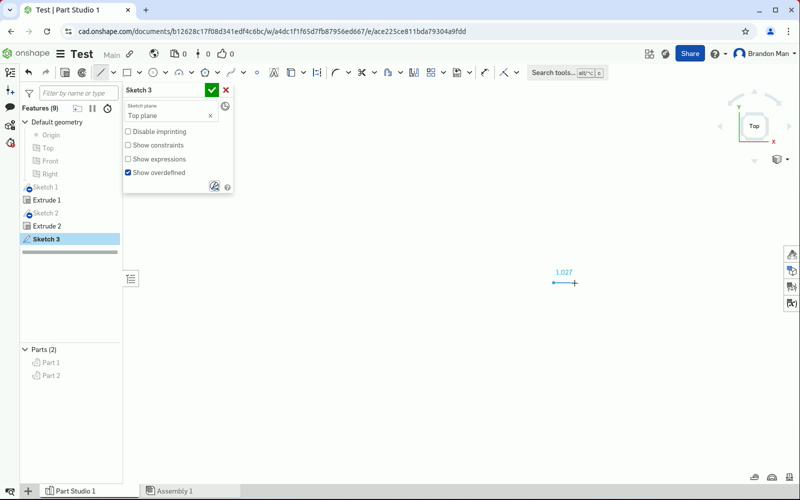
scroll(6)
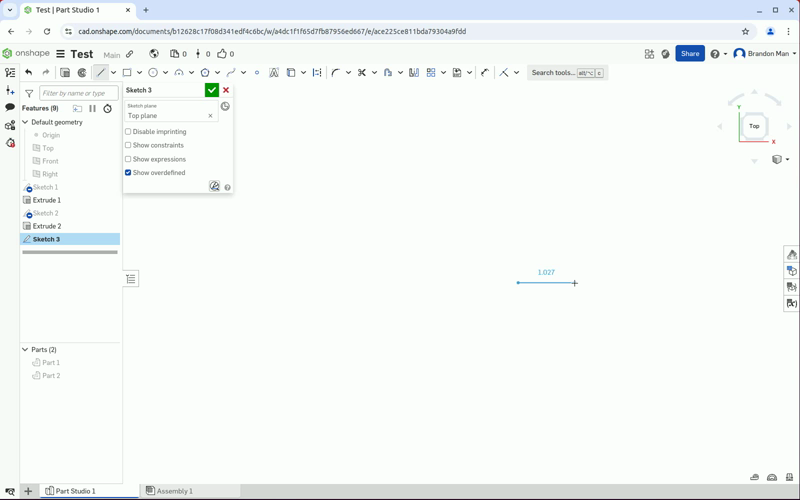
click(574, 282)
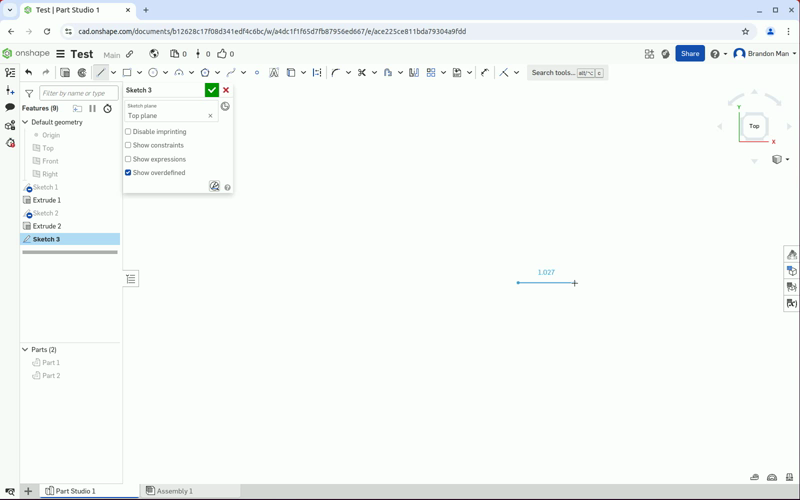
scroll(-6)
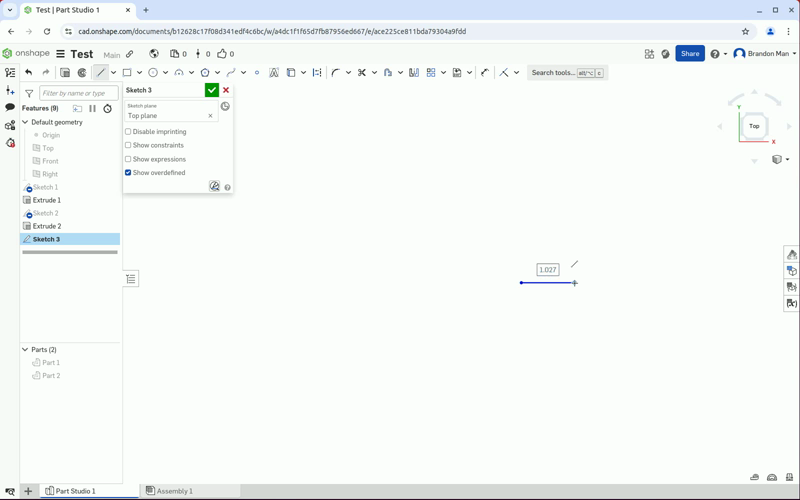
scroll(-6)
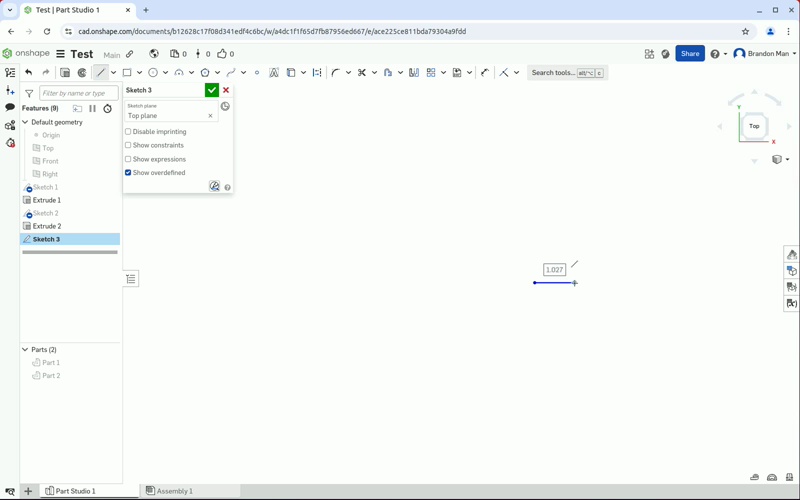
scroll(-6)
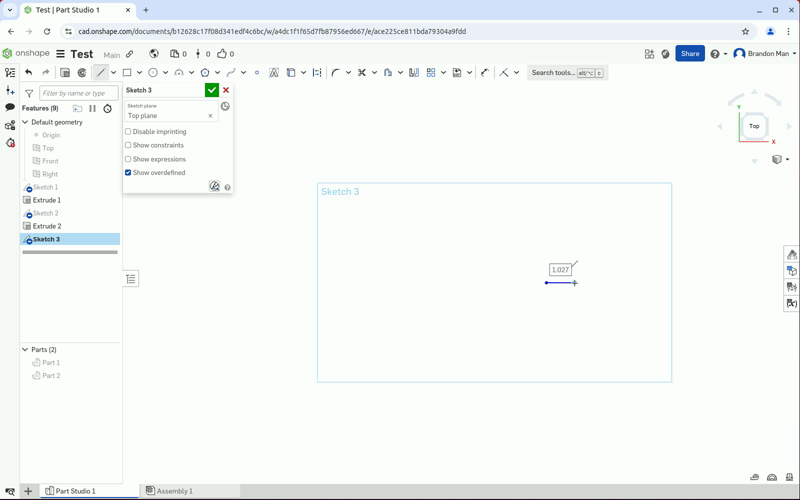
scroll(-6)
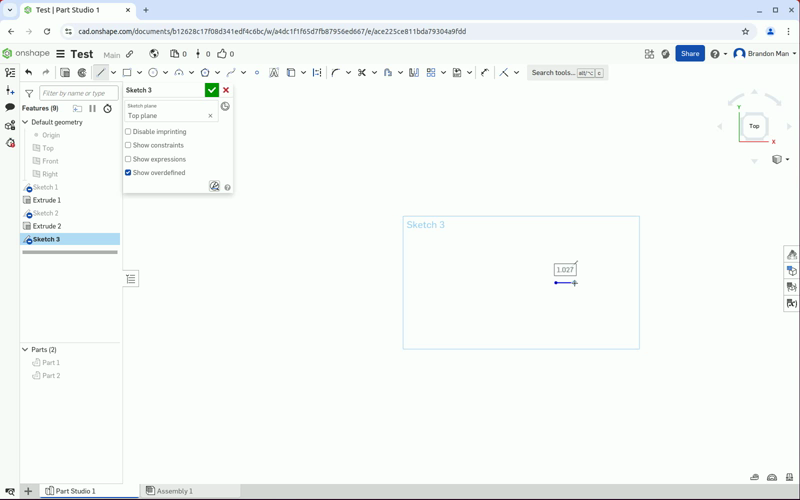
scroll(-6)
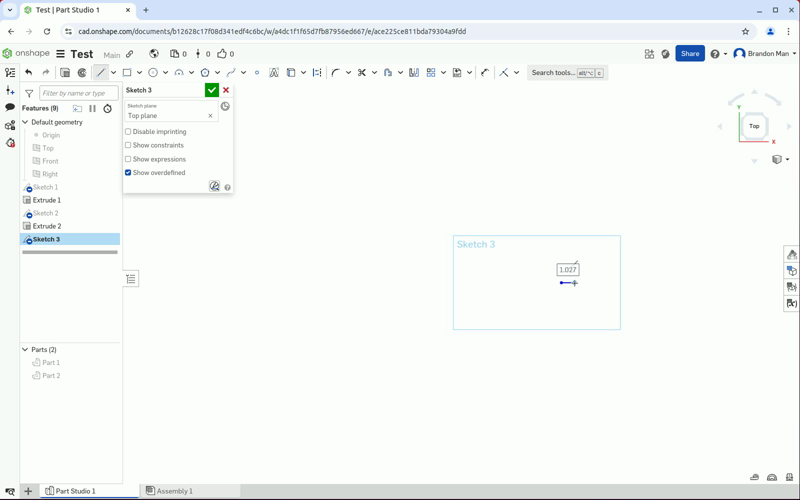
scroll(-6)
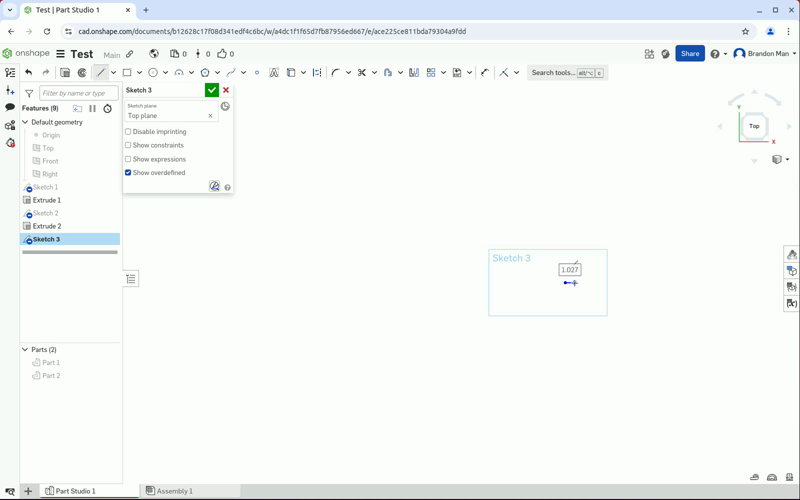
scroll(-6)
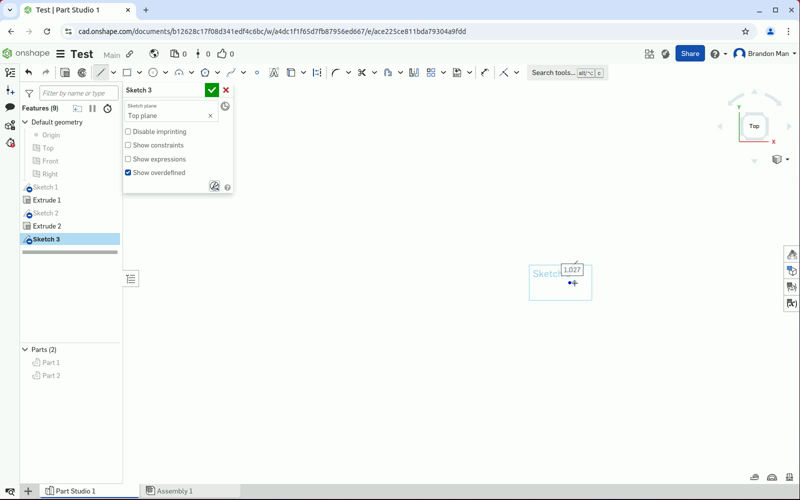
key_up(shift)
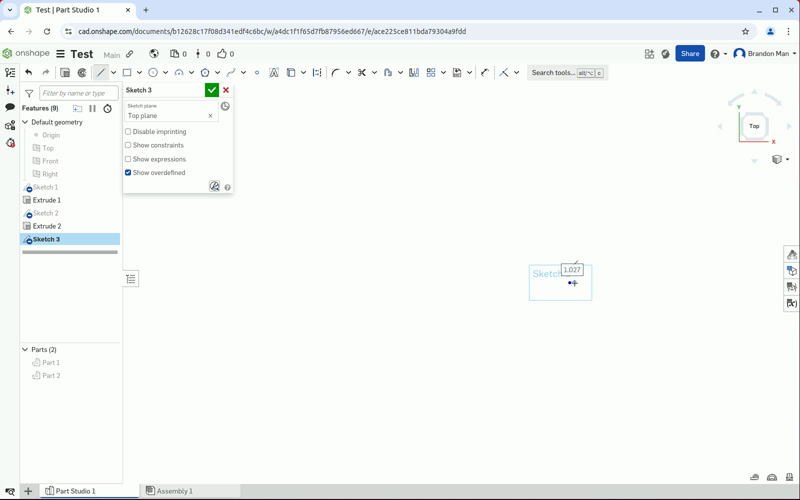
key_down(shift)
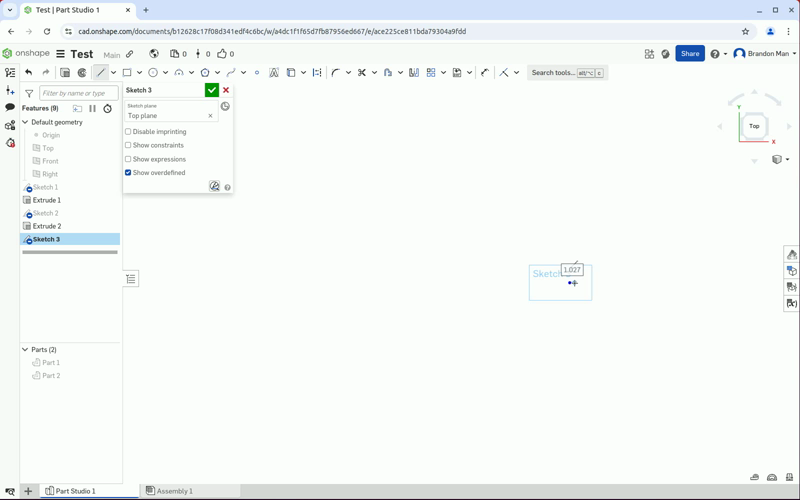
mouse_move(589, 282)
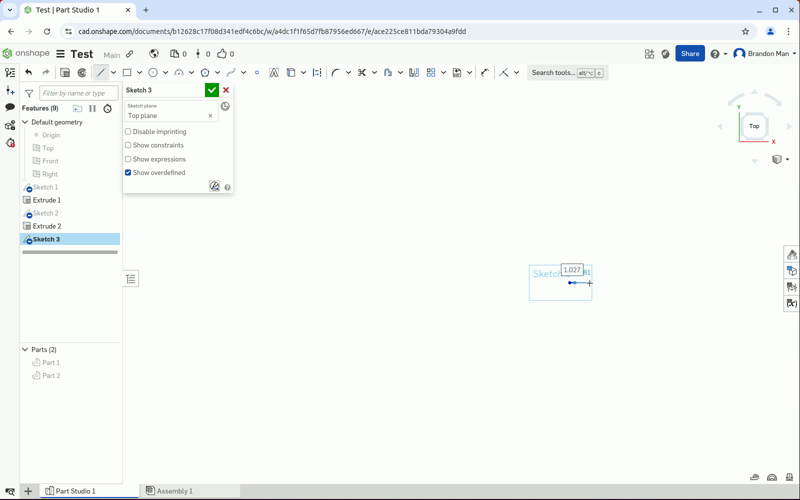
mouse_move(574, 279)
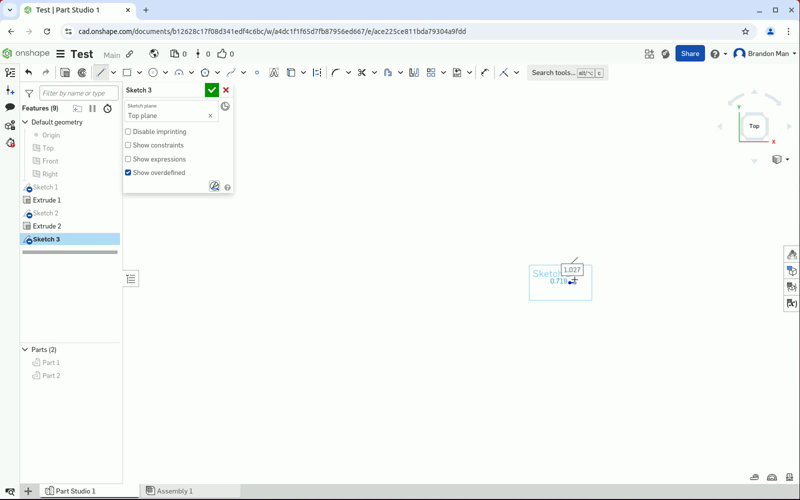
scroll(6)
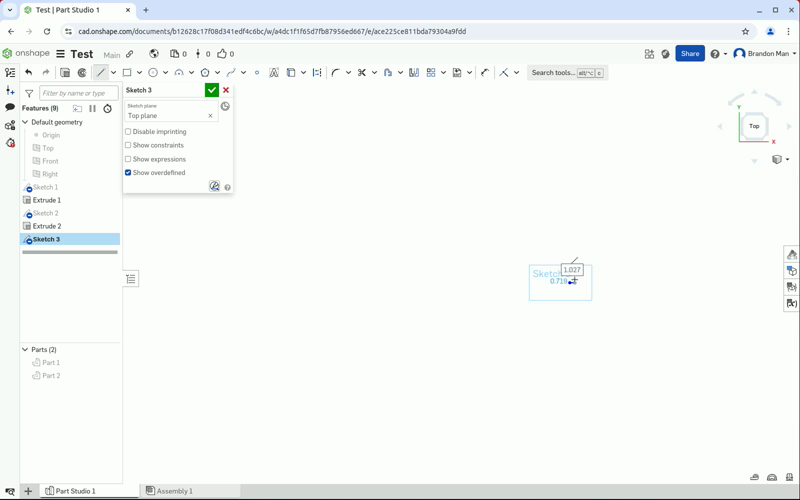
scroll(6)
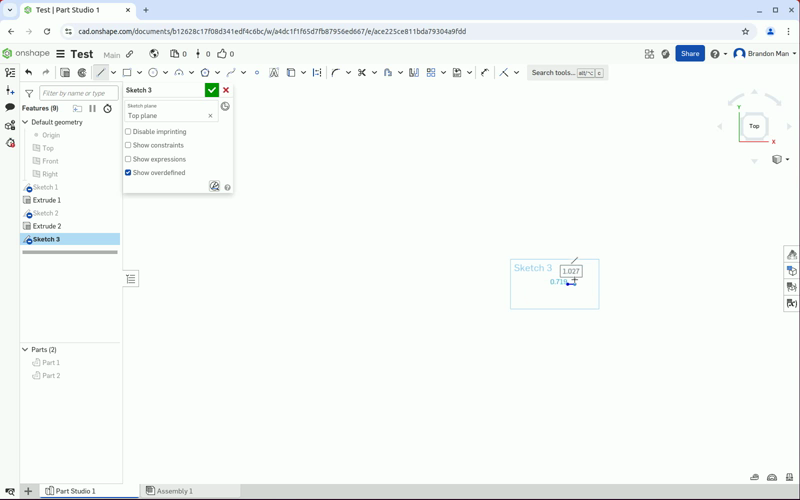
scroll(6)
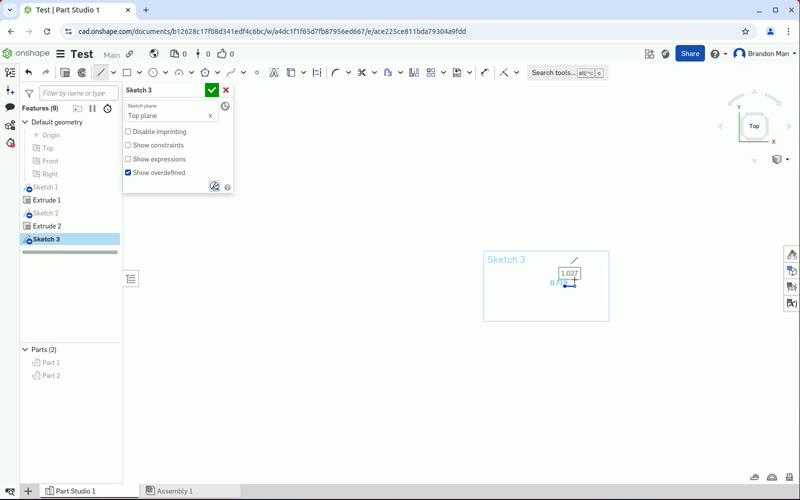
scroll(6)
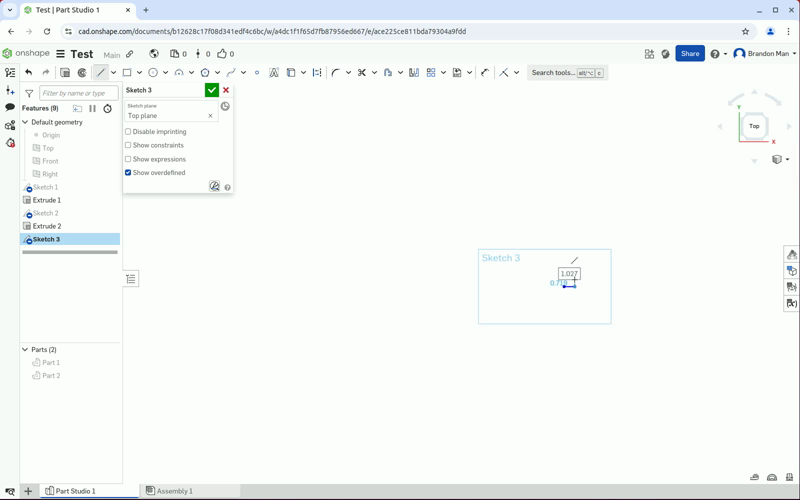
scroll(6)
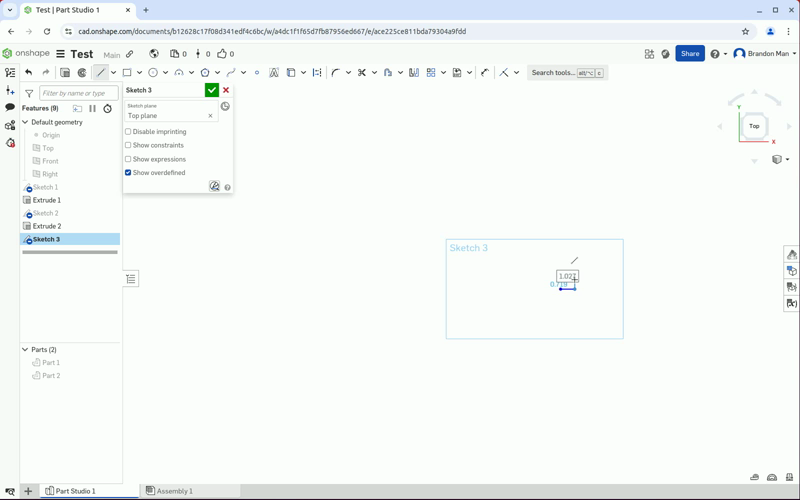
scroll(6)
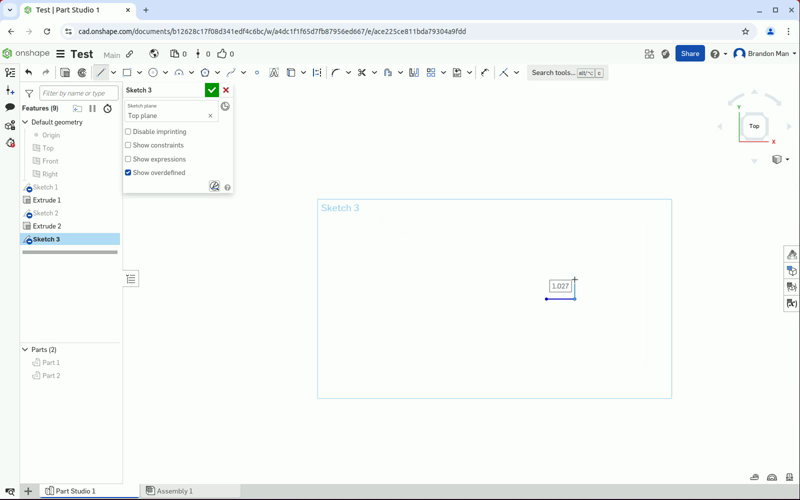
scroll(6)
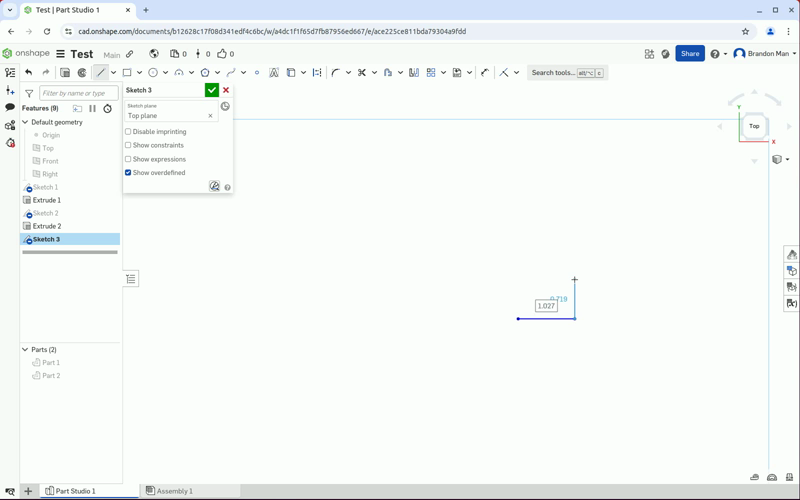
click(574, 279)
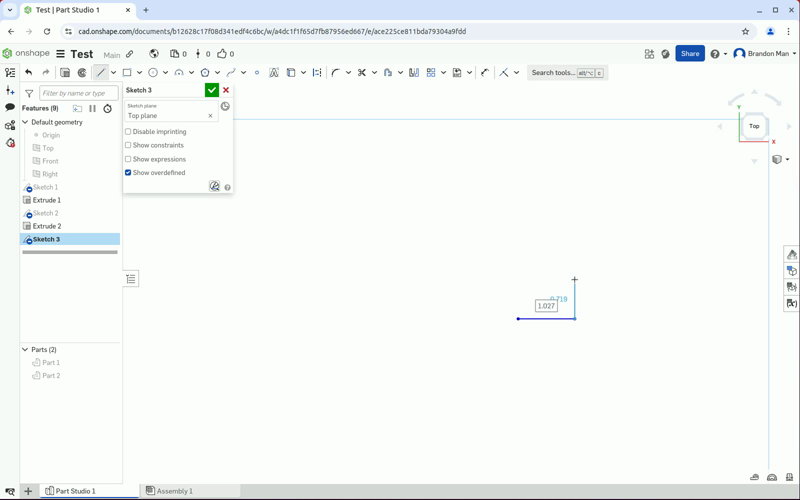
scroll(-6)
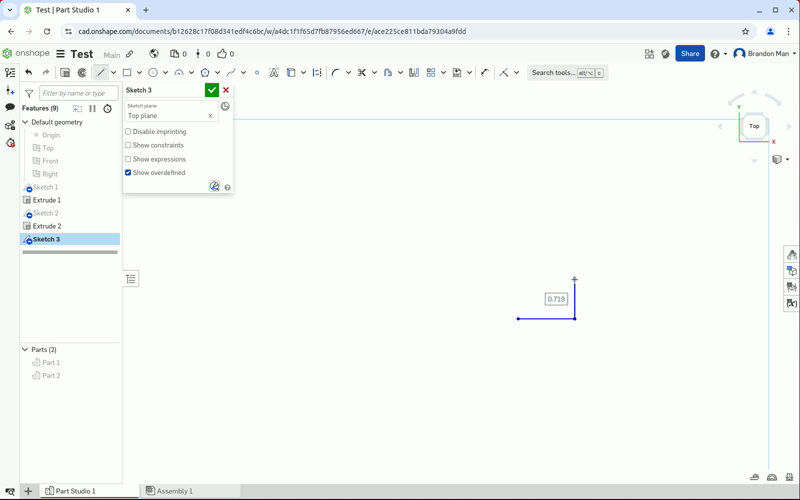
scroll(-6)
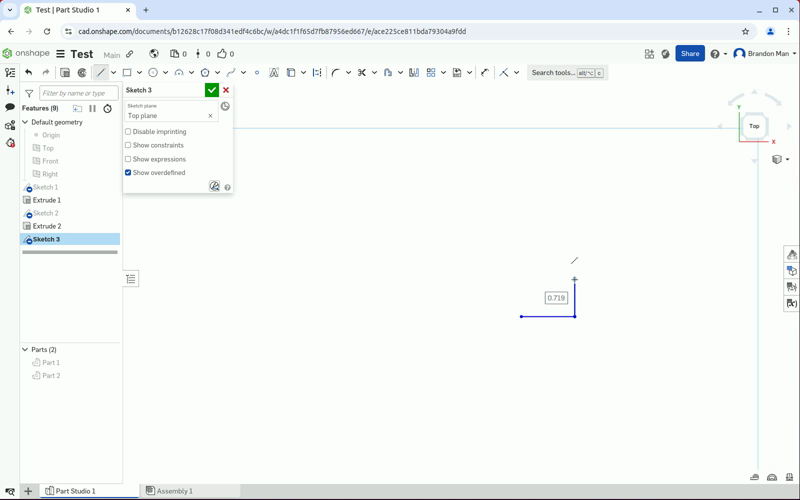
scroll(-6)
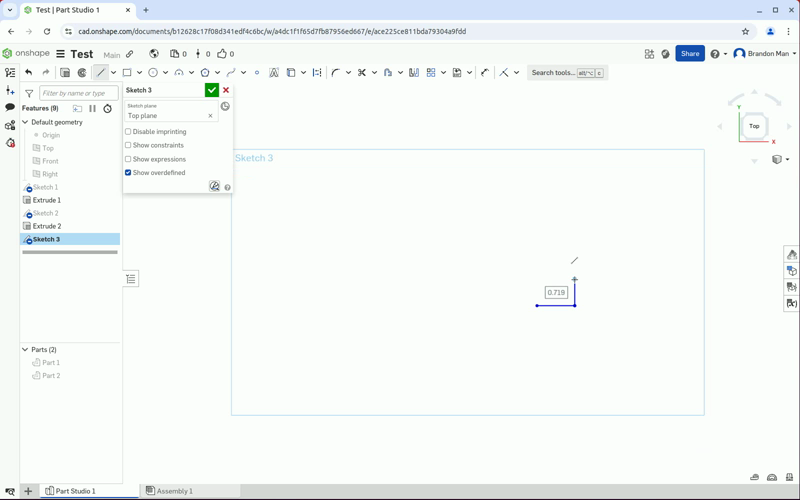
scroll(-6)
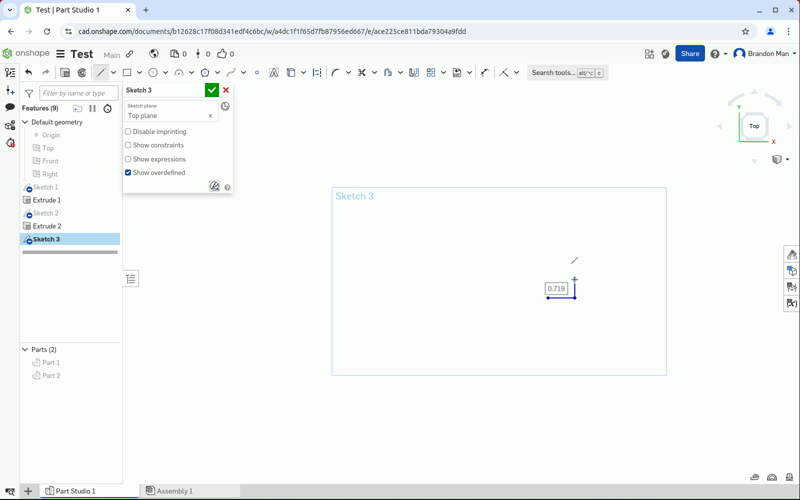
scroll(-6)
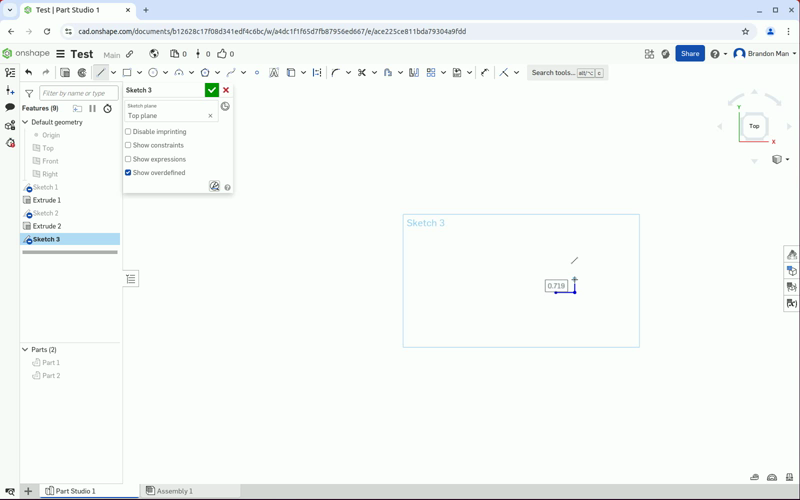
scroll(-6)
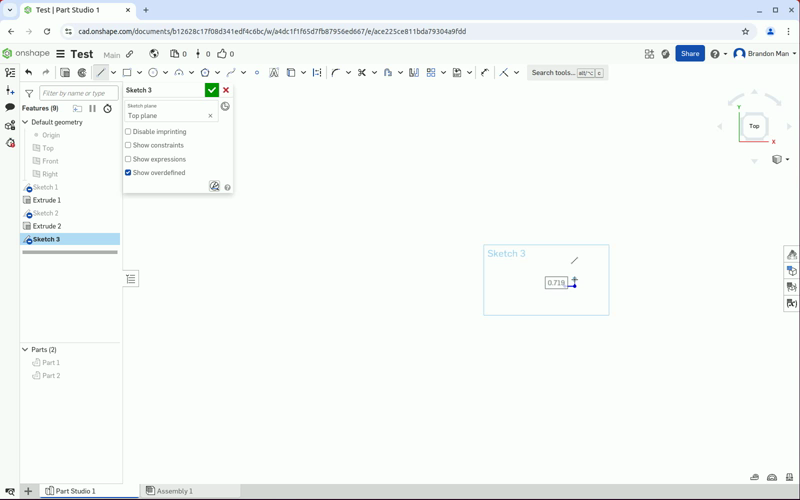
scroll(-6)
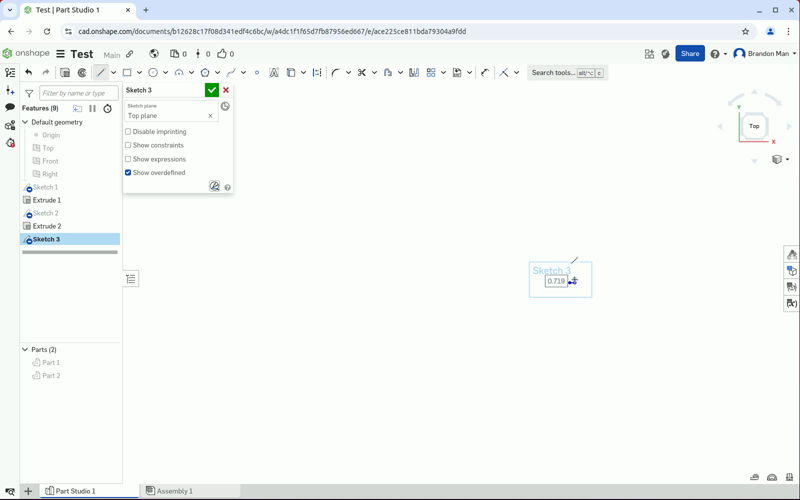
key_up(shift)
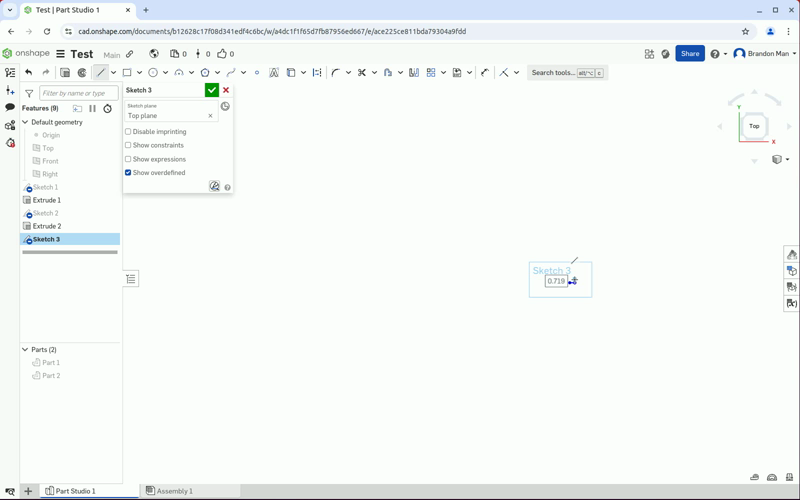
key_down(shift)
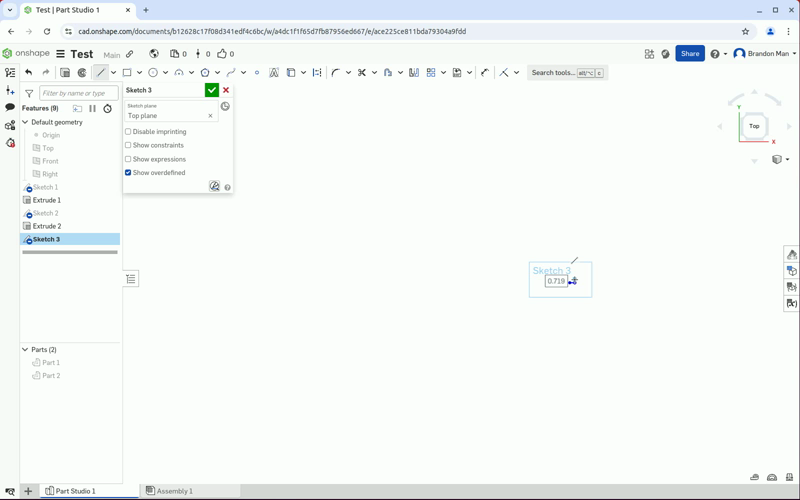
mouse_move(589, 279)
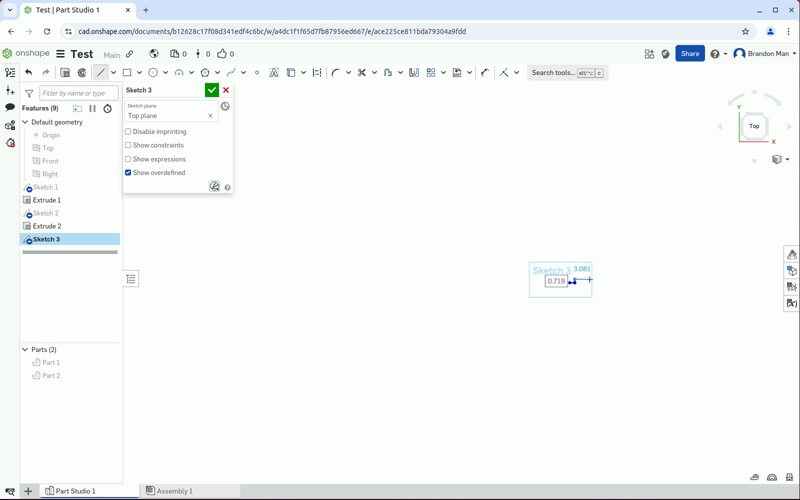
mouse_move(569, 279)
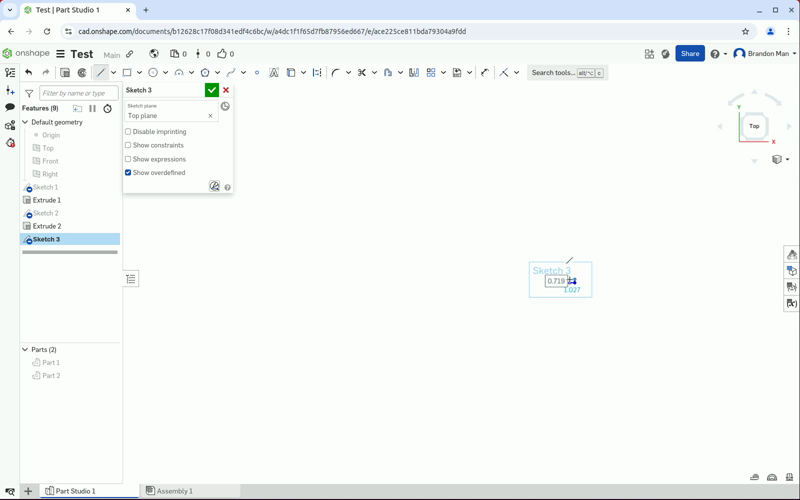
scroll(6)
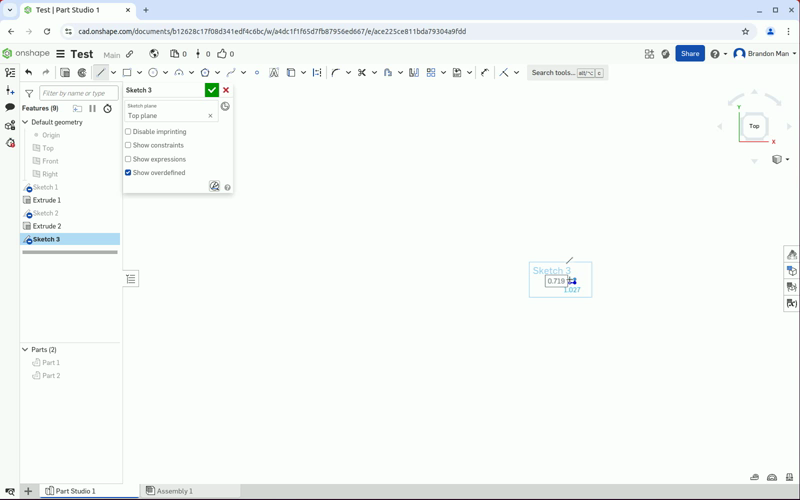
scroll(6)
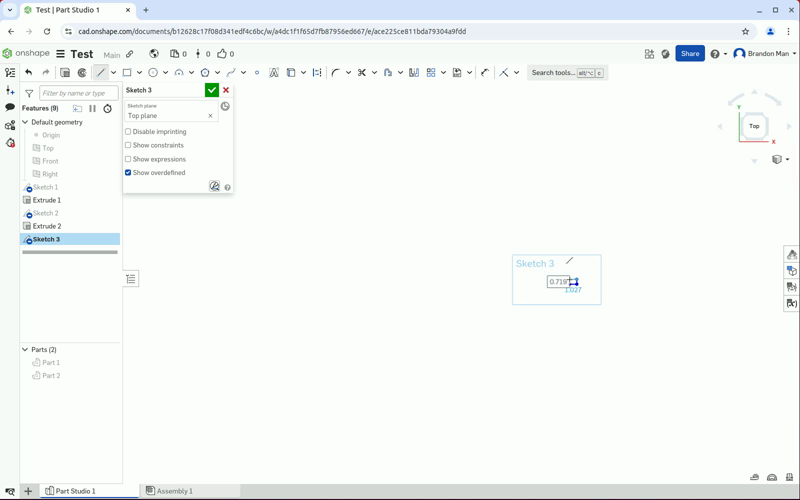
scroll(6)
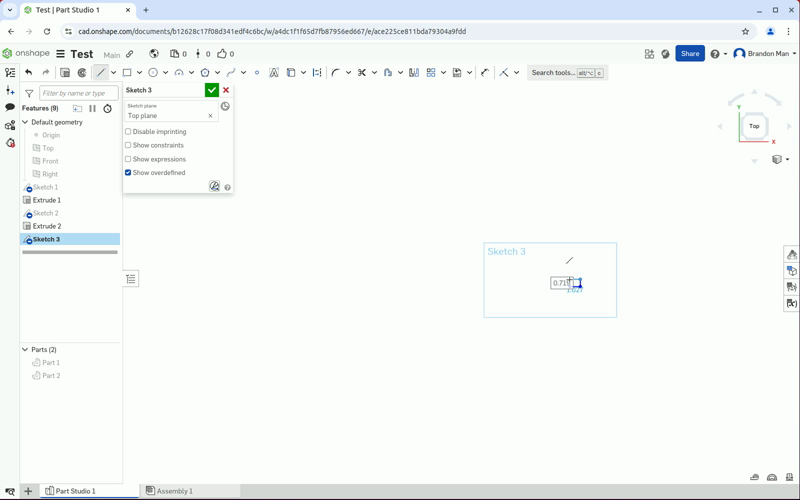
scroll(6)
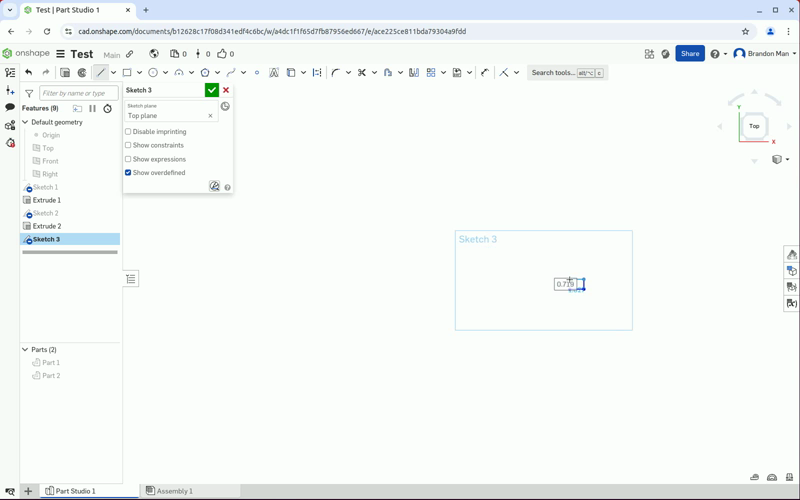
scroll(6)
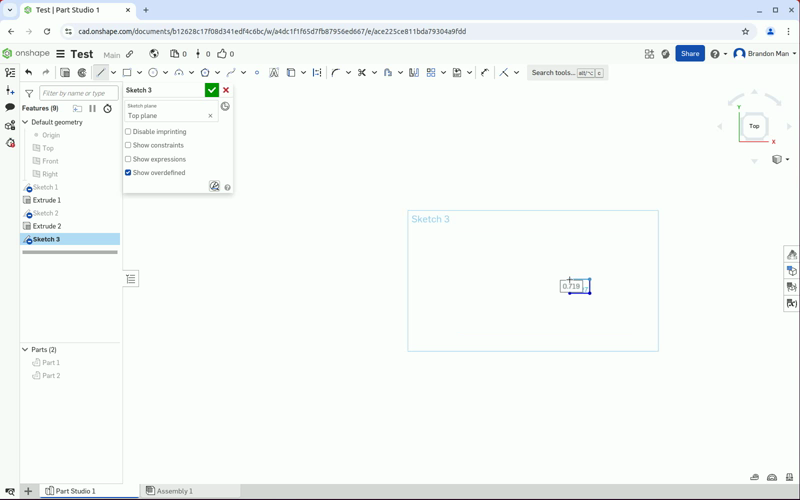
scroll(6)
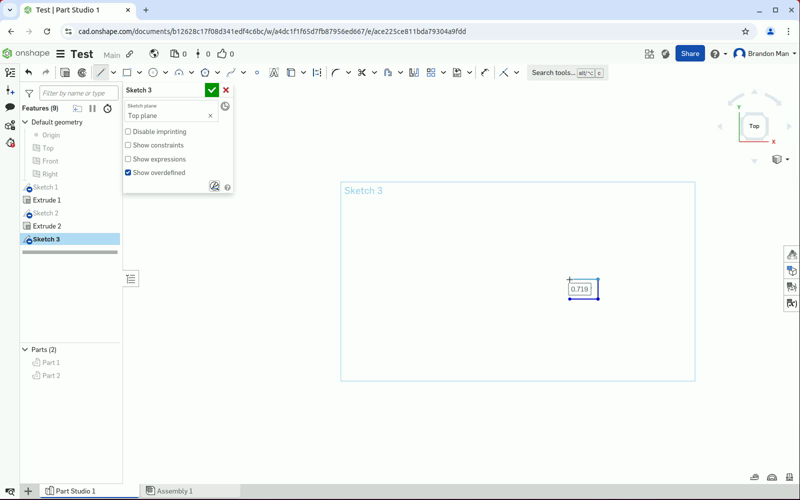
scroll(6)
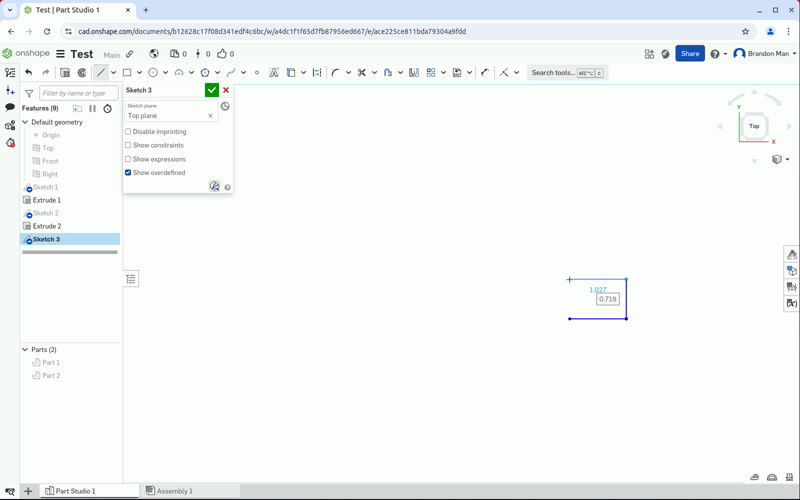
click(569, 279)
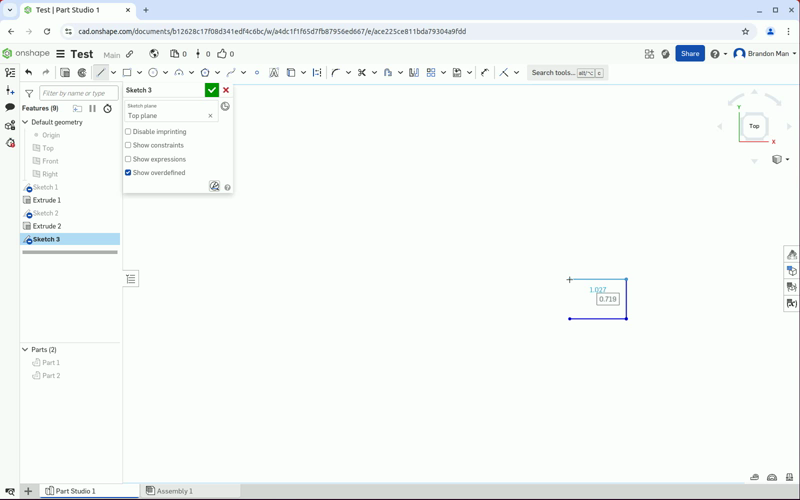
scroll(-6)
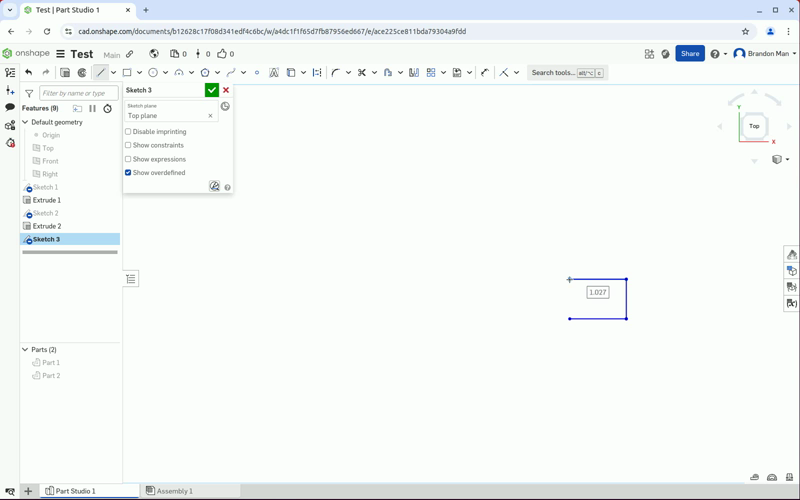
scroll(-6)
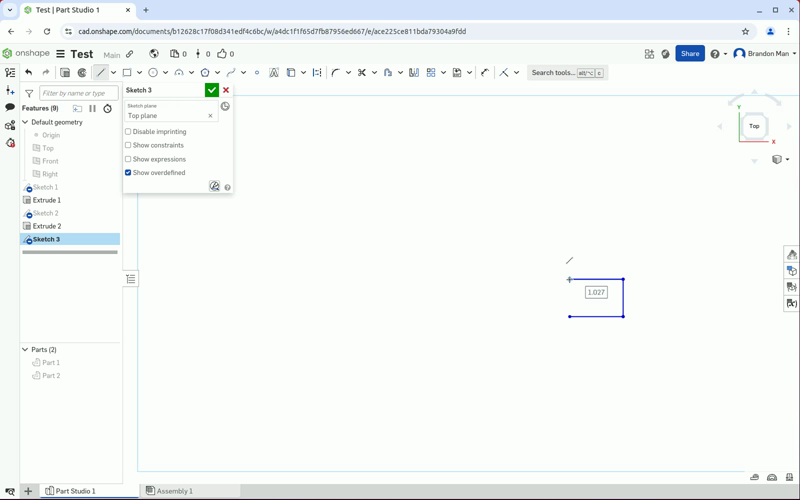
scroll(-6)
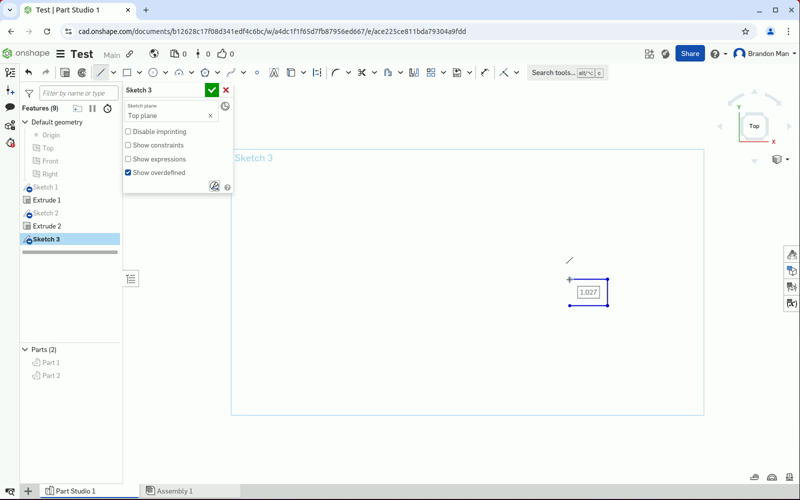
scroll(-6)
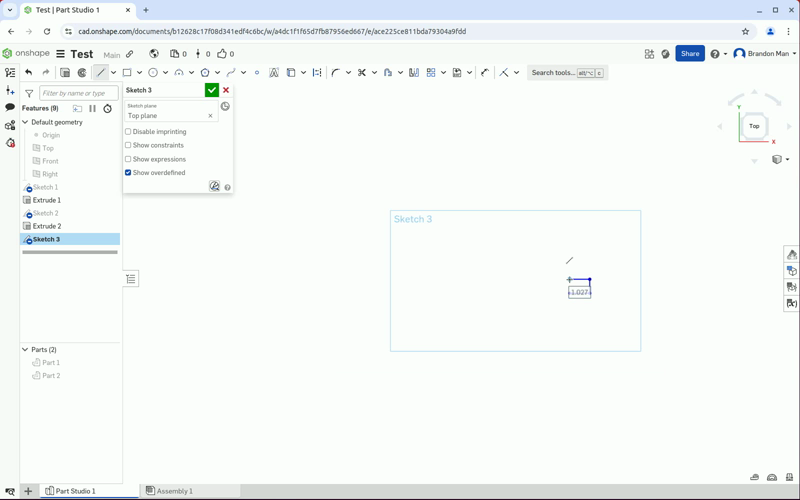
scroll(-6)
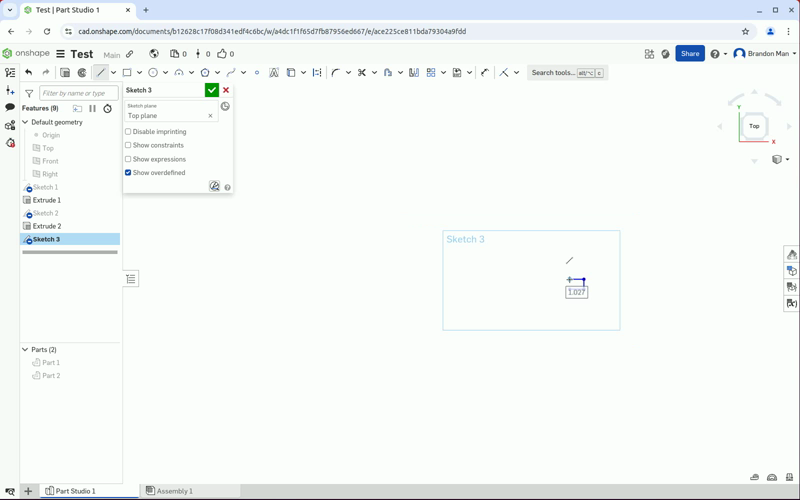
scroll(-6)
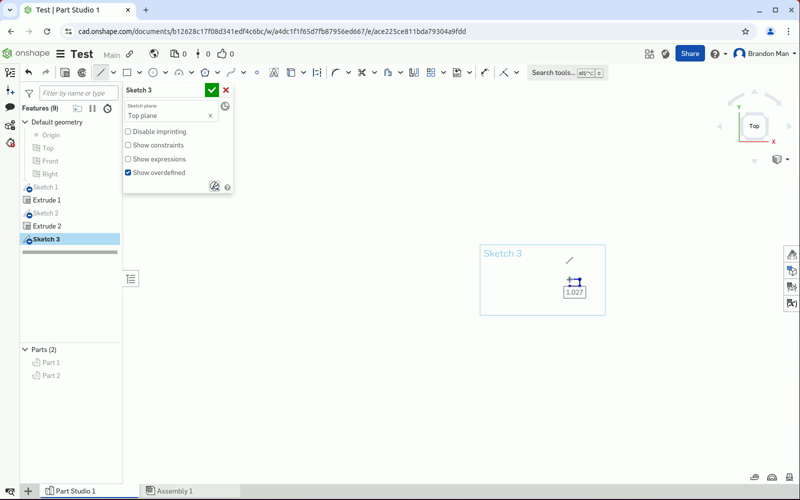
scroll(-6)
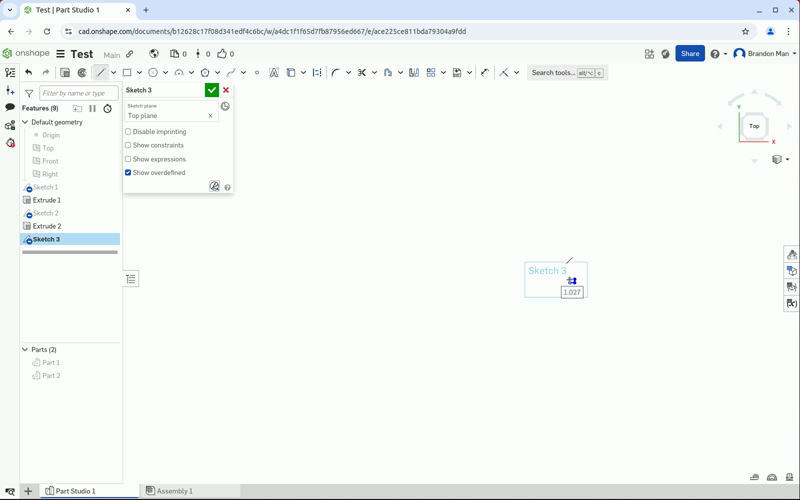
key_up(shift)
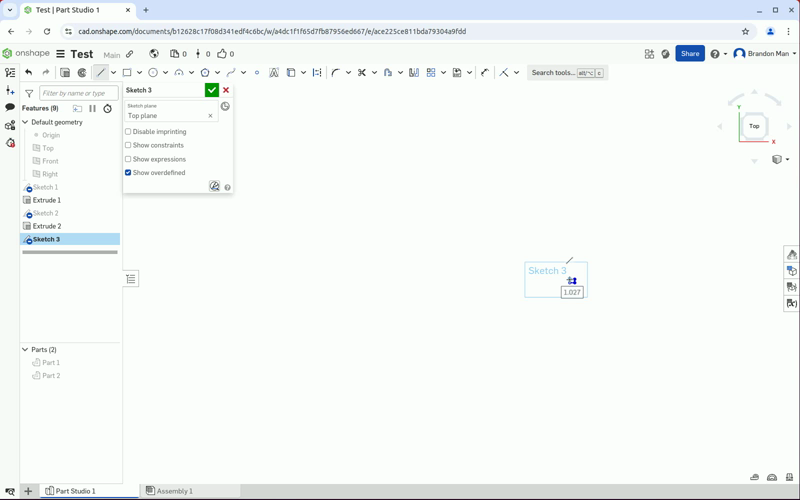
mouse_move(589, 279)
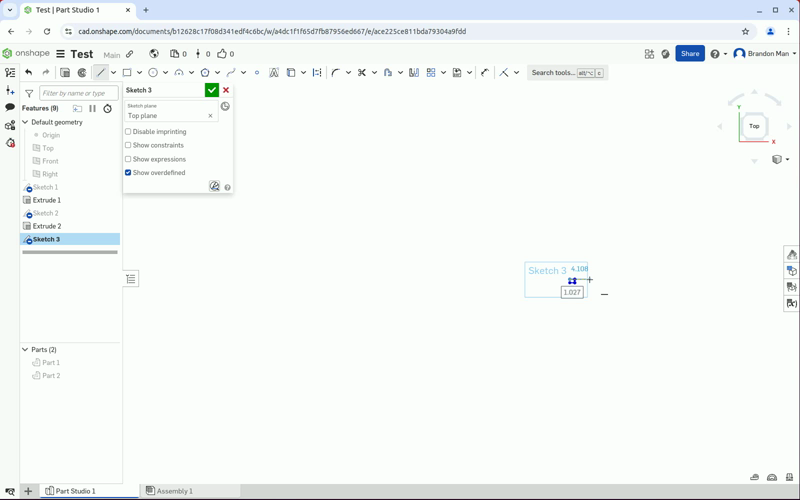
key_down(shift)
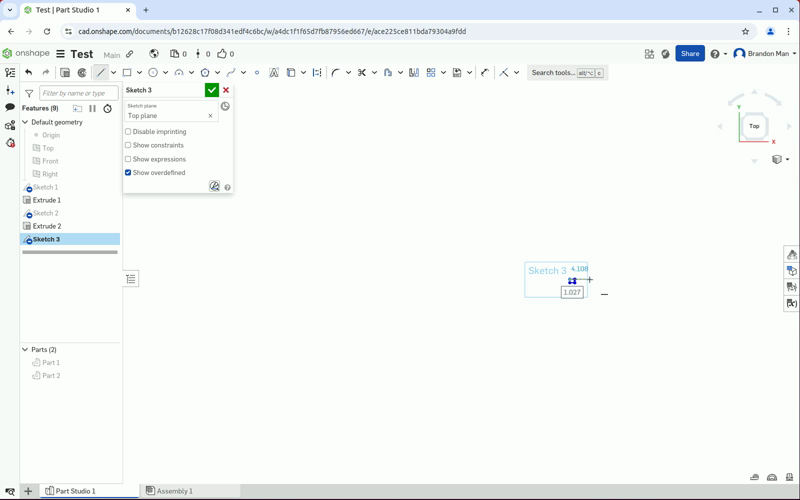
mouse_move(569, 282)
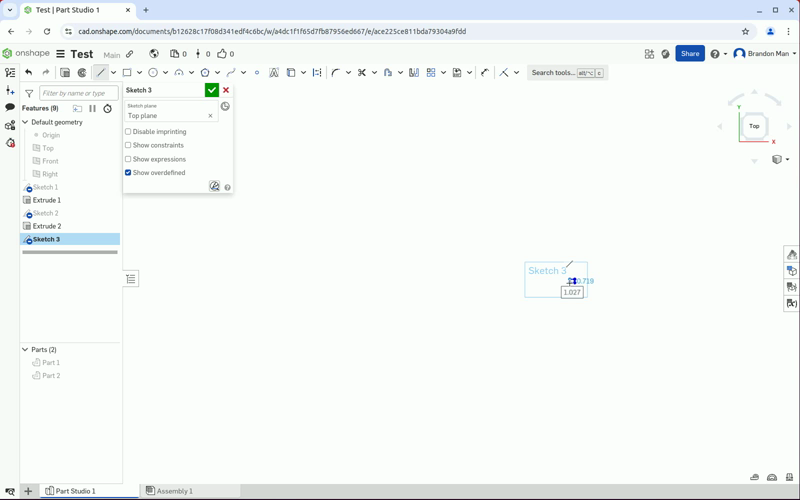
scroll(6)
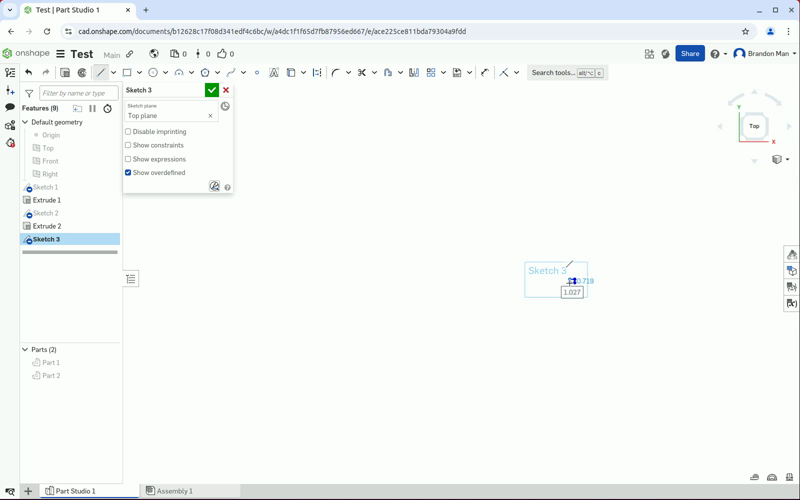
scroll(6)
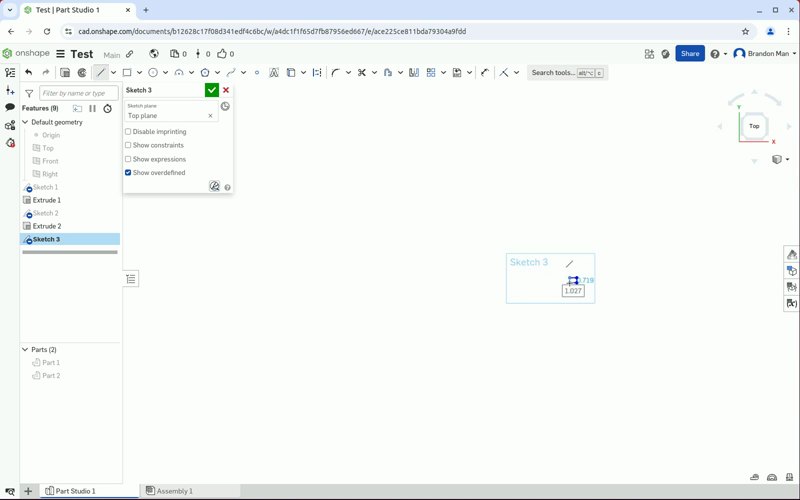
scroll(6)
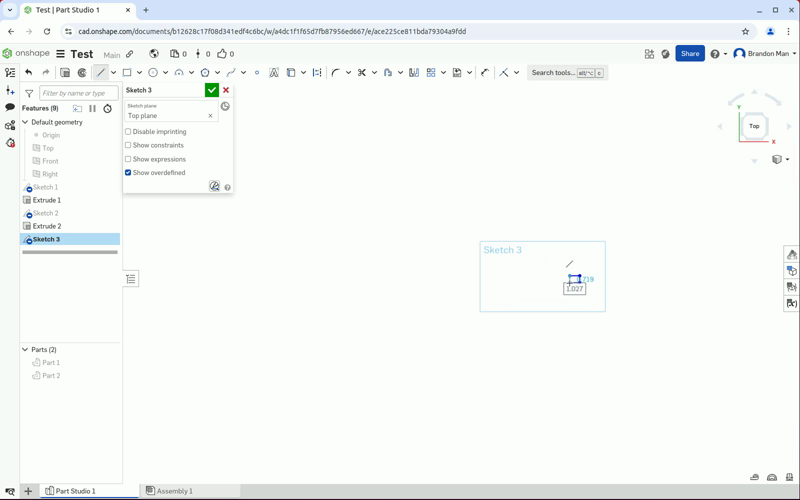
scroll(6)
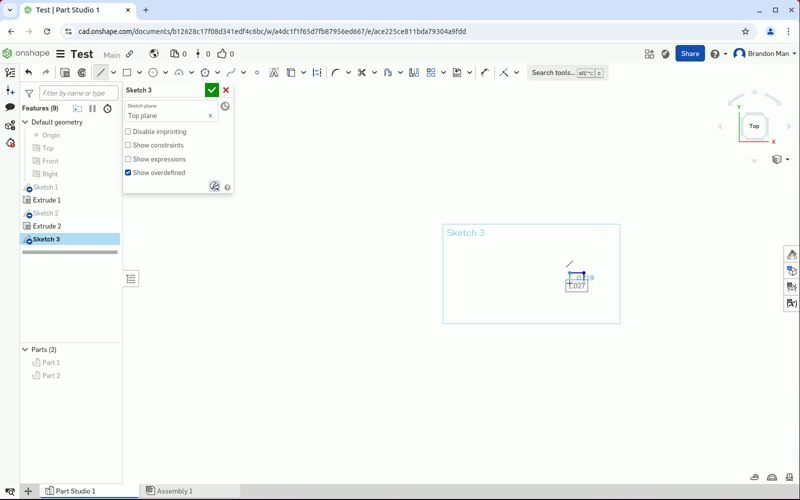
scroll(6)
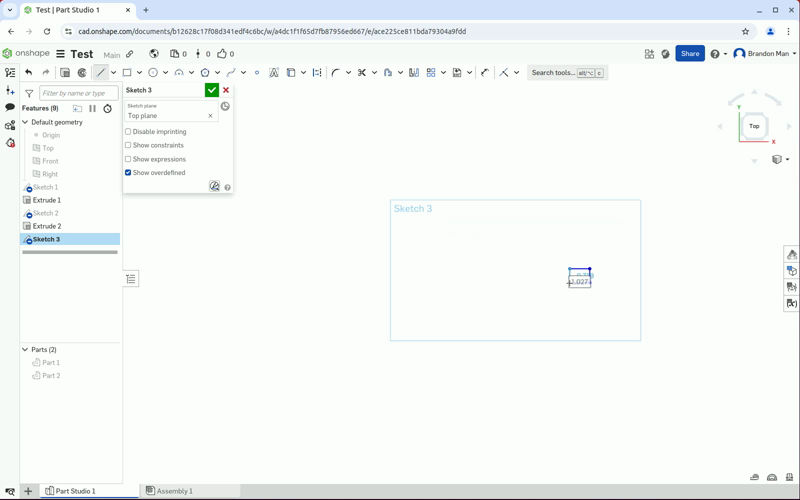
scroll(6)
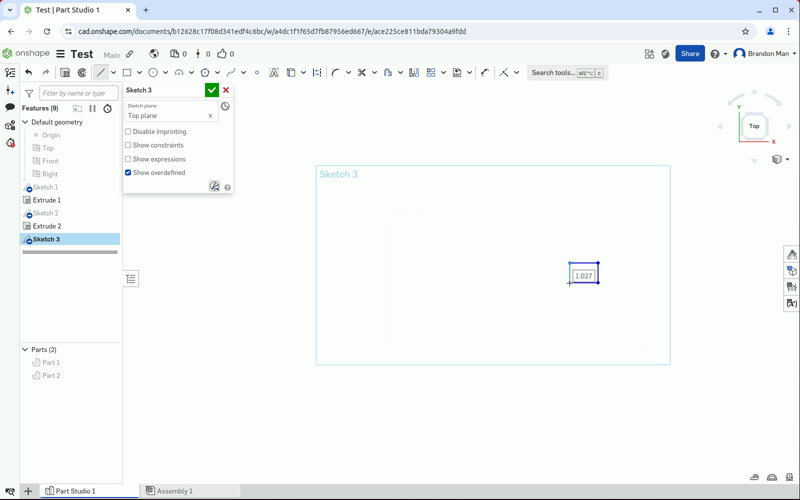
scroll(6)
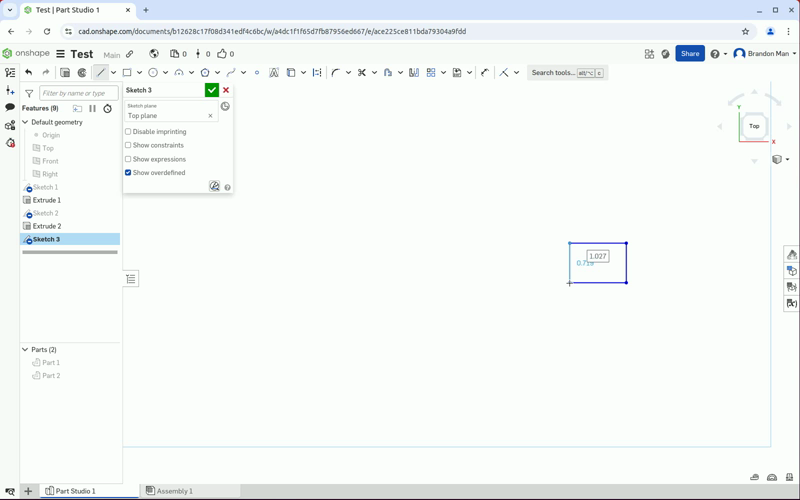
key_up(shift)
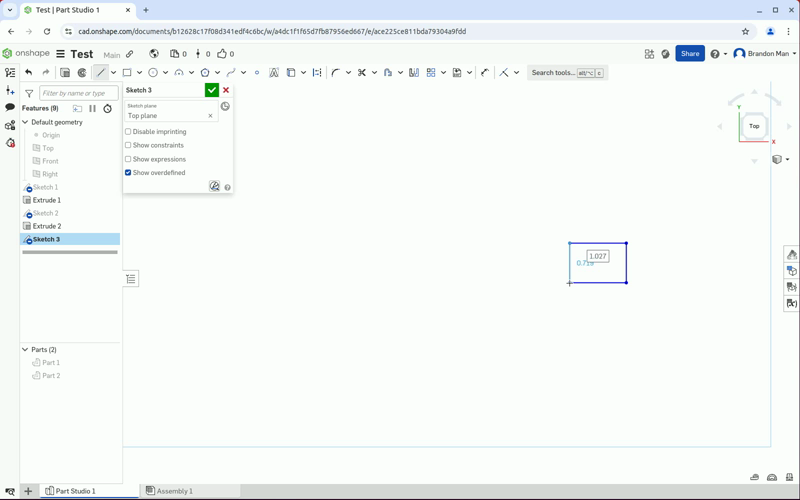
click(569, 282)
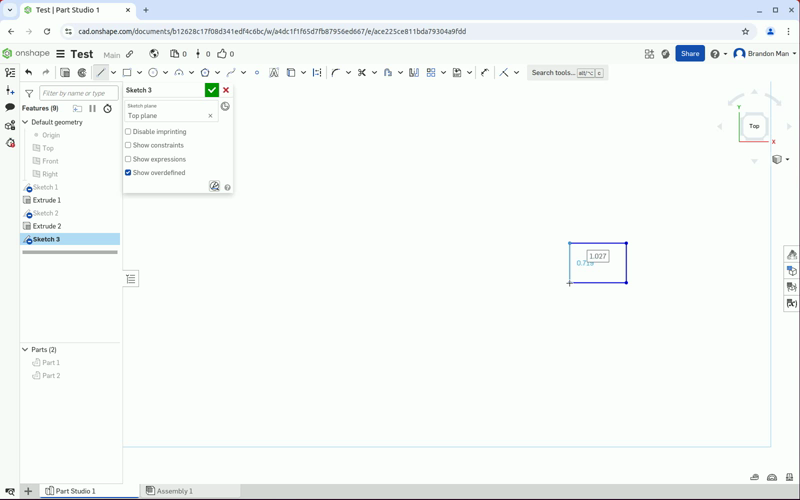
scroll(-6)
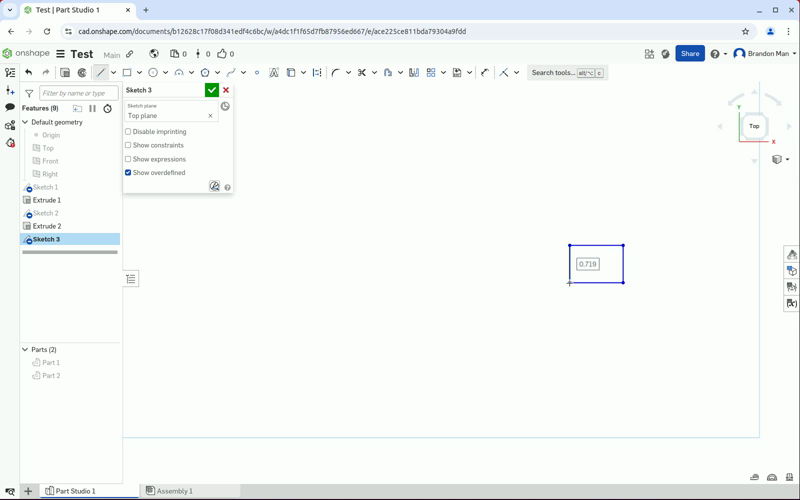
scroll(-6)
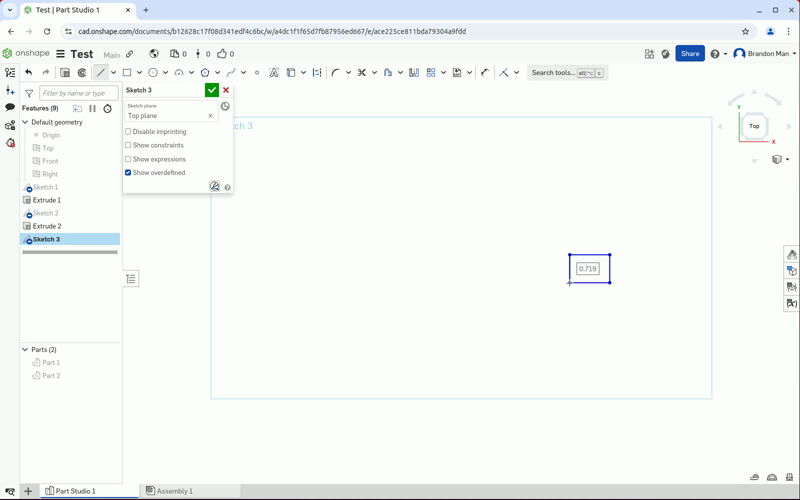
scroll(-6)
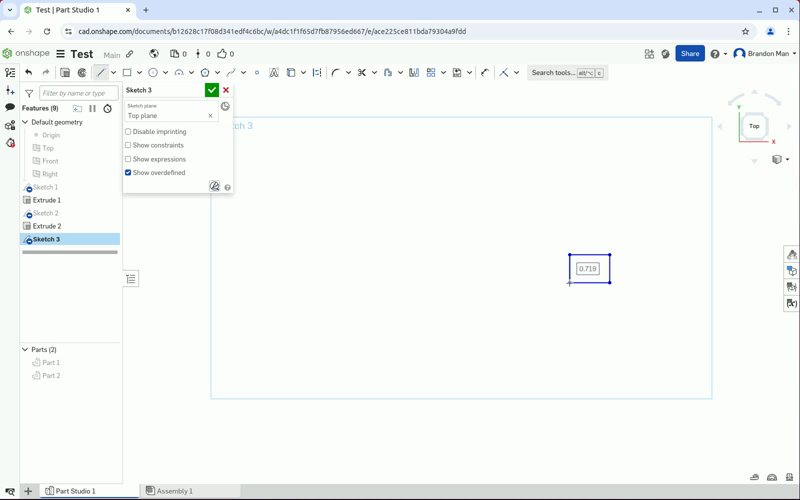
scroll(-6)
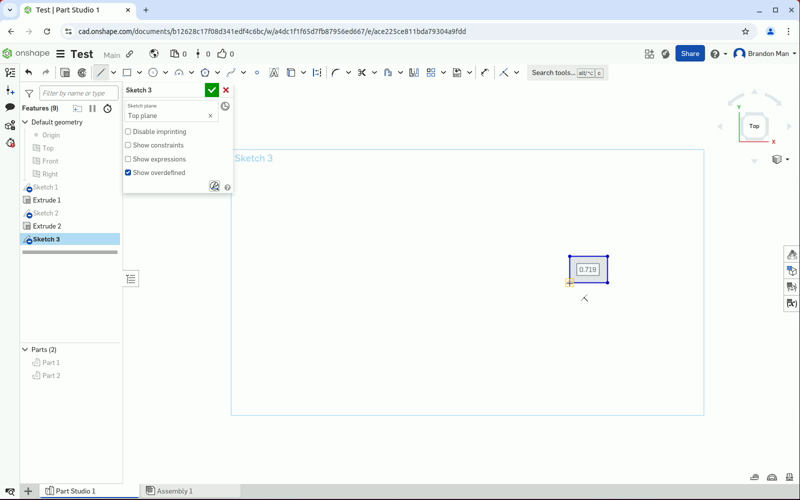
scroll(-6)
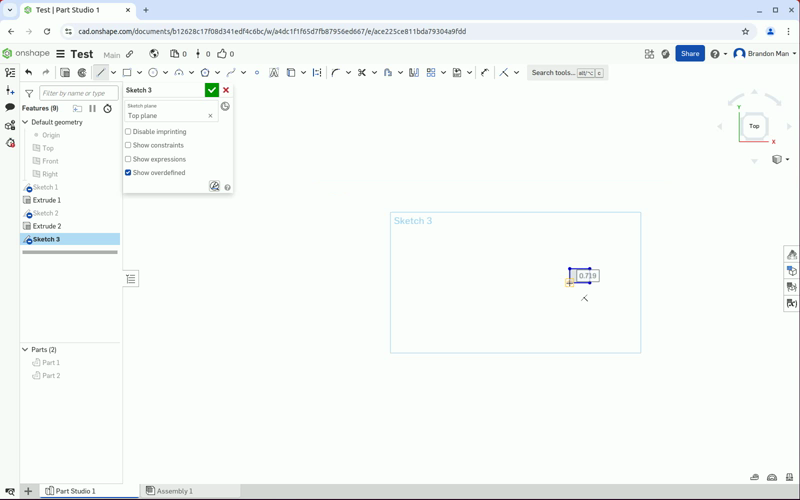
scroll(-6)
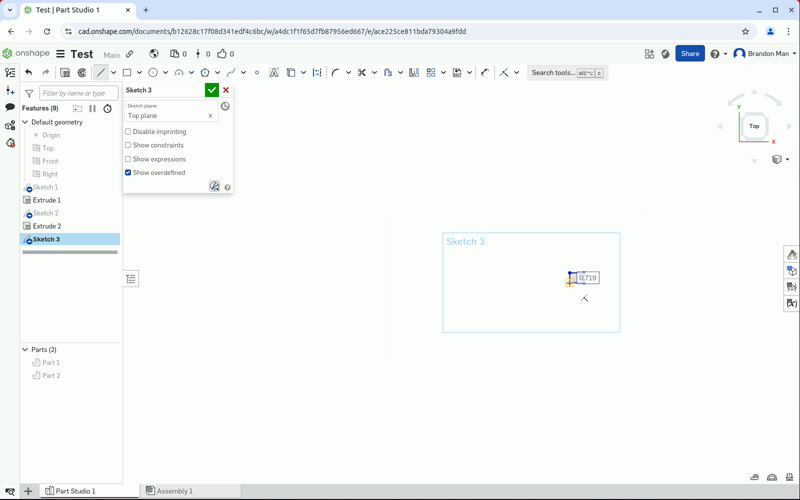
scroll(-6)
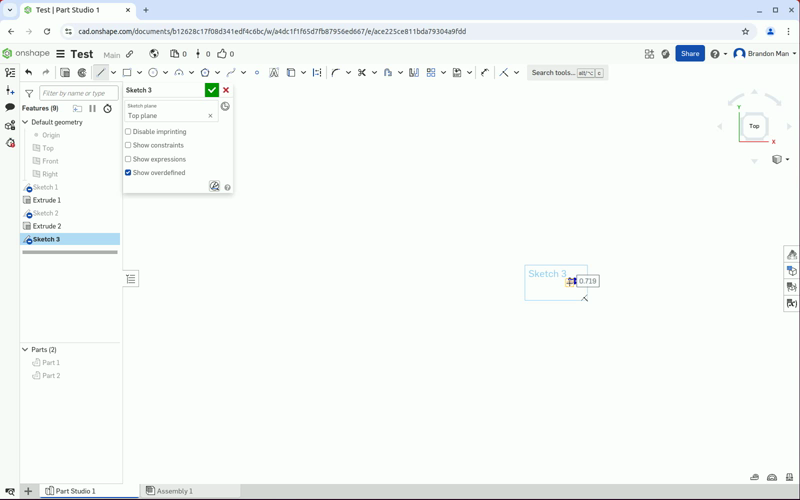
key(esc)
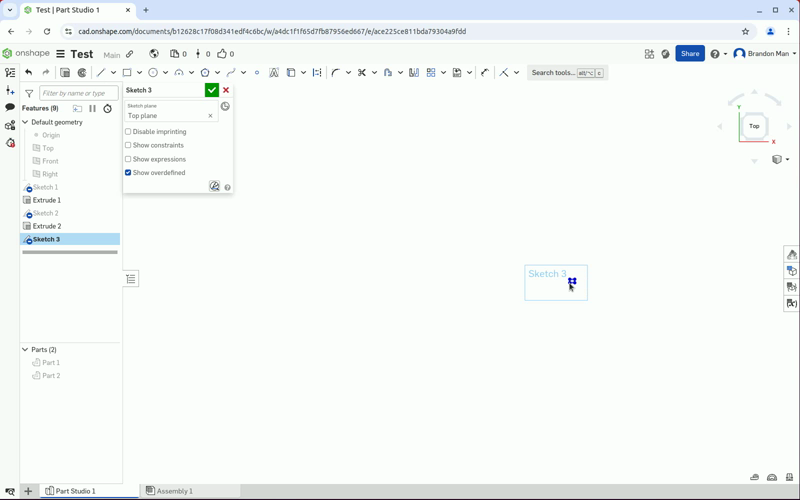
mouse_move(569, 279)
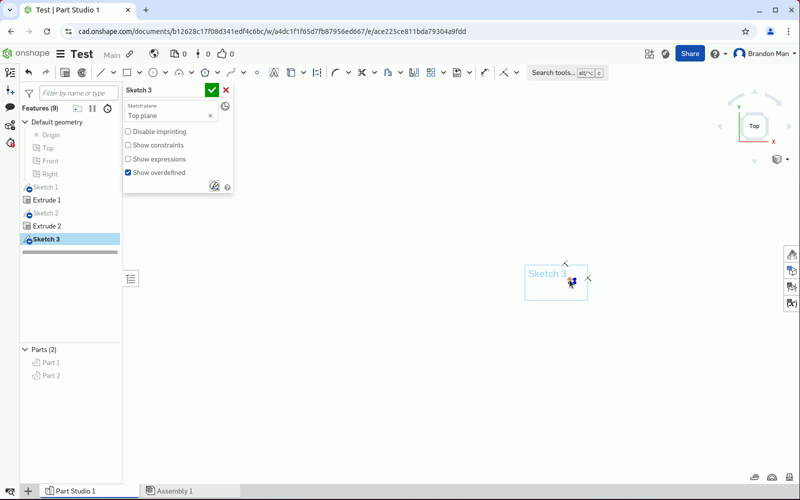
scroll(6)
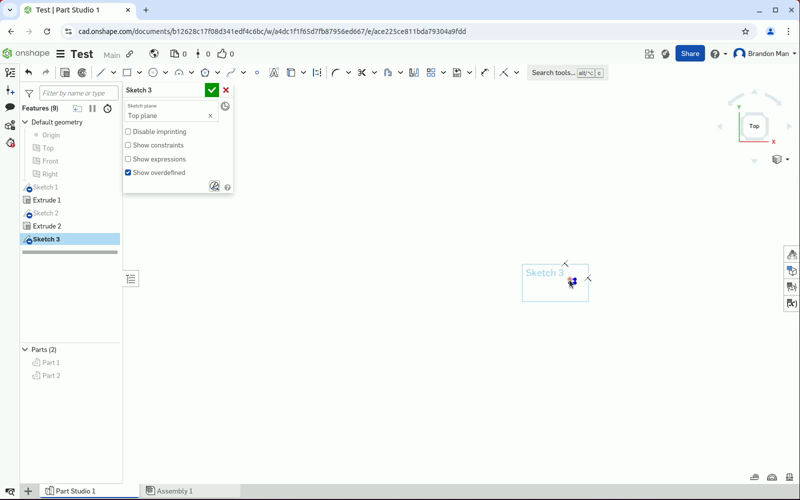
scroll(6)
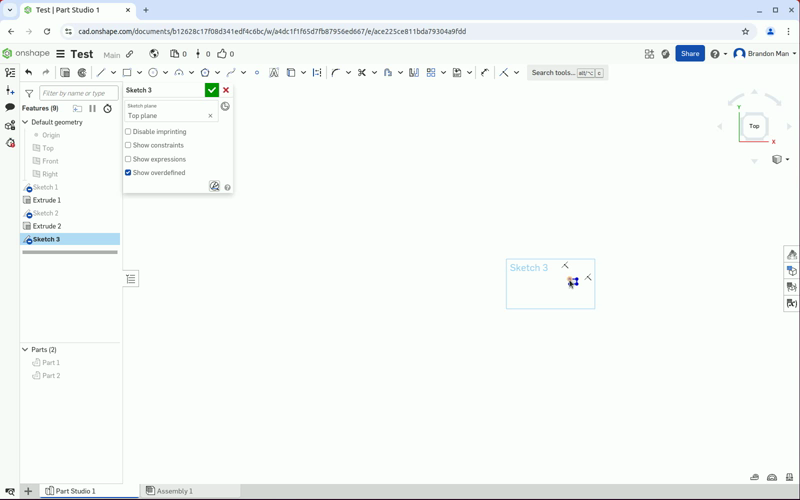
scroll(6)
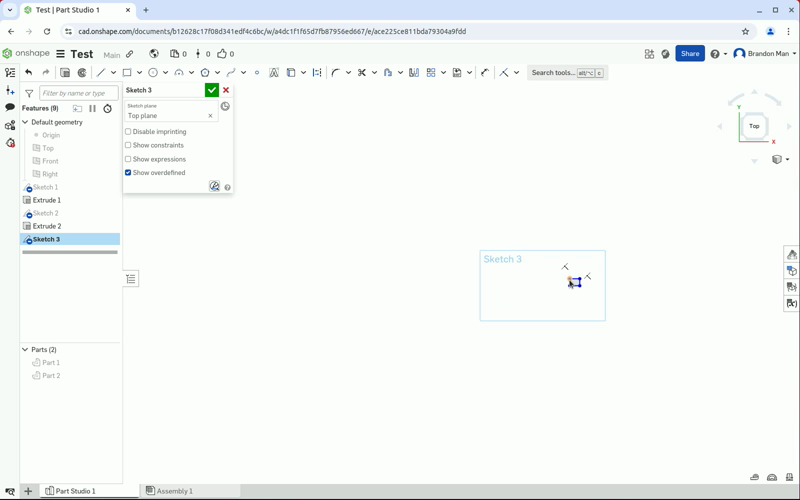
scroll(6)
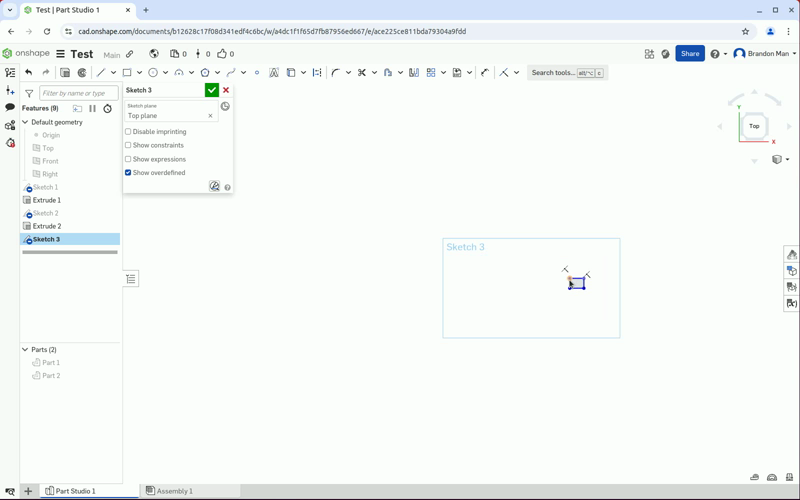
scroll(6)
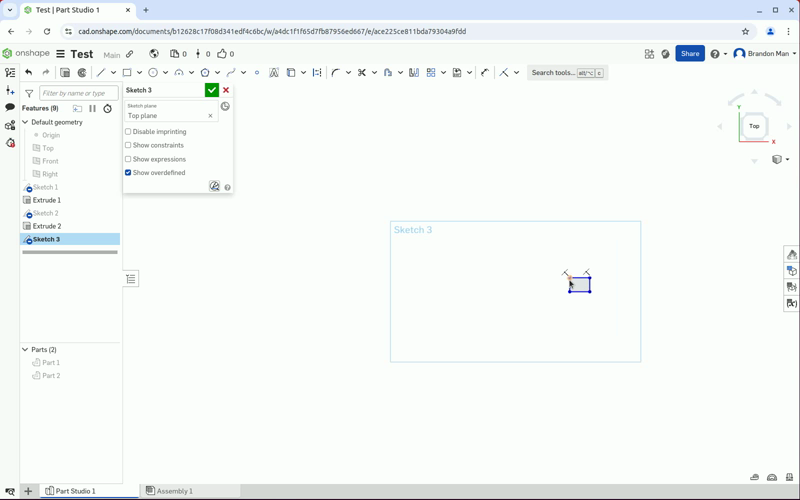
scroll(6)
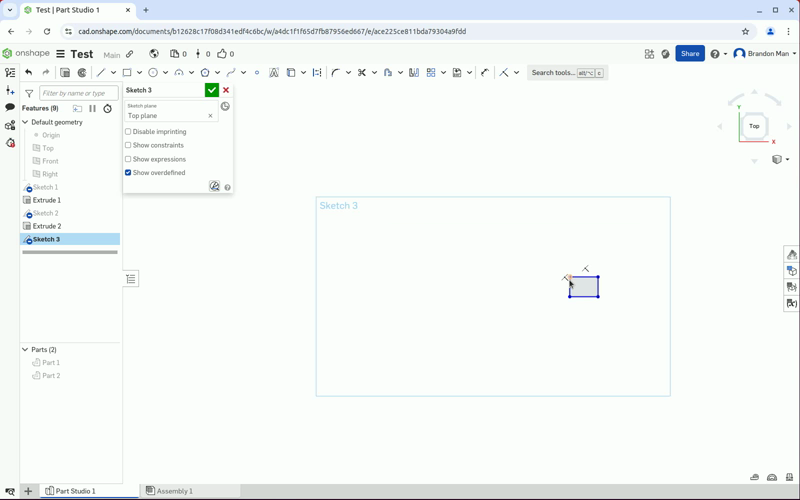
scroll(6)
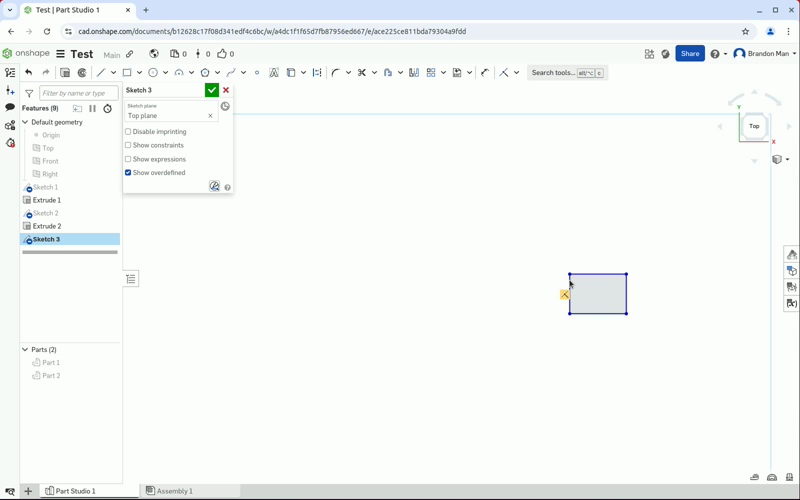
click(569, 279)
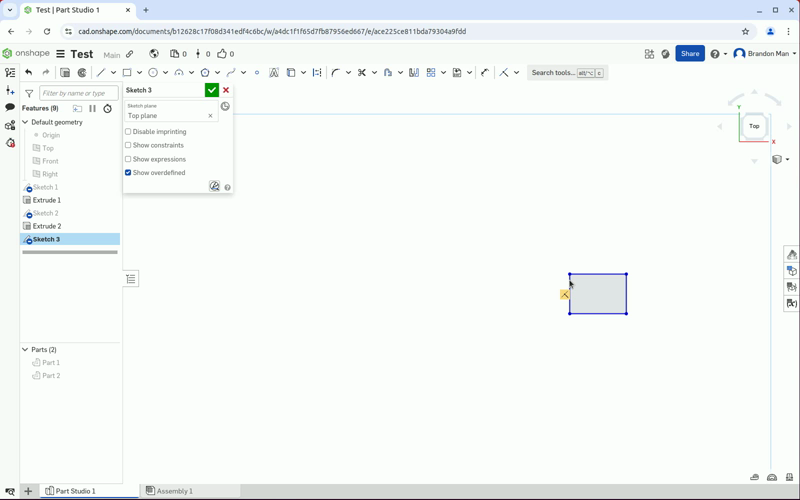
scroll(-6)
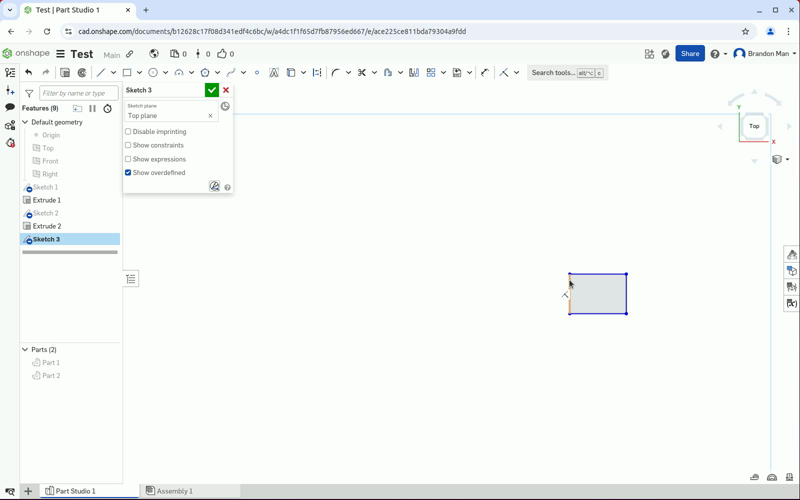
scroll(-6)
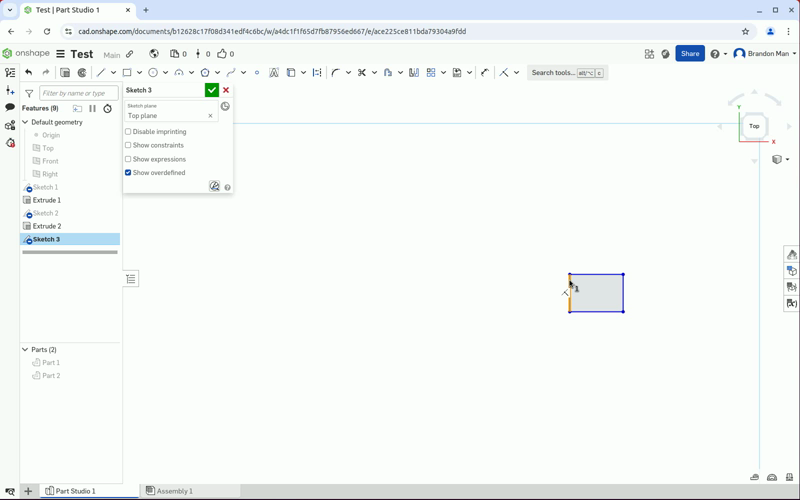
scroll(-6)
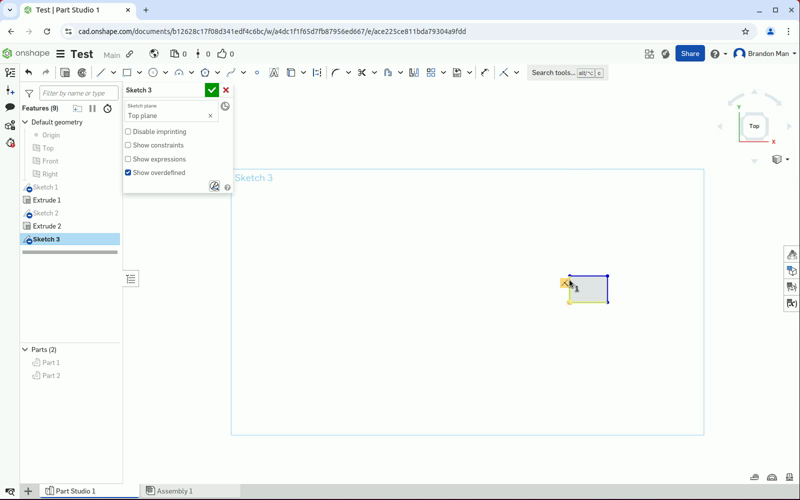
scroll(-6)
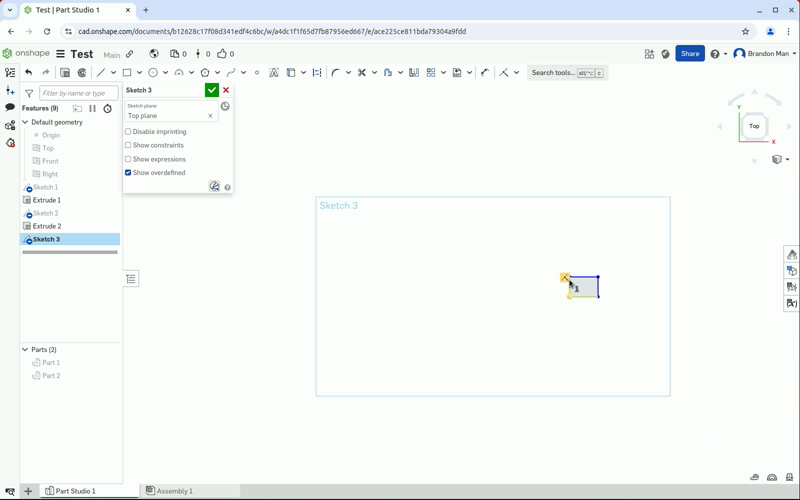
scroll(-6)
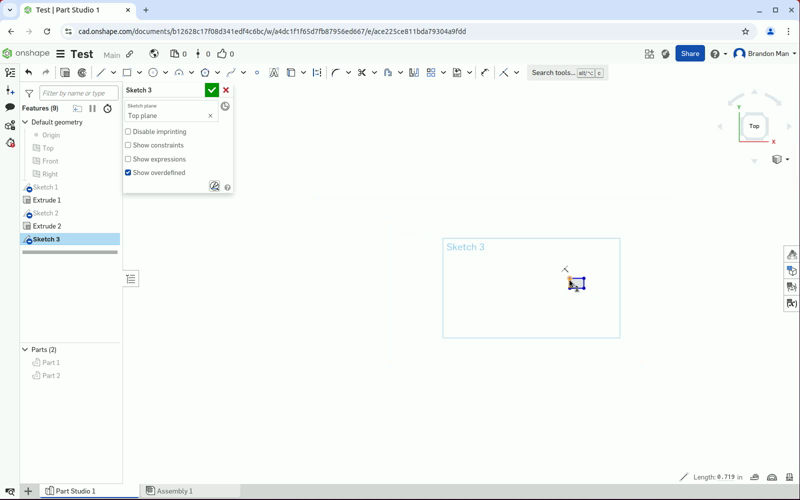
scroll(-6)
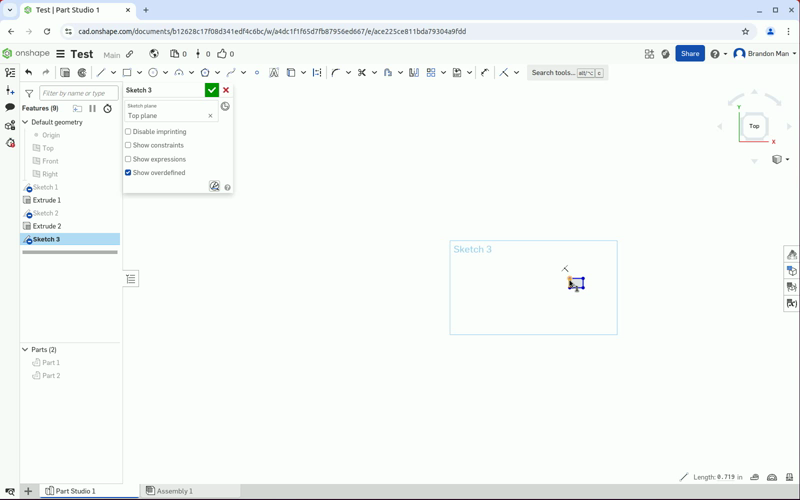
scroll(-6)
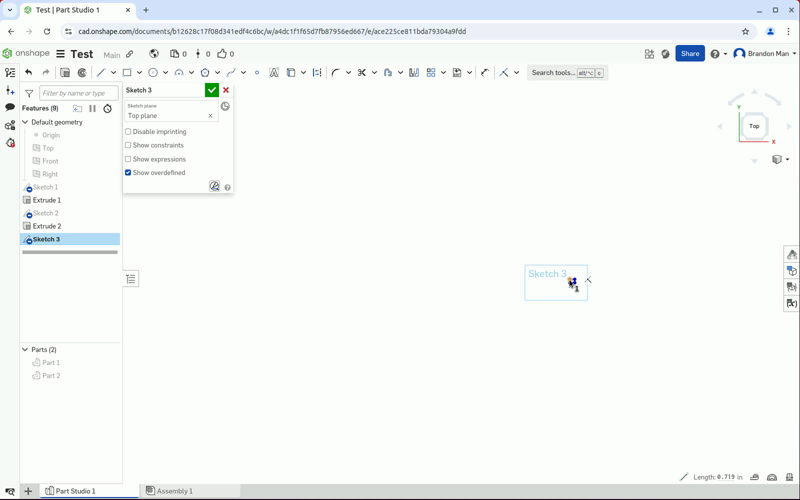
mouse_move(73, 352)
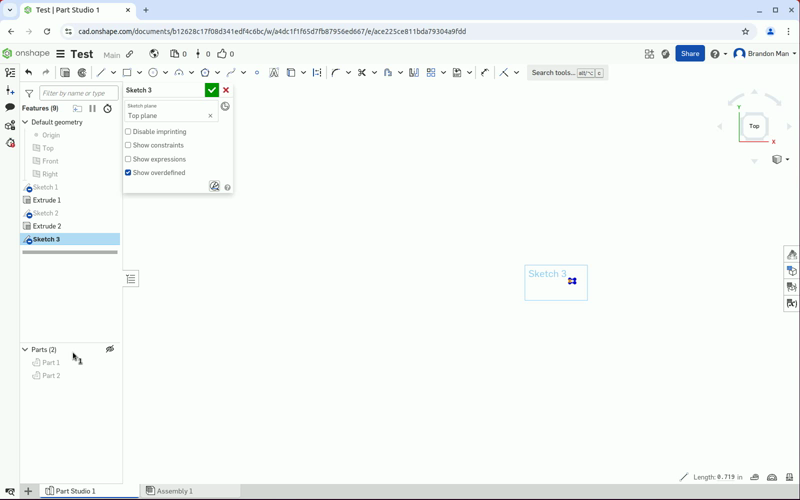
key(shift+y)
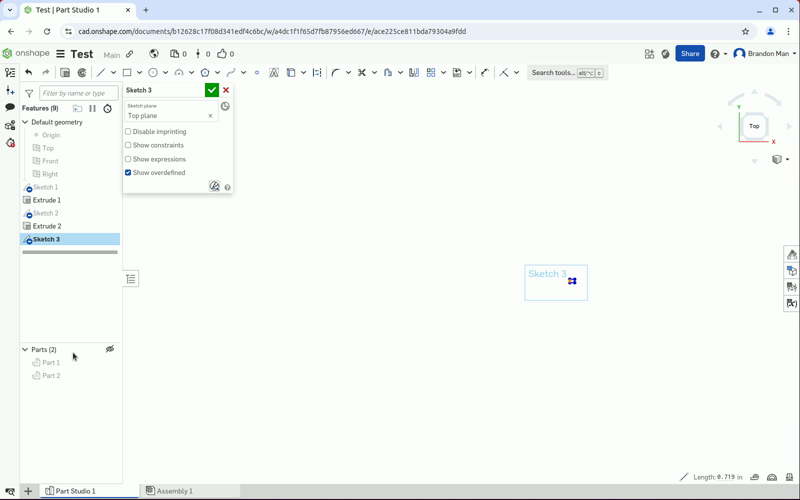
key(shift+e)
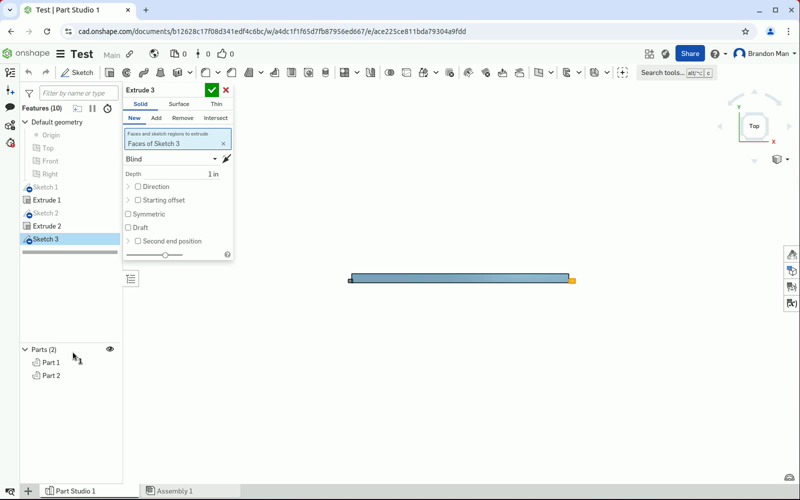
mouse_move(143, 106)
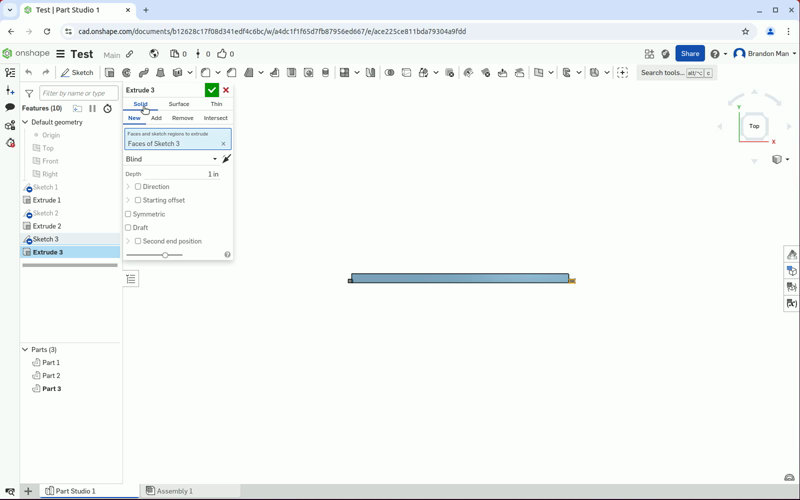
click(143, 106)
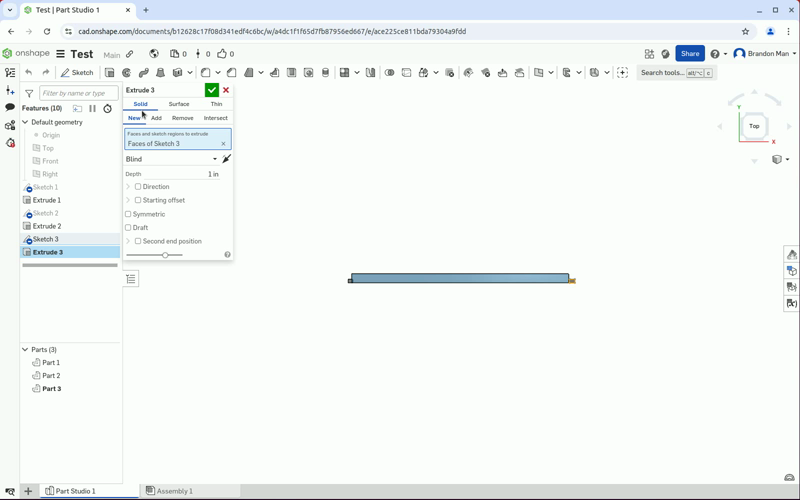
mouse_move(137, 120)
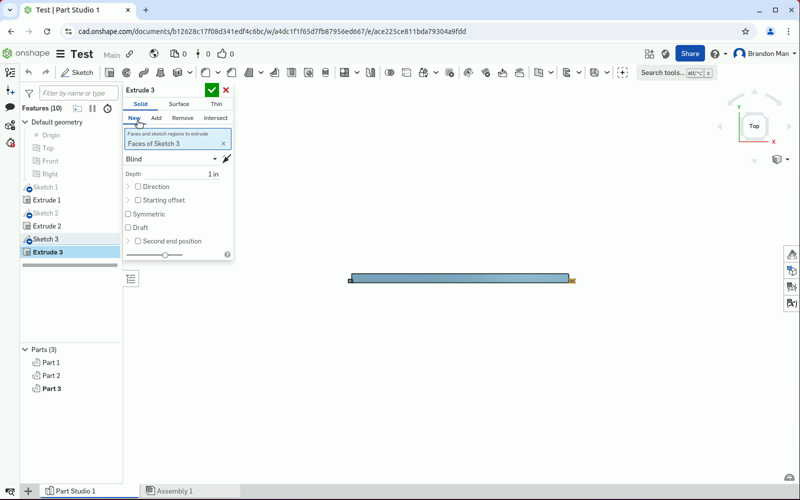
click(137, 120)
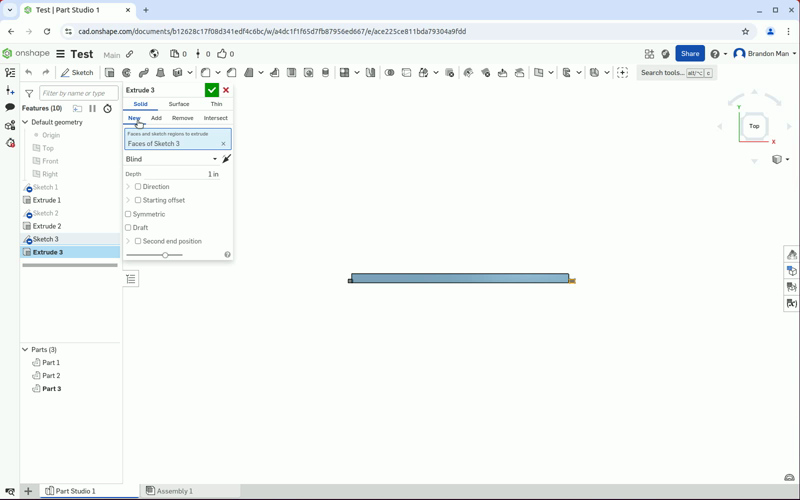
key(tab, 4)
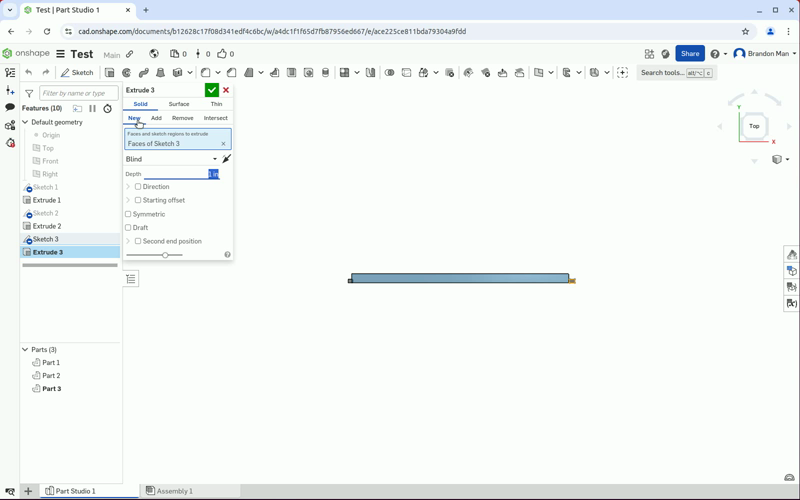
text(3.851)
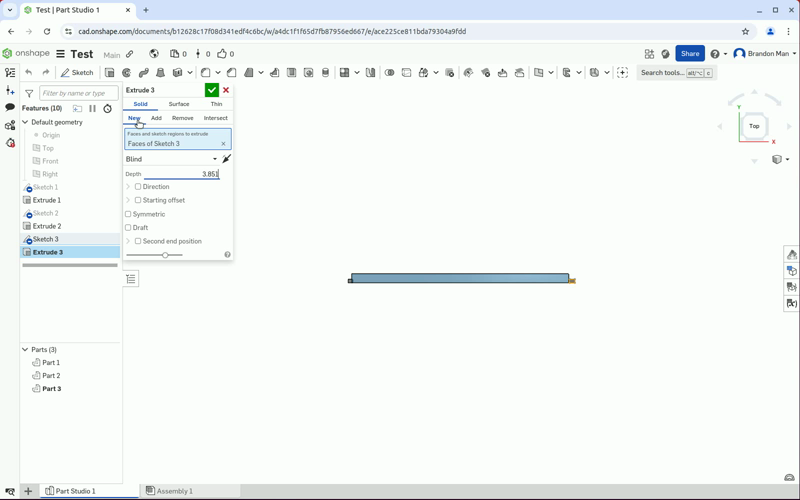
key(enter)
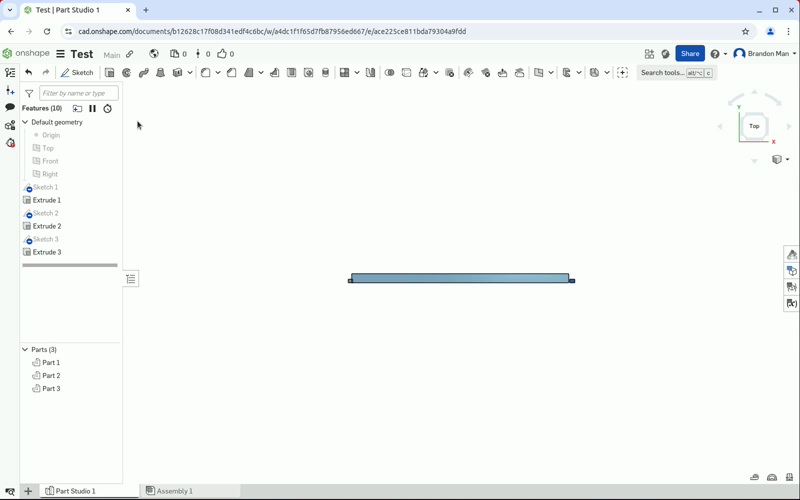
key(shift+h)
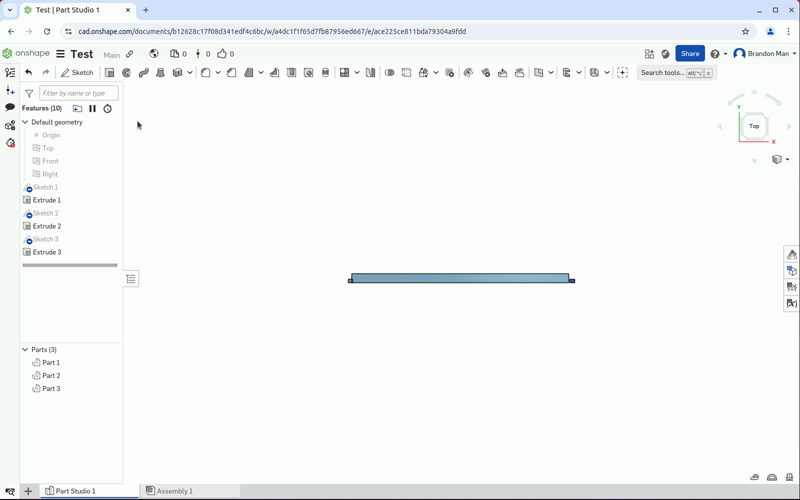
key(shift+h)
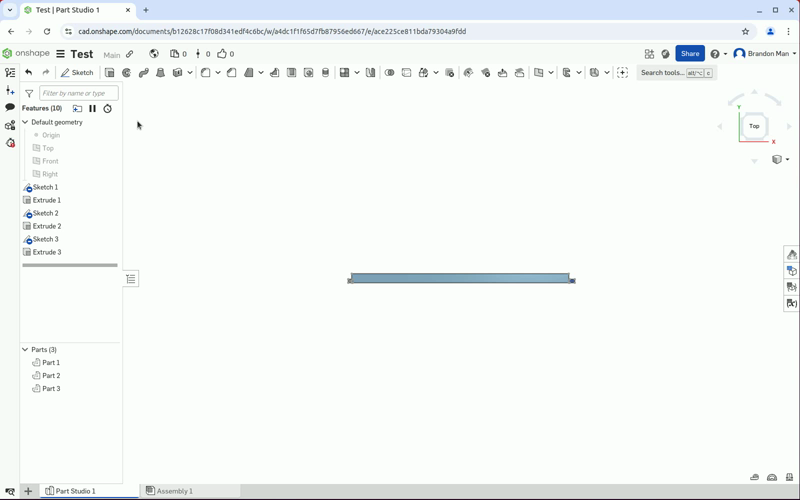
key(shift+7)
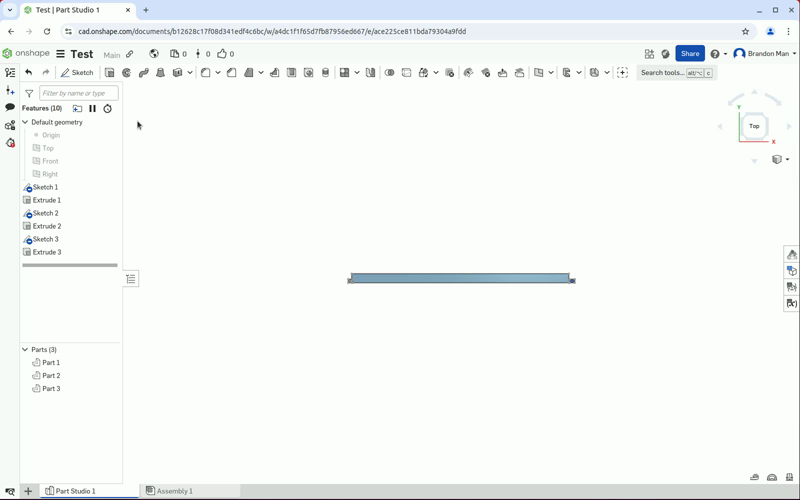
key(up, 3)
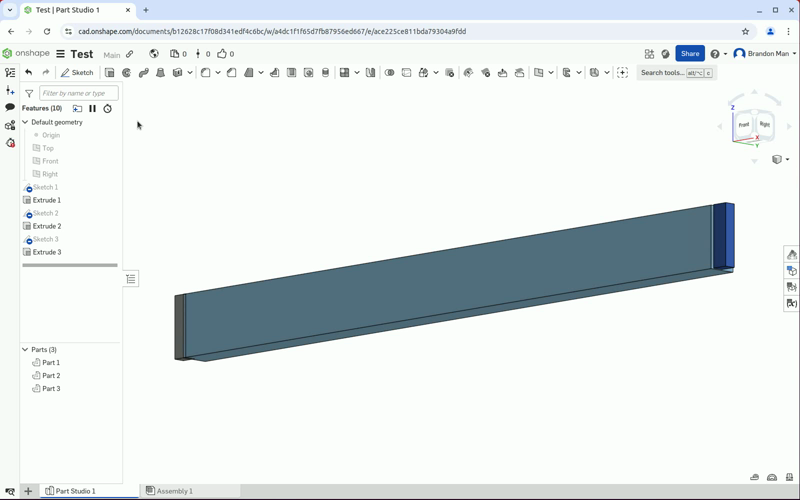
key(left, 3)
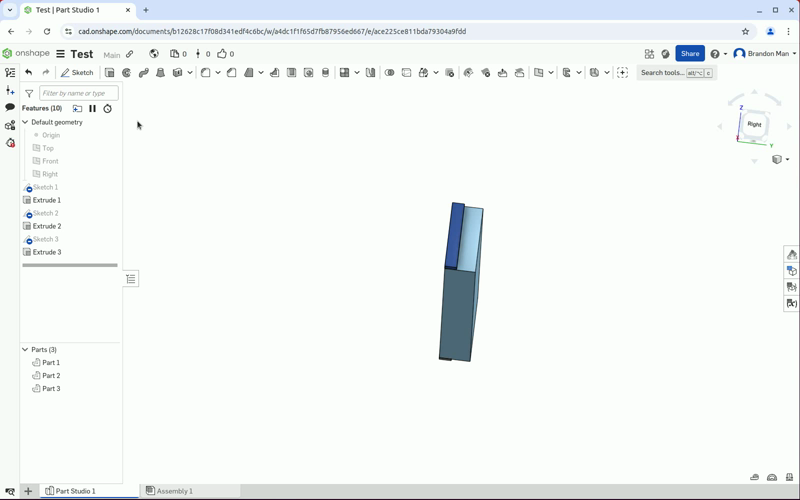
key(right, 3)
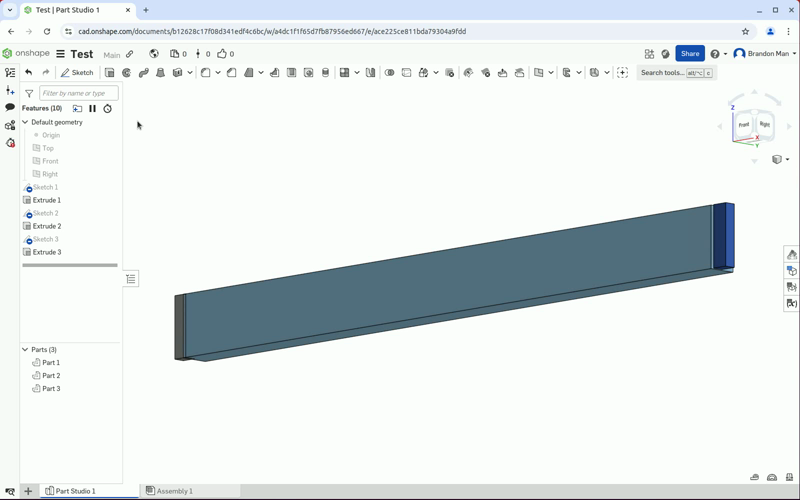
key(down, 3)
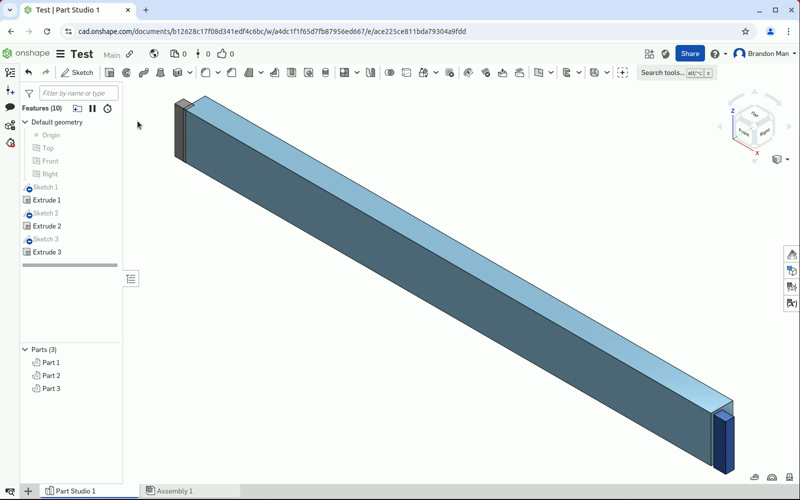
mouse_move(73, 189)
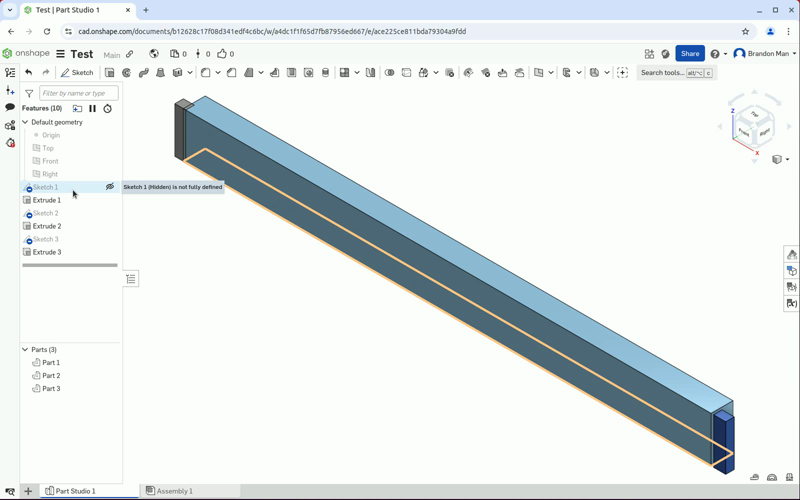
click(73, 189)